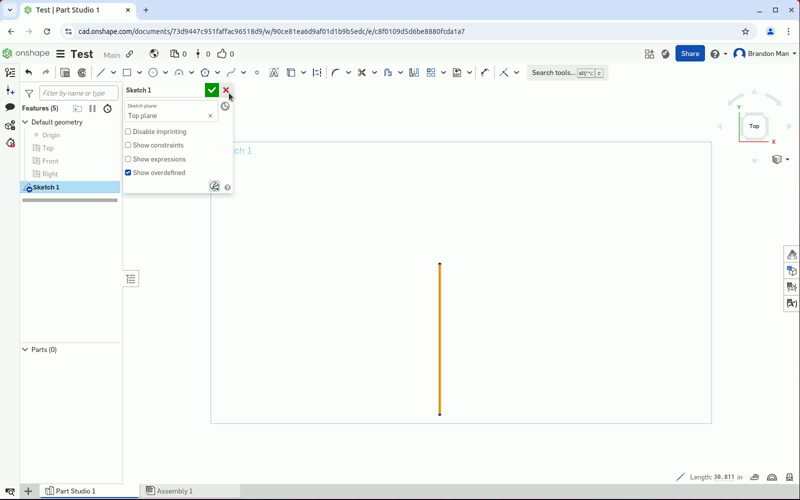
key(shift+h)
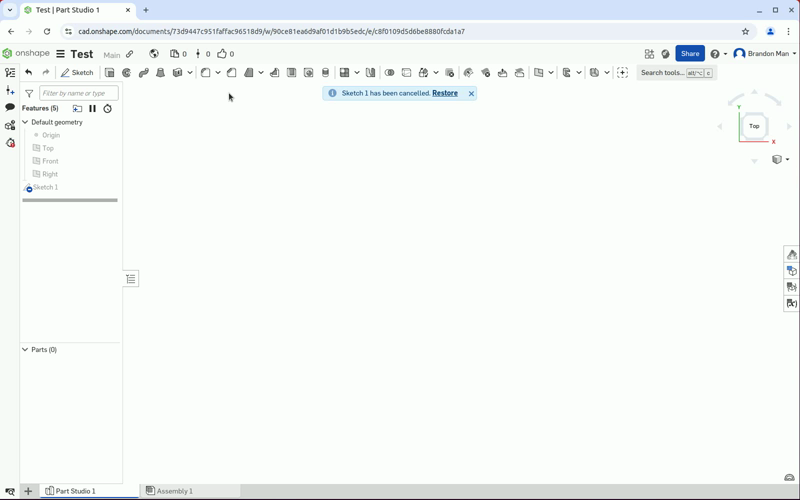
mouse_move(73, 352)
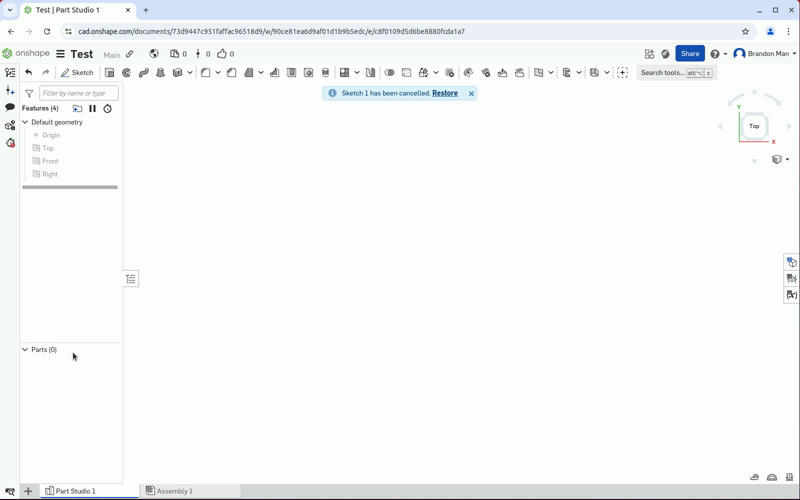
key(y)
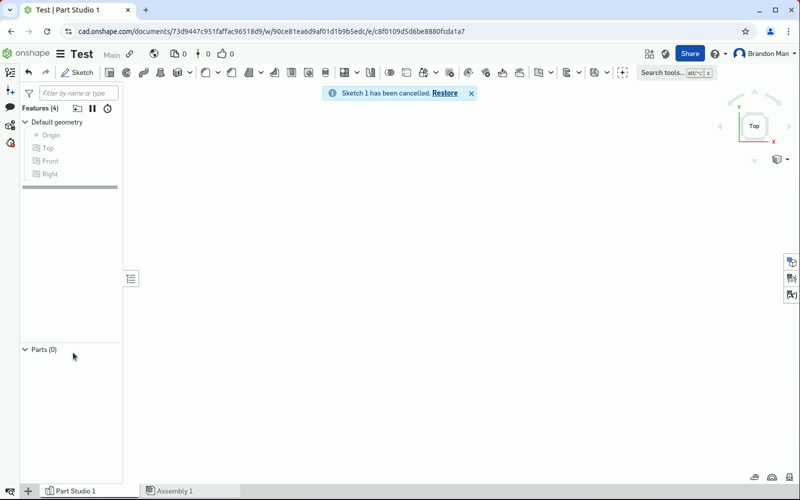
key(shift+p)
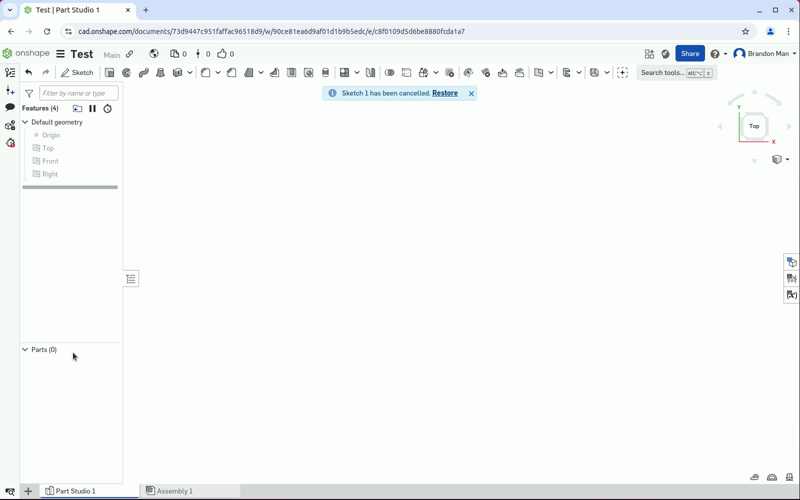
key(space)
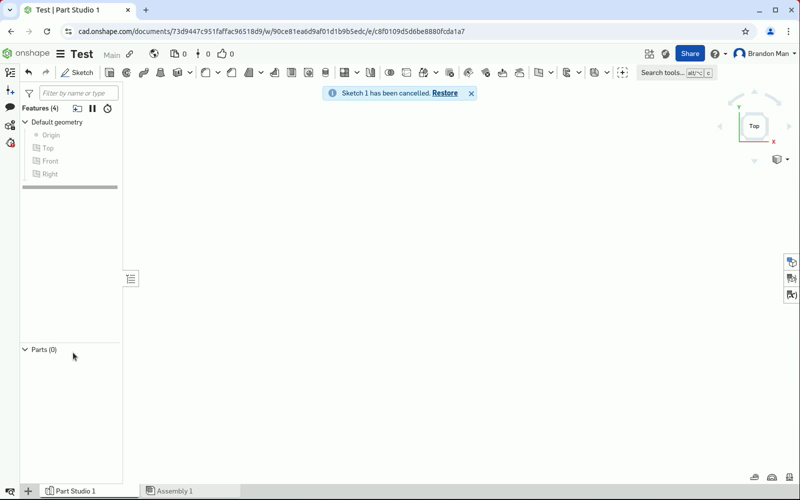
key_down(shift)
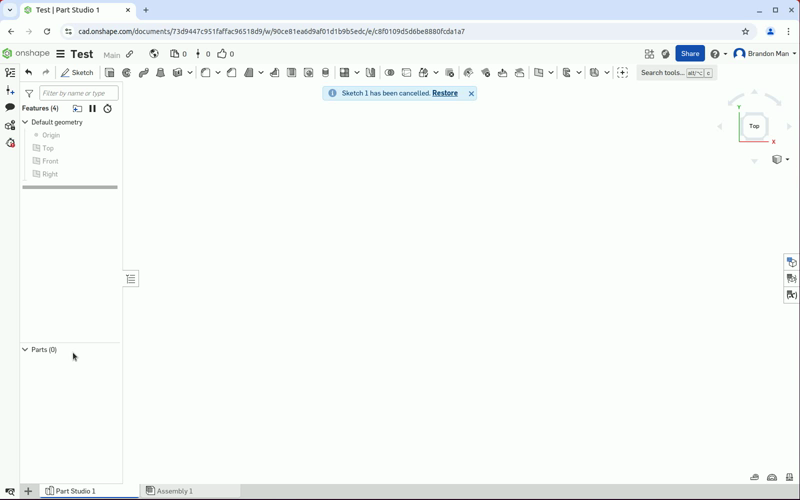
key(up)
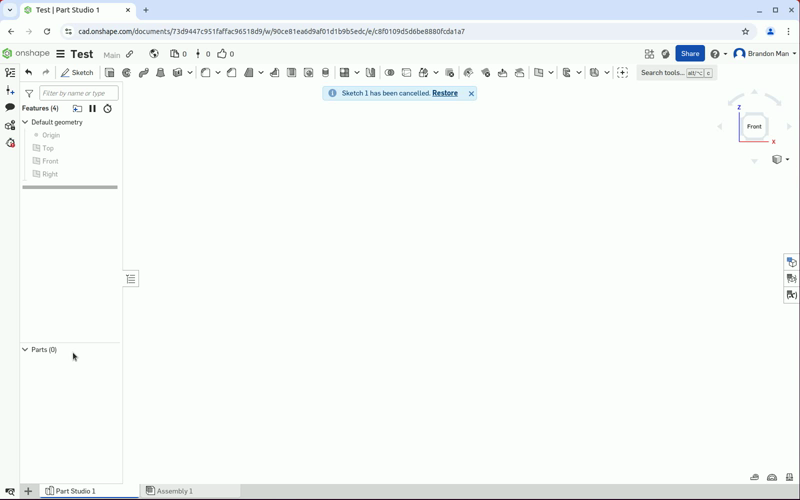
key_up(shift)
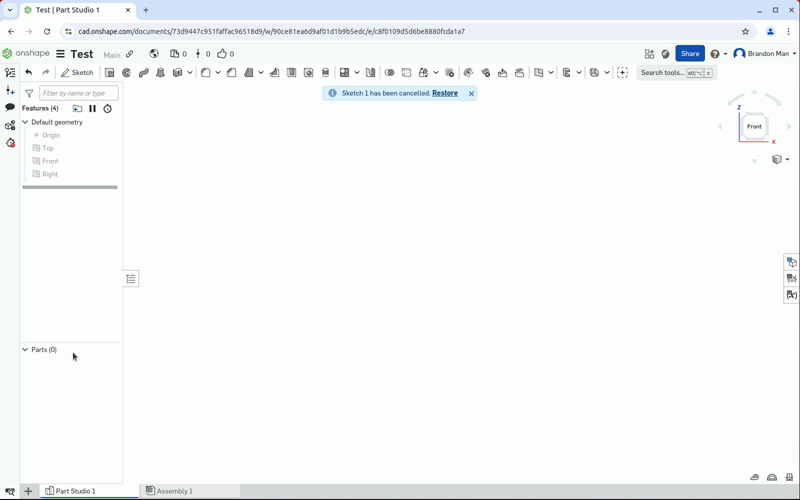
mouse_move(73, 352)
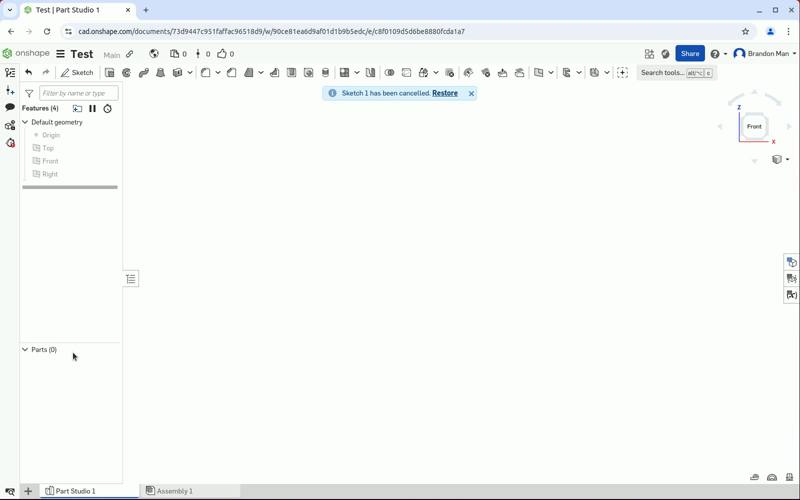
key(shift+y)
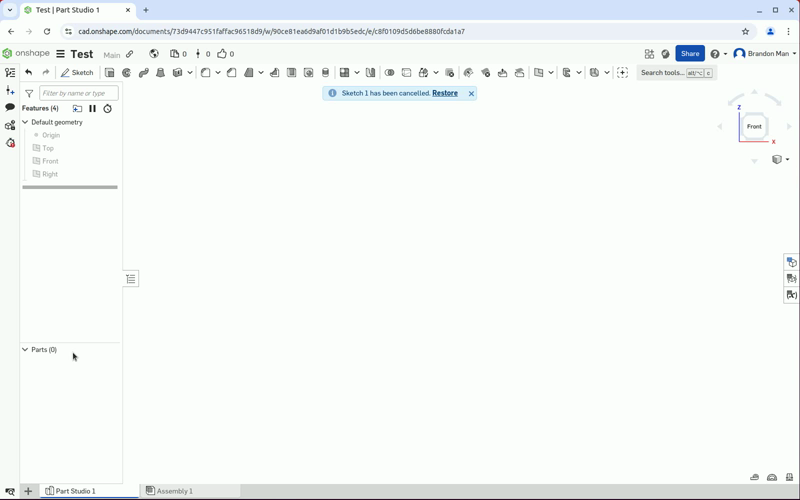
key(shift+s)
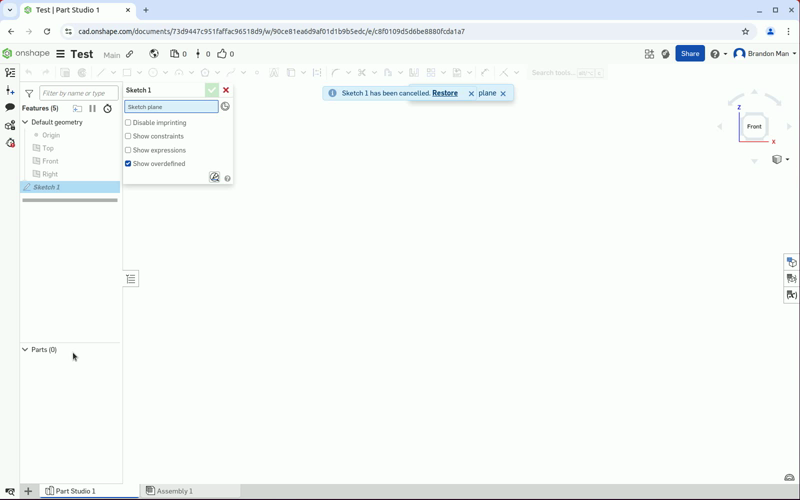
mouse_move(73, 163)
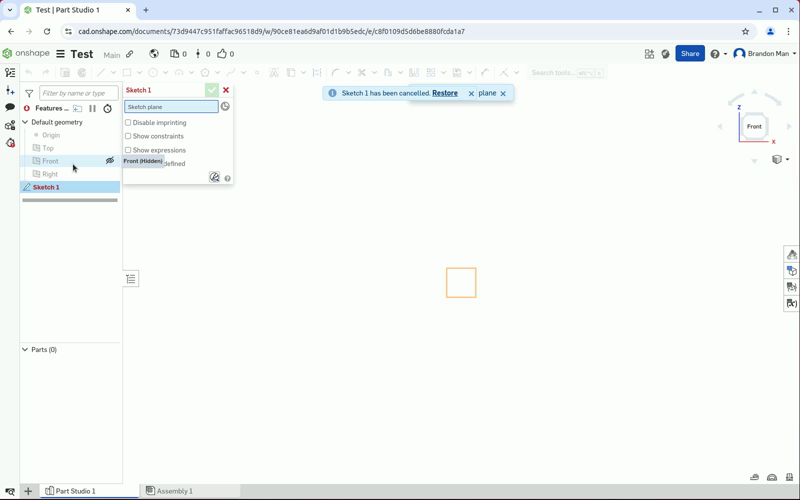
click(73, 163)
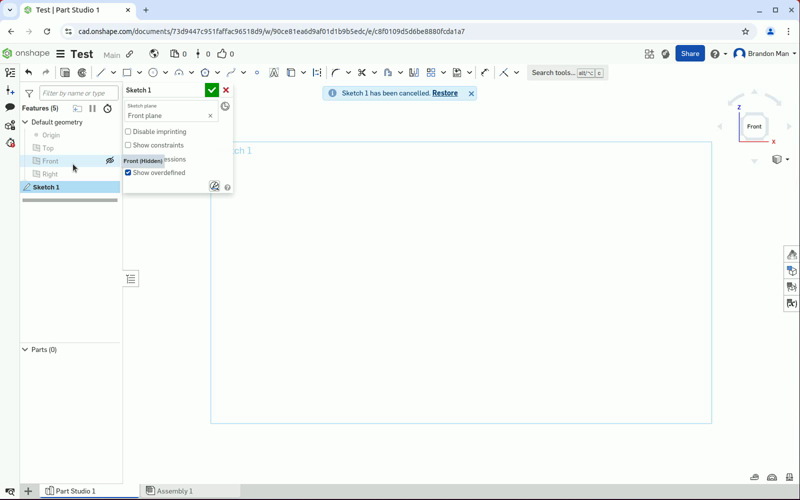
mouse_move(73, 352)
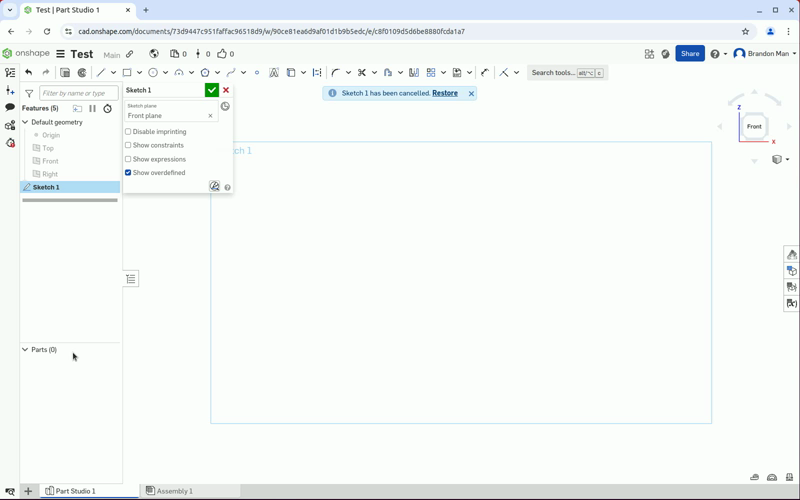
key(y)
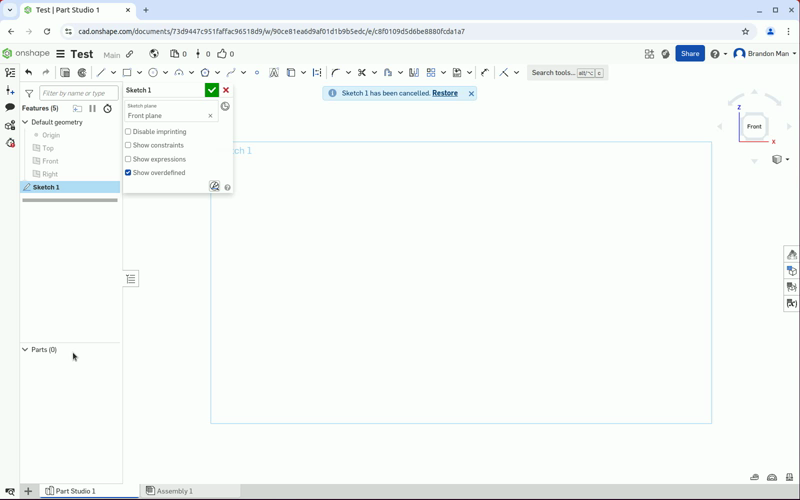
key(l)
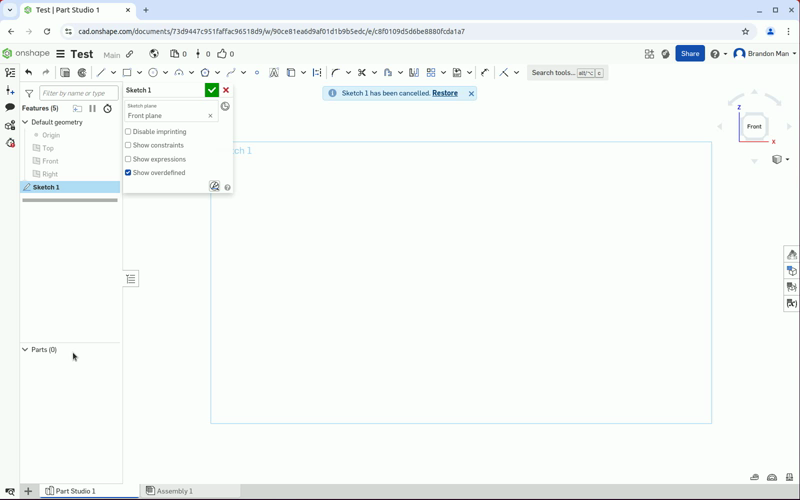
key_down(shift)
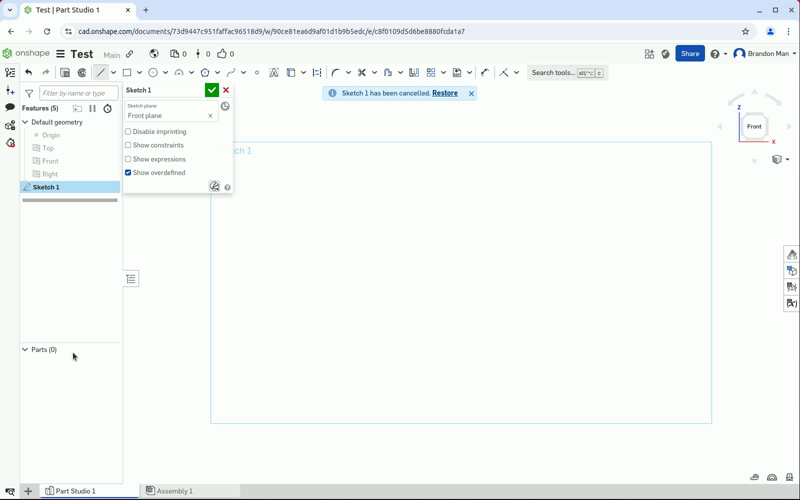
mouse_move(356, 311)
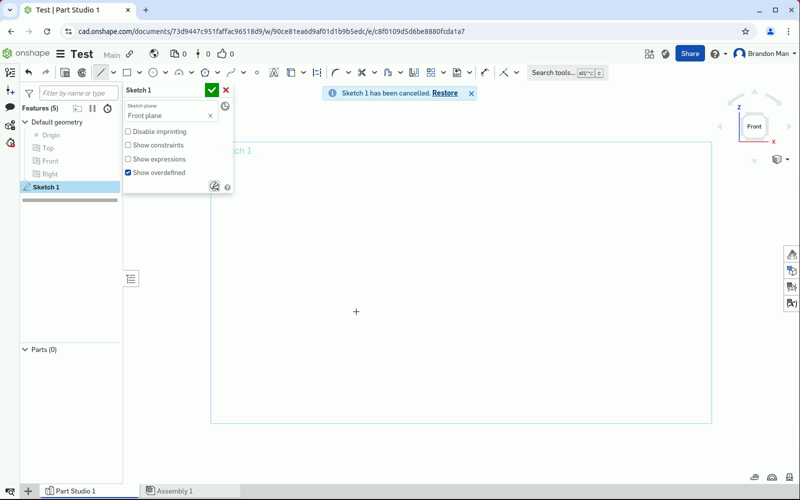
click(356, 311)
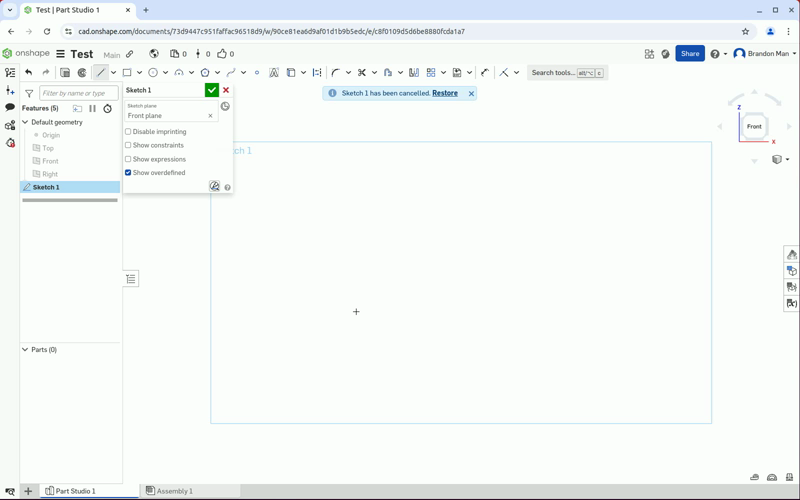
key_up(shift)
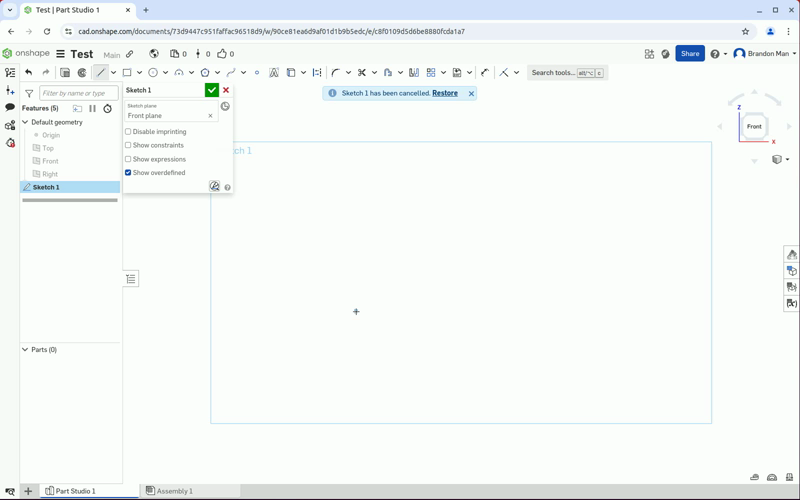
key_down(shift)
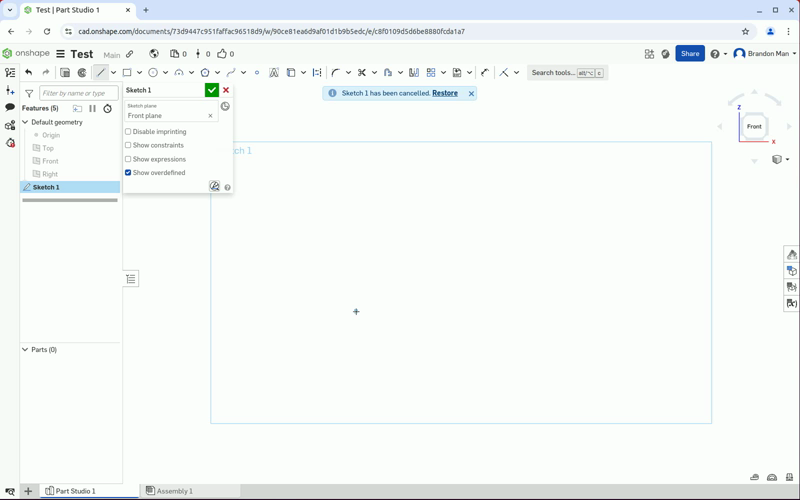
mouse_move(572, 311)
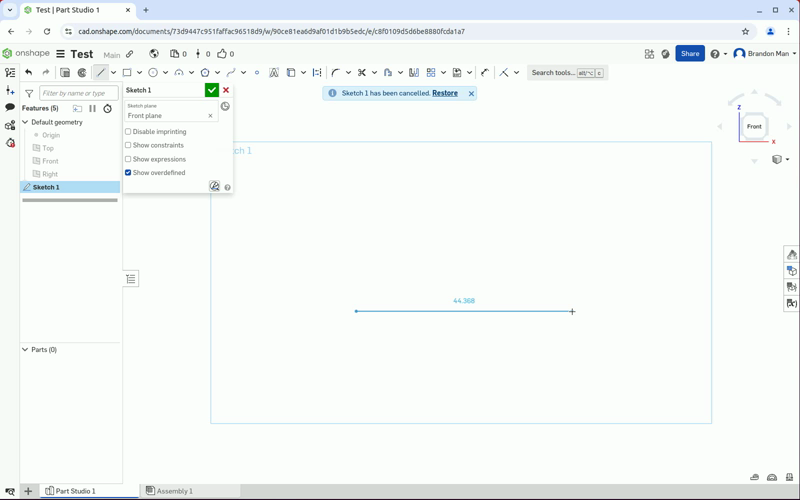
click(572, 311)
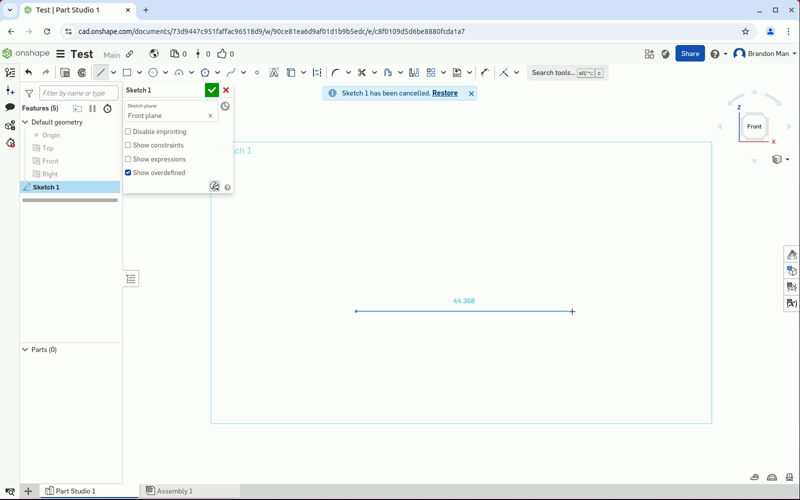
key_up(shift)
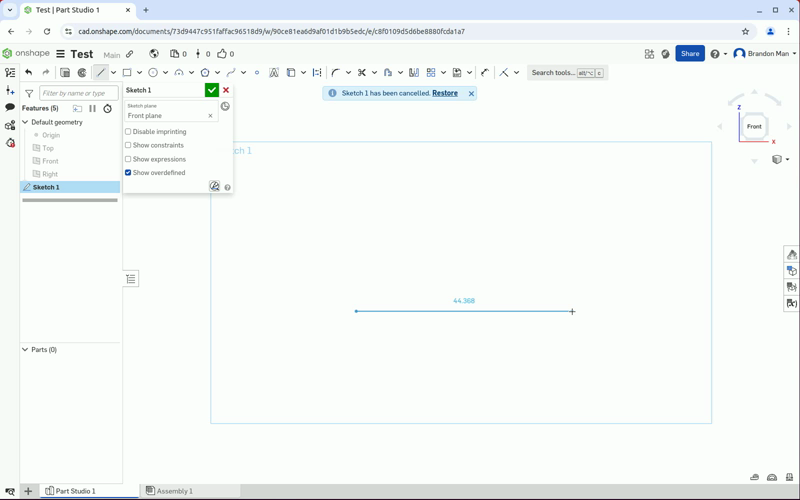
key_down(shift)
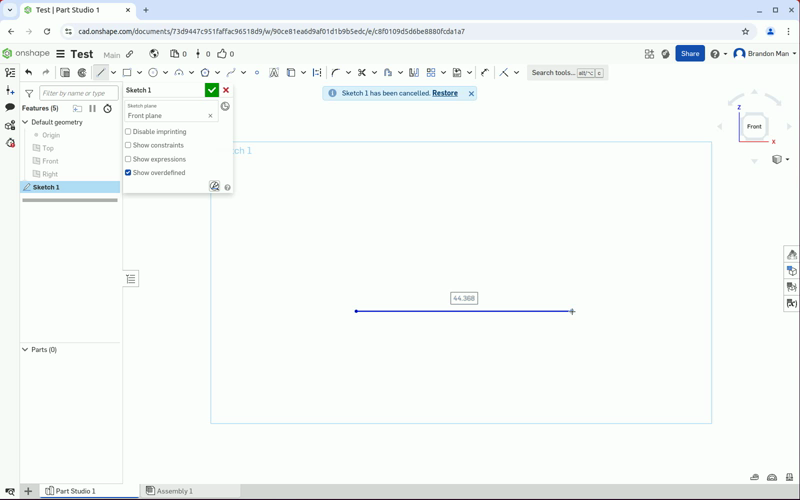
mouse_move(589, 311)
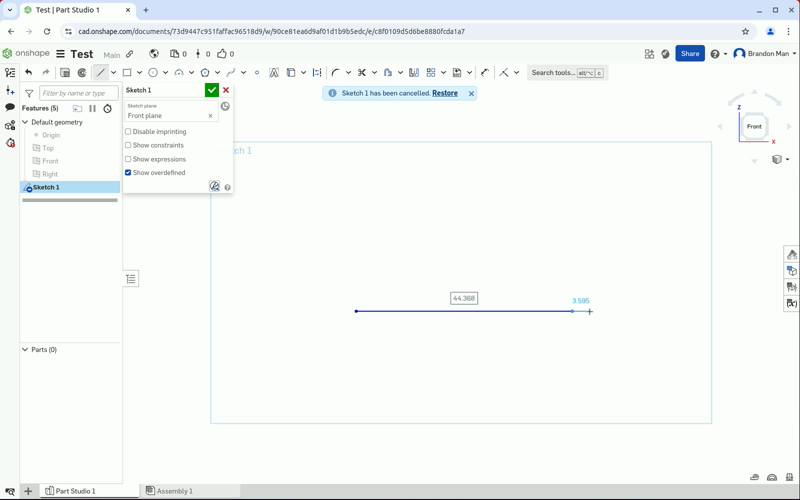
mouse_move(572, 283)
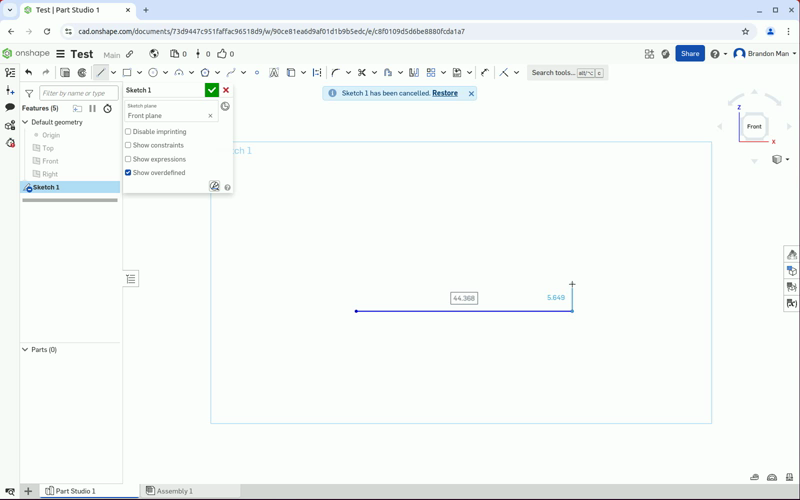
click(572, 283)
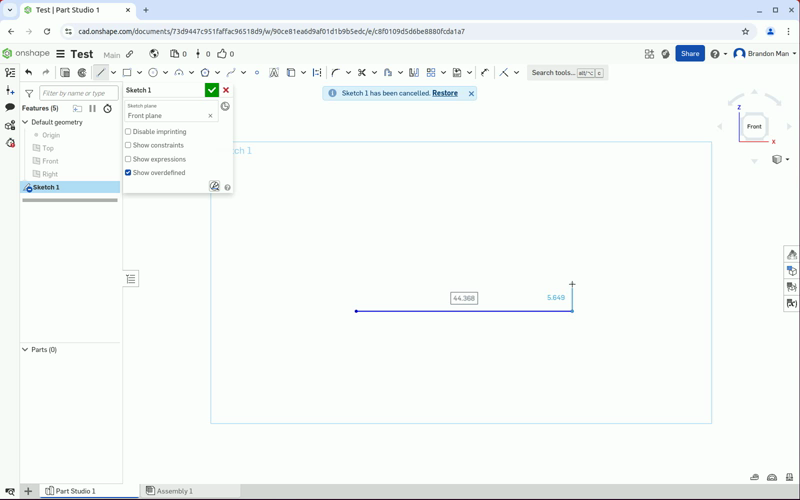
key_up(shift)
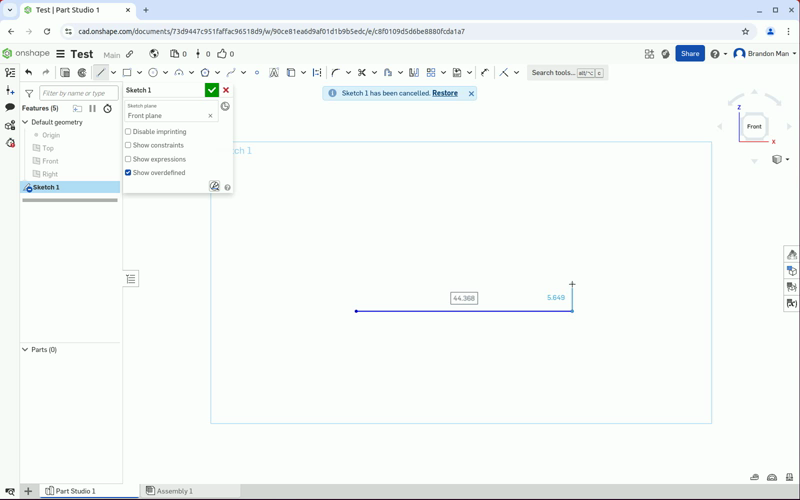
key_down(shift)
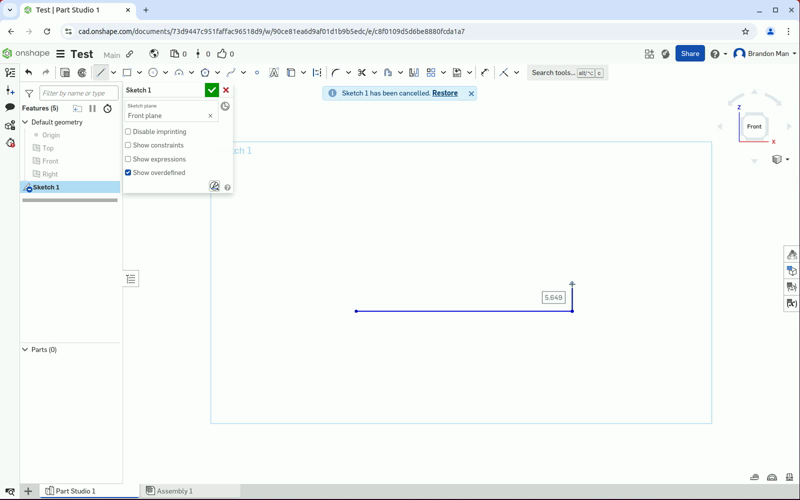
mouse_move(390, 283)
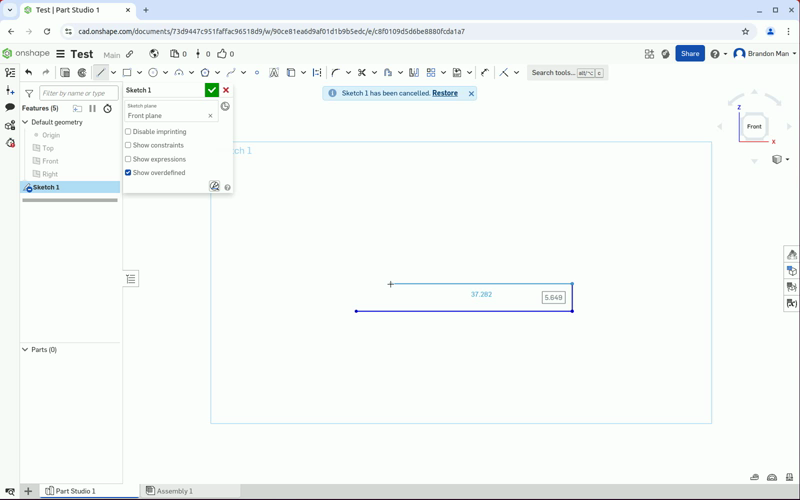
click(390, 283)
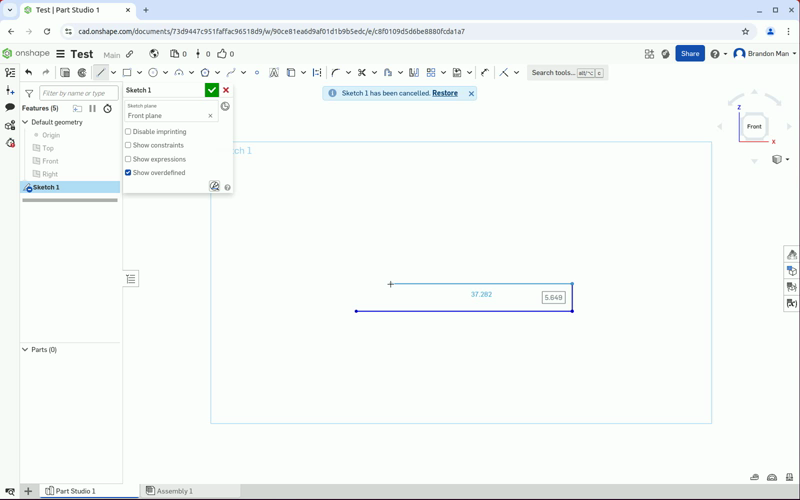
key_up(shift)
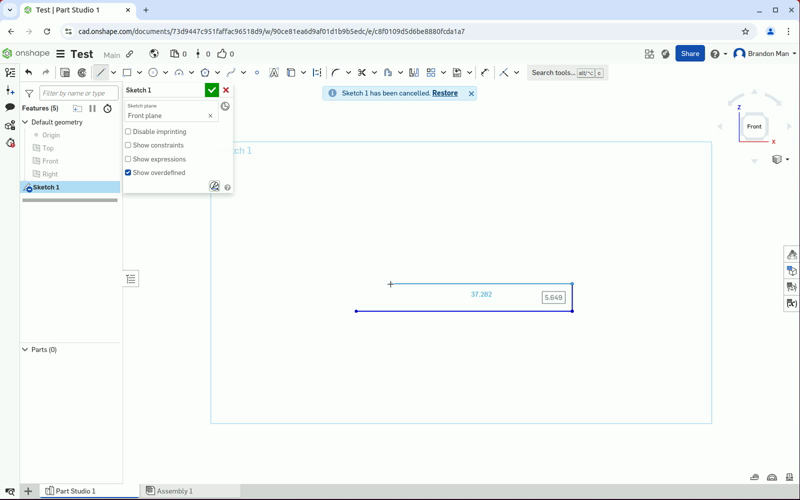
key_down(shift)
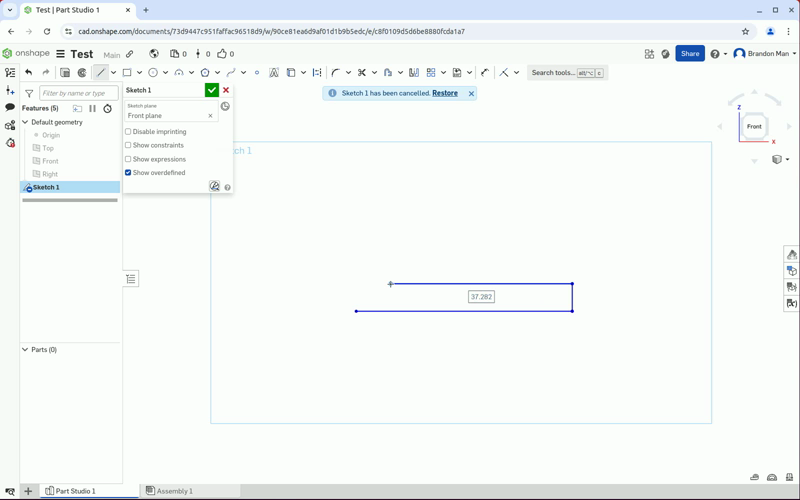
mouse_move(420, 283)
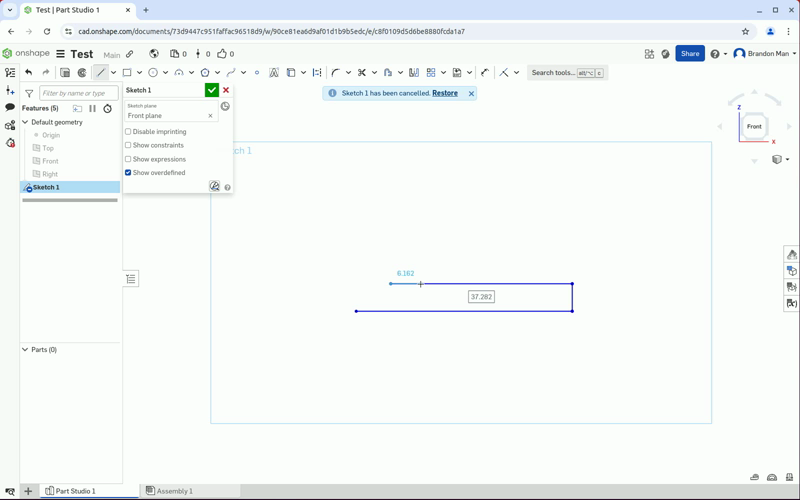
mouse_move(356, 283)
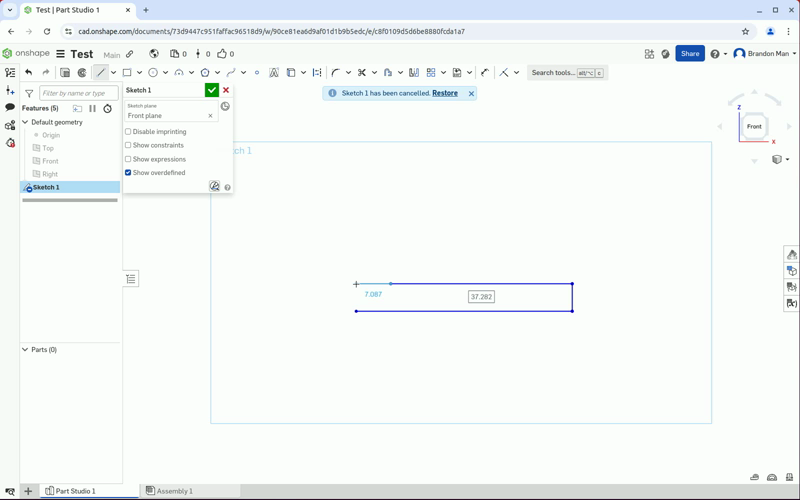
click(356, 283)
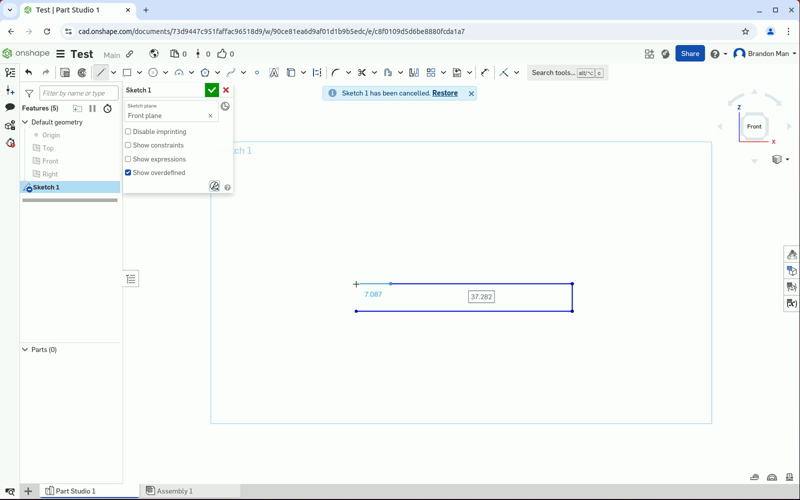
key_up(shift)
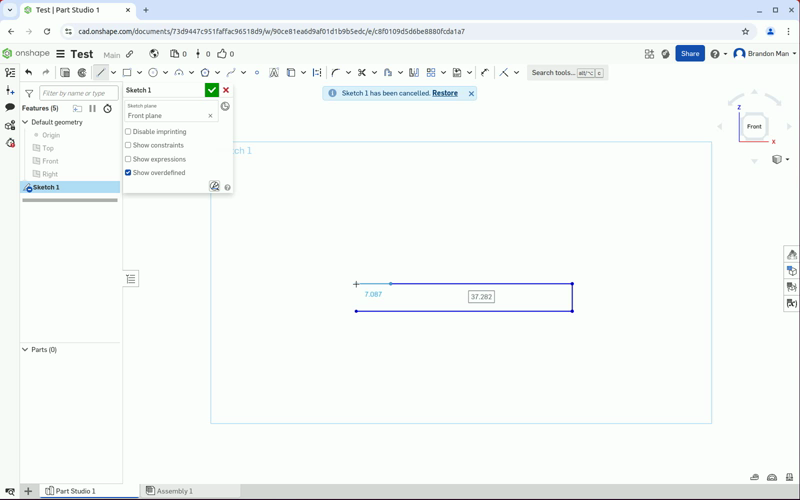
mouse_move(386, 283)
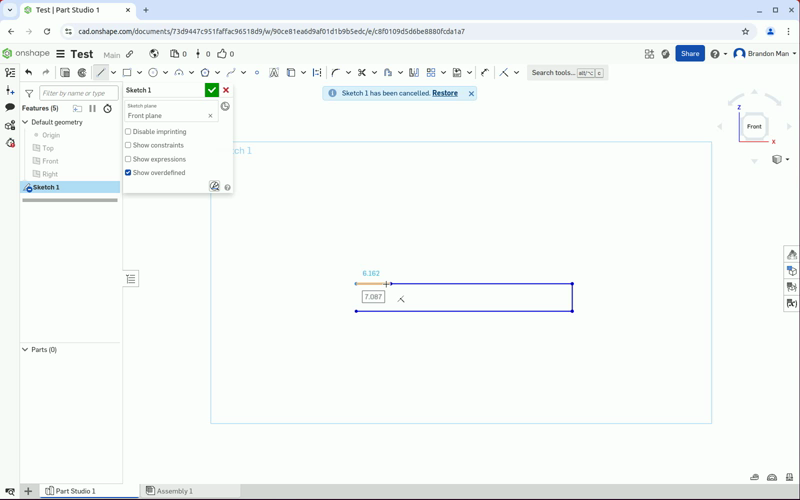
key_down(shift)
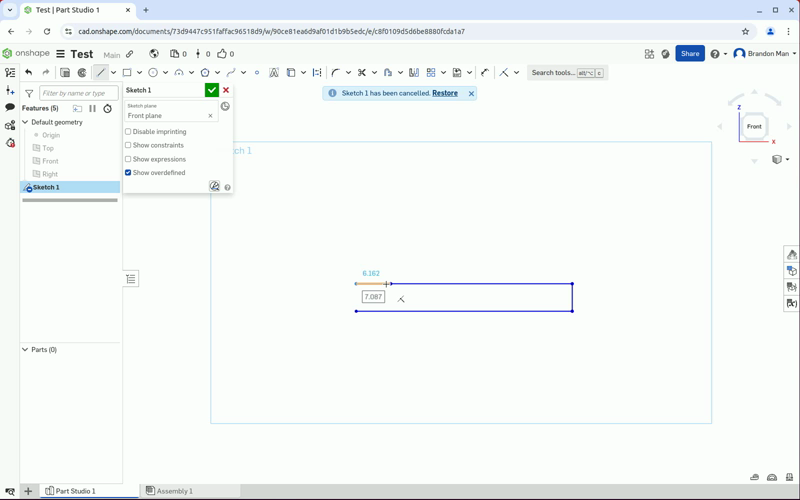
mouse_move(356, 311)
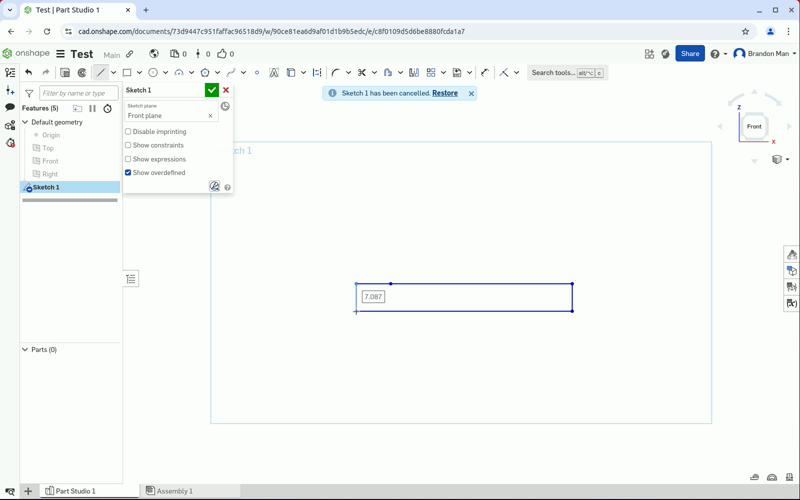
key_up(shift)
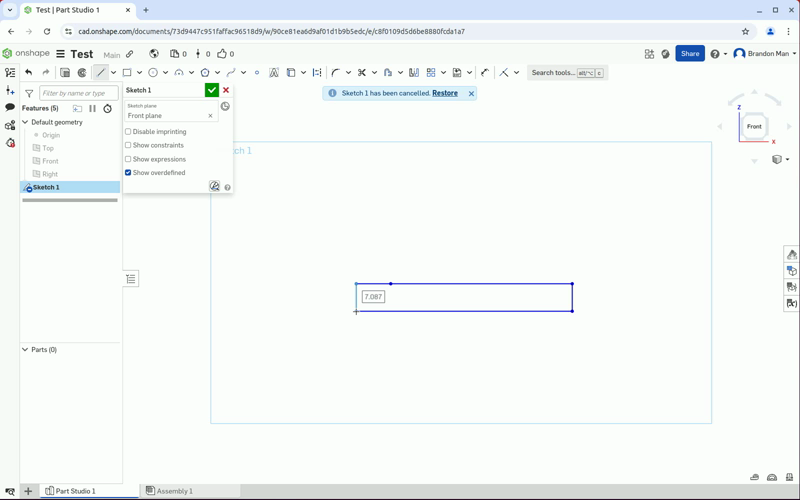
click(356, 311)
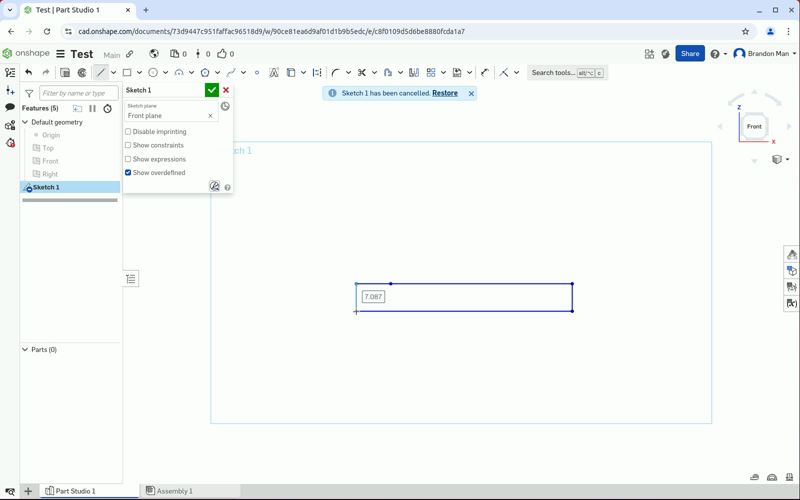
key(esc)
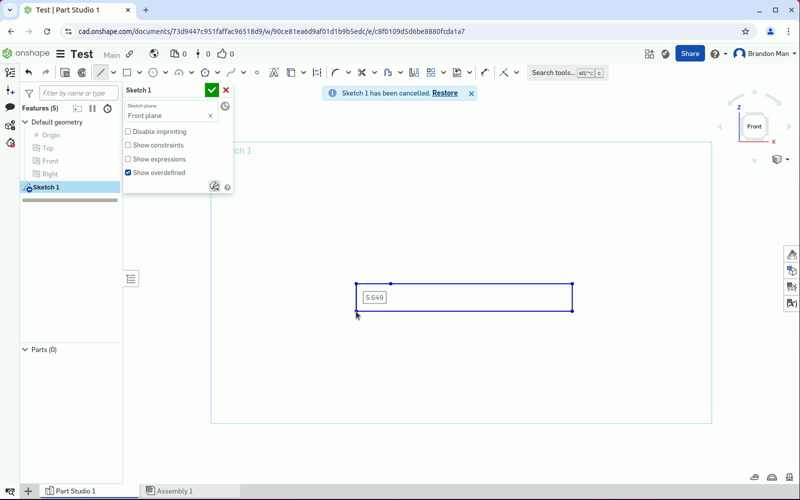
mouse_move(484, 288)
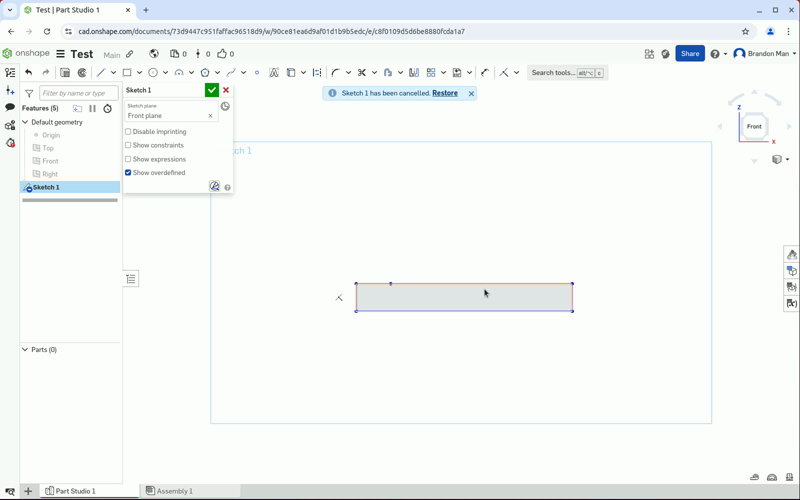
click(484, 288)
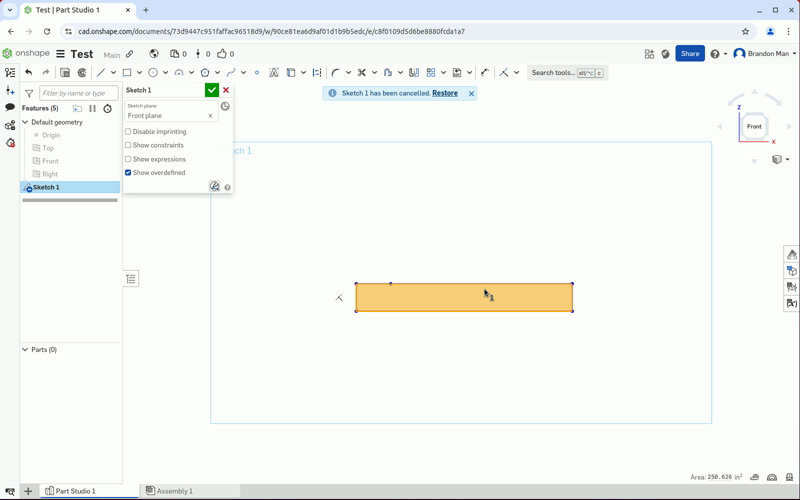
mouse_move(73, 352)
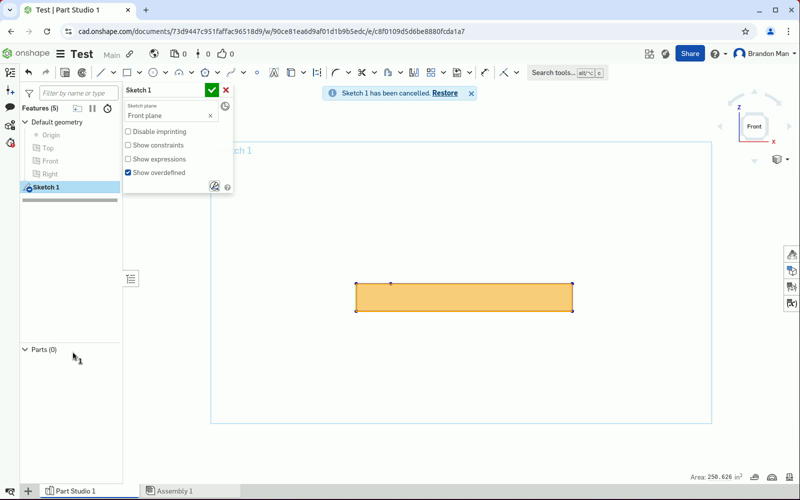
key(shift+y)
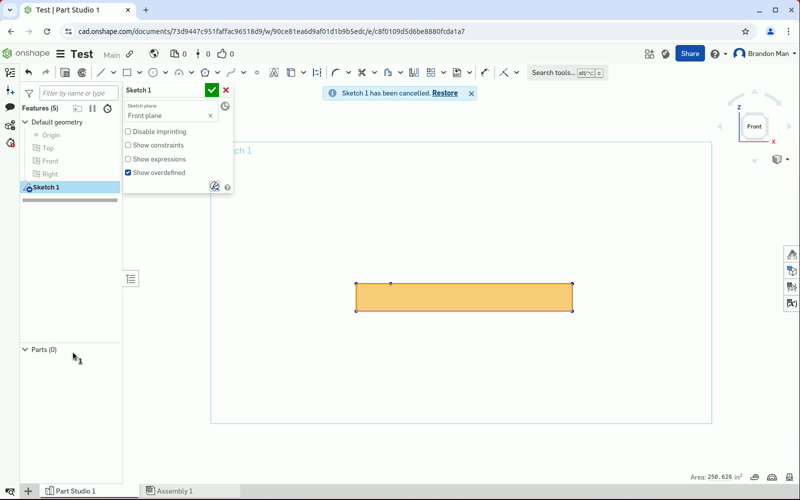
key(shift+e)
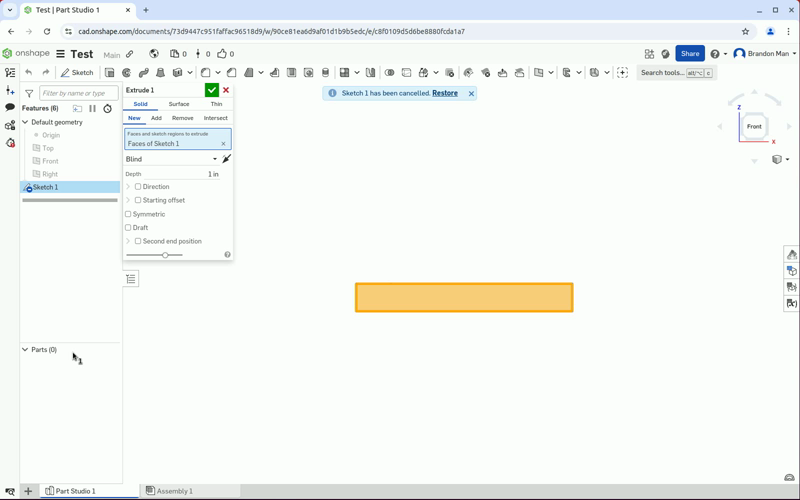
mouse_move(143, 106)
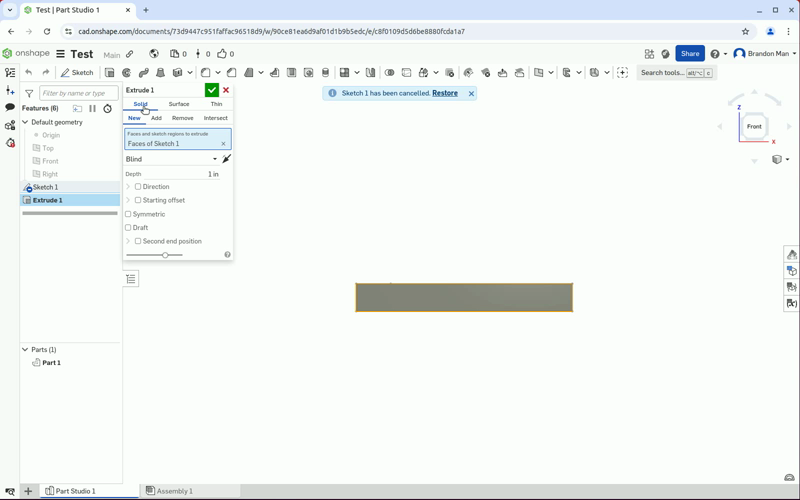
click(143, 106)
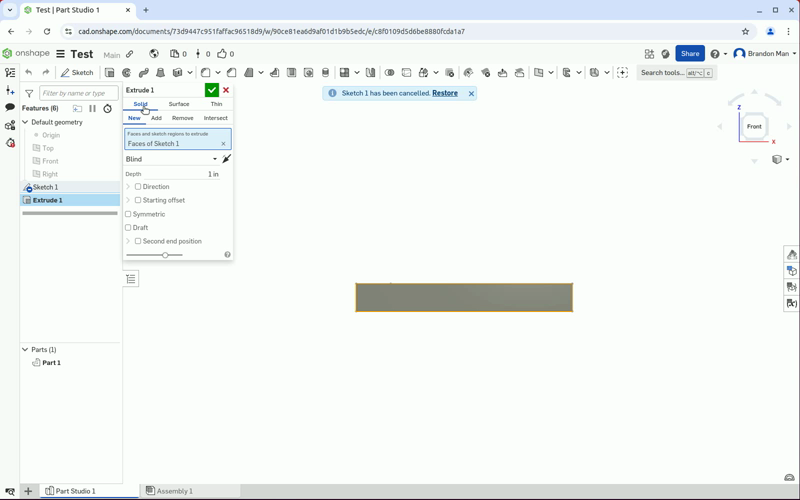
mouse_move(137, 120)
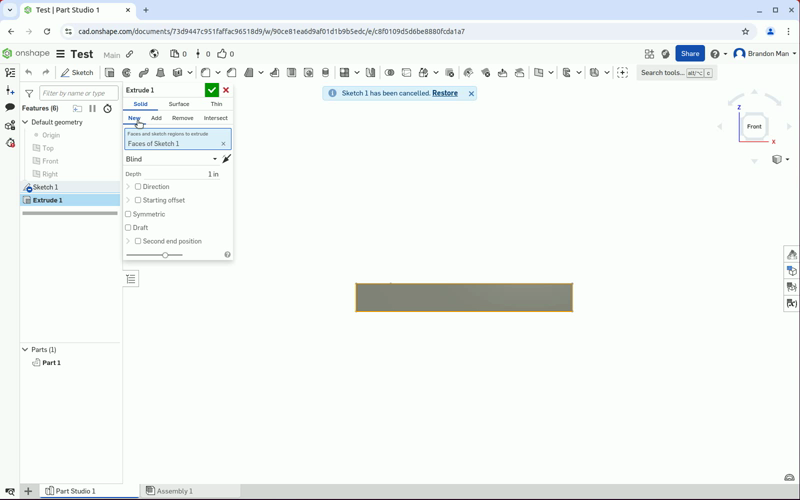
click(137, 120)
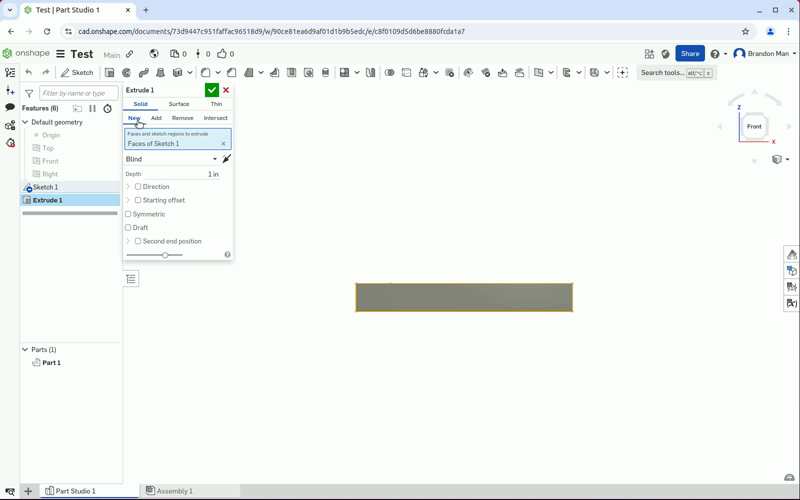
key(tab, 4)
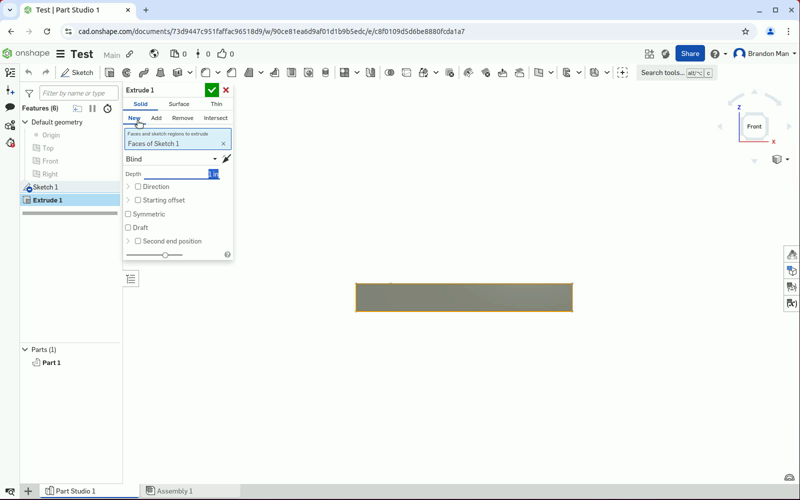
text(7.462)
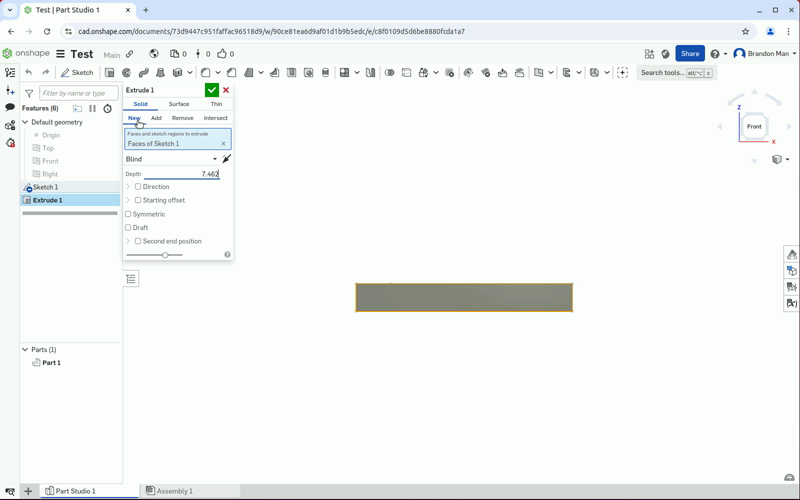
key(enter)
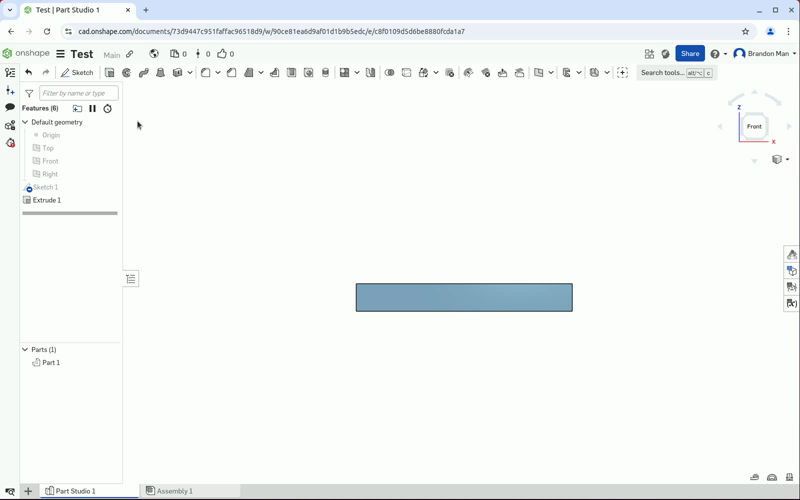
key(shift+h)
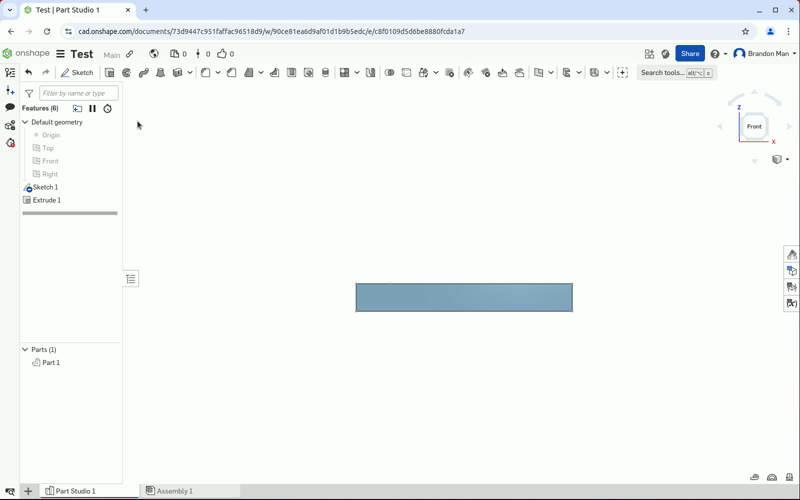
key(shift+h)
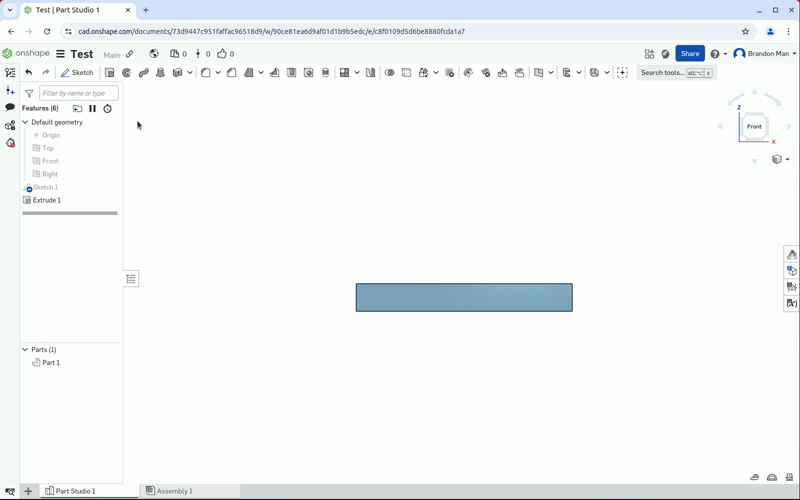
mouse_move(73, 189)
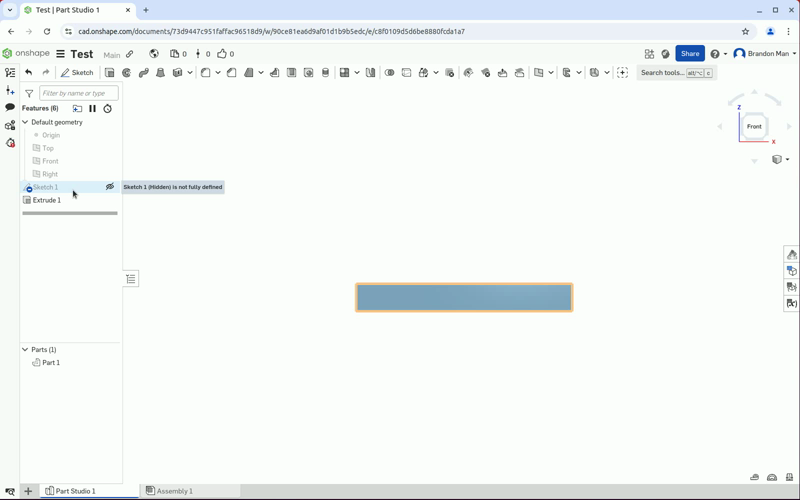
click(73, 189)
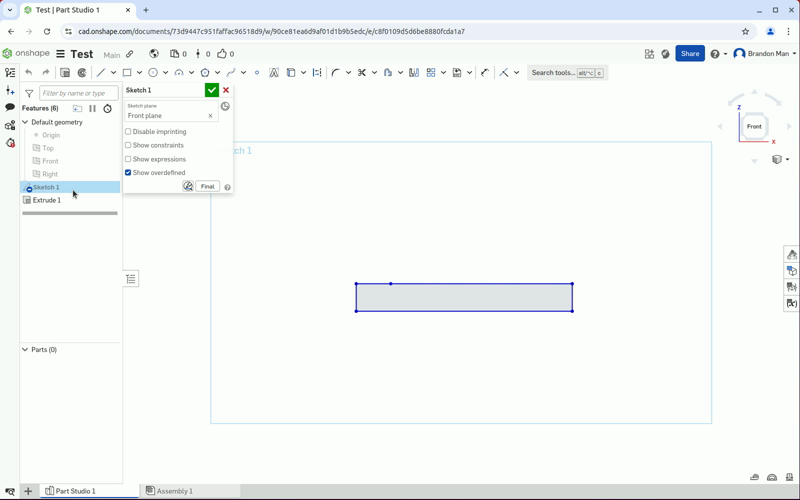
mouse_move(229, 92)
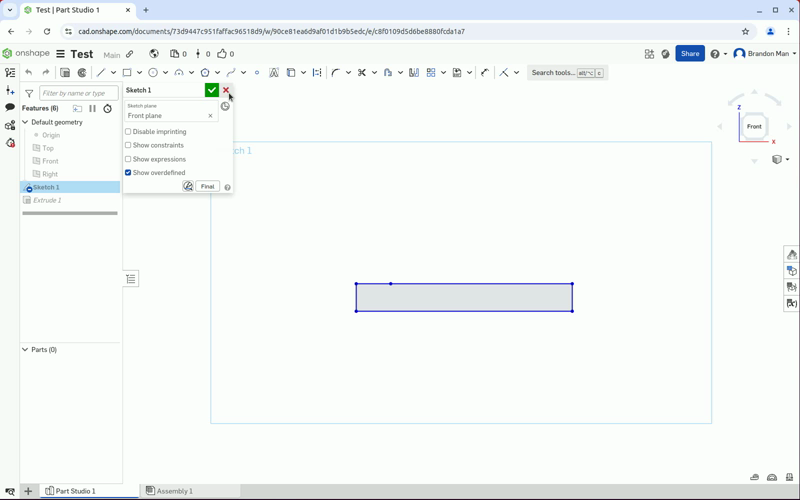
click(229, 92)
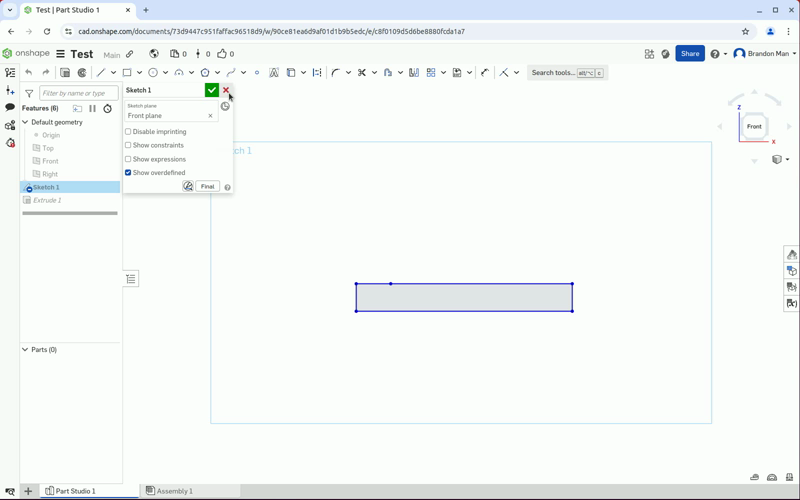
key(shift+s)
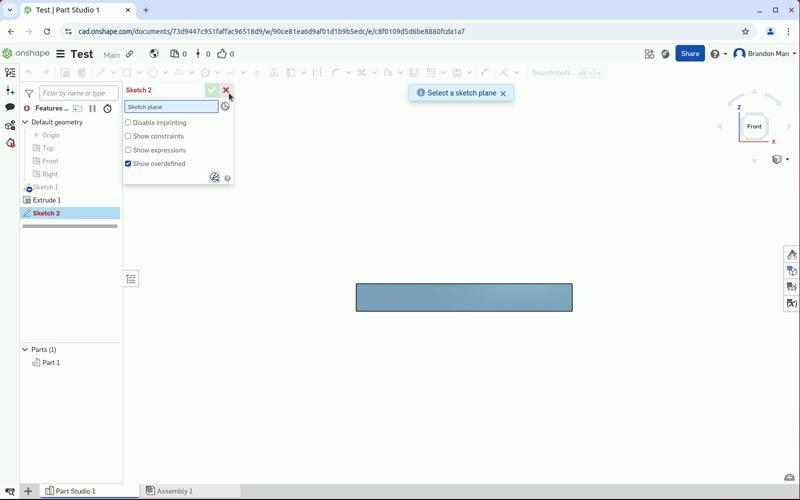
mouse_move(73, 163)
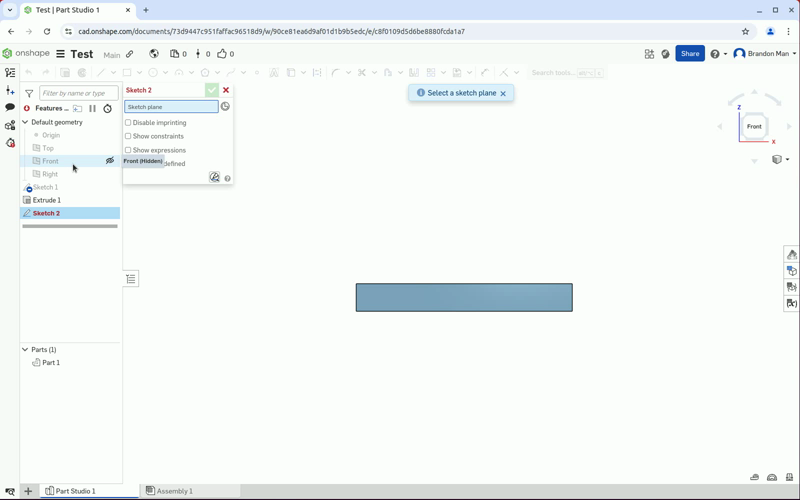
click(73, 163)
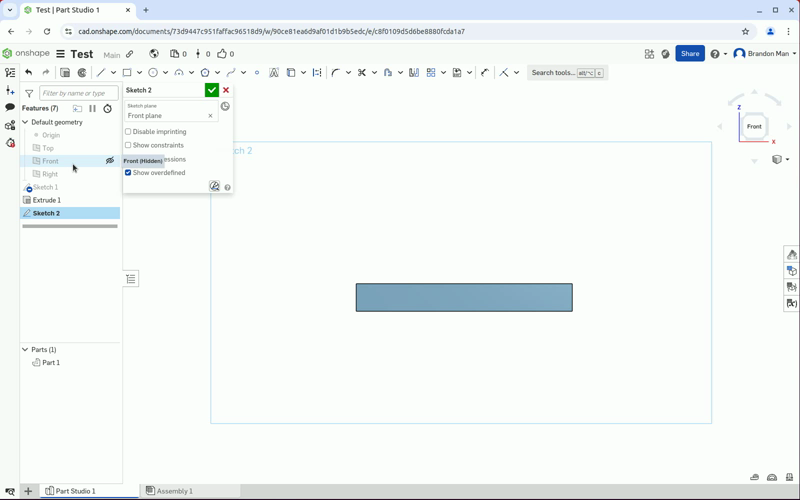
mouse_move(73, 352)
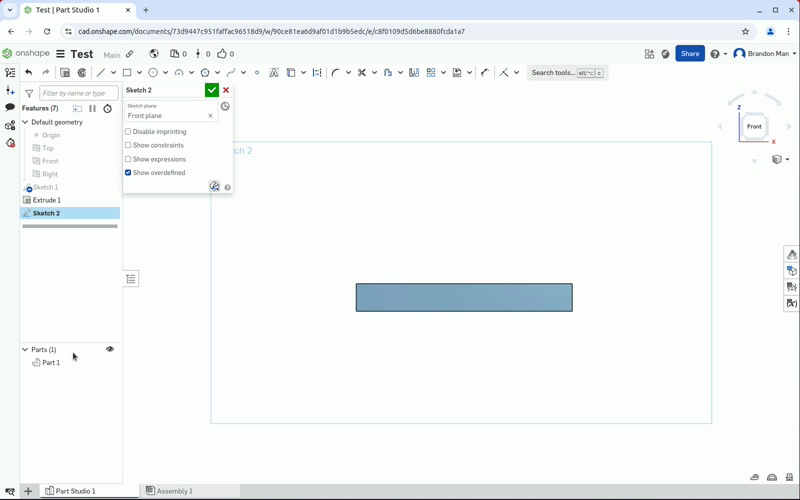
key(y)
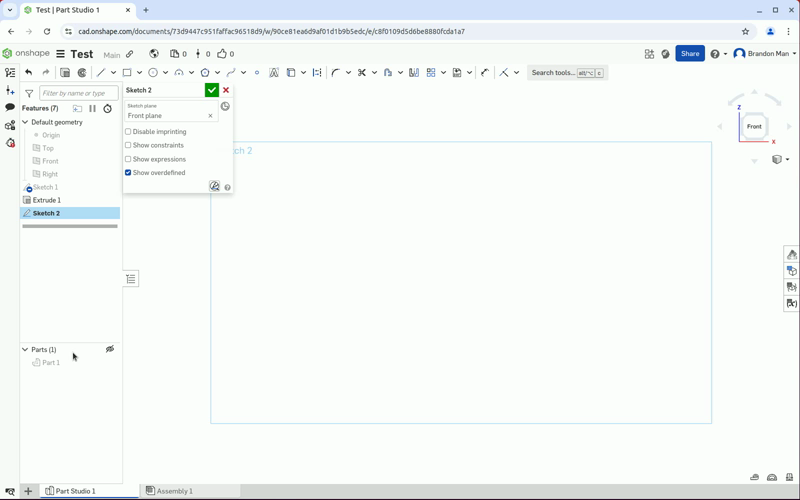
key(l)
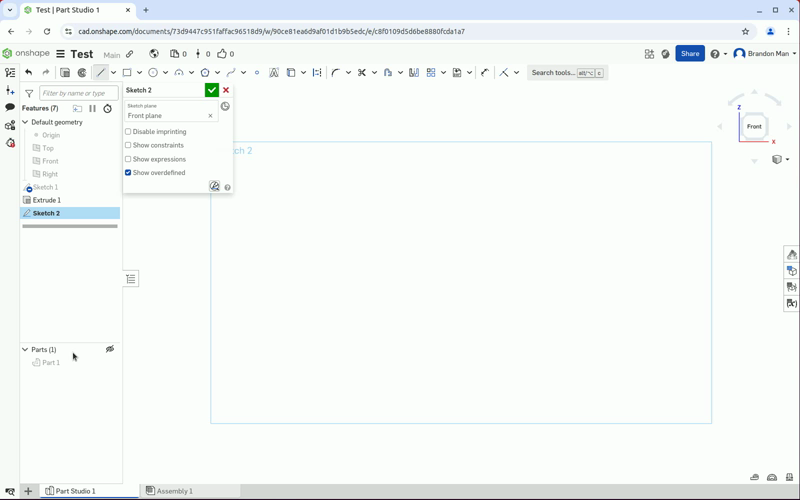
key_down(shift)
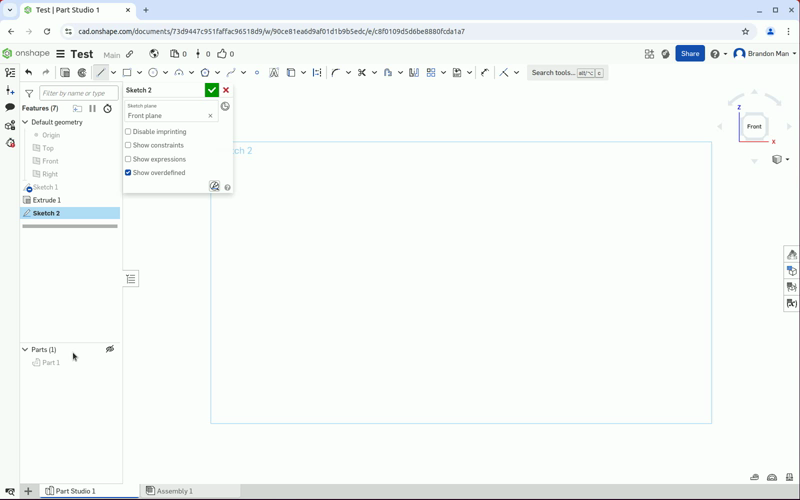
mouse_move(356, 282)
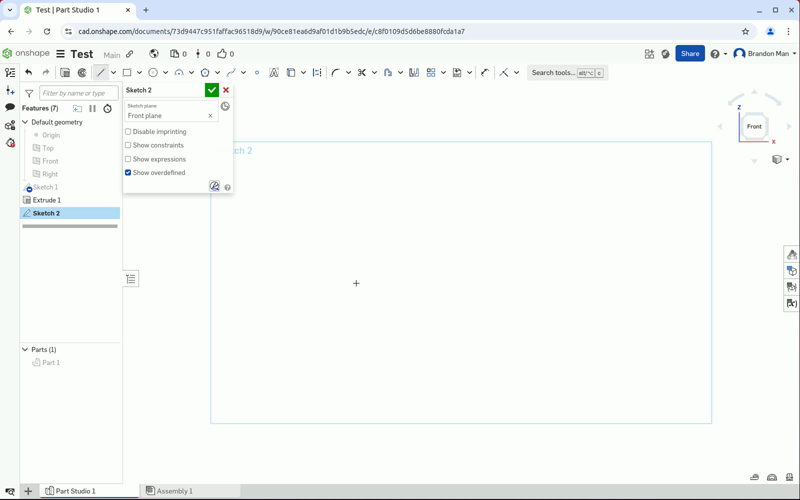
click(356, 282)
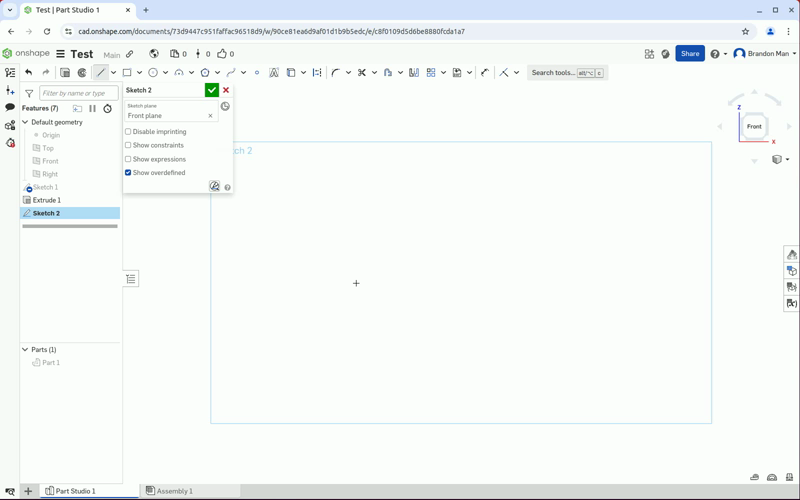
key_up(shift)
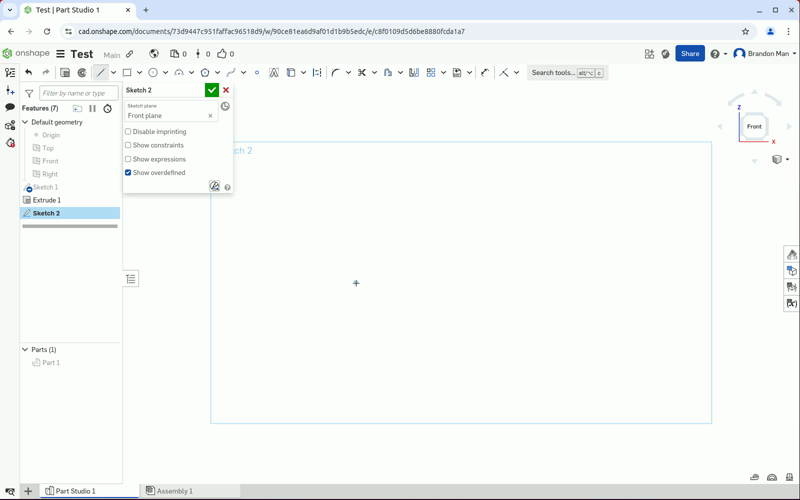
key_down(shift)
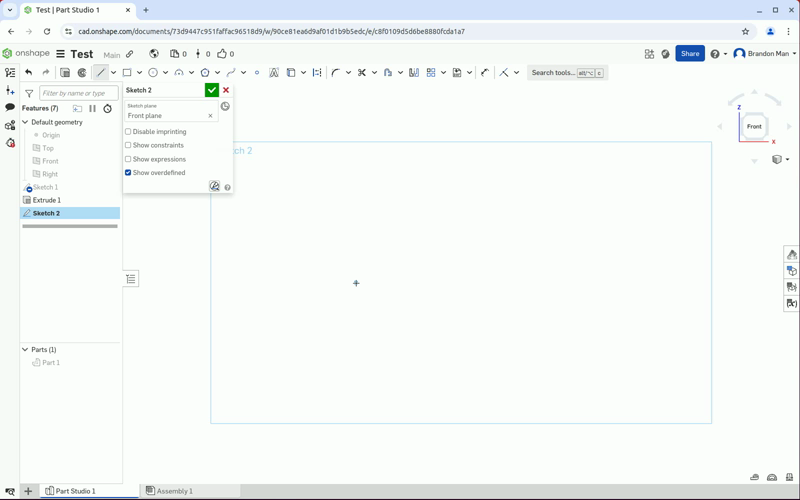
mouse_move(386, 282)
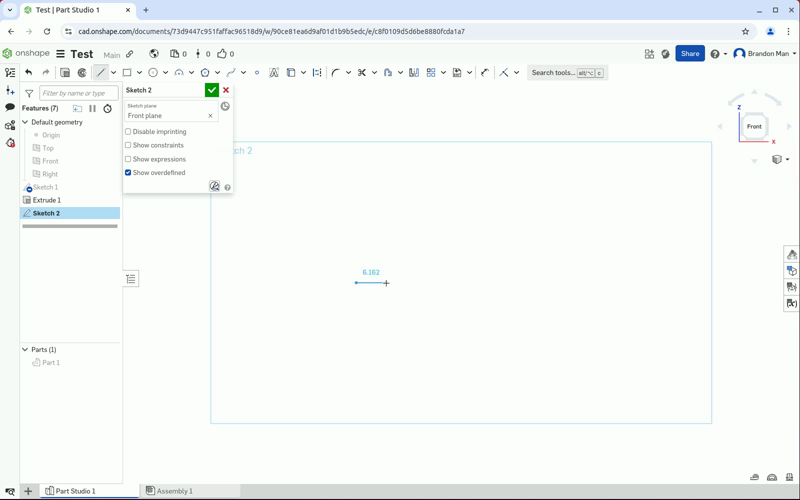
mouse_move(391, 282)
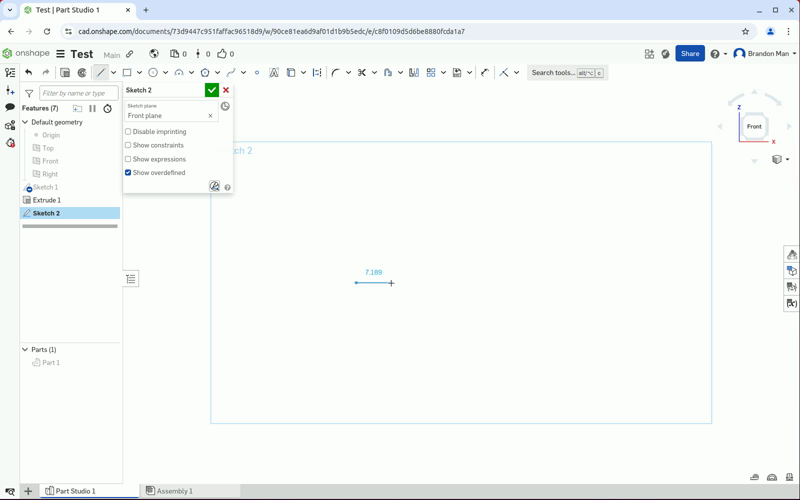
click(391, 282)
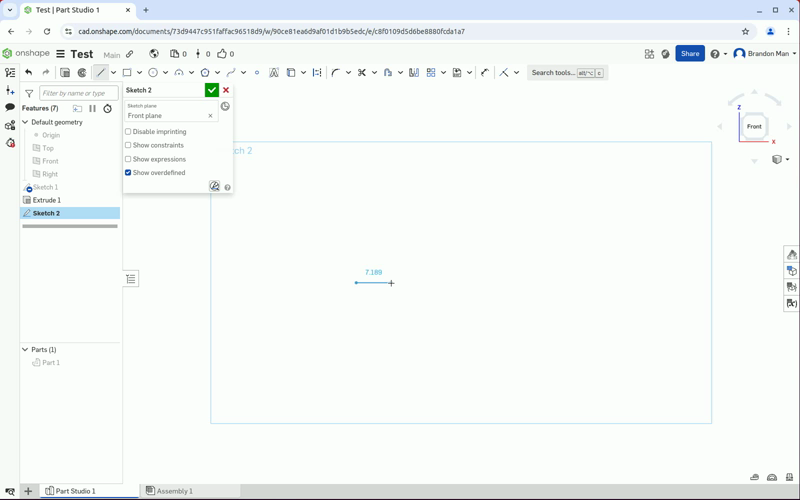
key_up(shift)
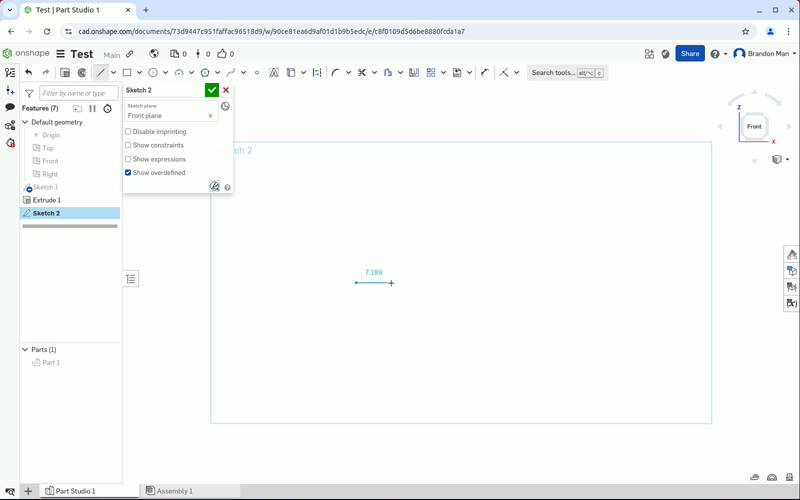
key_down(shift)
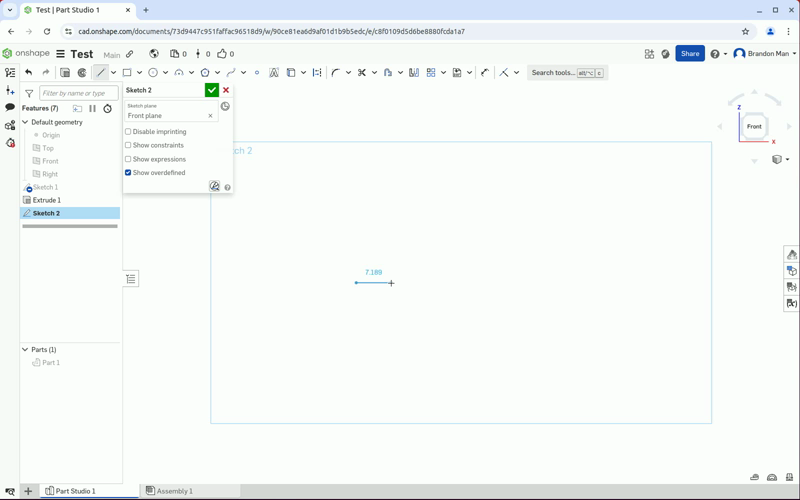
mouse_move(421, 282)
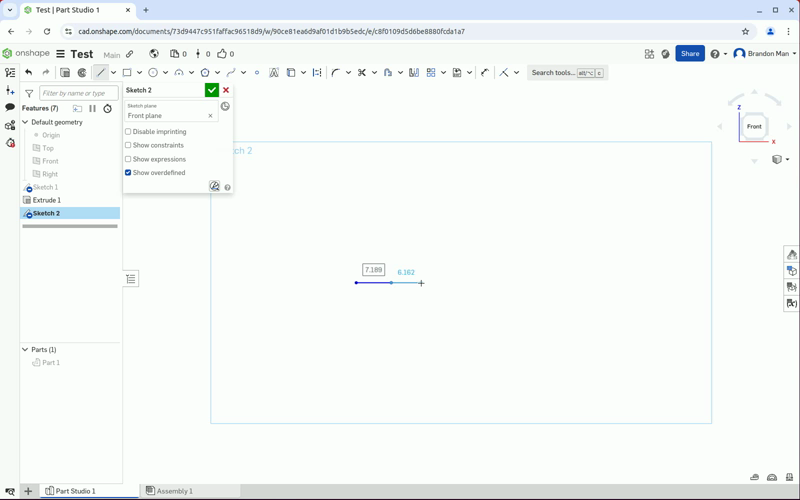
mouse_move(391, 257)
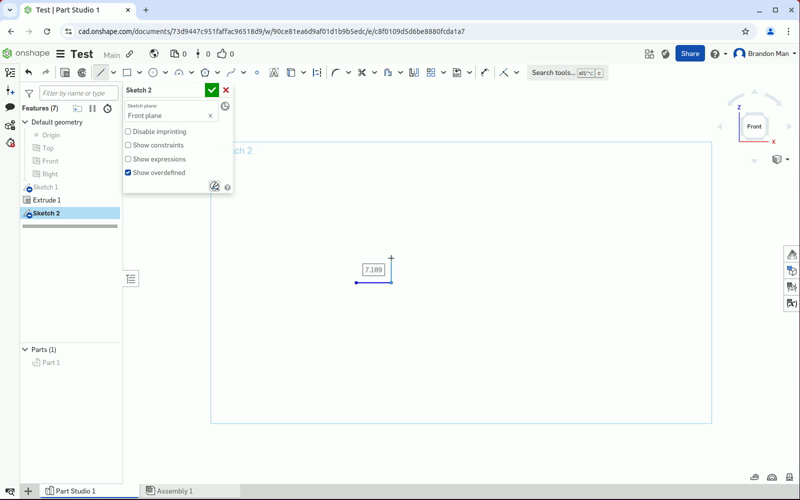
click(391, 257)
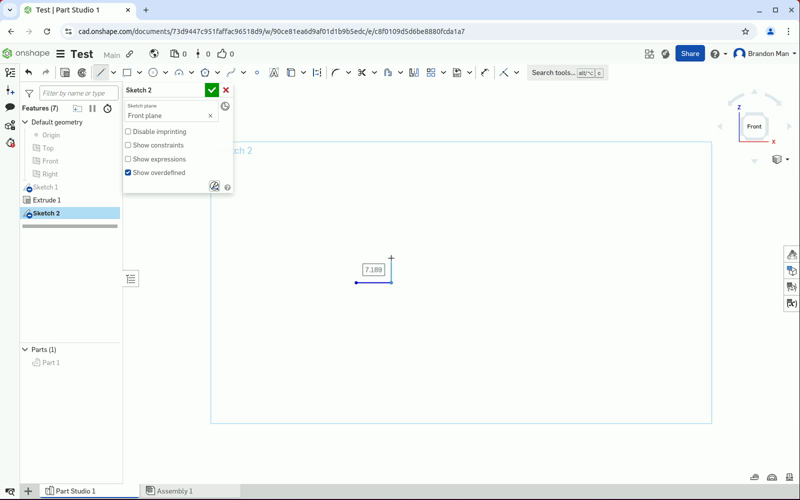
key_up(shift)
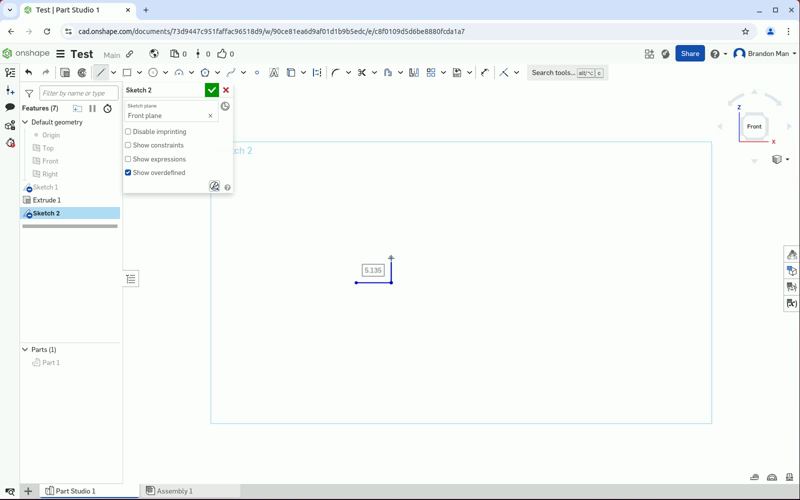
key_down(shift)
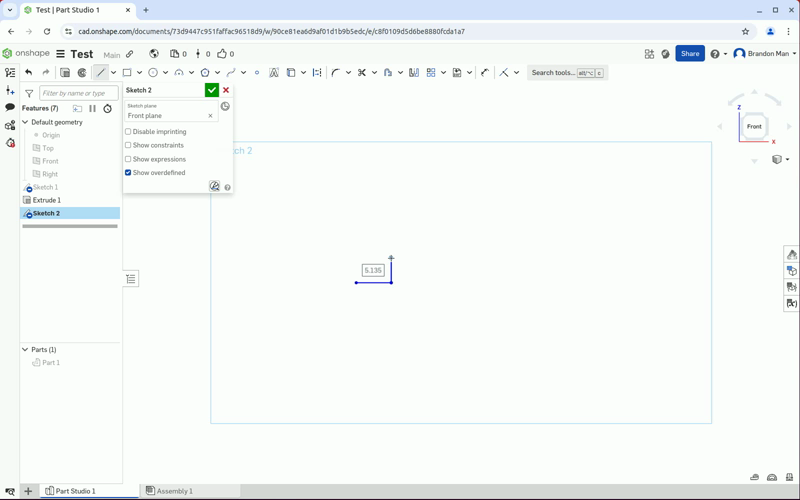
mouse_move(421, 257)
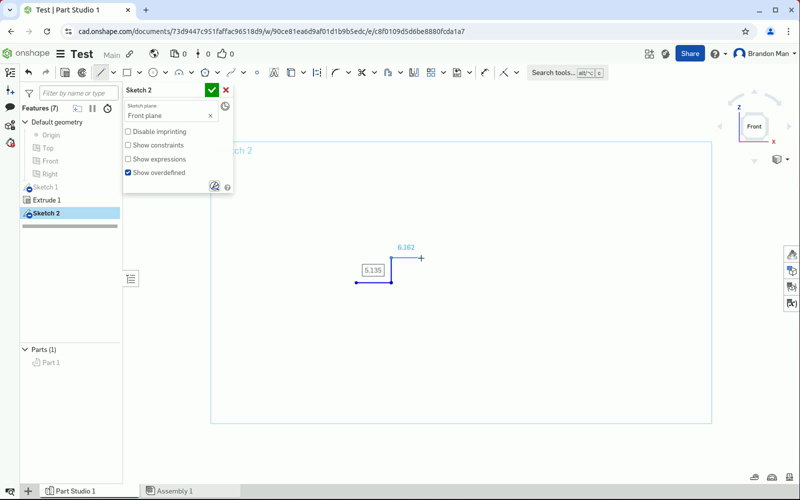
mouse_move(356, 257)
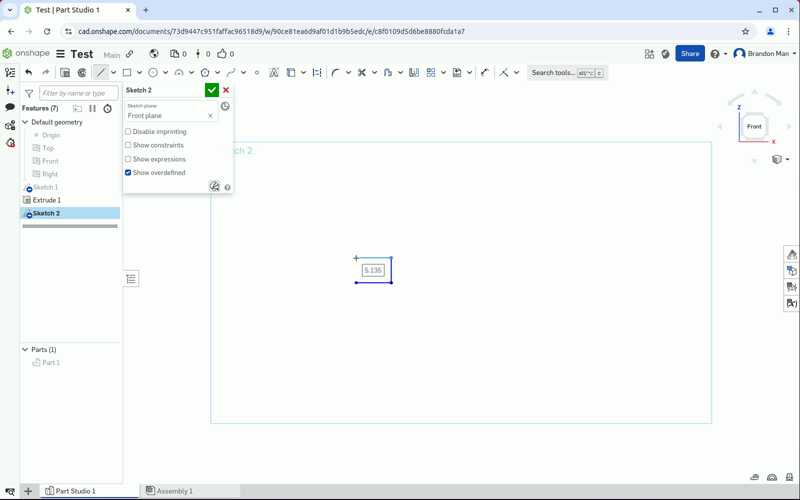
click(356, 257)
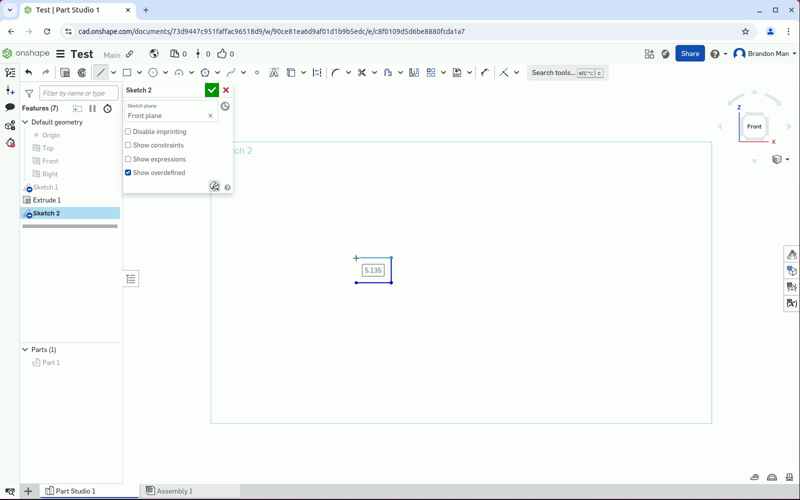
key_up(shift)
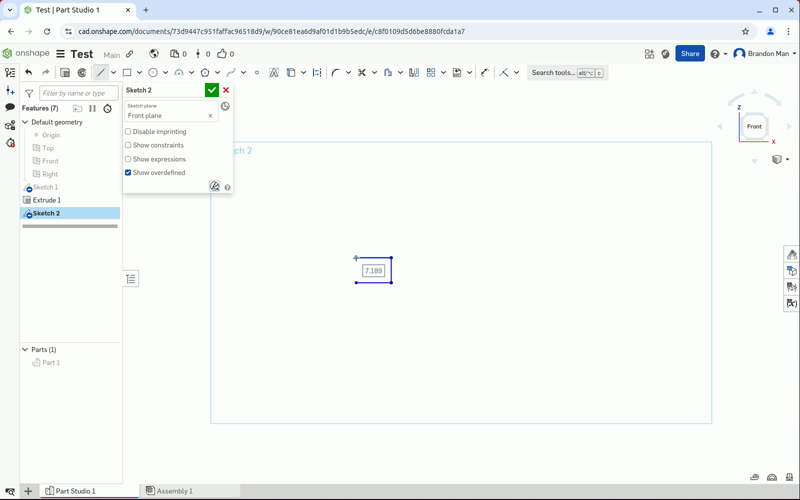
mouse_move(386, 257)
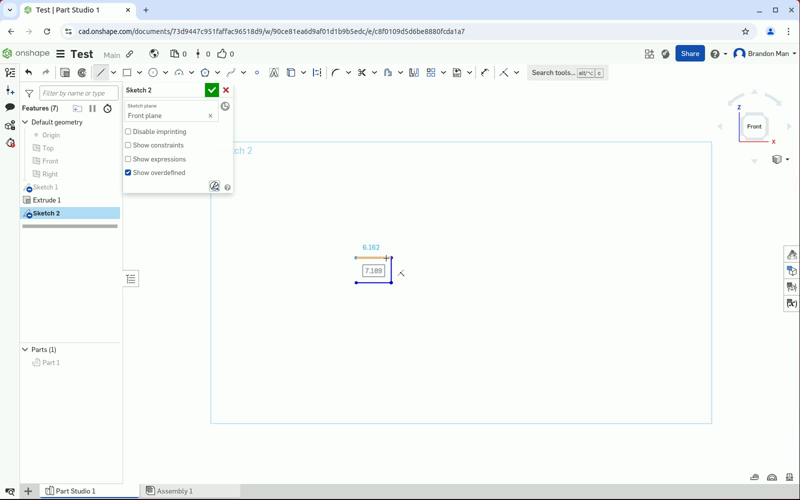
key_down(shift)
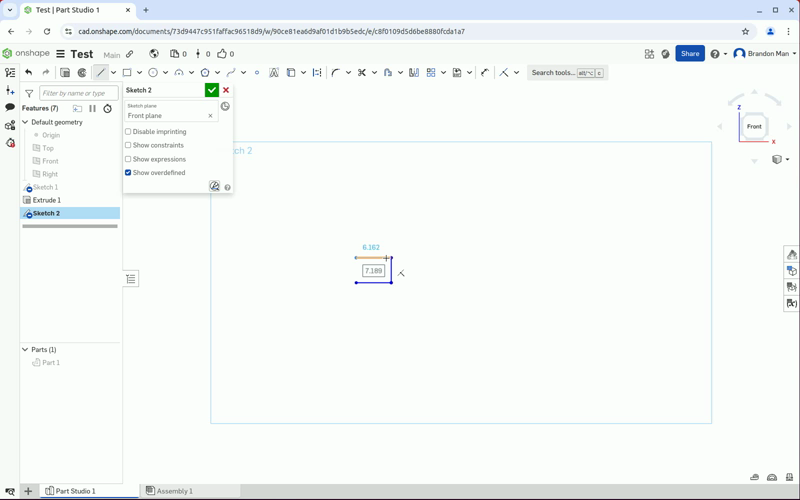
mouse_move(356, 282)
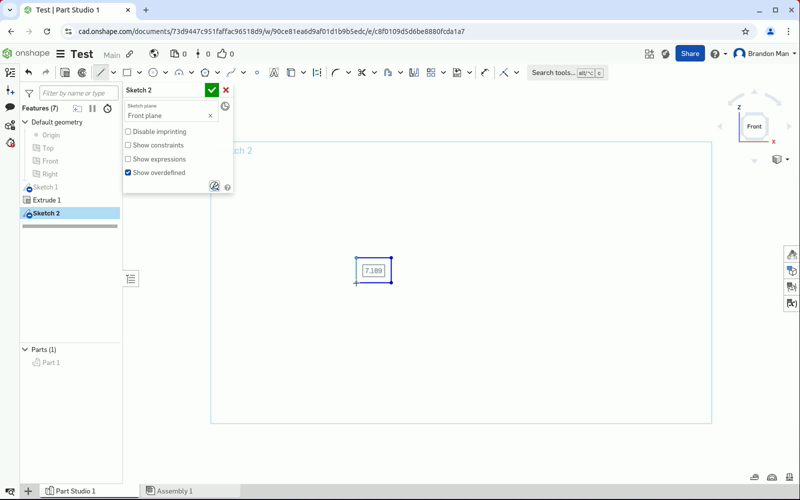
key_up(shift)
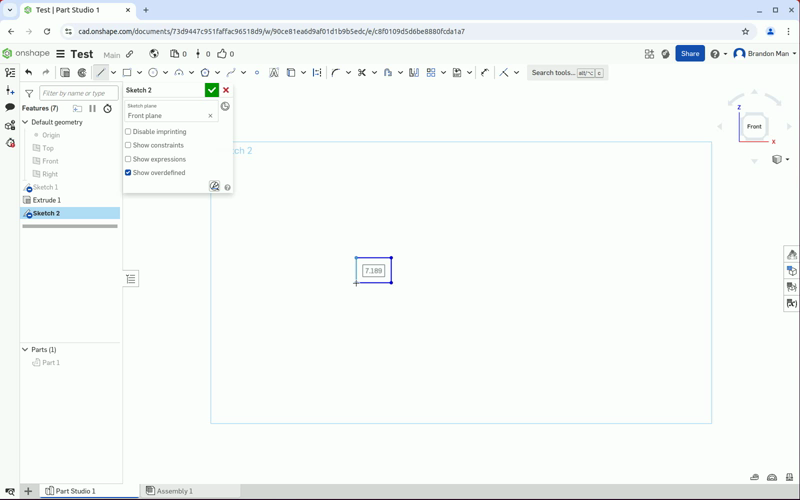
click(356, 282)
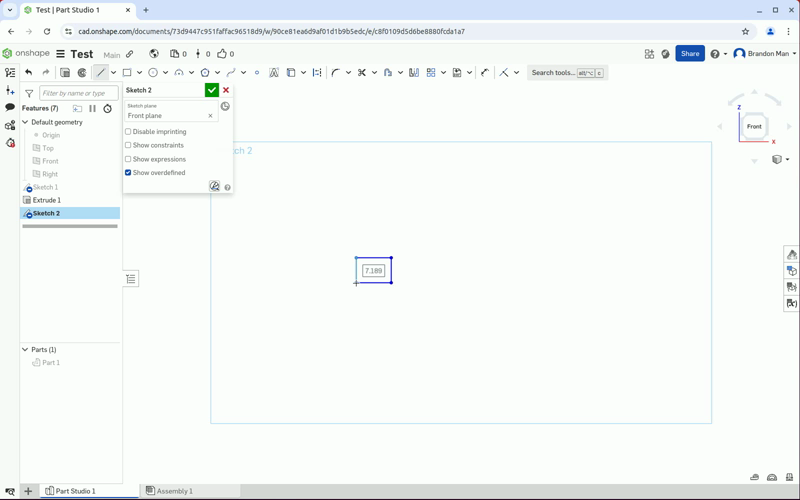
key(esc)
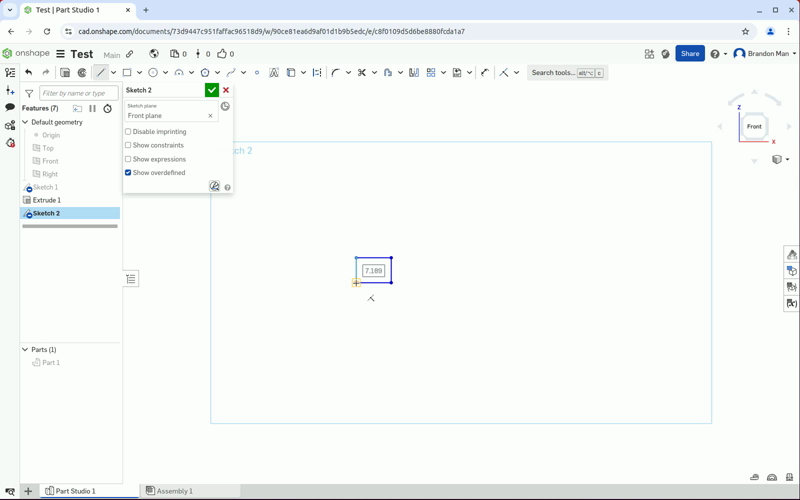
mouse_move(359, 259)
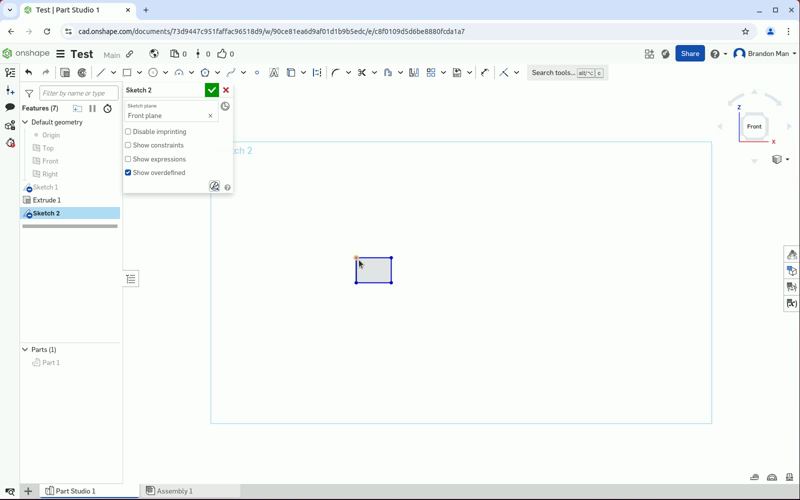
scroll(6)
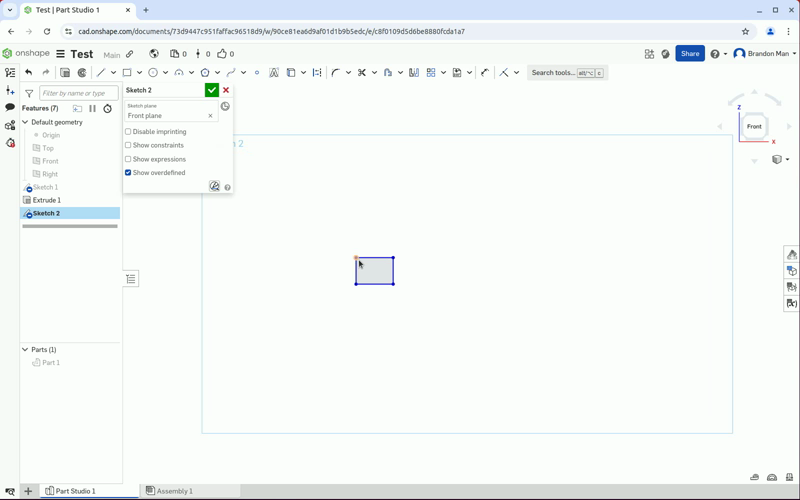
scroll(6)
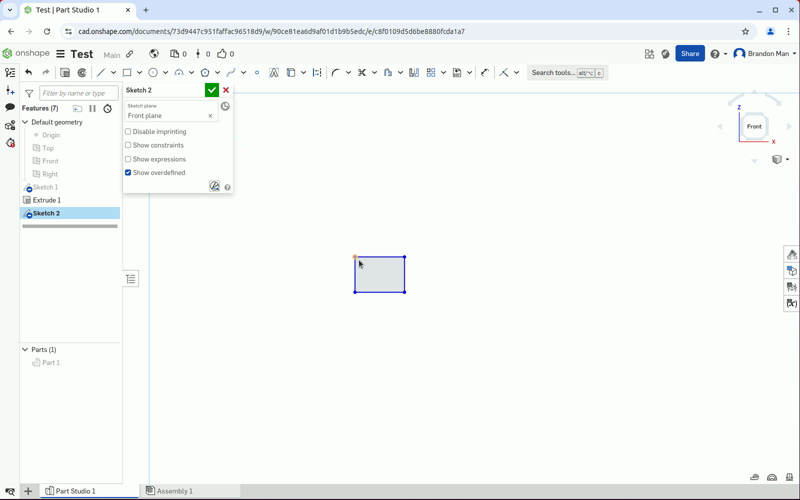
scroll(6)
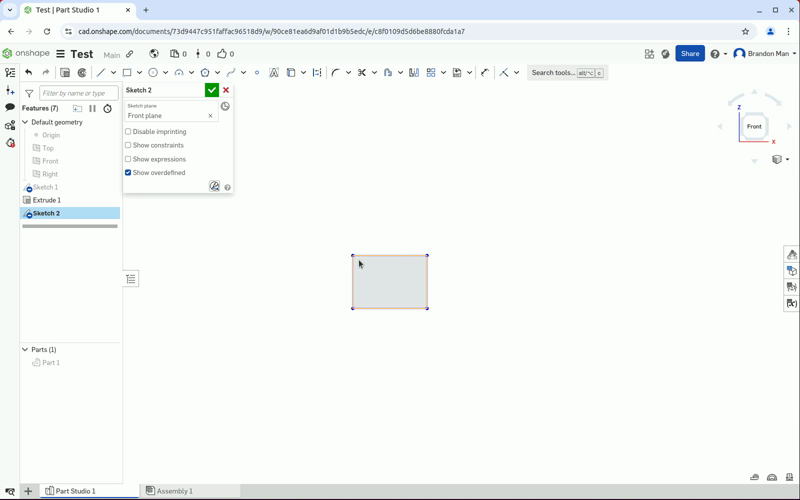
scroll(6)
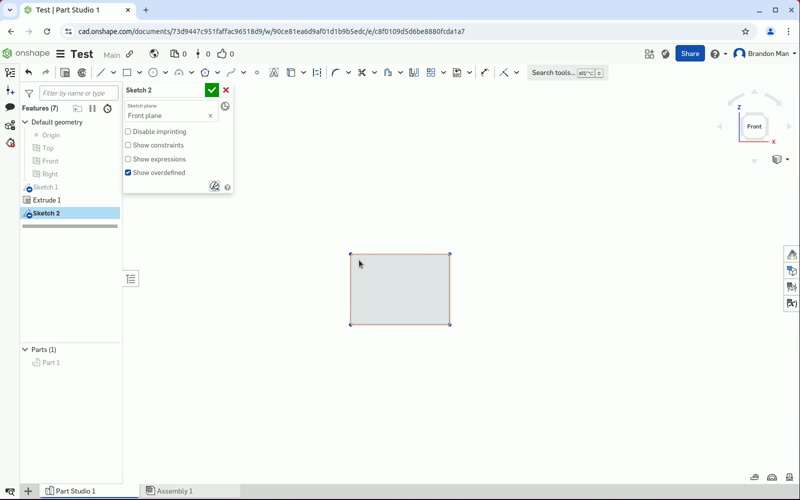
scroll(6)
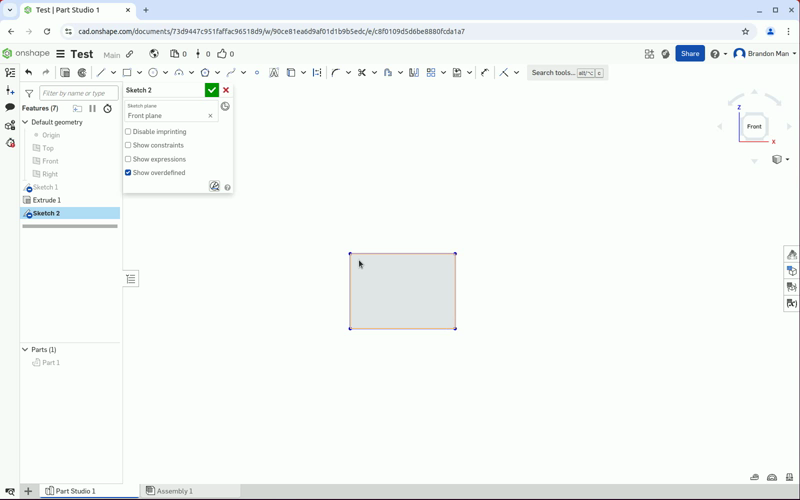
scroll(6)
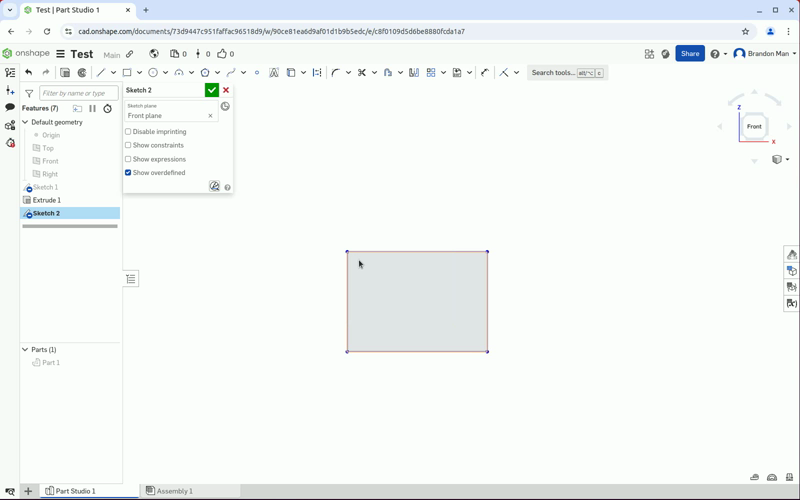
scroll(6)
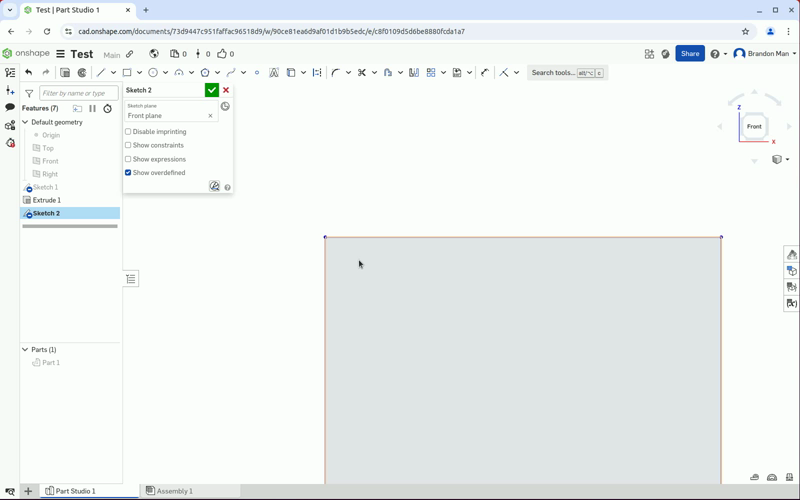
click(359, 259)
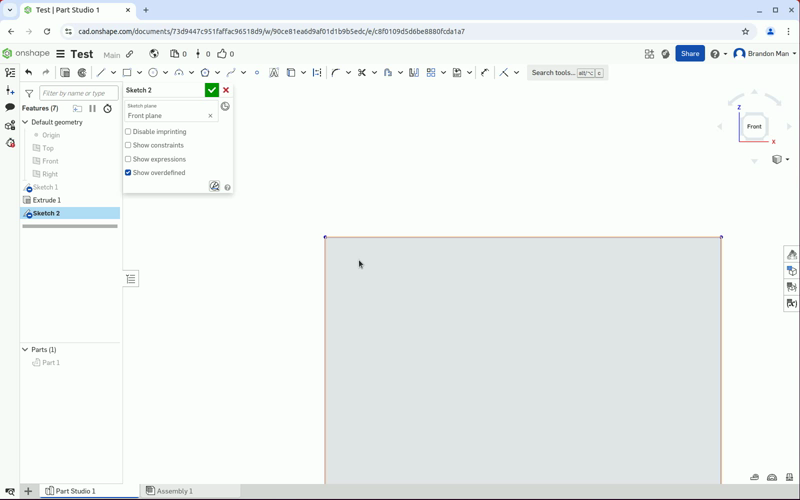
scroll(-6)
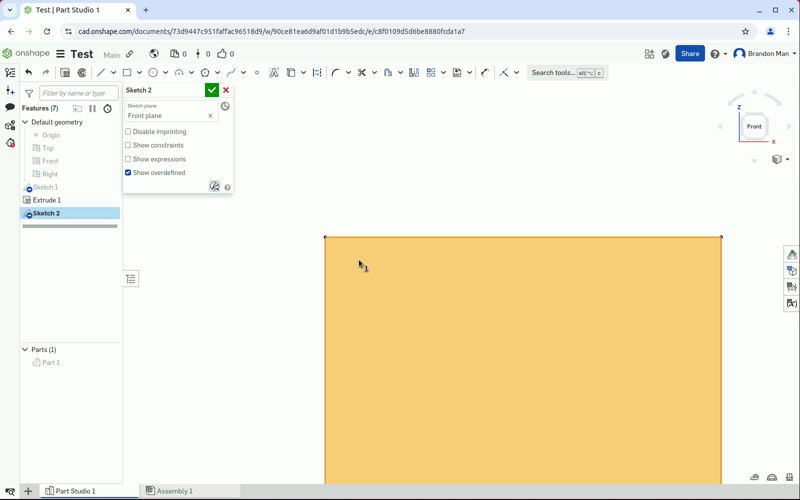
scroll(-6)
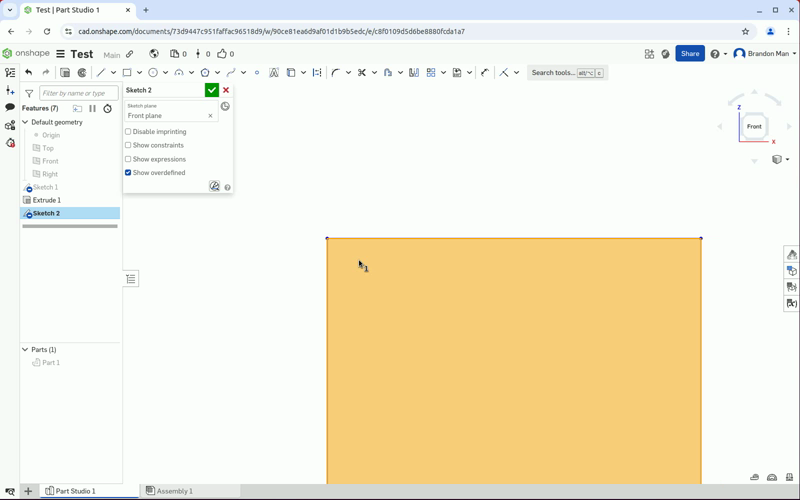
scroll(-6)
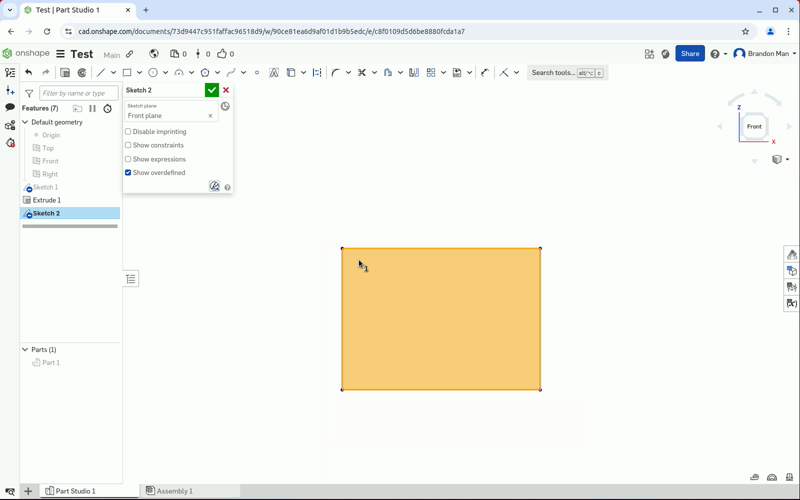
scroll(-6)
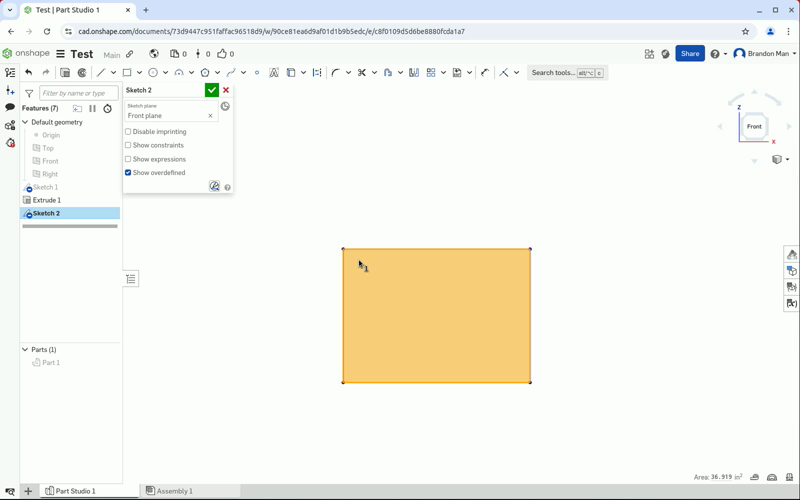
scroll(-6)
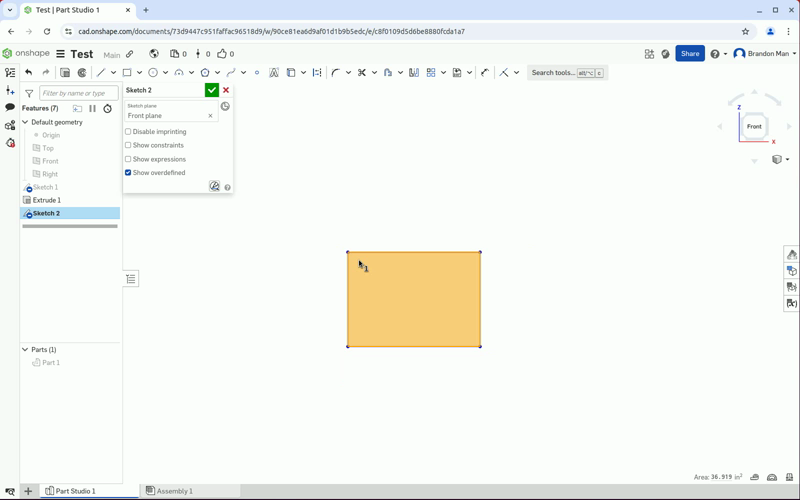
scroll(-6)
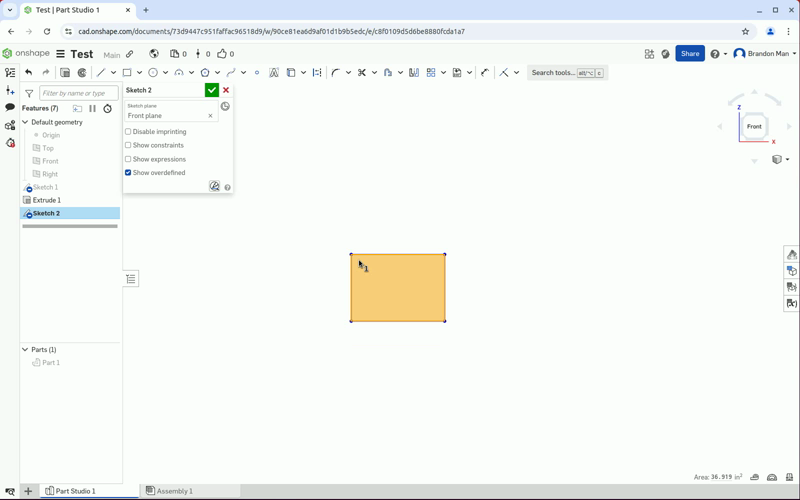
scroll(-6)
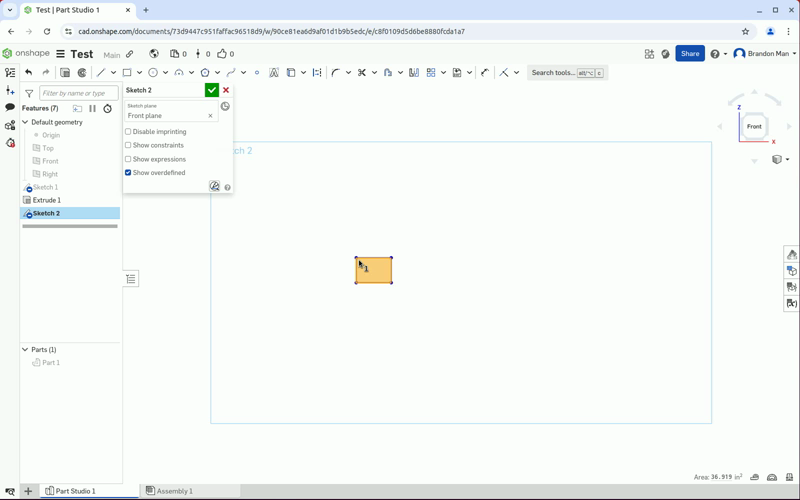
mouse_move(73, 352)
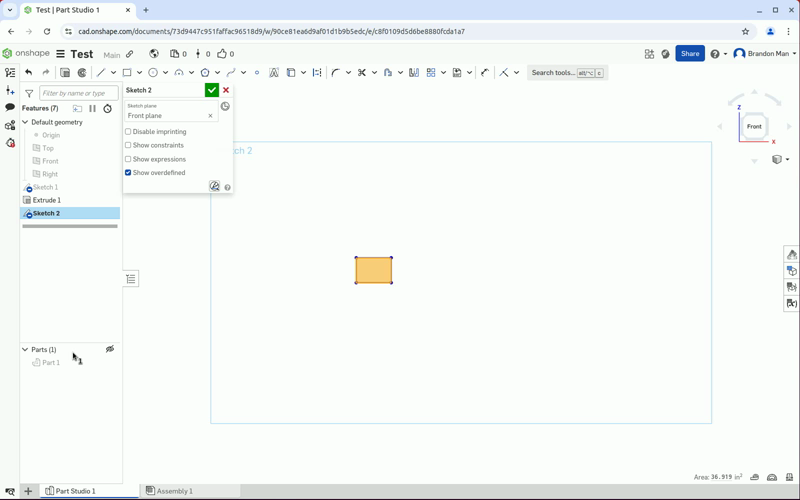
key(shift+y)
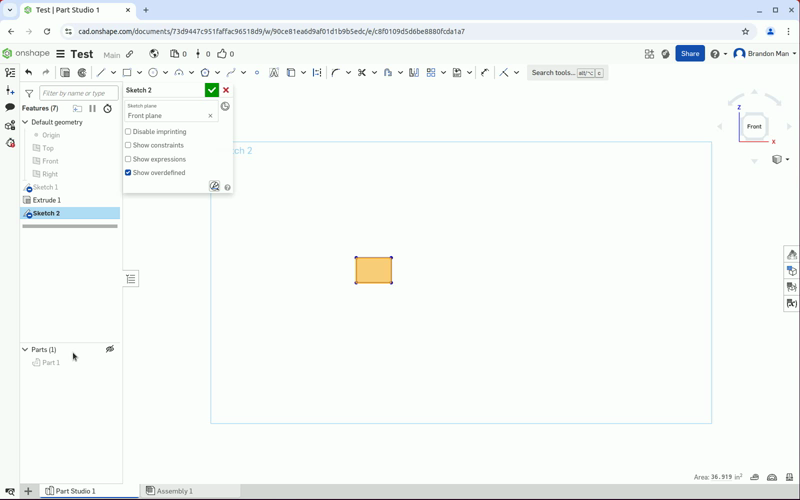
key(shift+e)
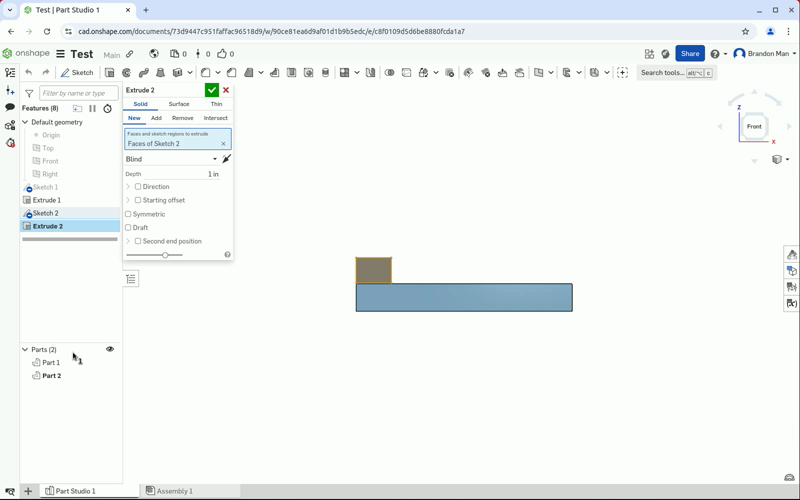
mouse_move(143, 106)
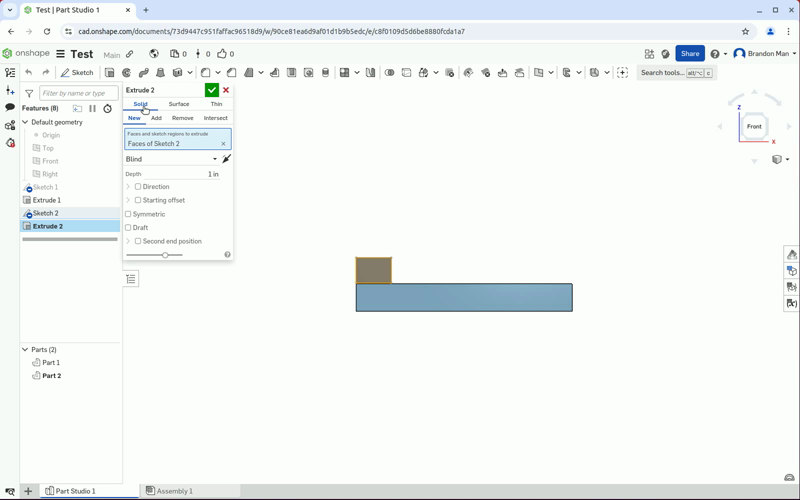
click(143, 106)
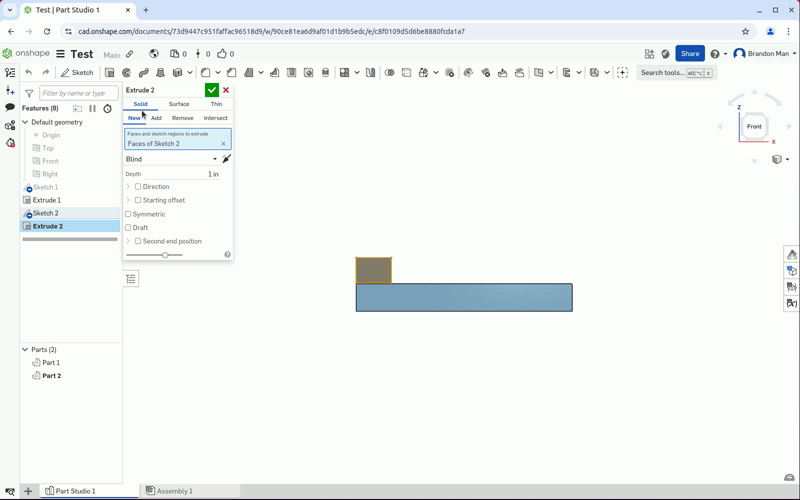
mouse_move(137, 120)
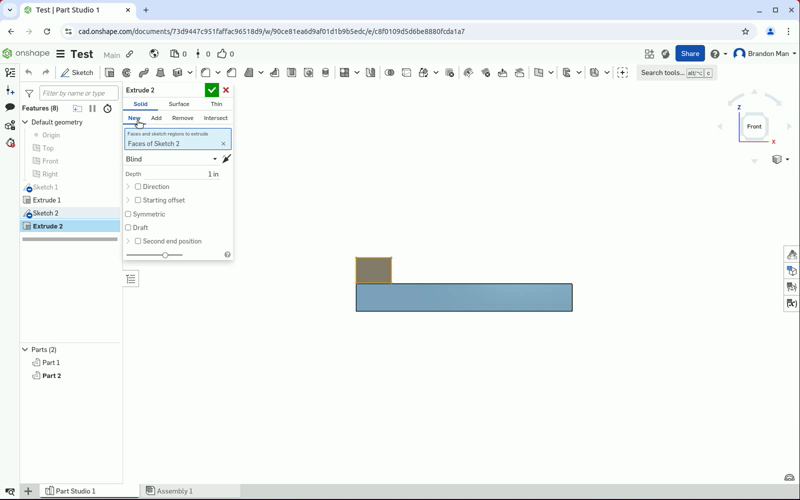
click(137, 120)
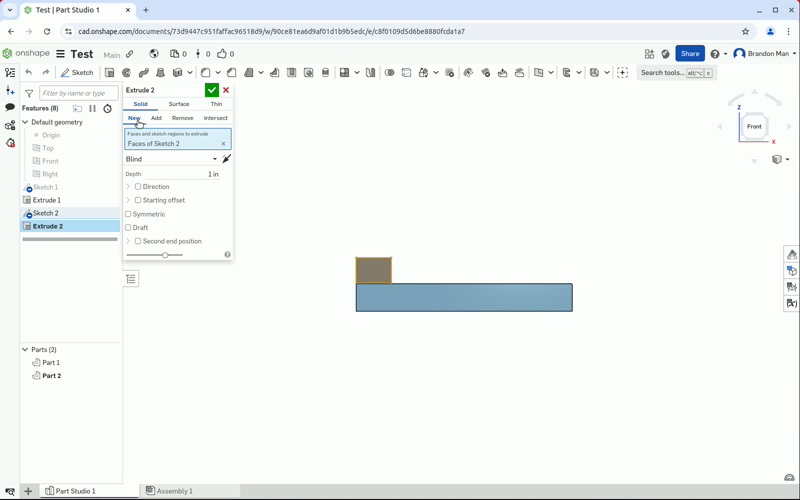
key(tab, 4)
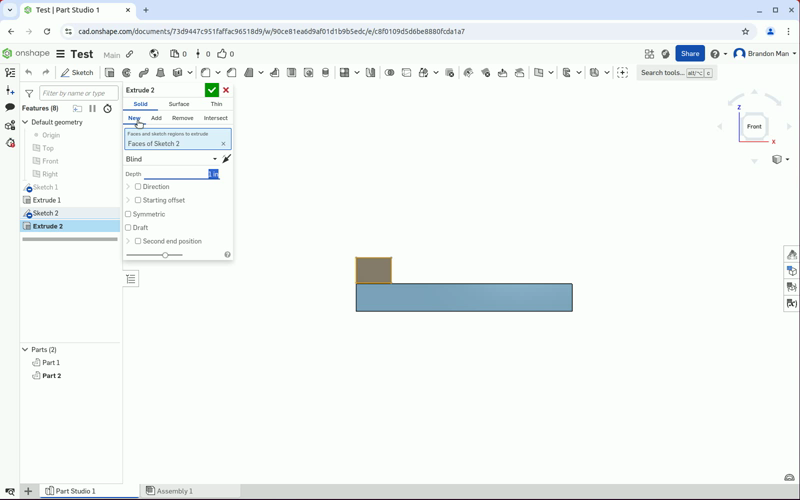
text(7.462)
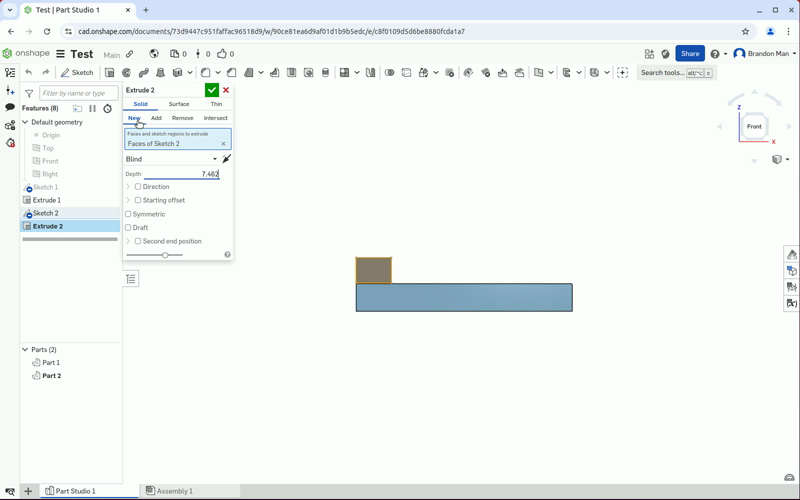
key(enter)
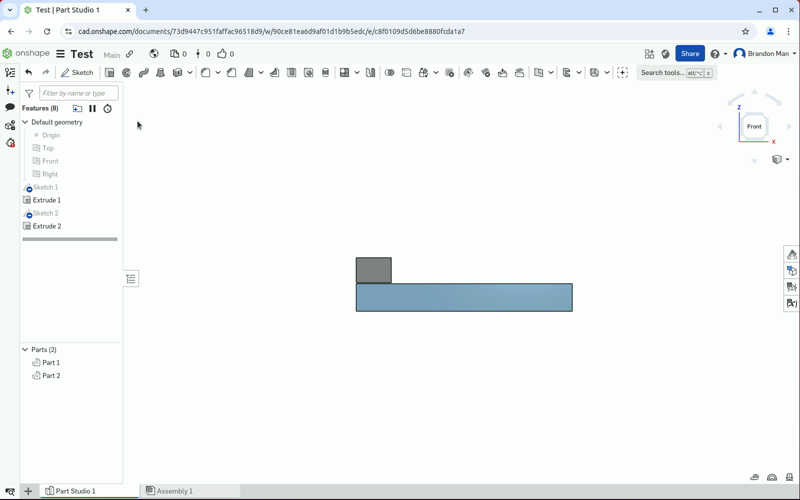
key(shift+h)
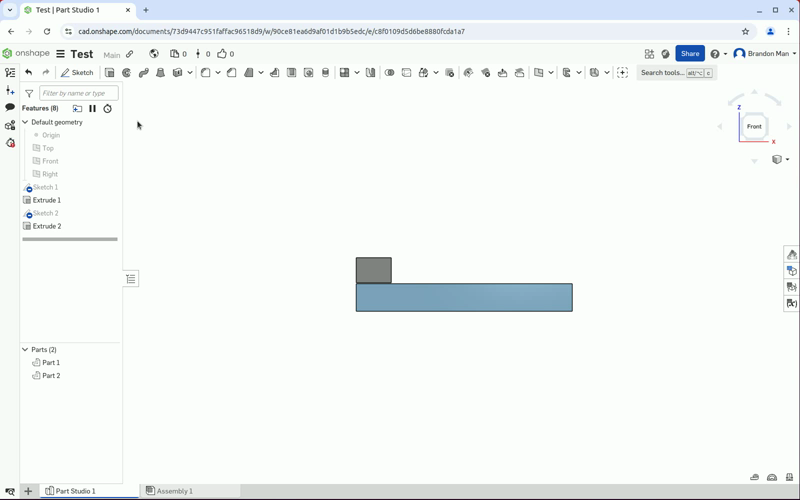
key(shift+h)
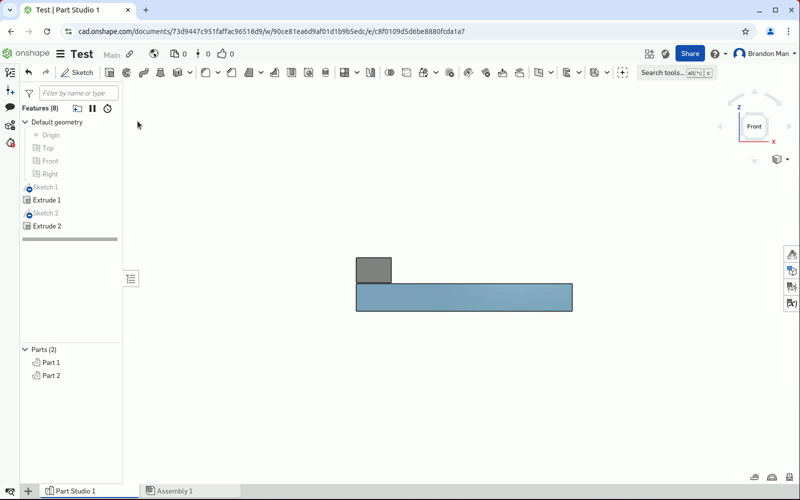
mouse_move(73, 189)
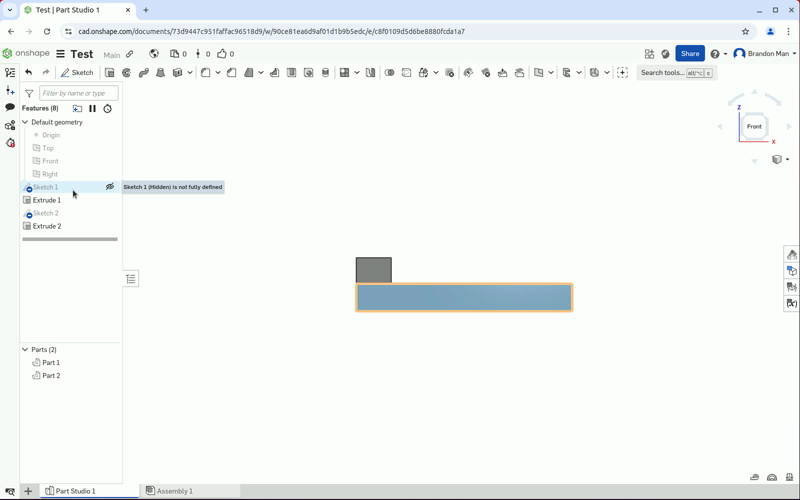
click(73, 189)
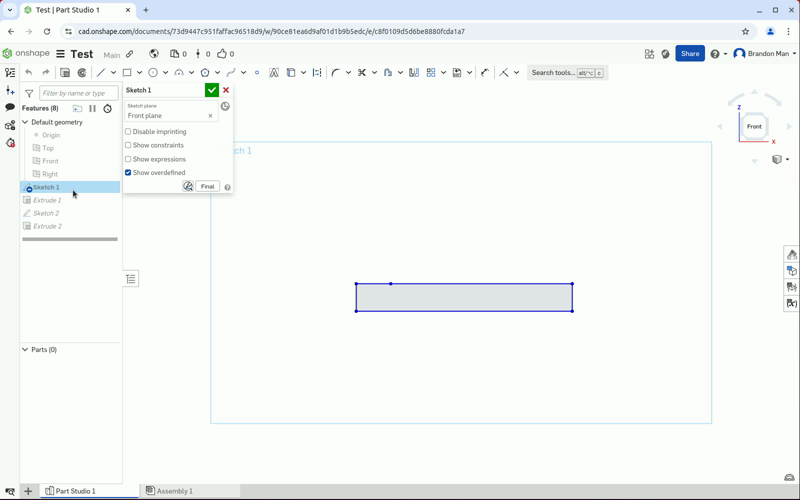
mouse_move(229, 92)
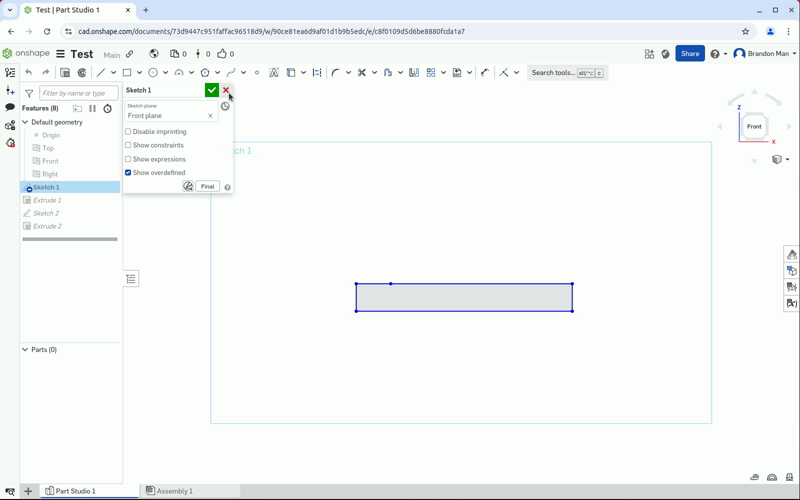
click(229, 92)
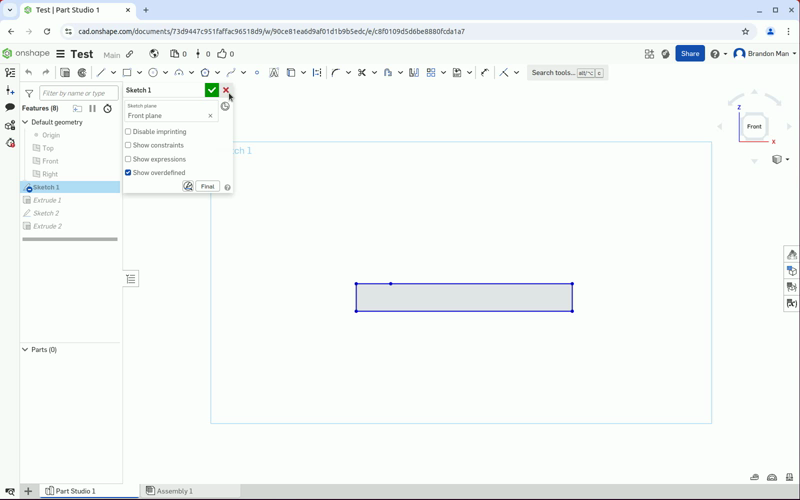
key(shift+s)
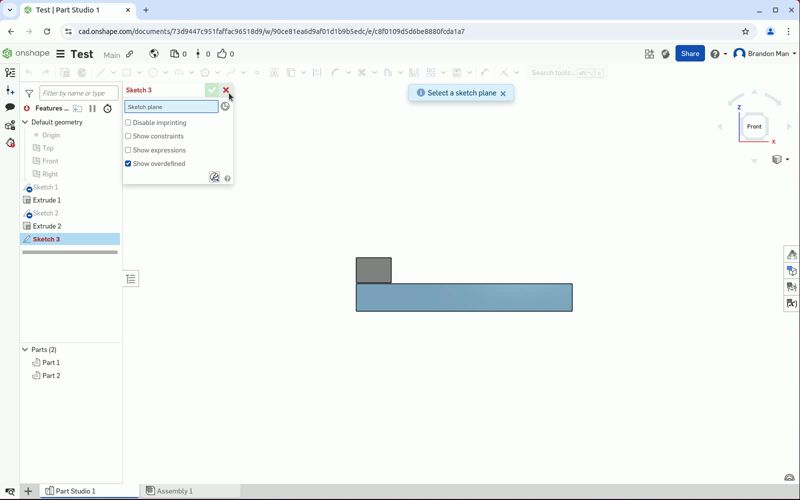
mouse_move(73, 163)
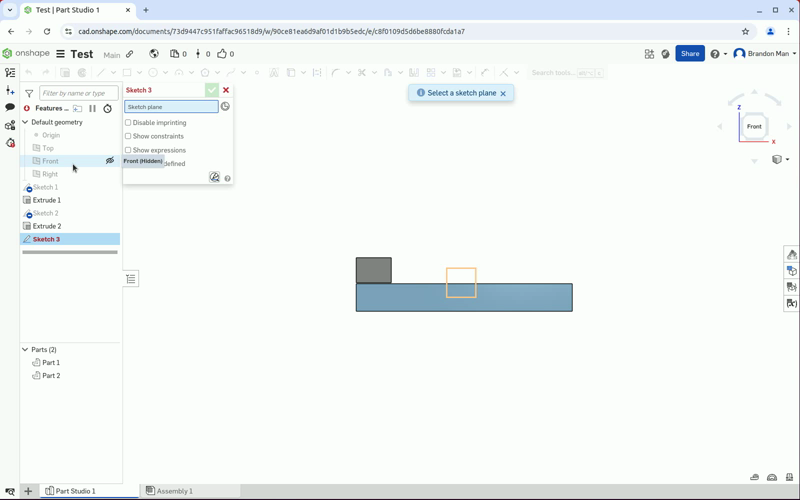
click(73, 163)
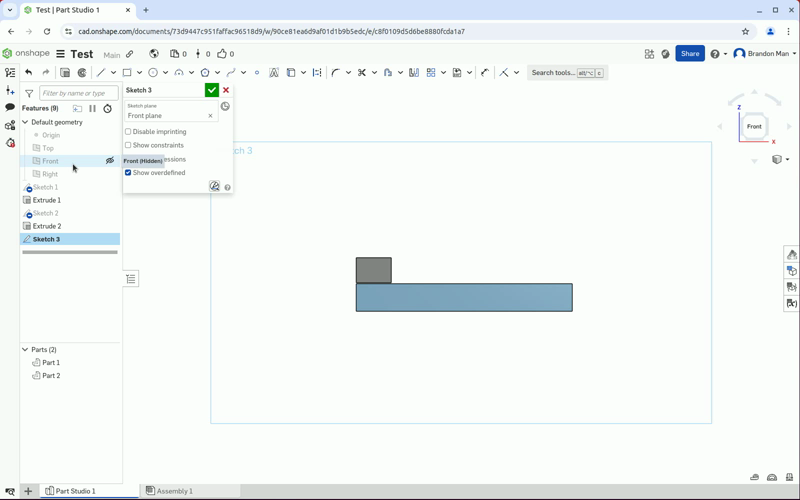
mouse_move(73, 352)
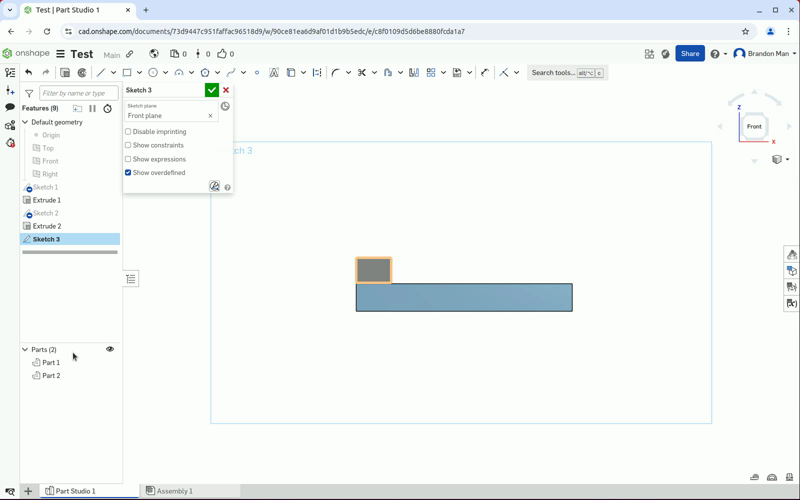
key(y)
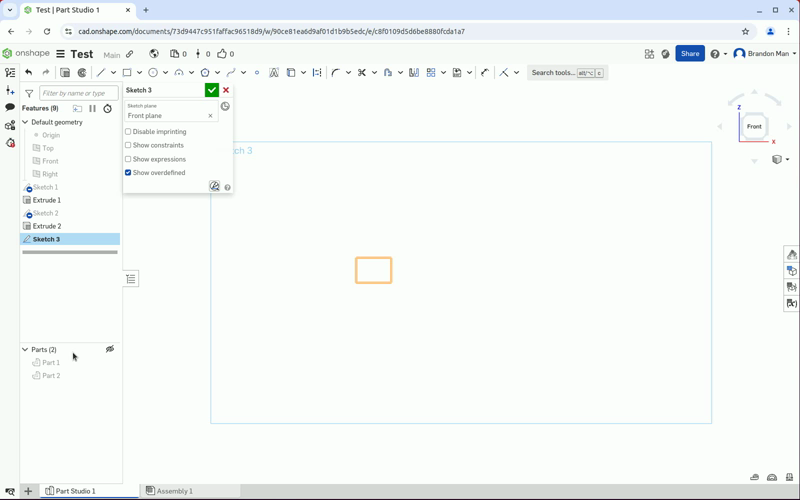
key(l)
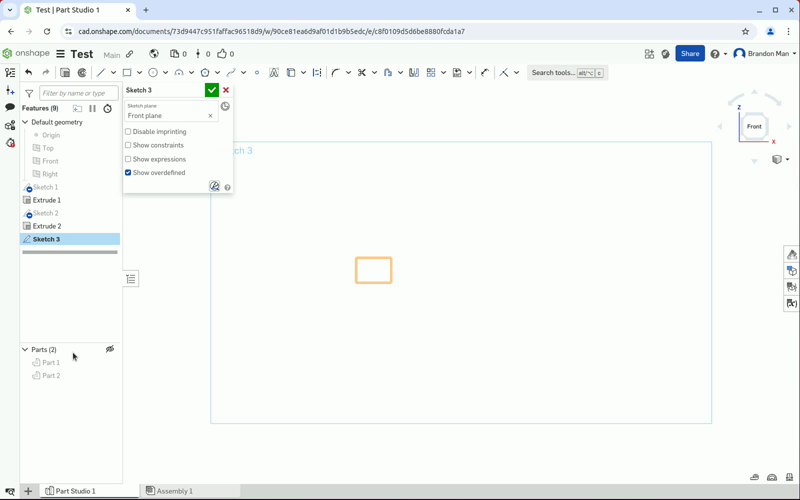
key_down(shift)
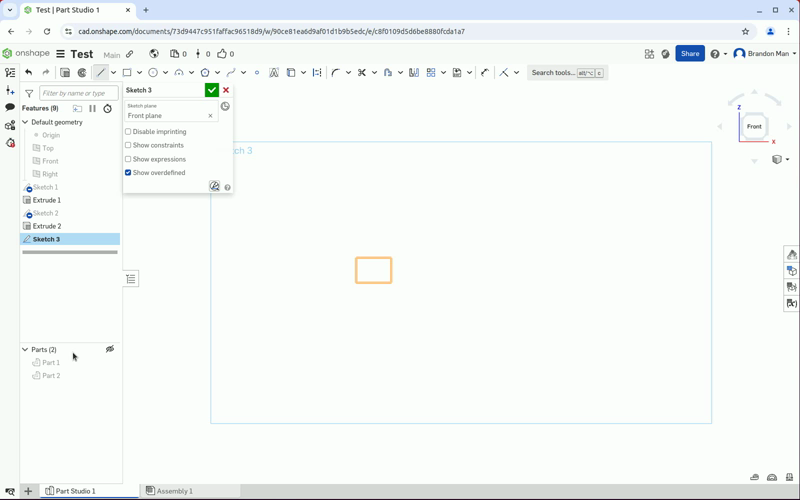
mouse_move(524, 275)
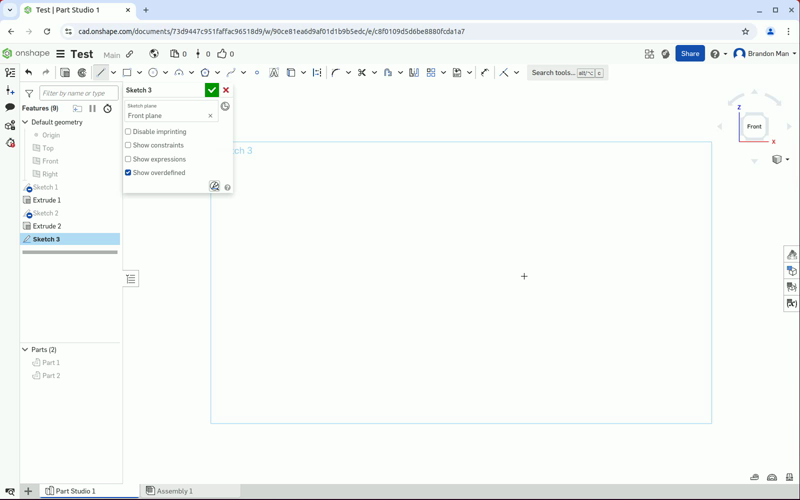
click(524, 275)
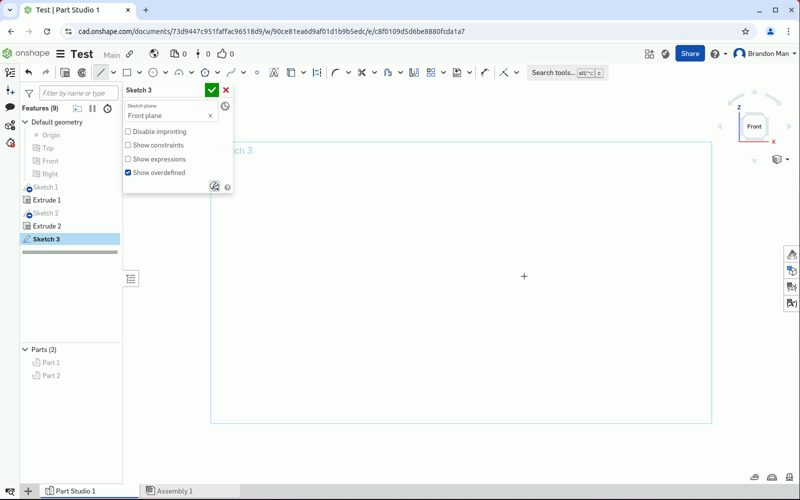
key_up(shift)
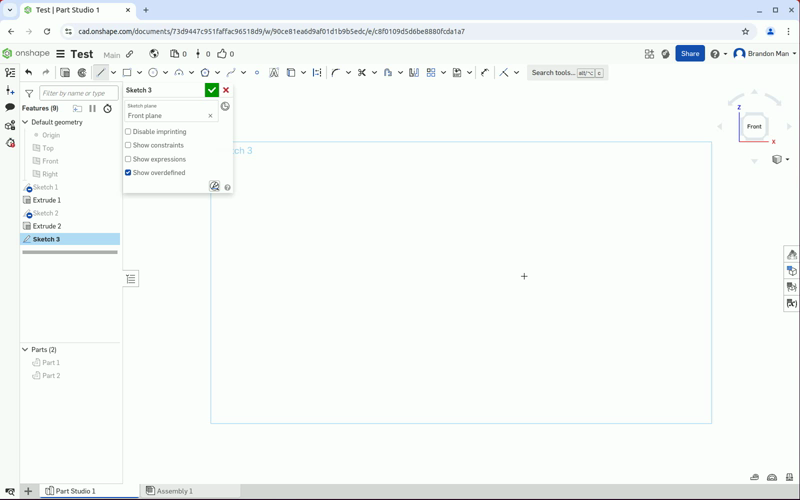
key_down(shift)
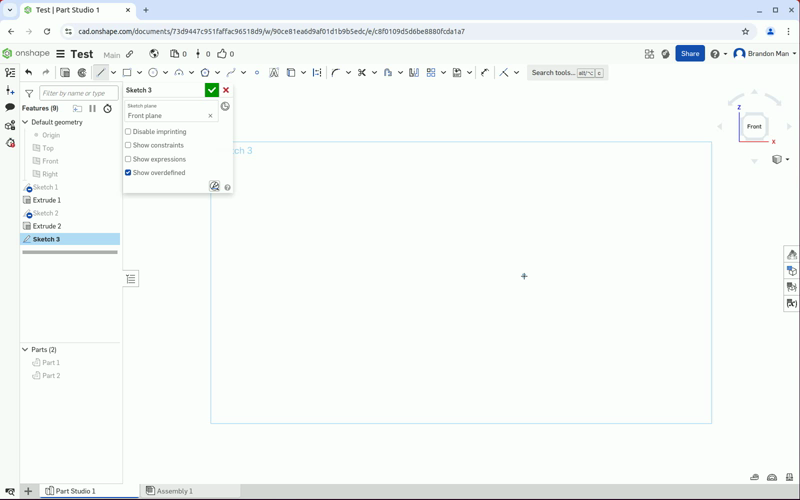
mouse_move(554, 275)
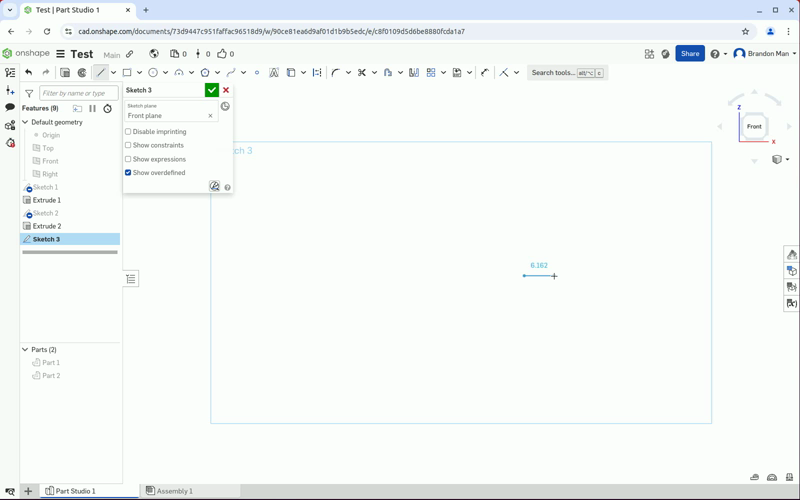
mouse_move(570, 276)
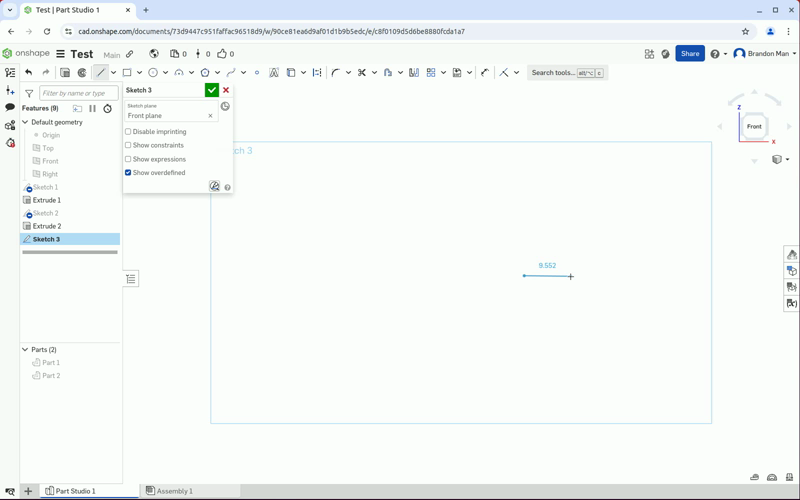
click(570, 276)
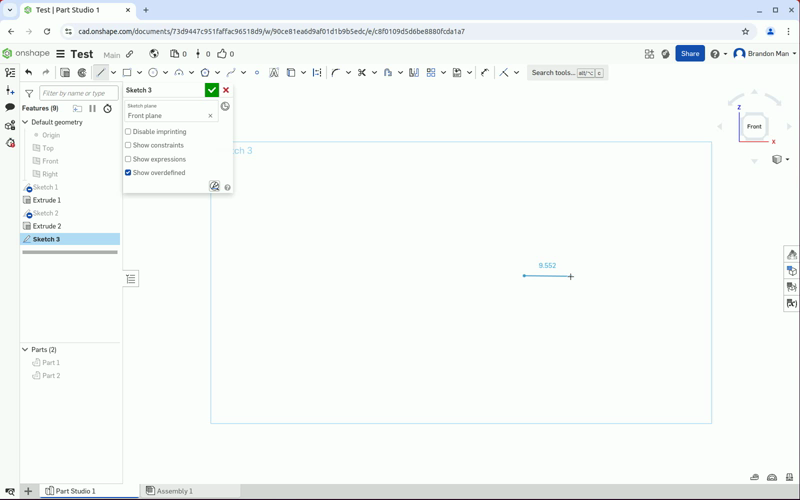
key_up(shift)
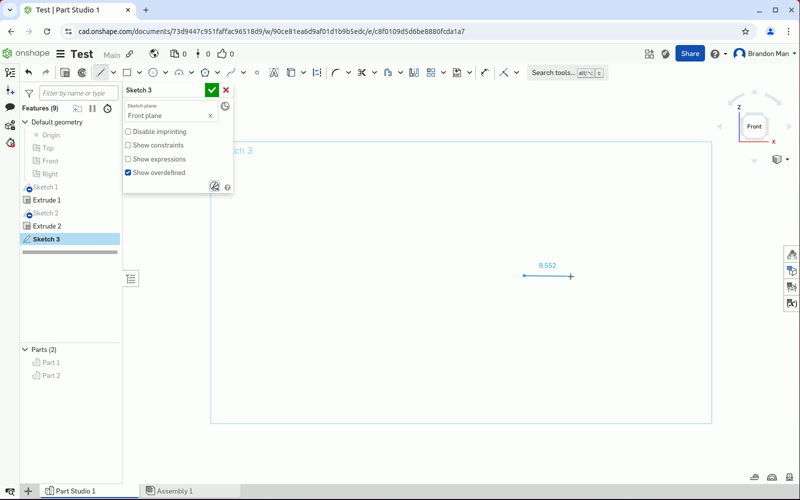
key_down(shift)
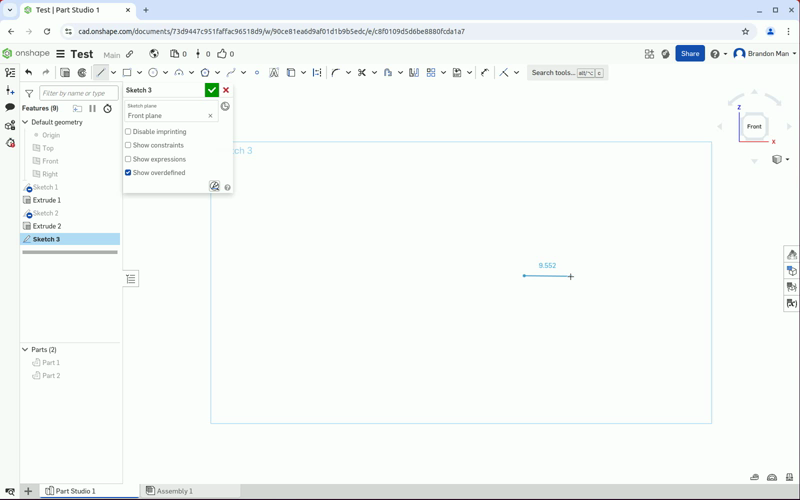
mouse_move(589, 276)
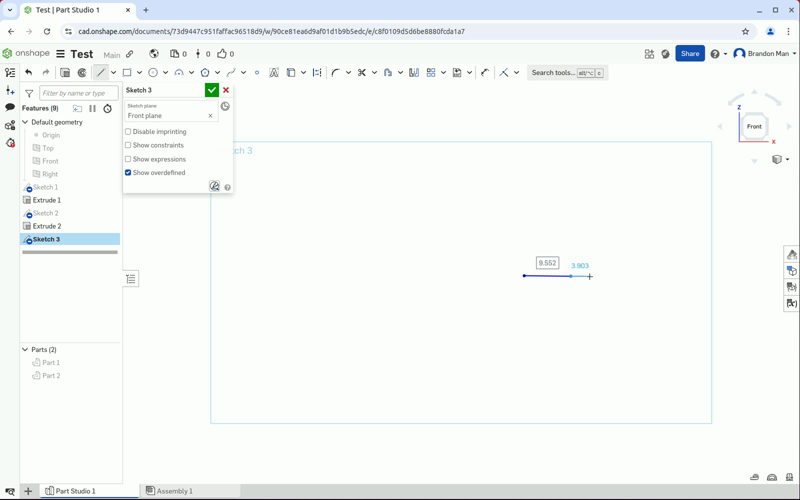
mouse_move(570, 258)
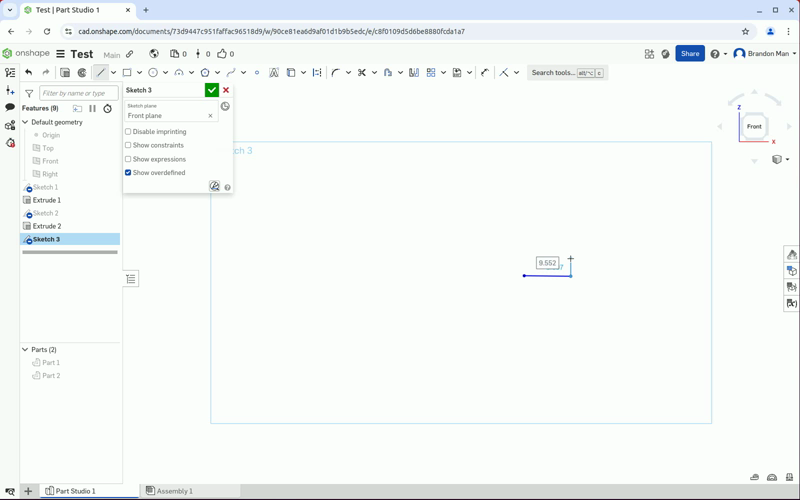
click(570, 258)
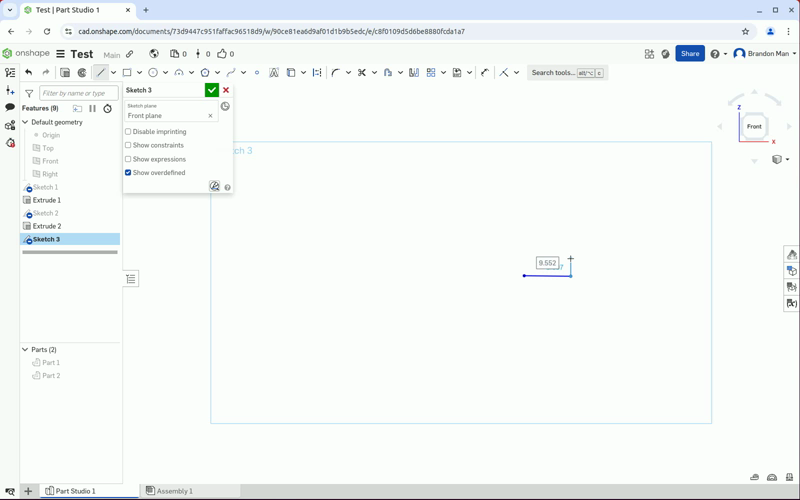
key_up(shift)
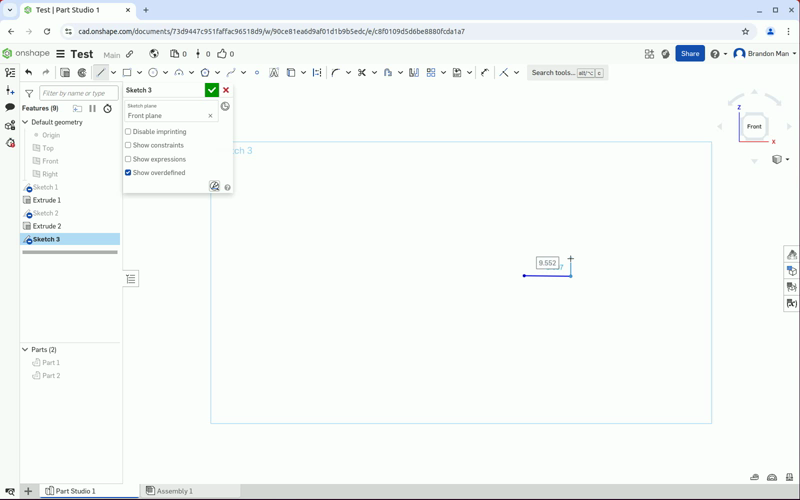
key_down(shift)
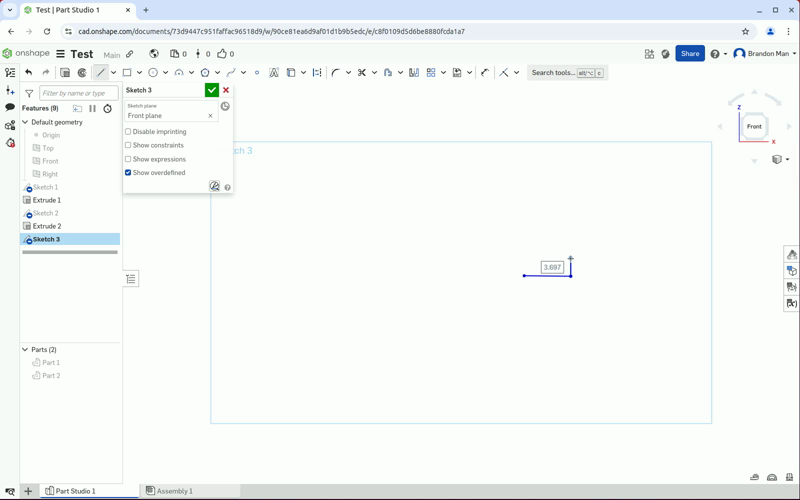
mouse_move(589, 258)
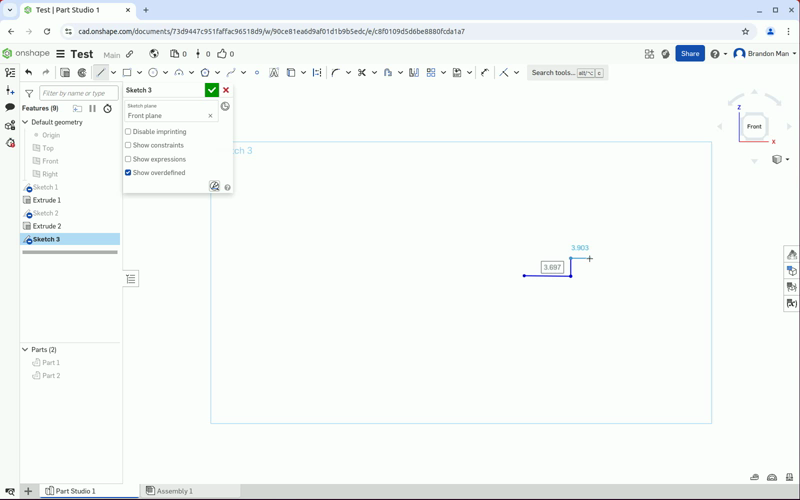
mouse_move(524, 258)
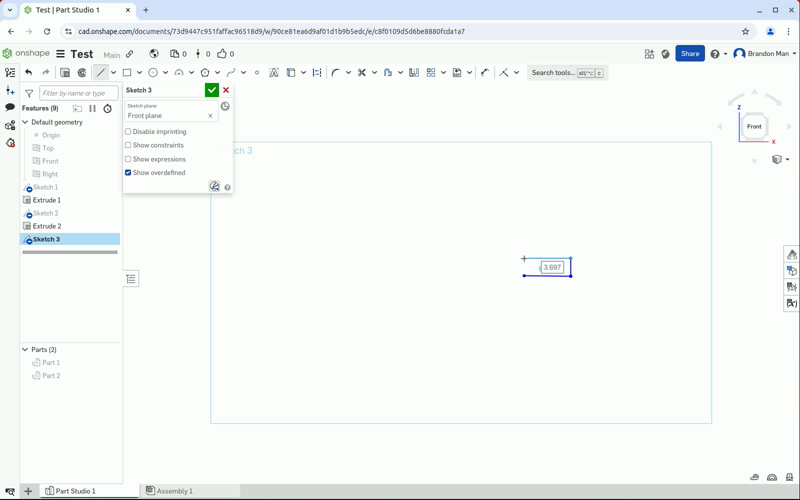
click(524, 258)
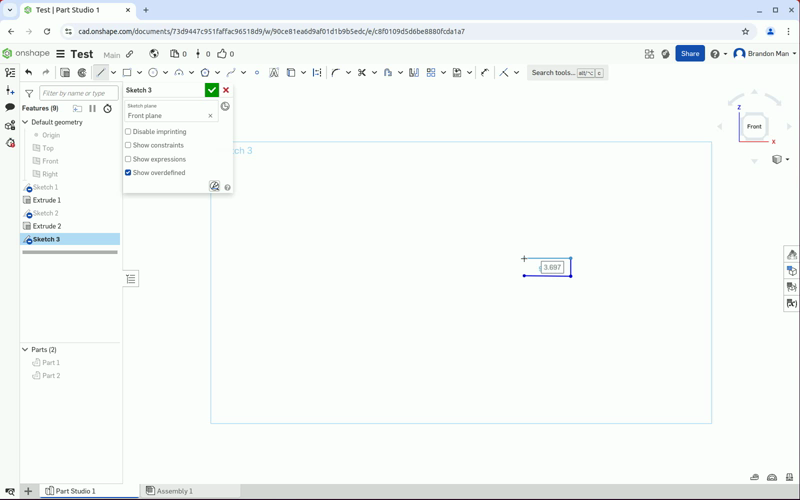
key_up(shift)
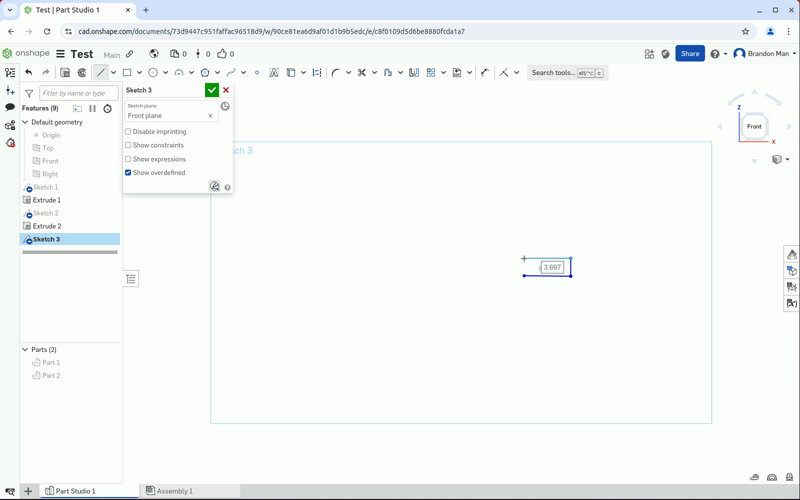
key_down(shift)
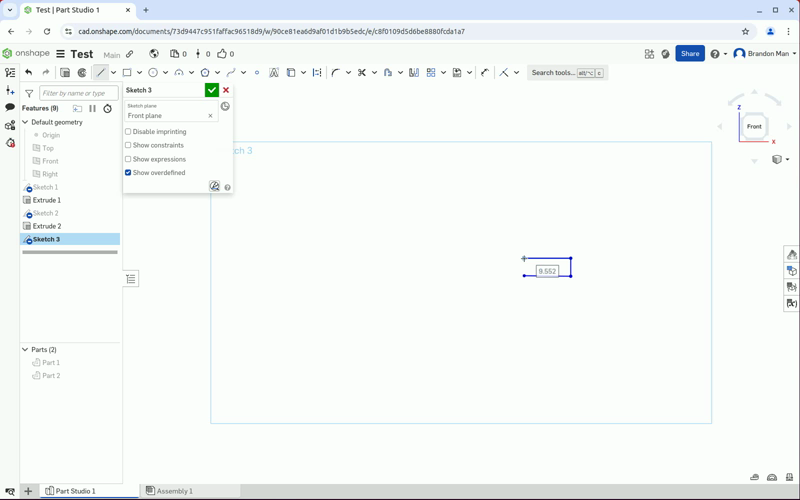
mouse_move(554, 258)
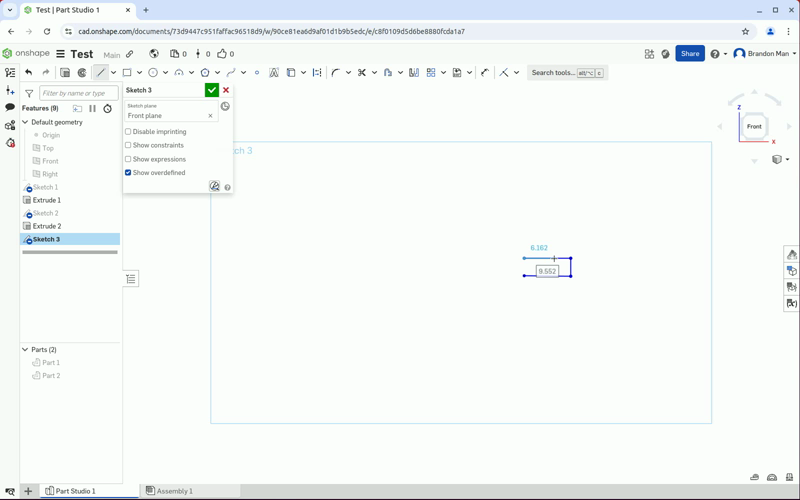
mouse_move(524, 267)
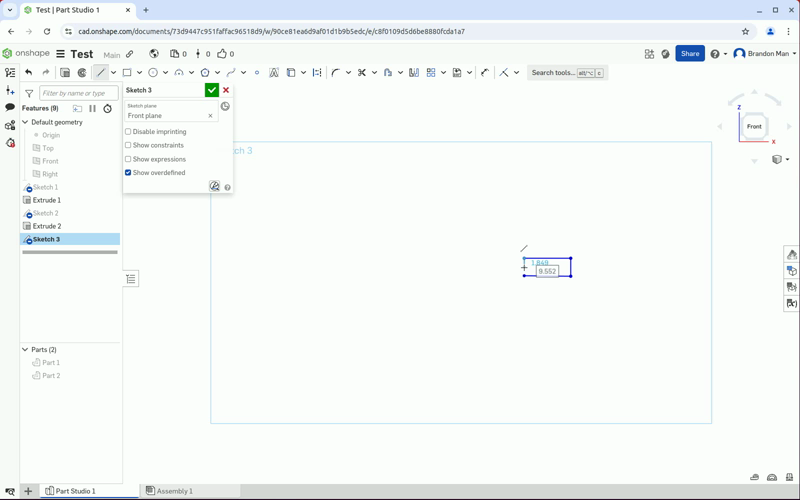
click(524, 267)
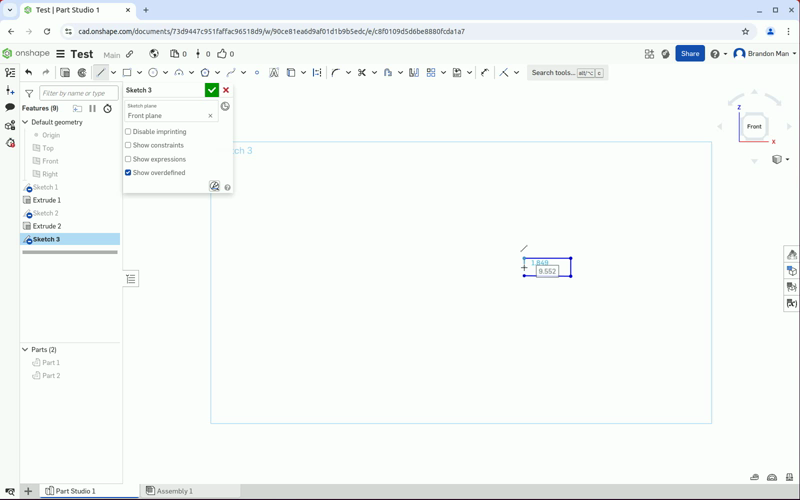
key_up(shift)
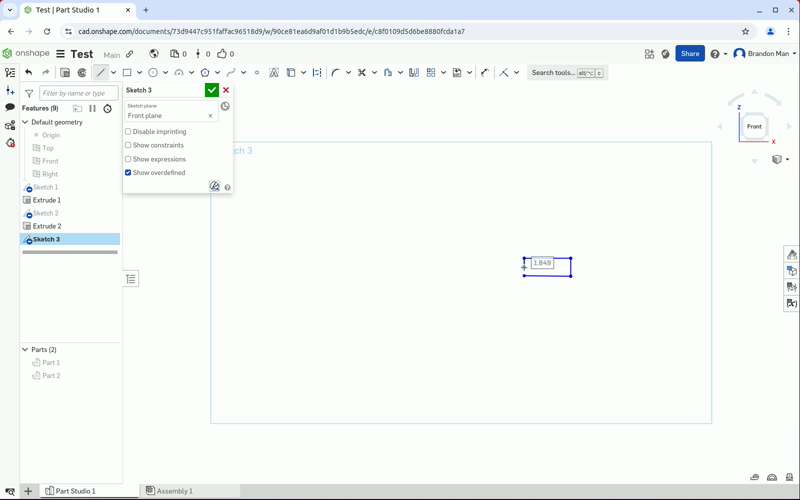
mouse_move(554, 267)
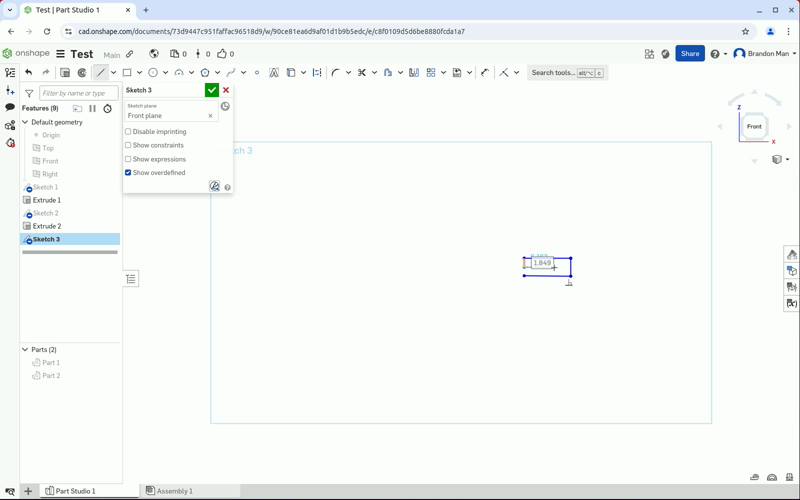
key_down(shift)
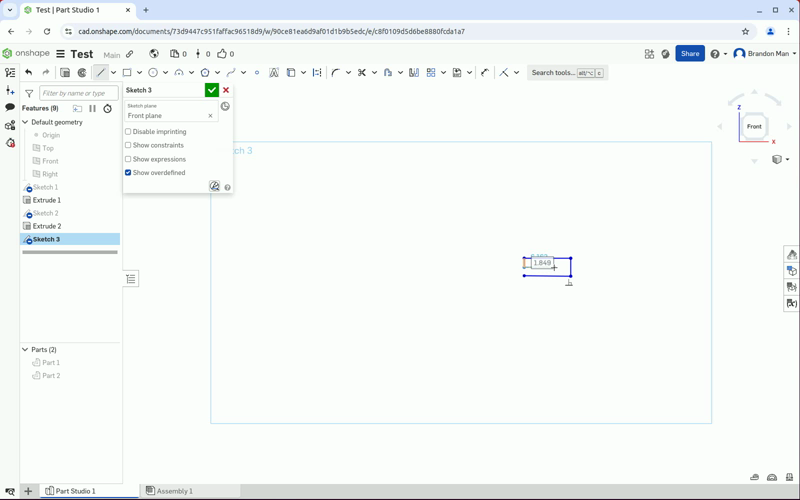
mouse_move(524, 275)
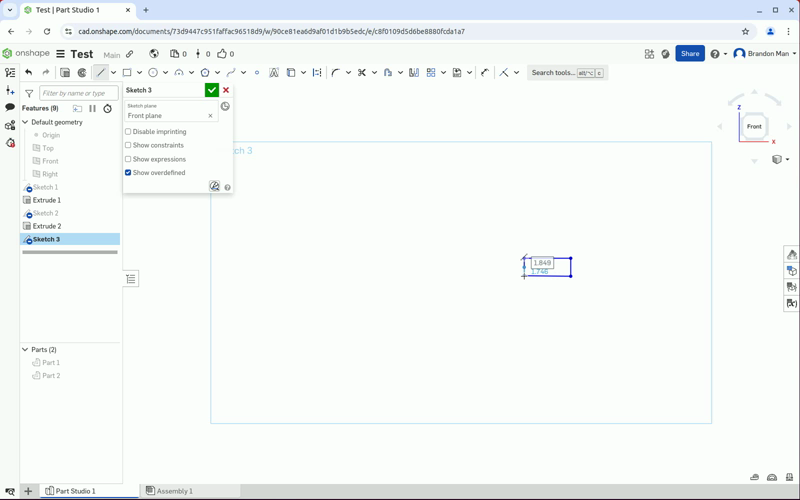
key_up(shift)
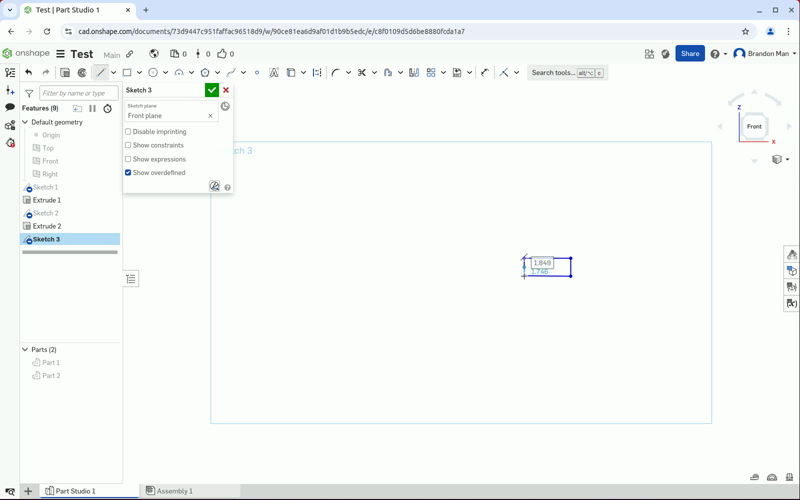
click(524, 275)
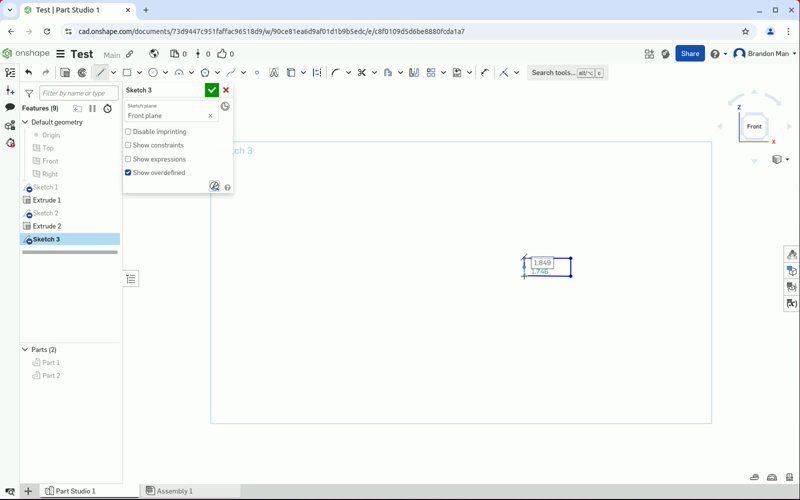
key(esc)
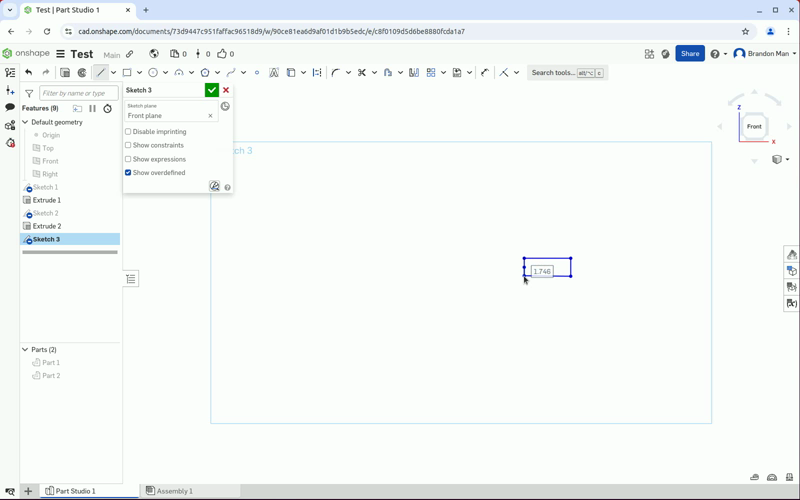
mouse_move(550, 269)
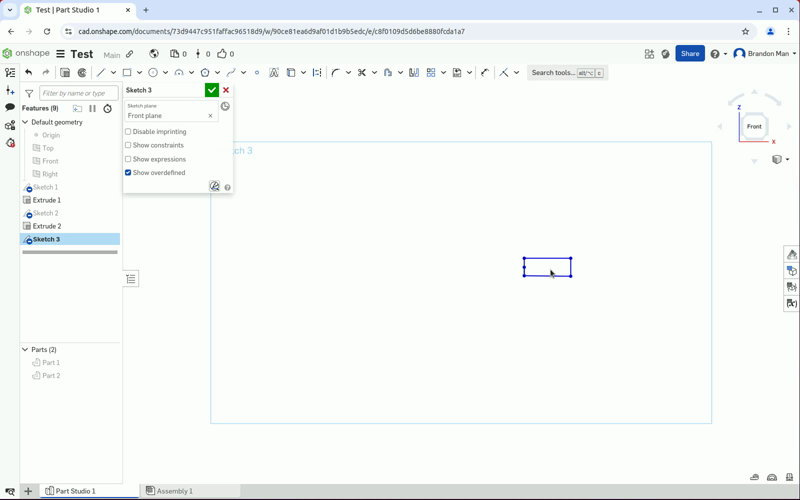
scroll(6)
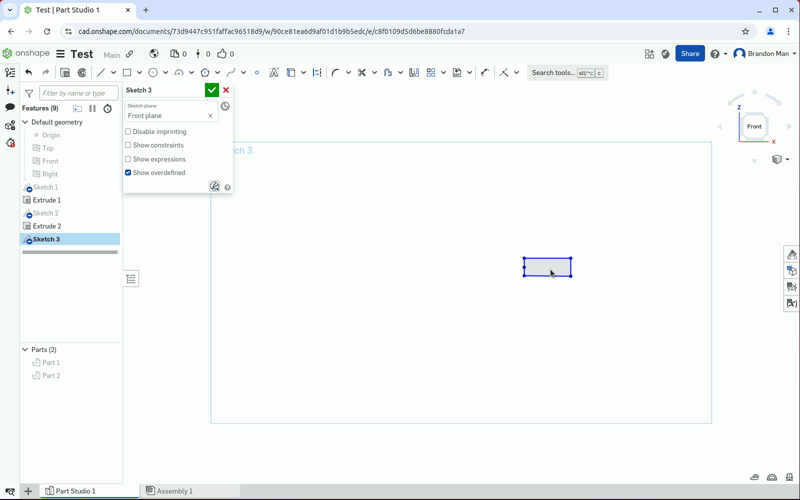
scroll(6)
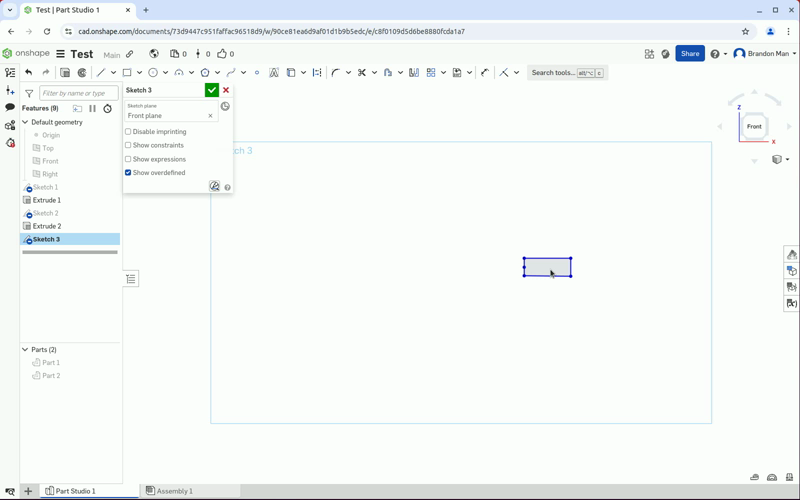
scroll(6)
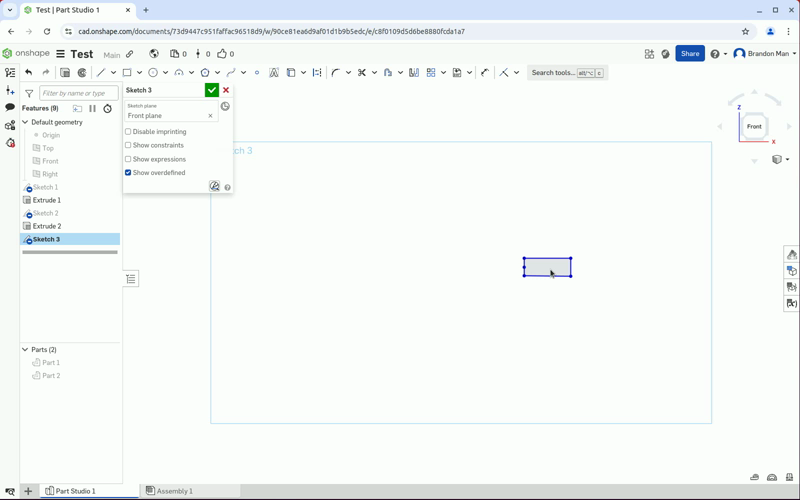
scroll(6)
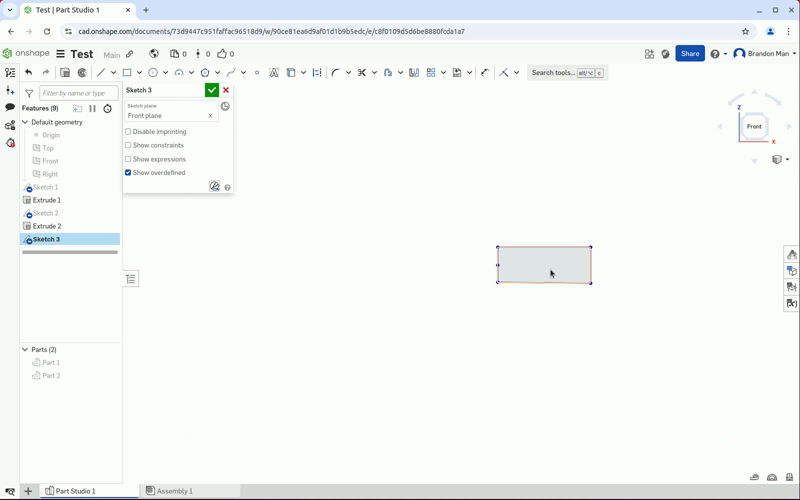
scroll(6)
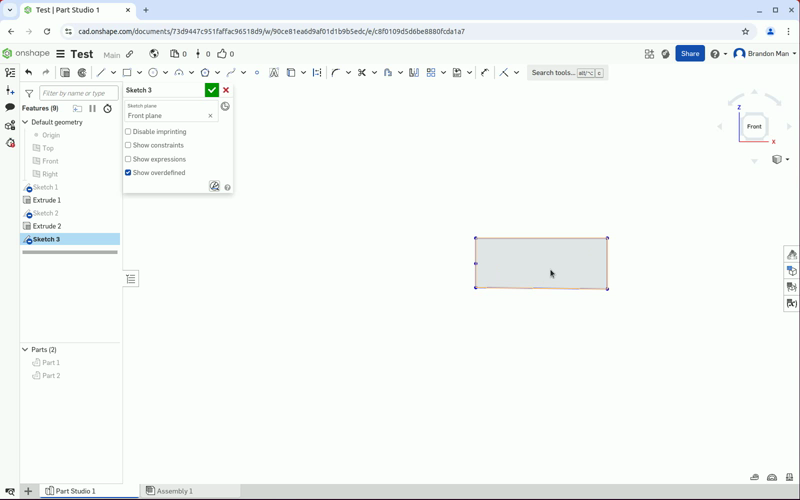
scroll(6)
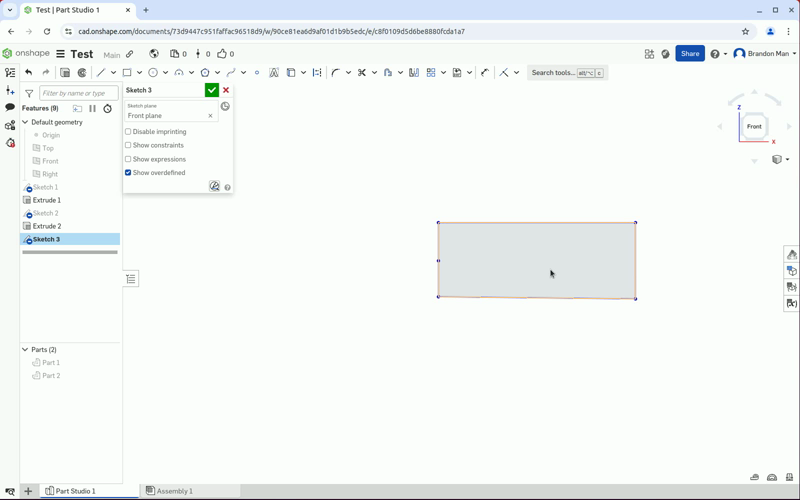
scroll(6)
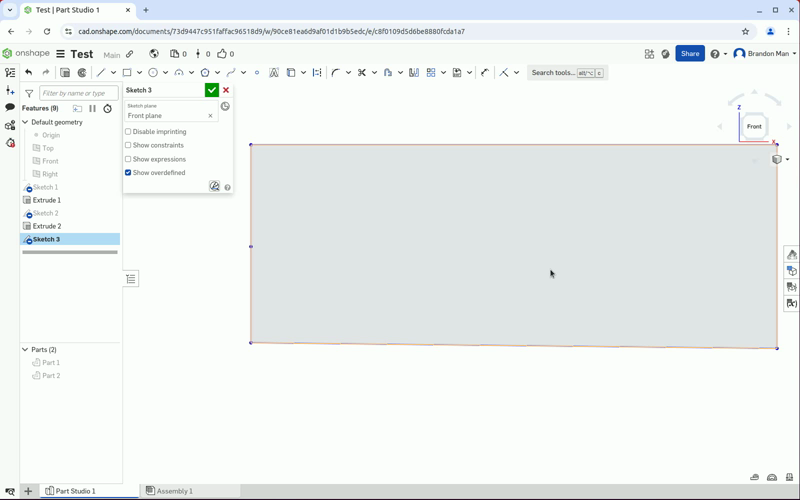
click(550, 269)
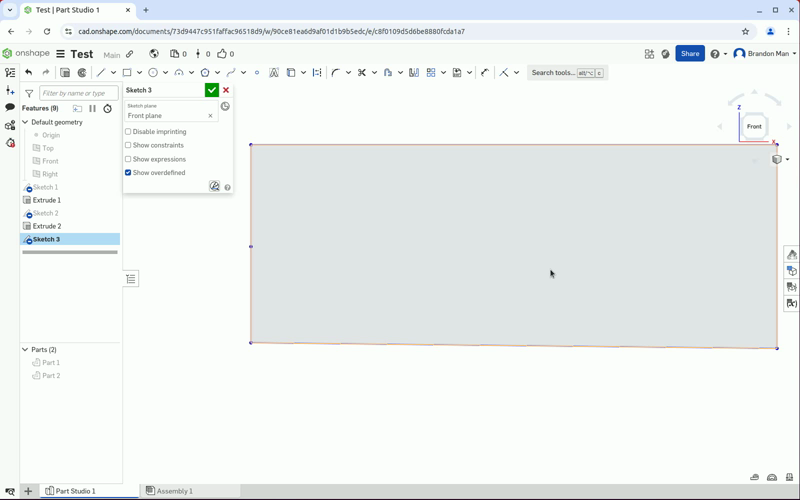
scroll(-6)
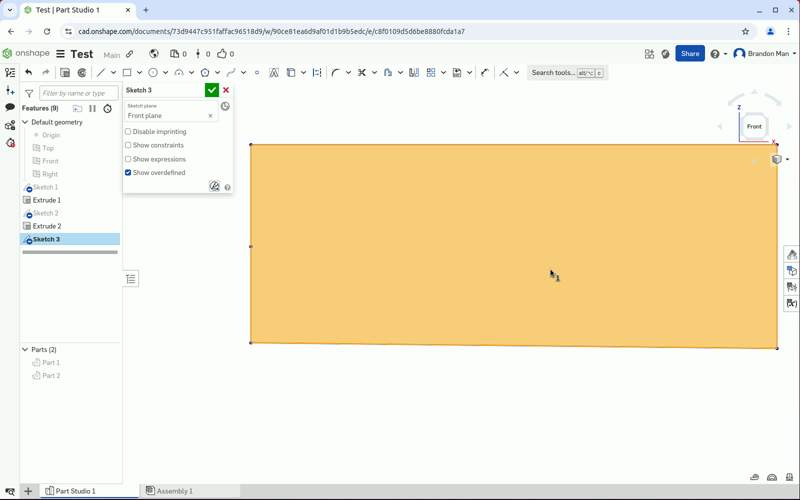
scroll(-6)
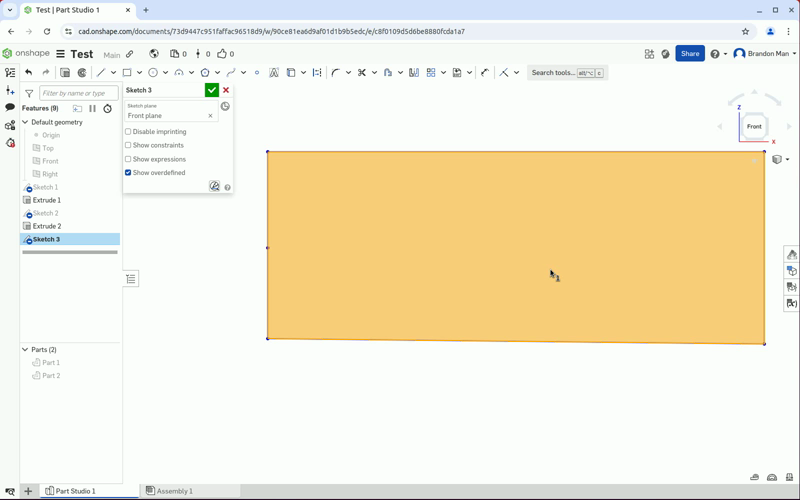
scroll(-6)
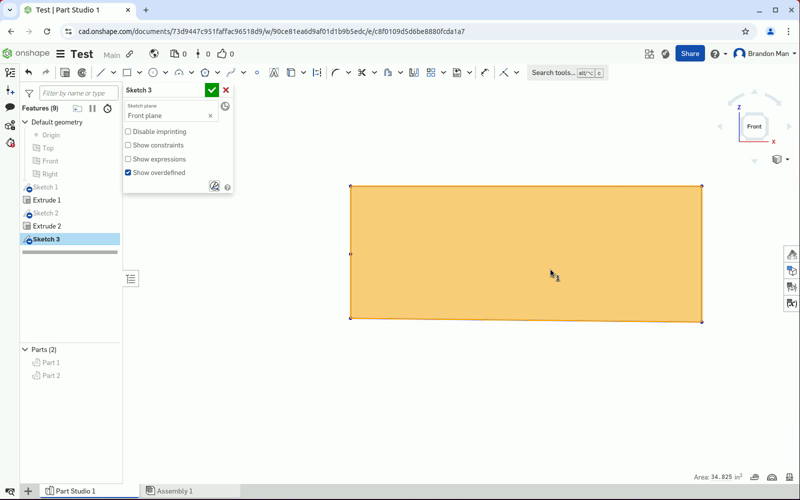
scroll(-6)
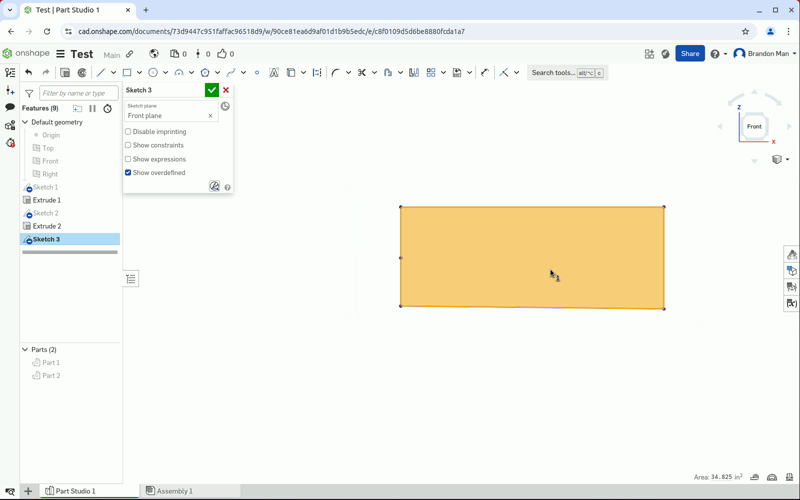
scroll(-6)
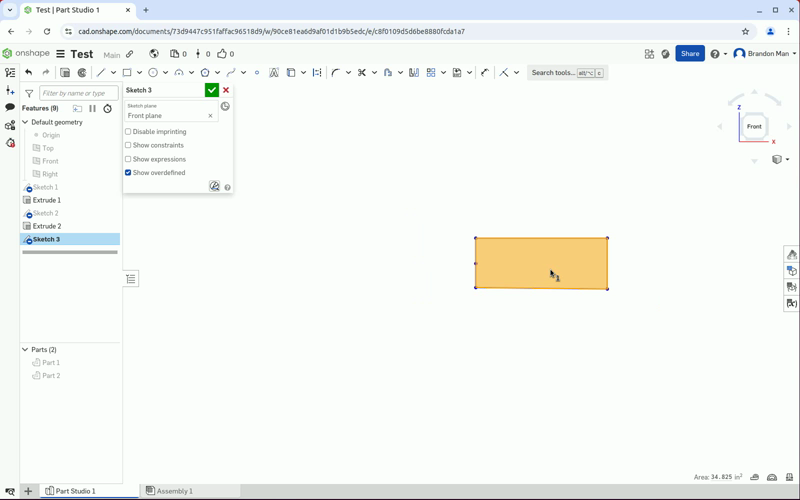
scroll(-6)
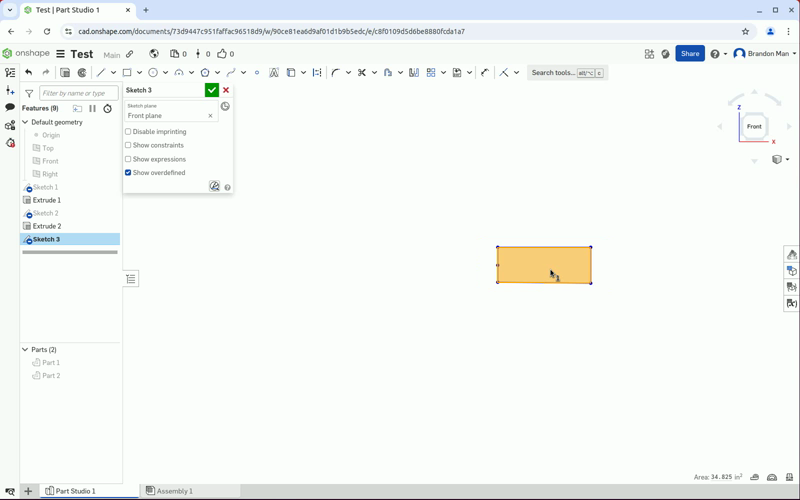
scroll(-6)
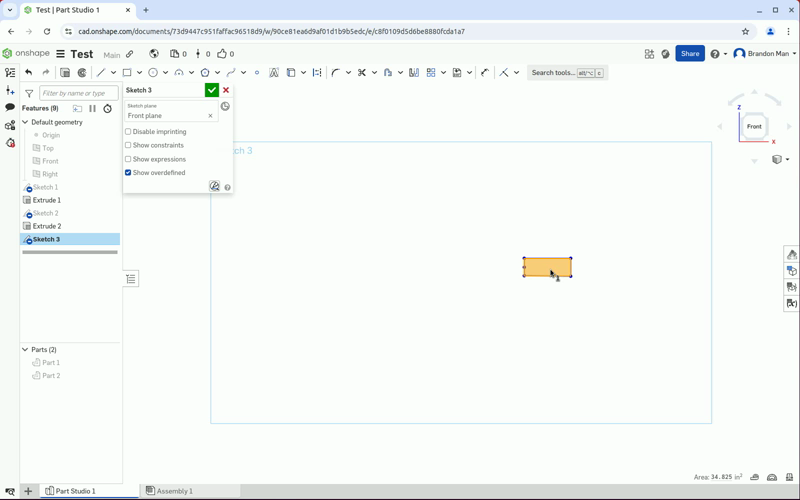
mouse_move(73, 352)
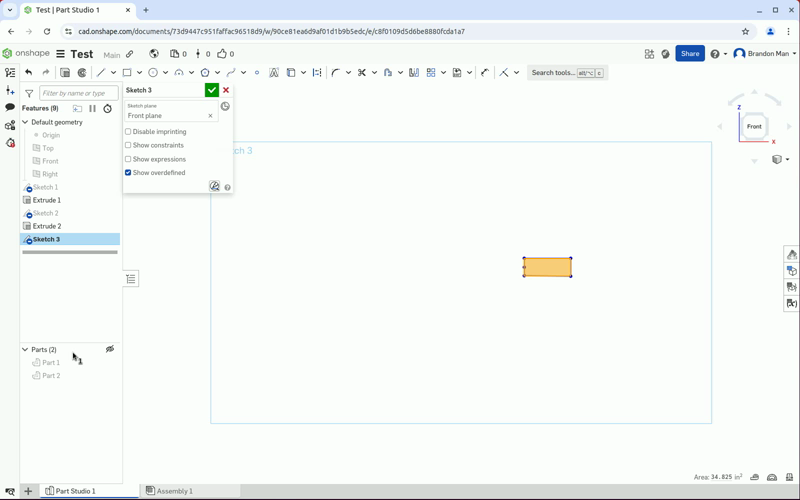
key(shift+y)
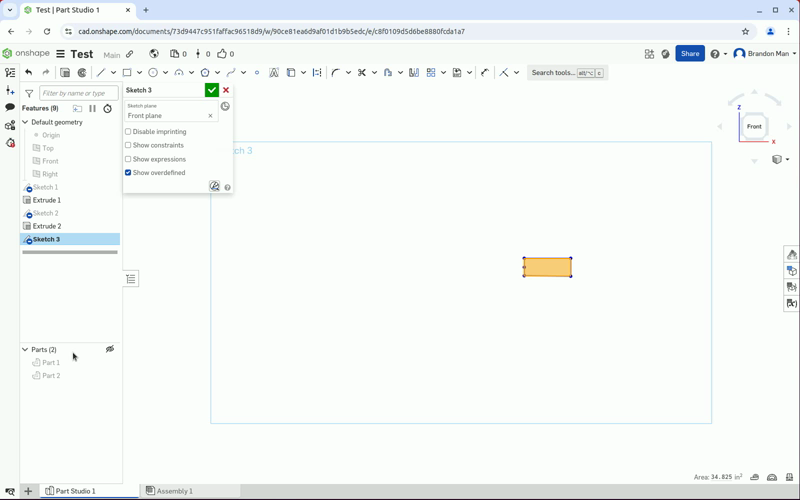
key(shift+e)
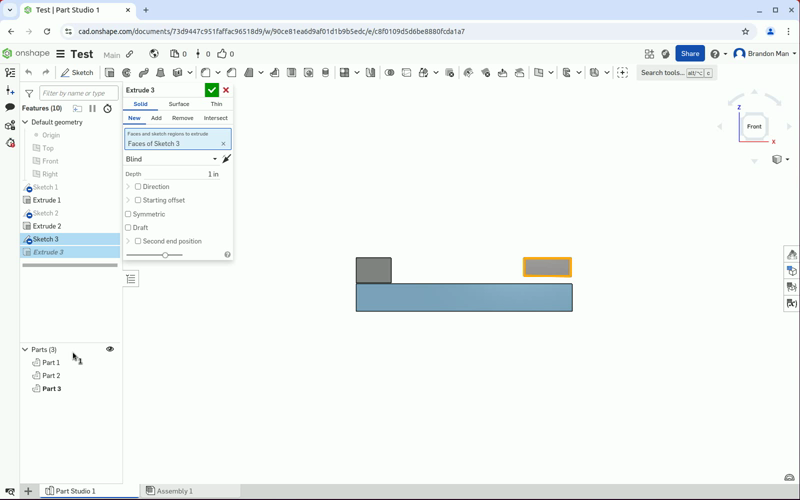
mouse_move(143, 106)
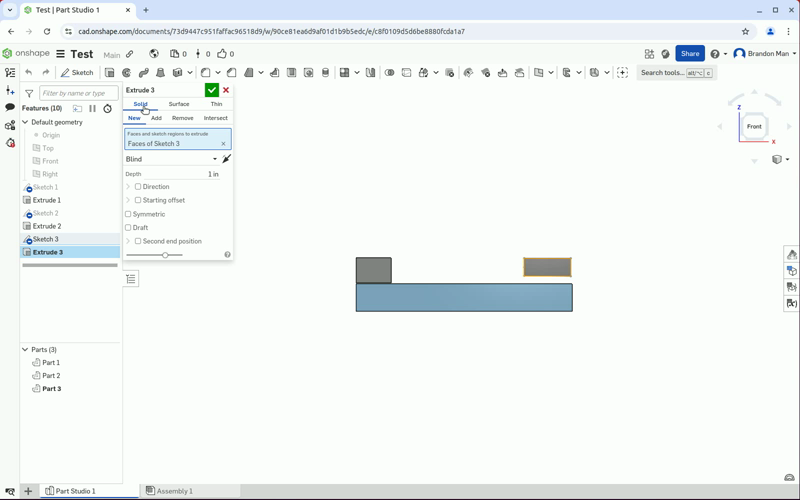
click(143, 106)
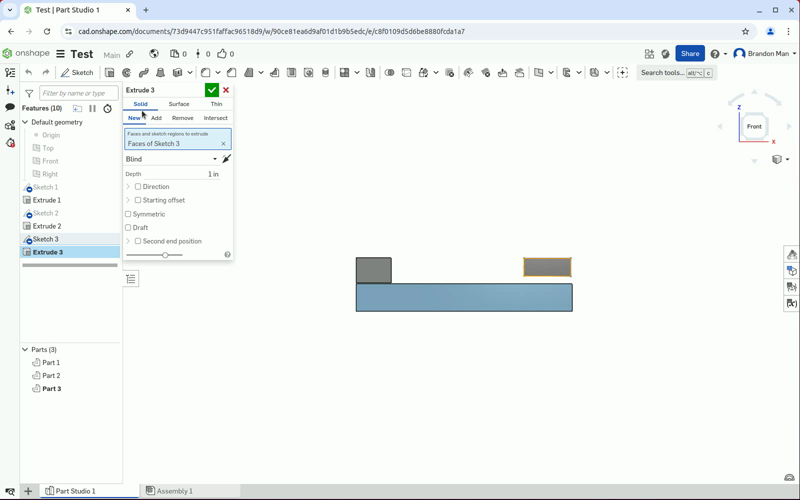
mouse_move(137, 120)
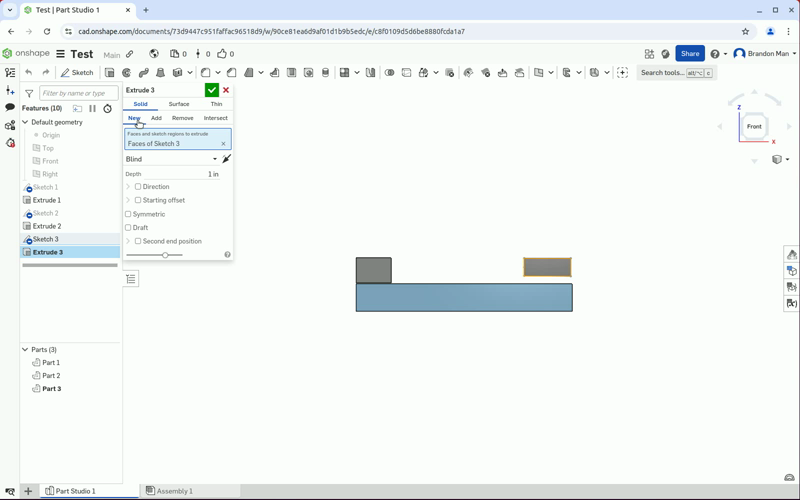
click(137, 120)
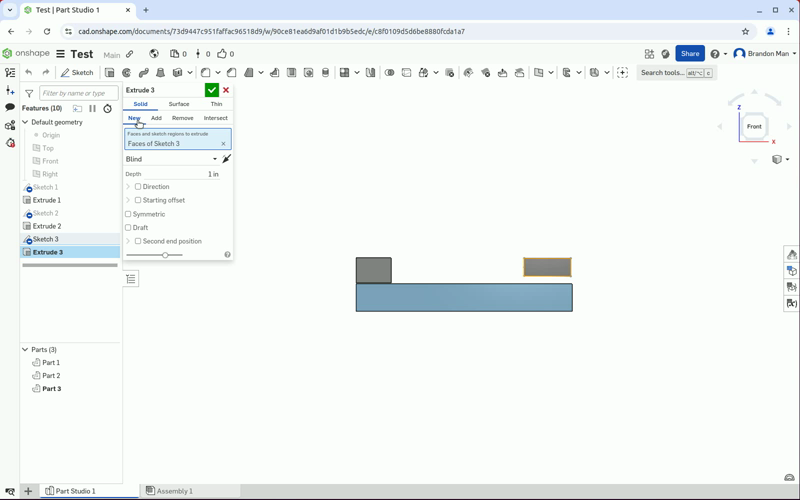
key(tab, 4)
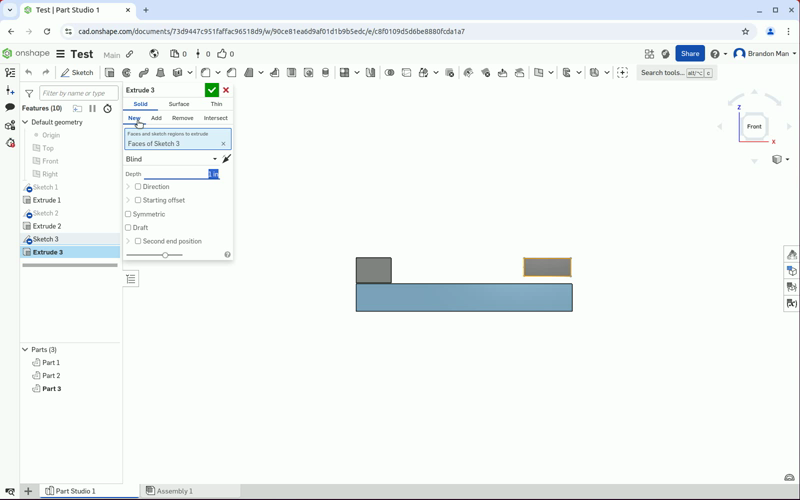
text(7.462)
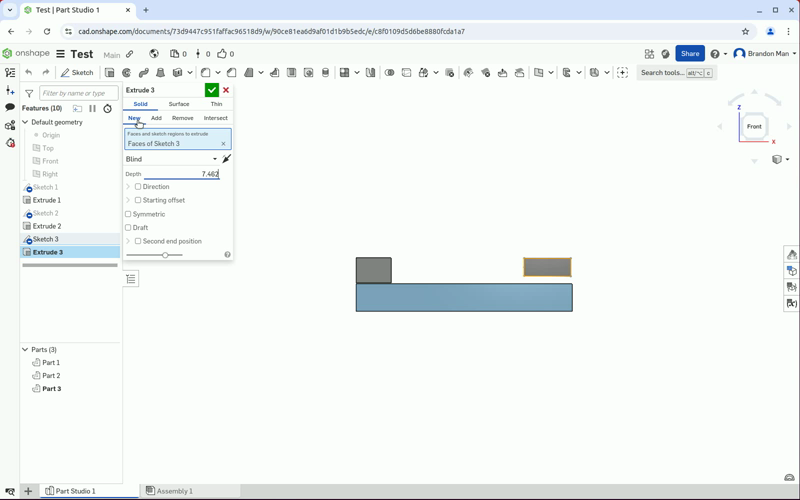
key(enter)
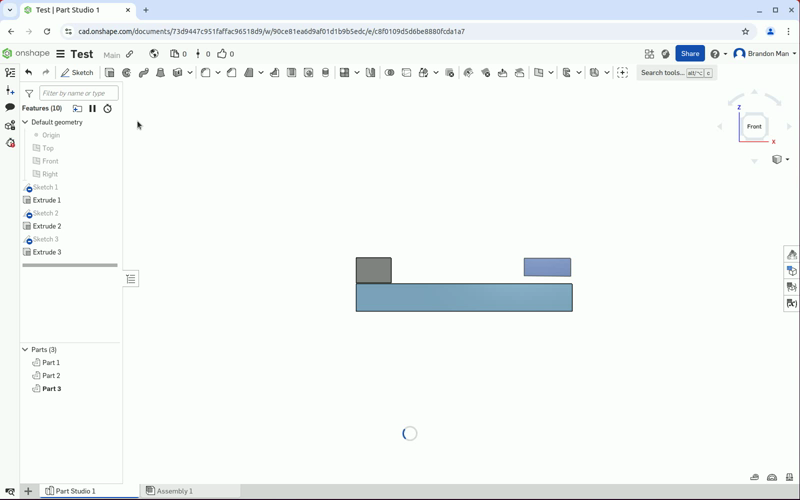
key(shift+h)
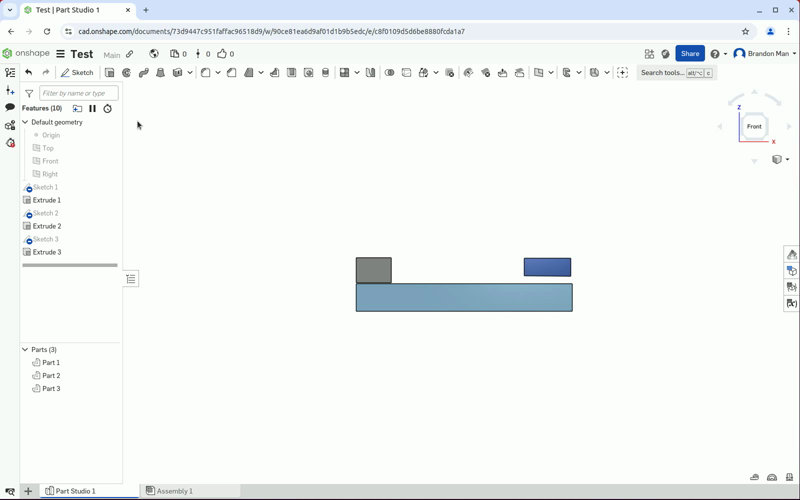
key(shift+h)
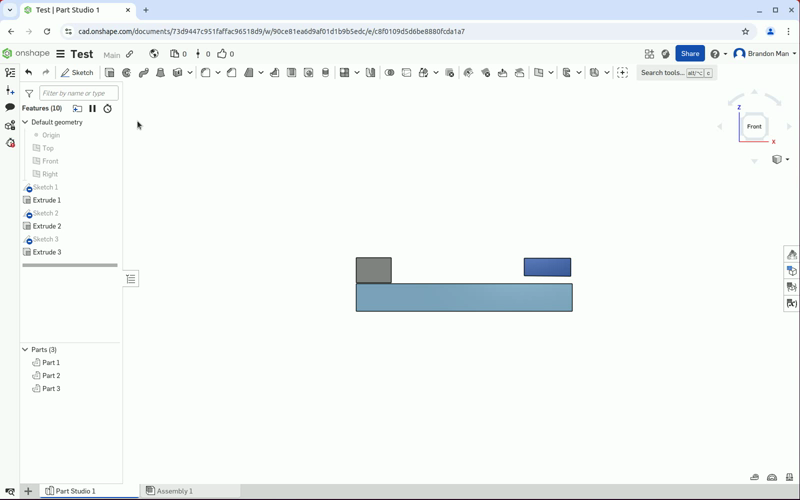
mouse_move(73, 189)
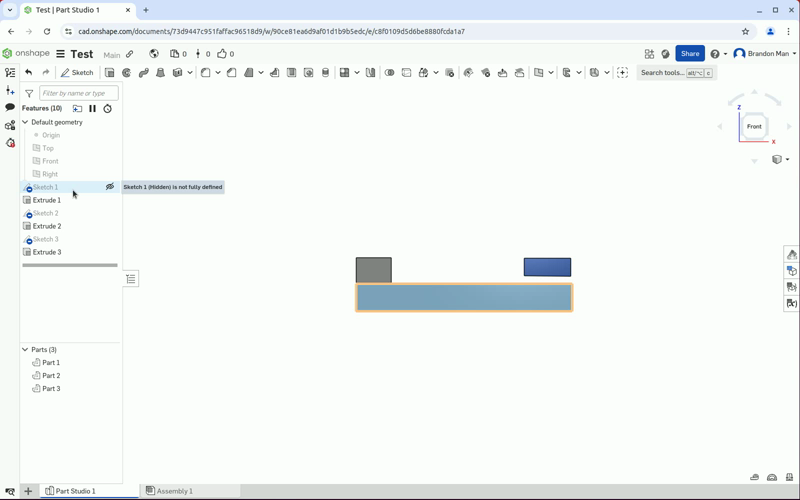
click(73, 189)
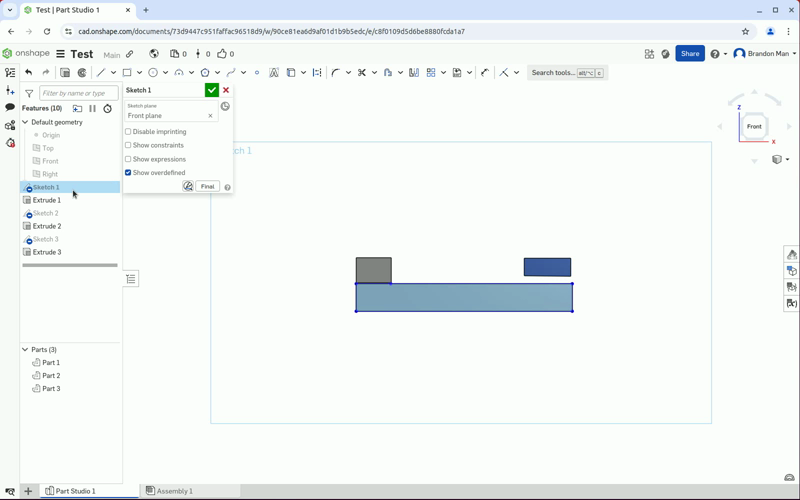
mouse_move(229, 92)
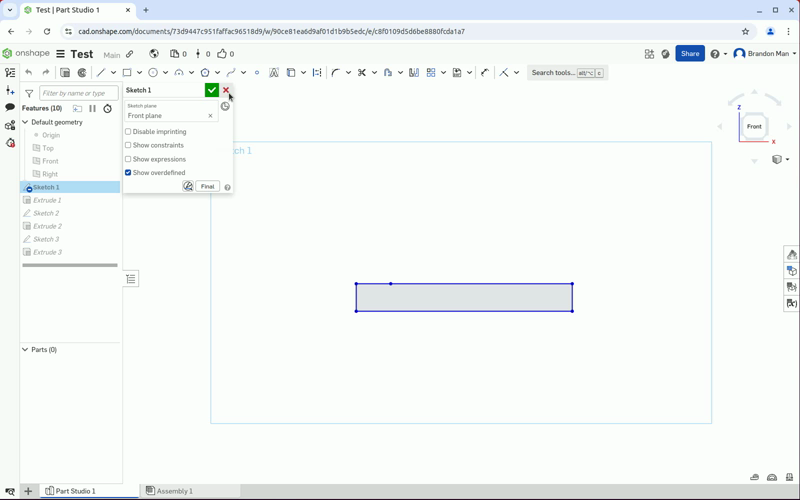
click(229, 92)
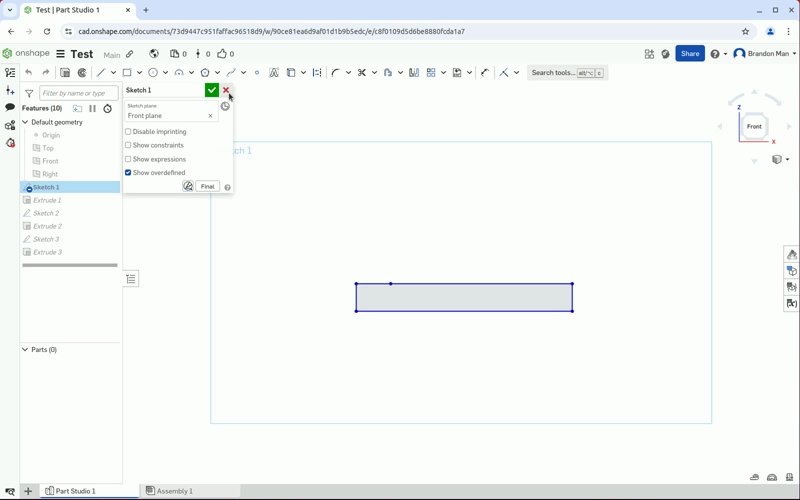
key(shift+s)
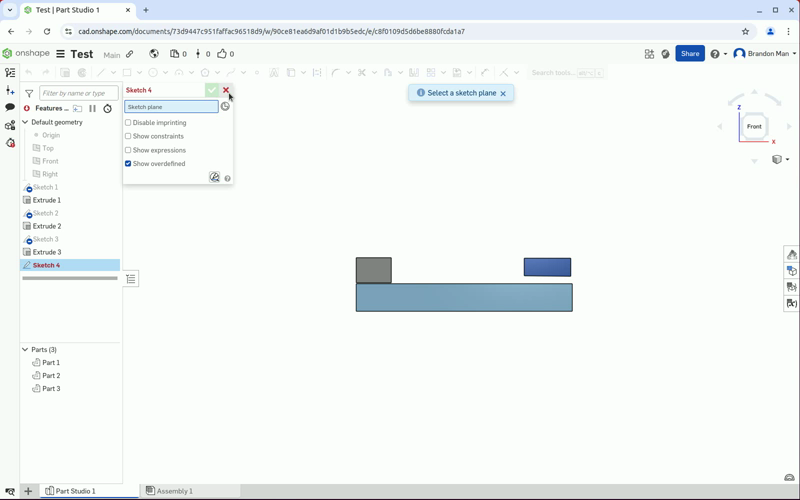
mouse_move(73, 163)
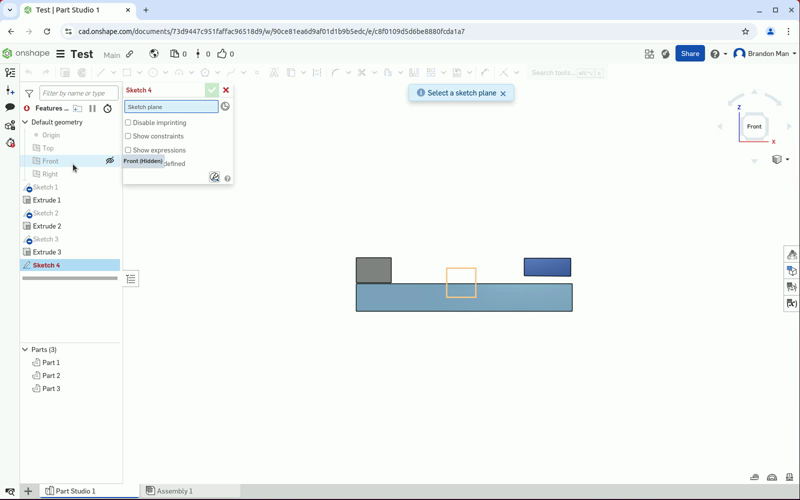
click(73, 163)
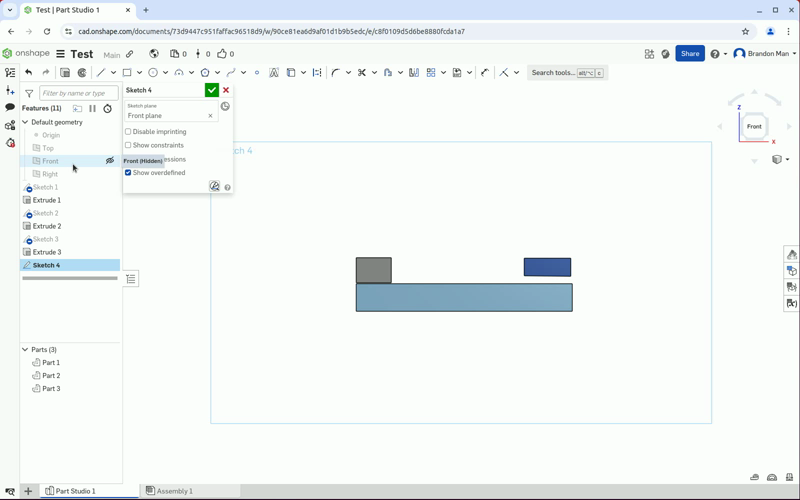
mouse_move(73, 352)
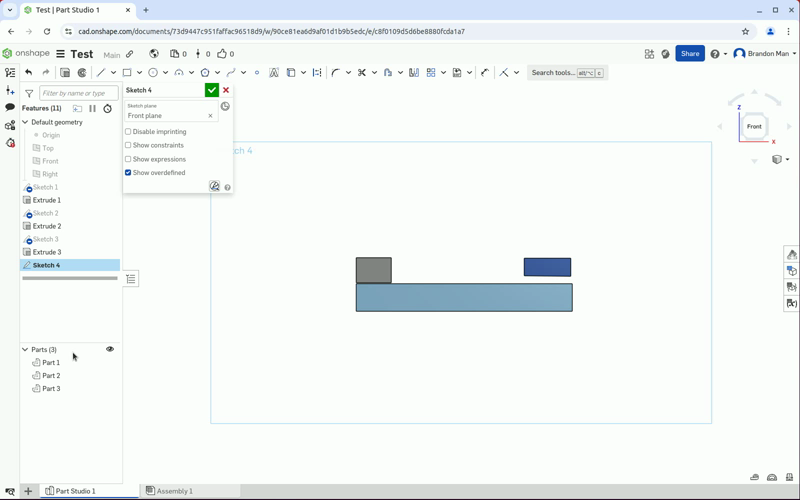
key(y)
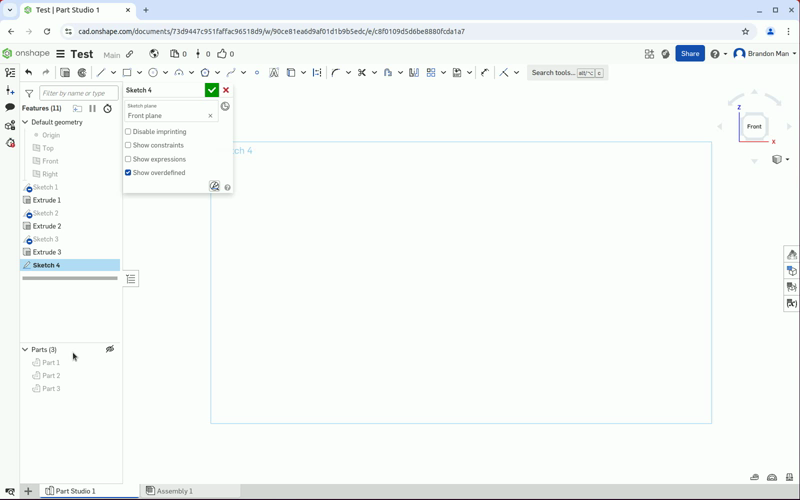
key(l)
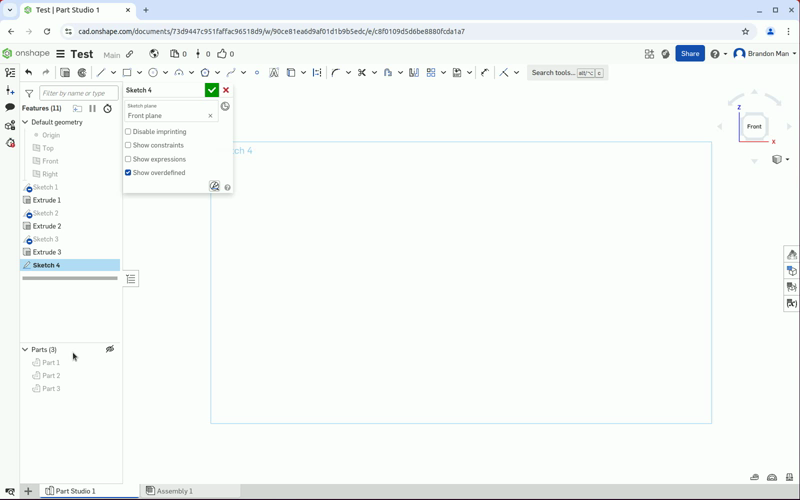
key_down(shift)
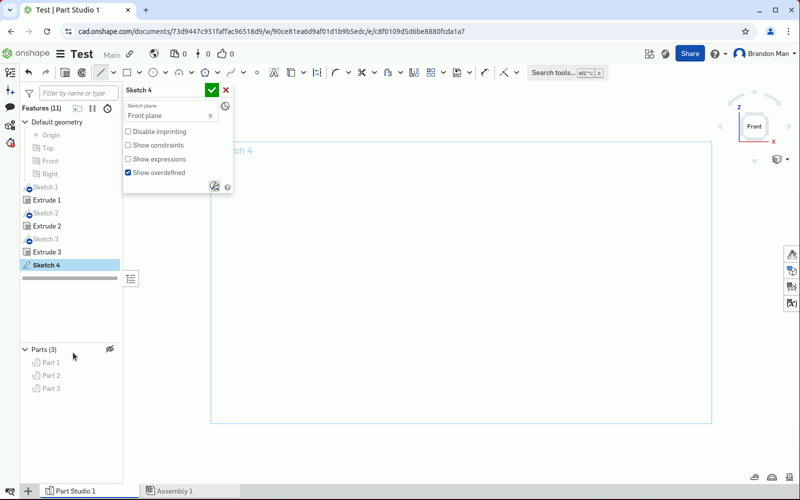
mouse_move(484, 266)
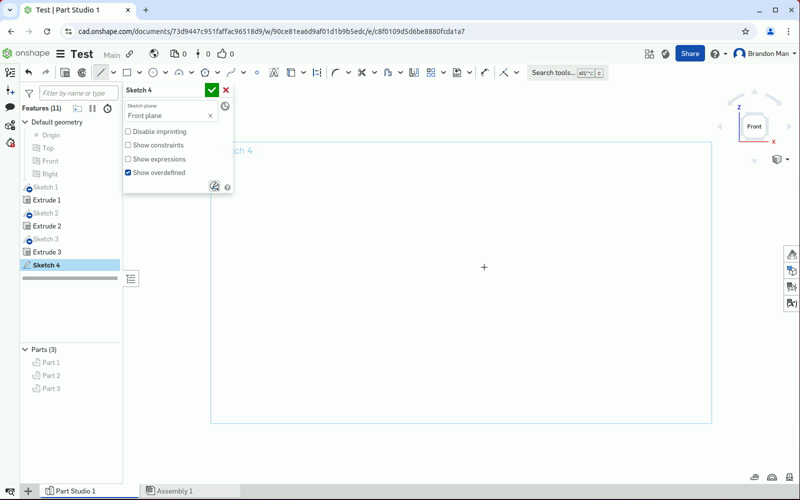
click(484, 266)
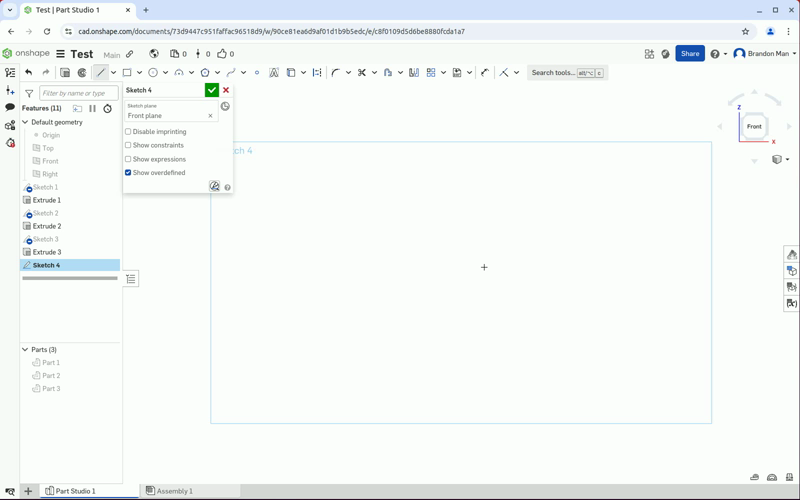
key_up(shift)
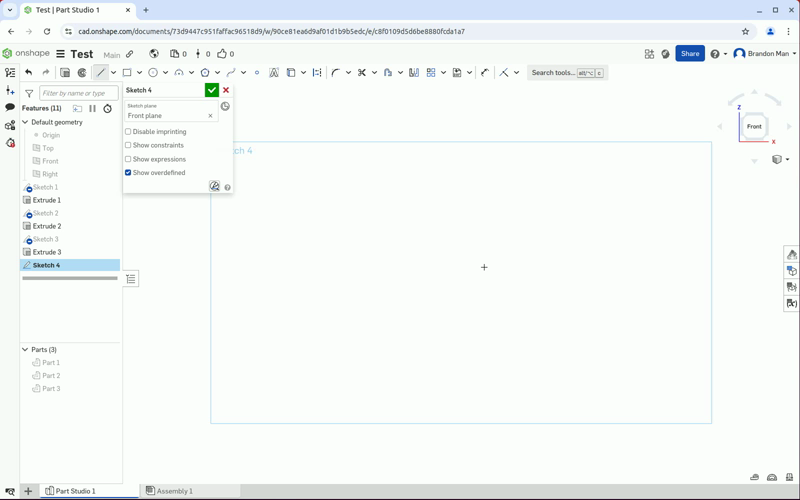
key_down(shift)
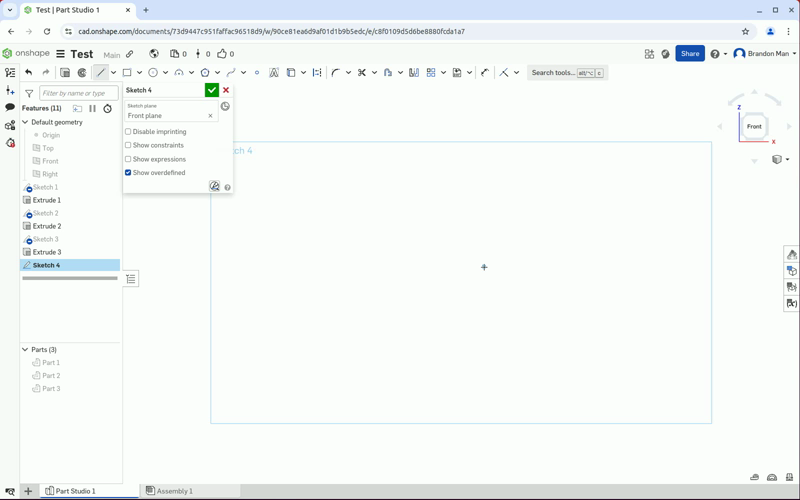
mouse_move(514, 266)
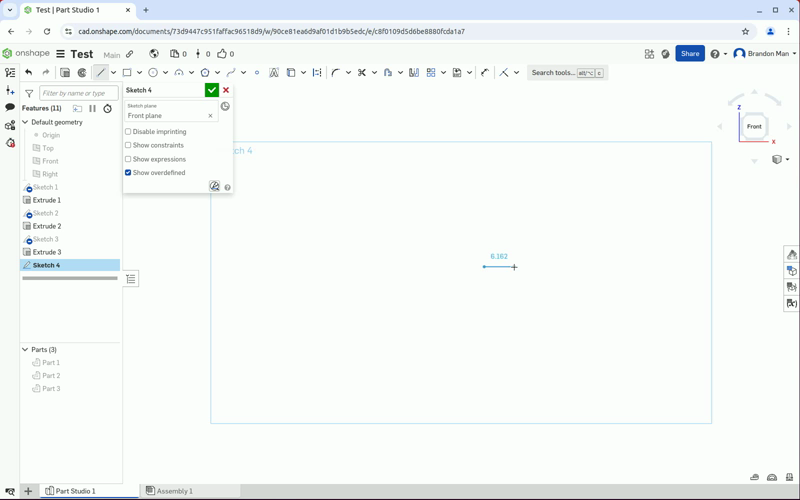
mouse_move(524, 266)
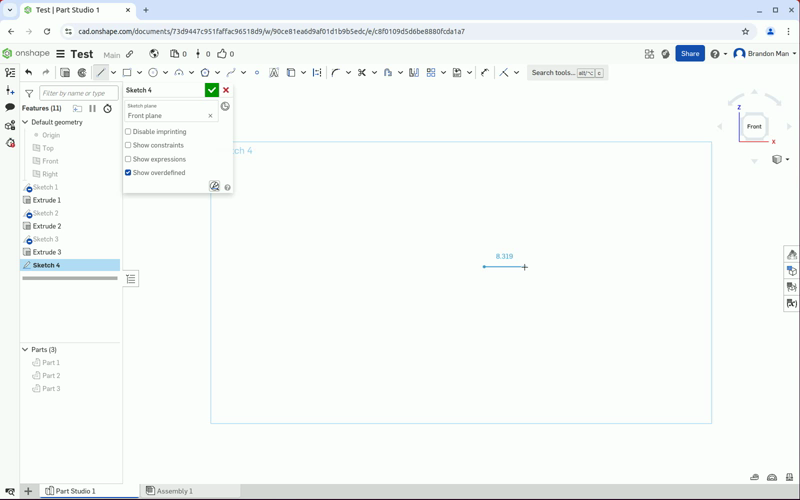
click(524, 266)
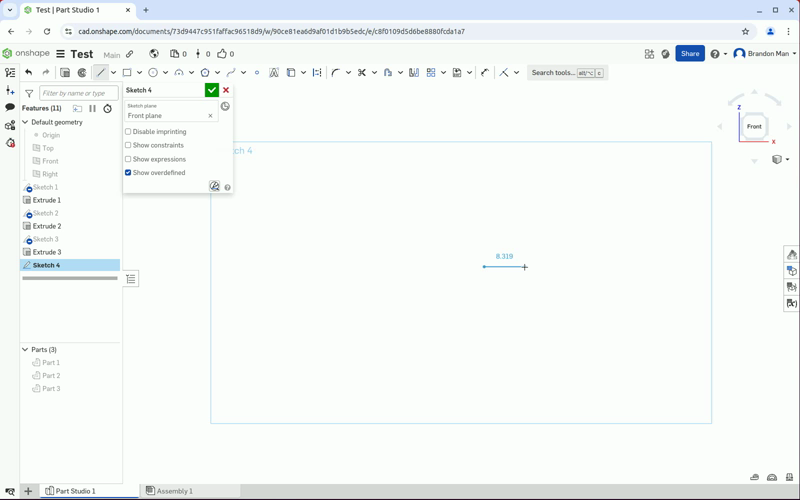
key_up(shift)
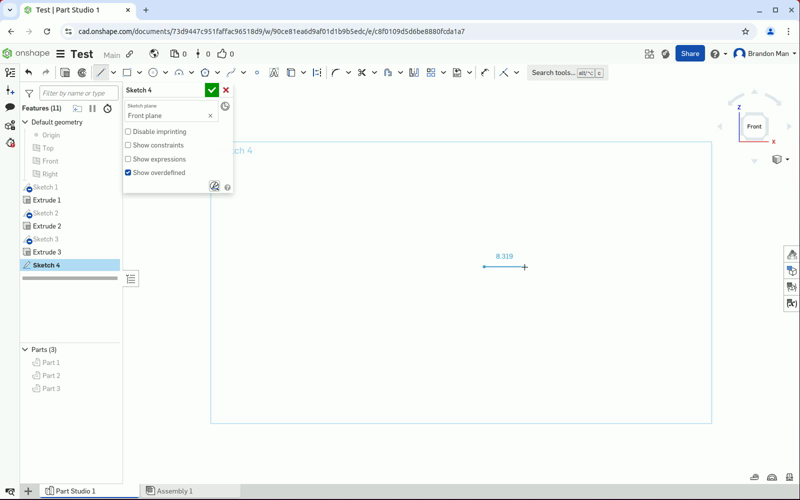
key_down(shift)
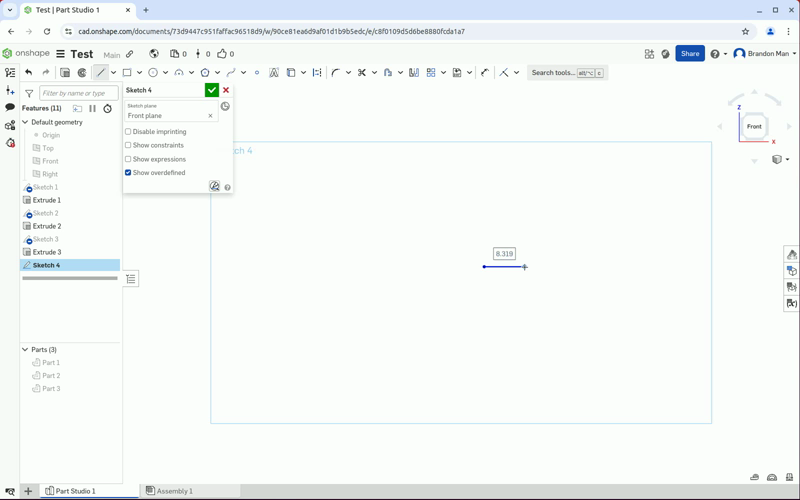
mouse_move(554, 266)
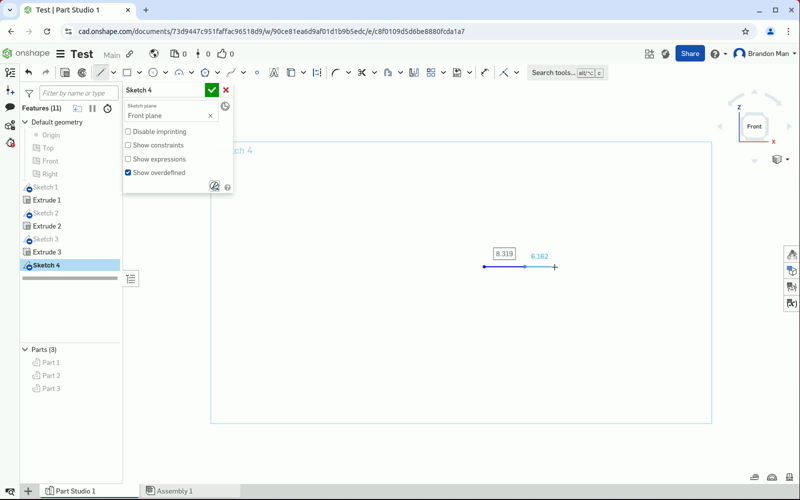
mouse_move(524, 257)
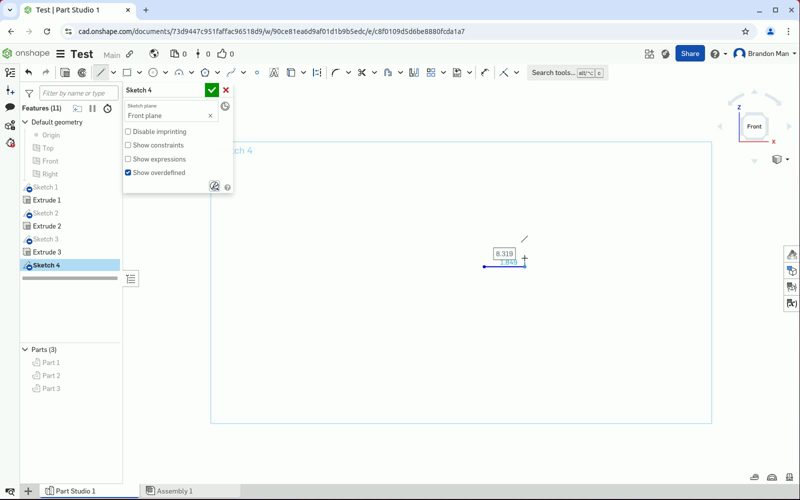
click(524, 257)
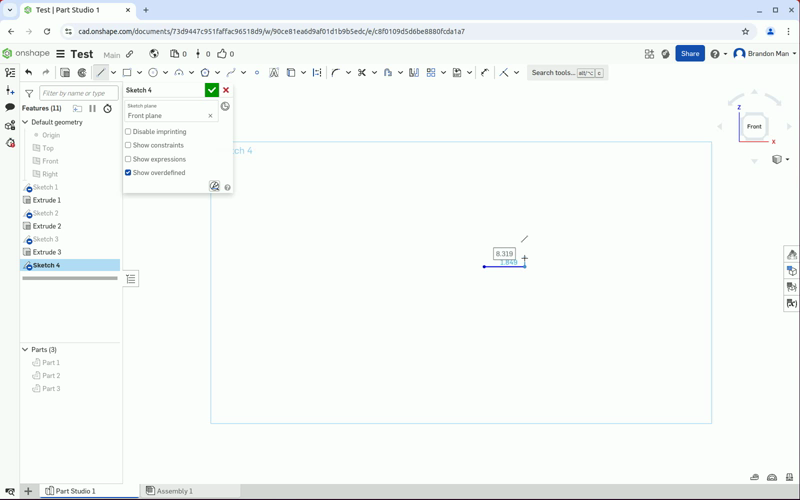
key_up(shift)
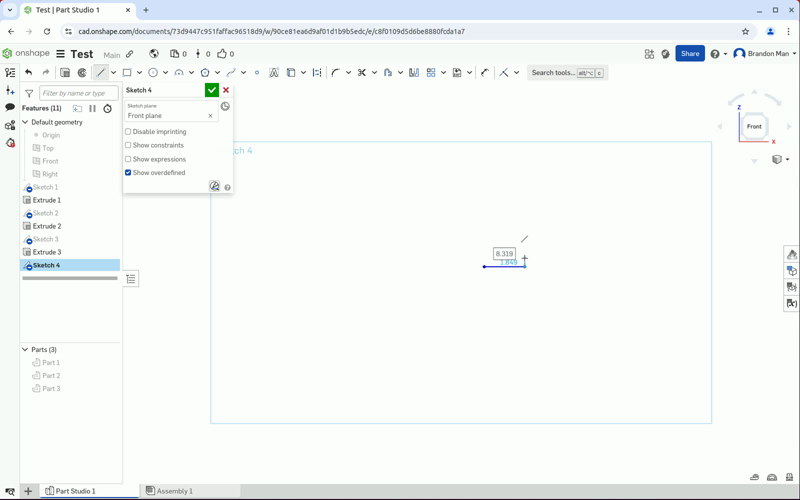
key_down(shift)
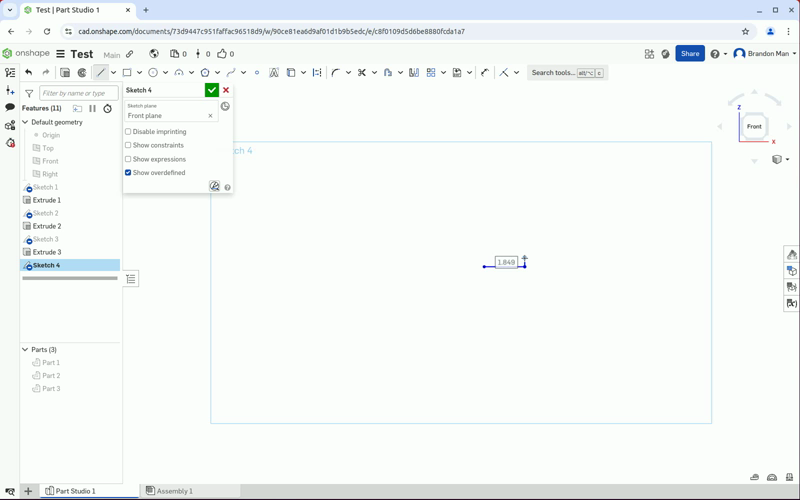
mouse_move(554, 257)
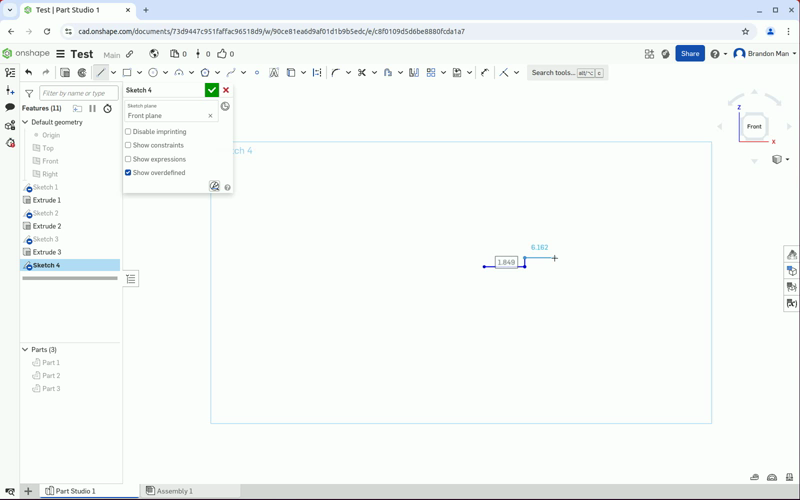
mouse_move(484, 257)
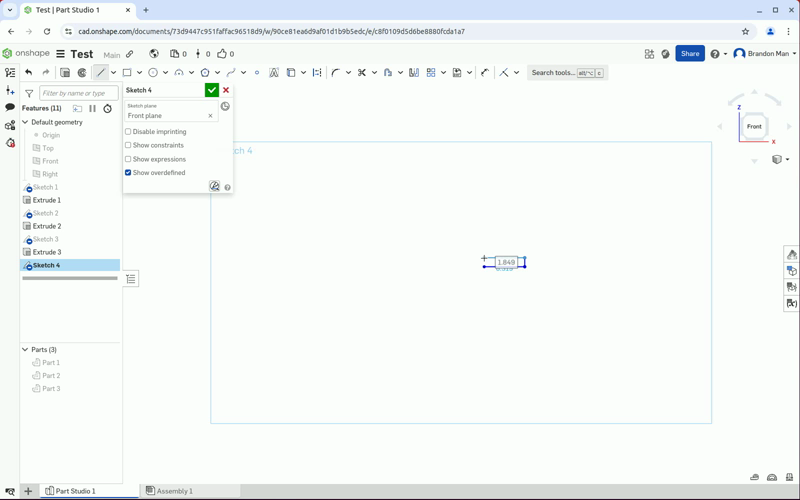
click(484, 257)
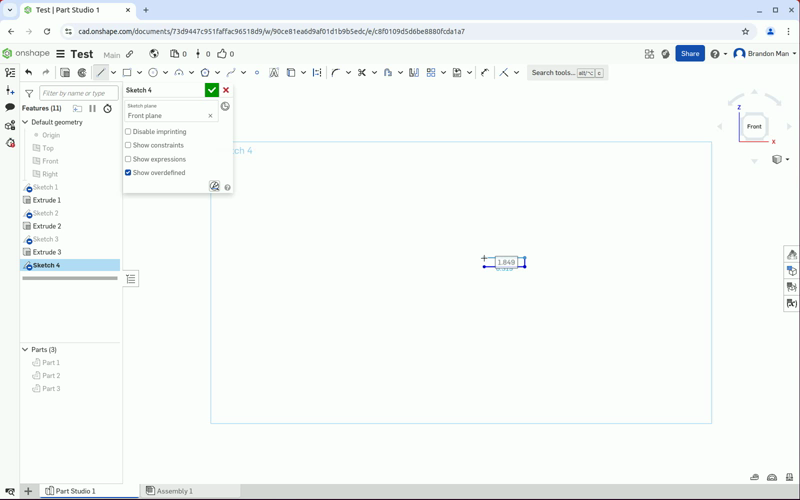
key_up(shift)
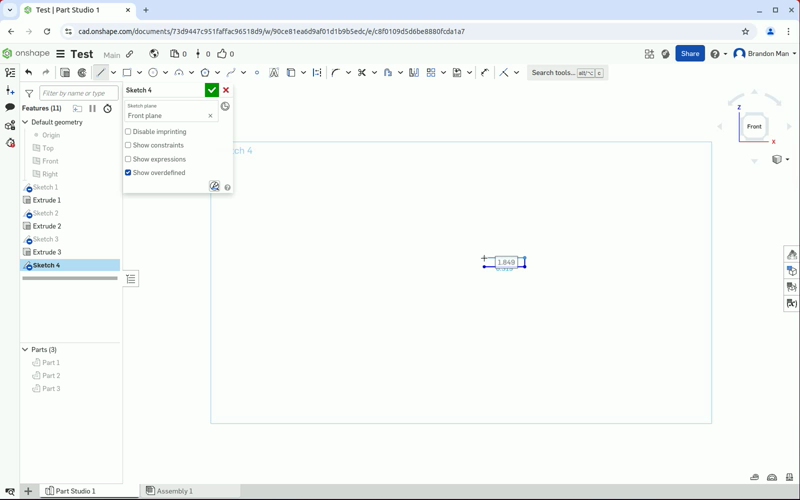
mouse_move(514, 257)
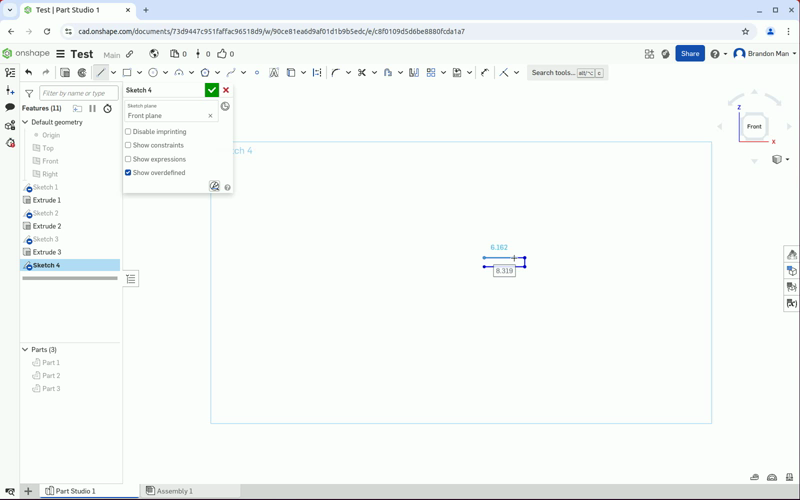
key_down(shift)
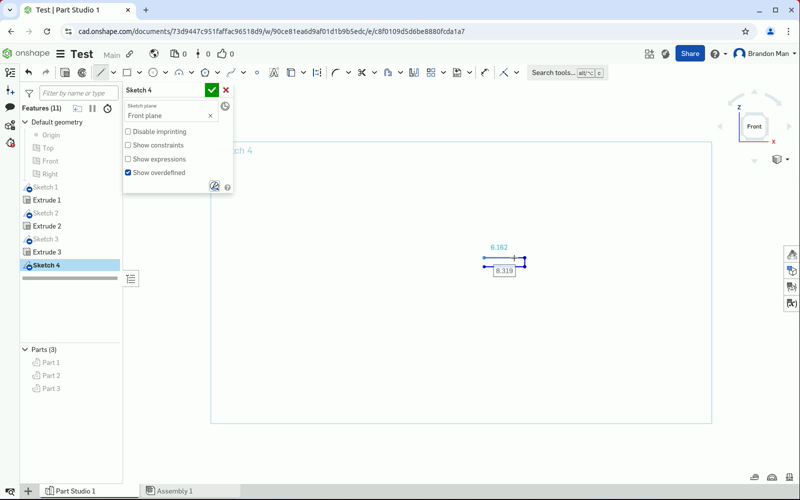
mouse_move(484, 266)
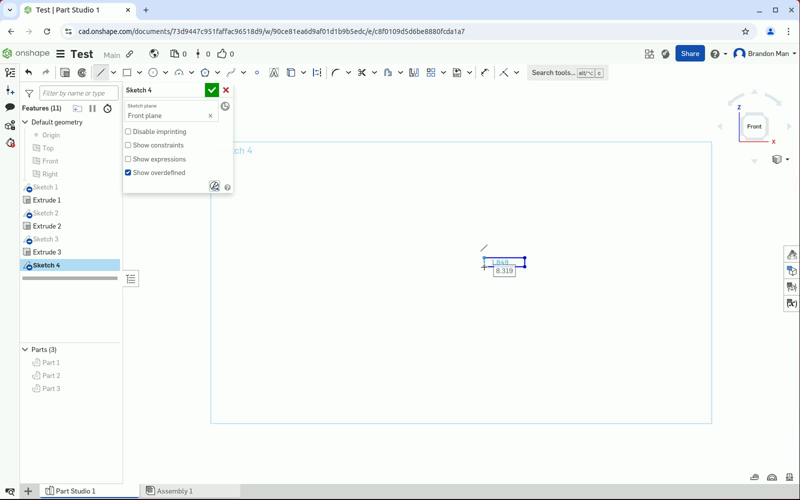
key_up(shift)
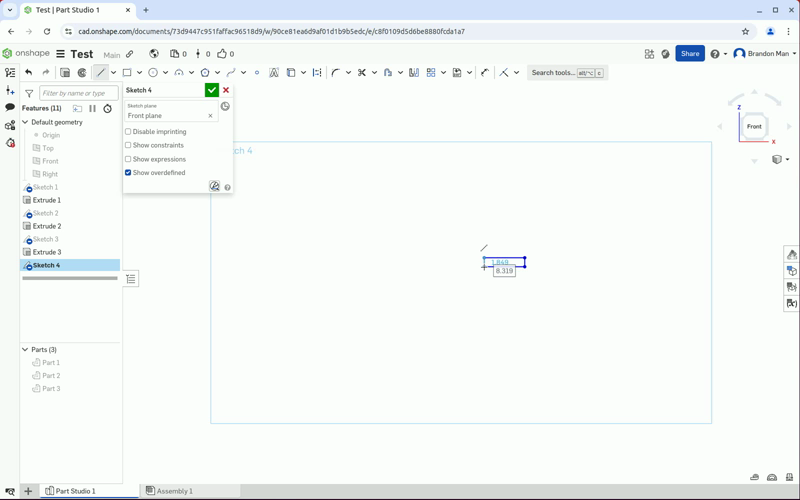
click(484, 266)
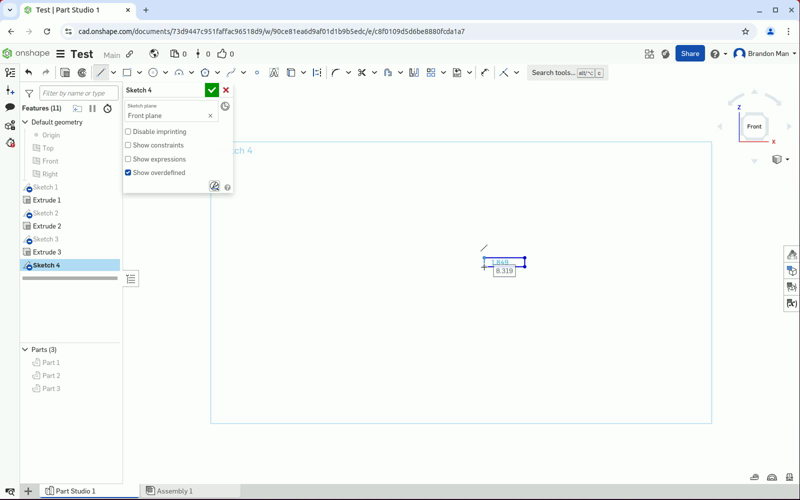
key(esc)
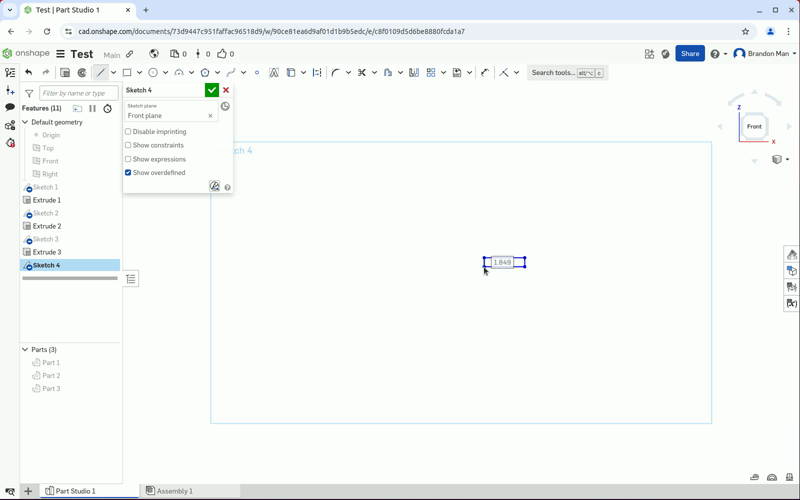
mouse_move(500, 265)
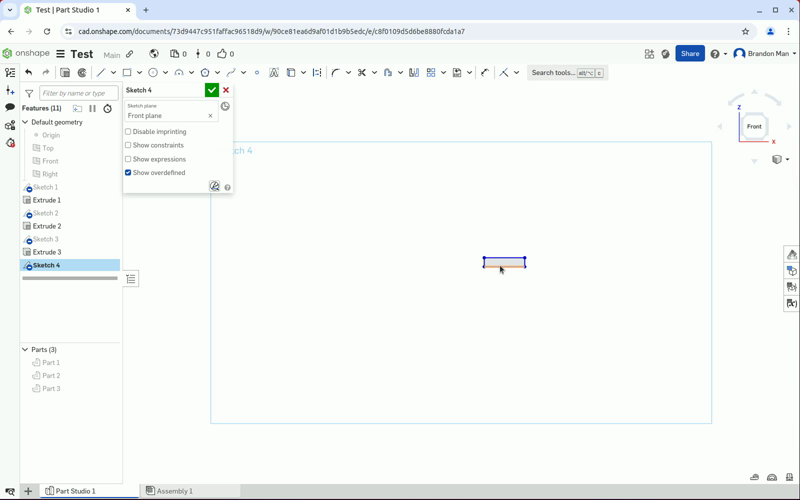
scroll(6)
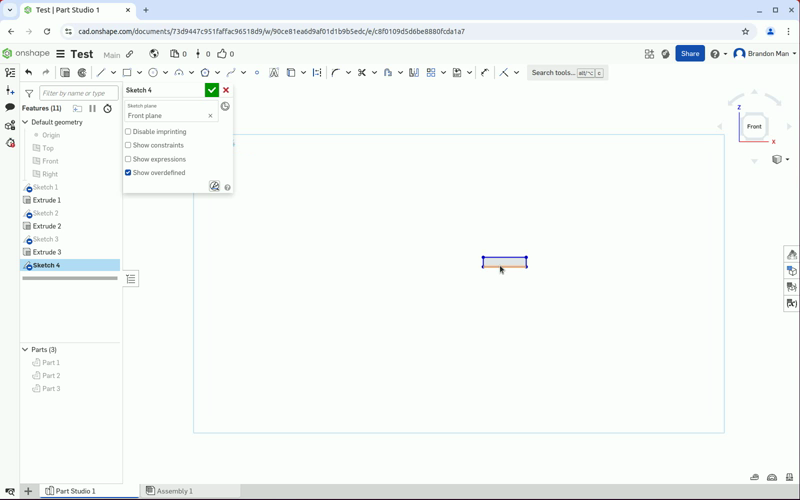
scroll(6)
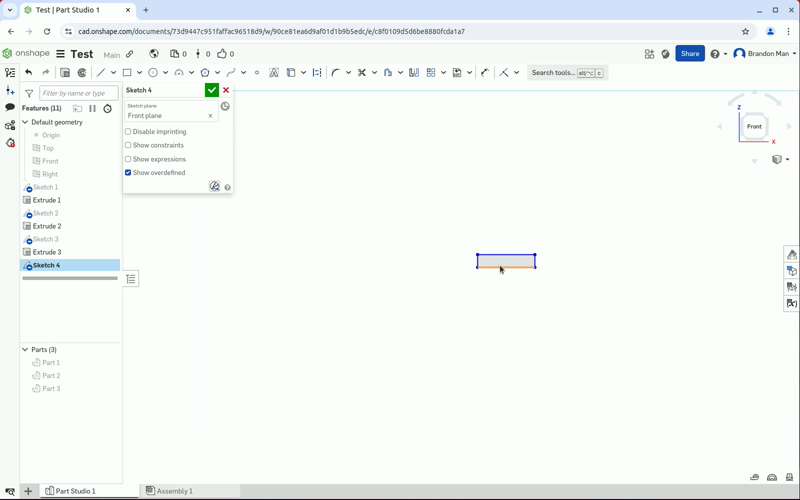
scroll(6)
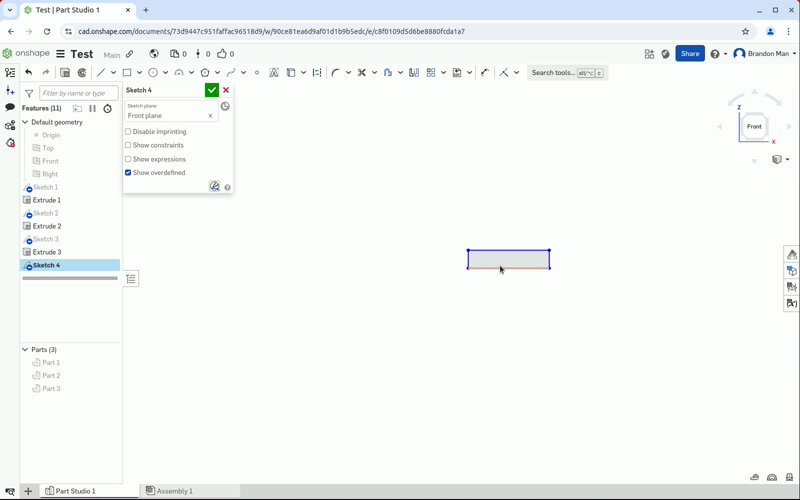
scroll(6)
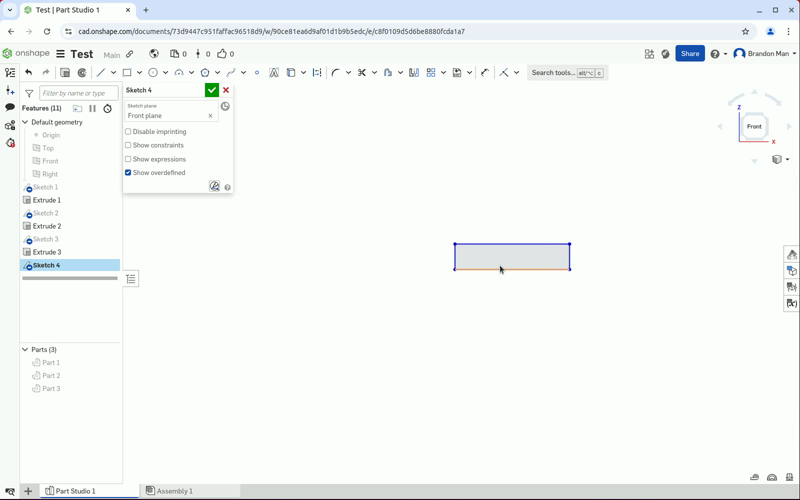
scroll(6)
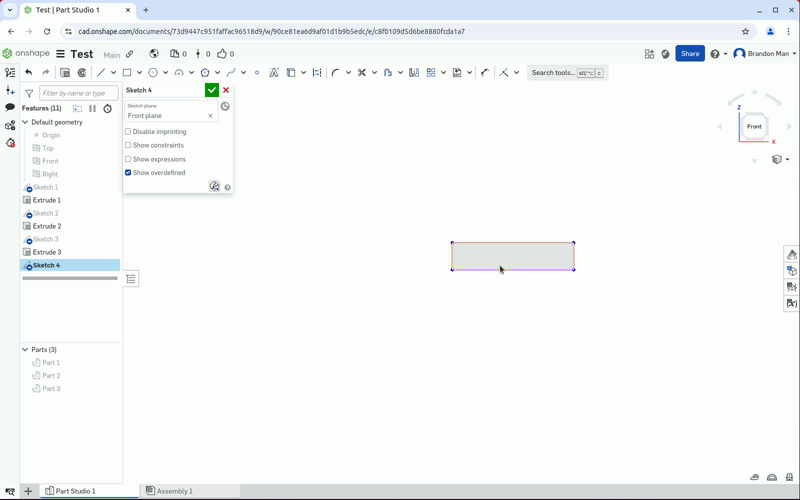
scroll(6)
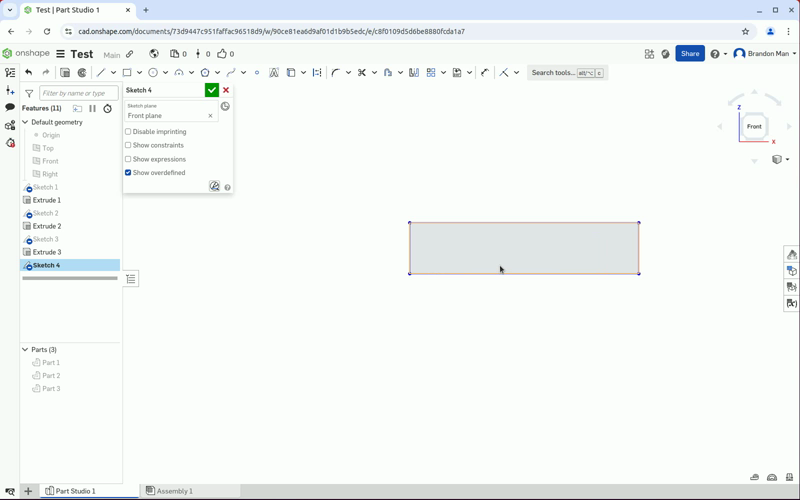
scroll(6)
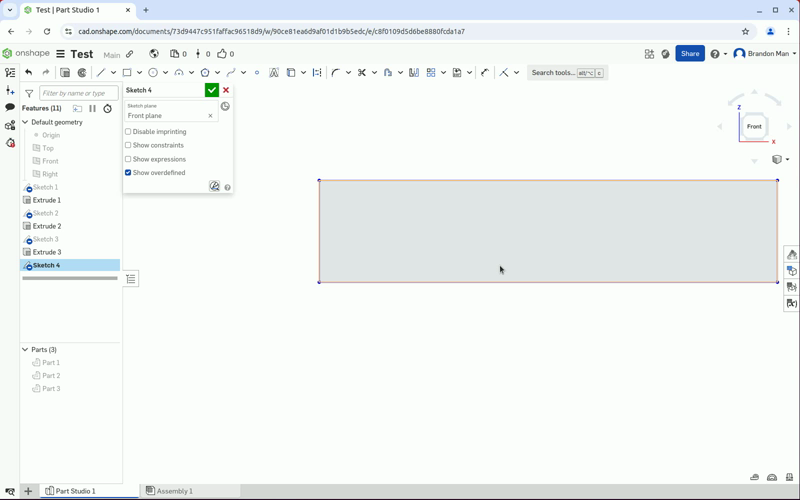
click(500, 265)
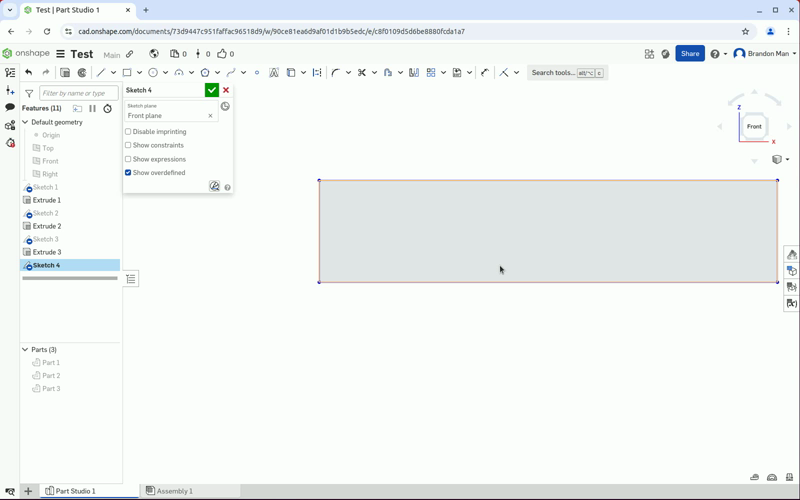
scroll(-6)
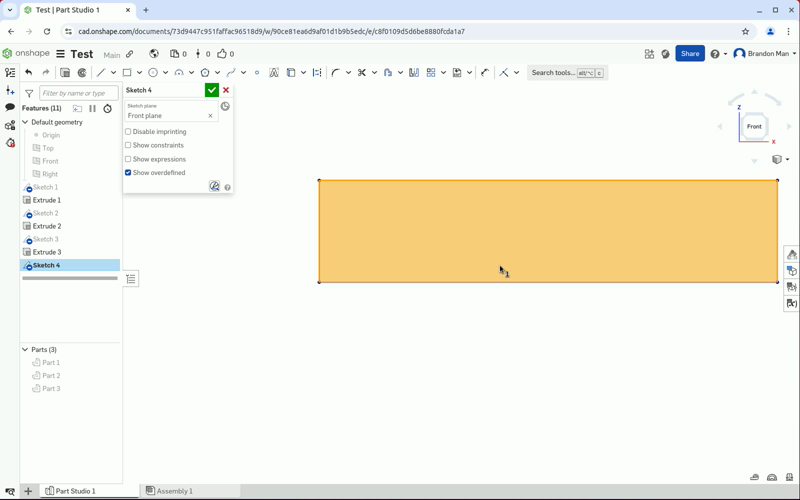
scroll(-6)
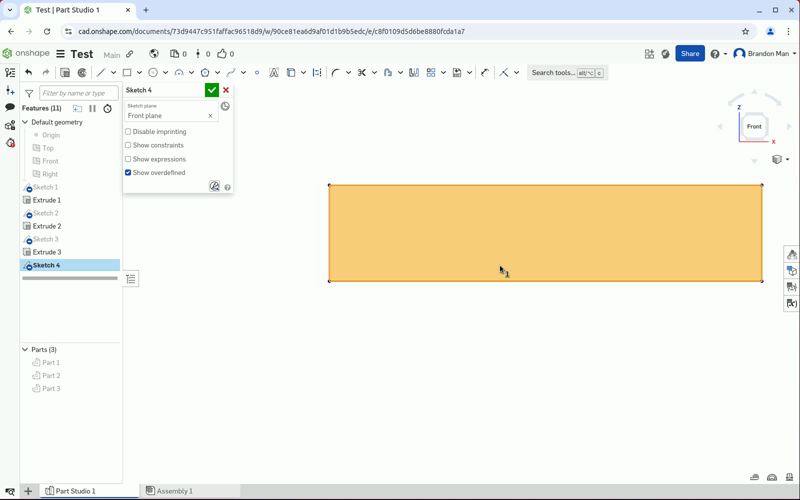
scroll(-6)
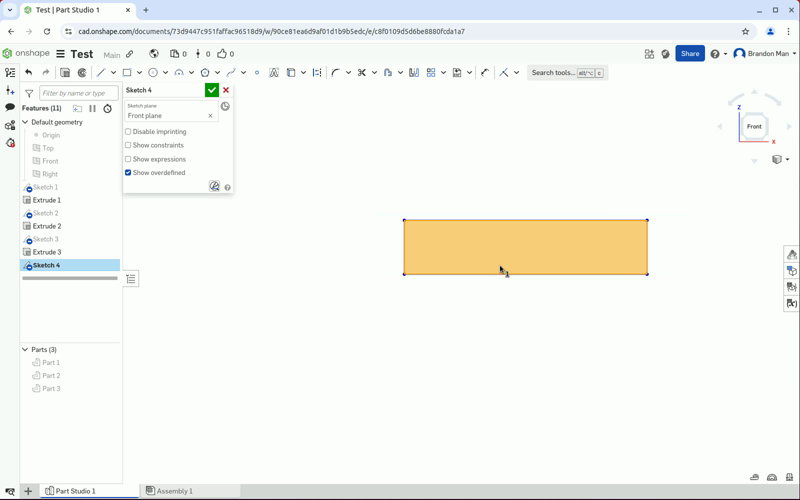
scroll(-6)
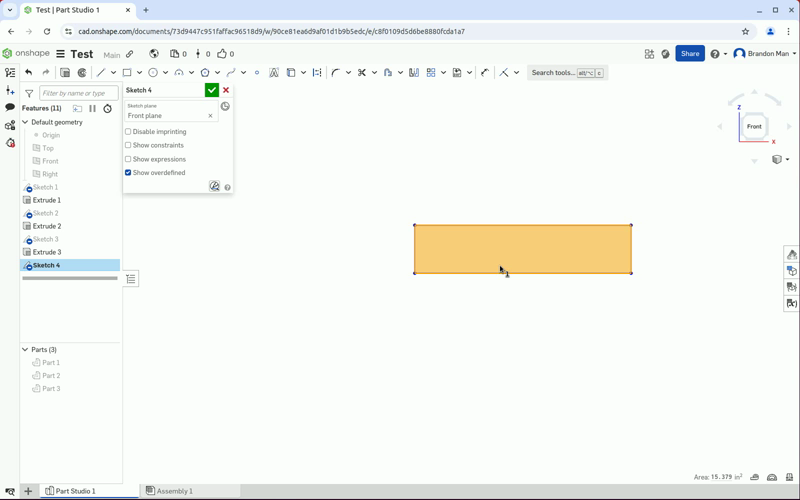
scroll(-6)
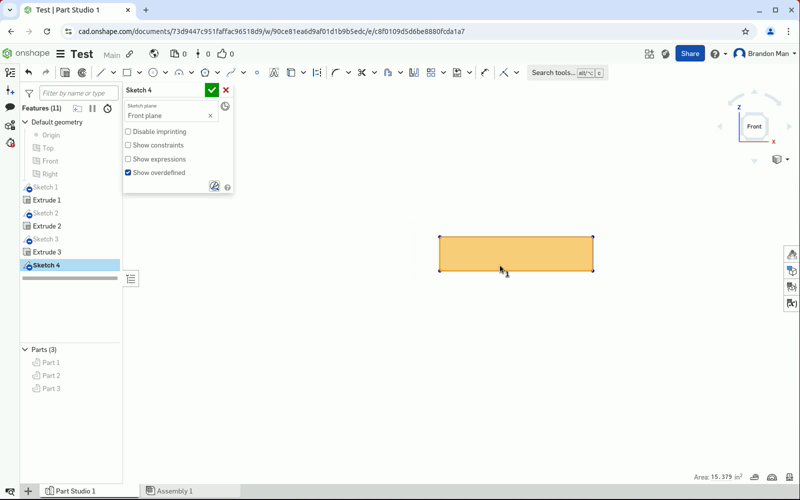
scroll(-6)
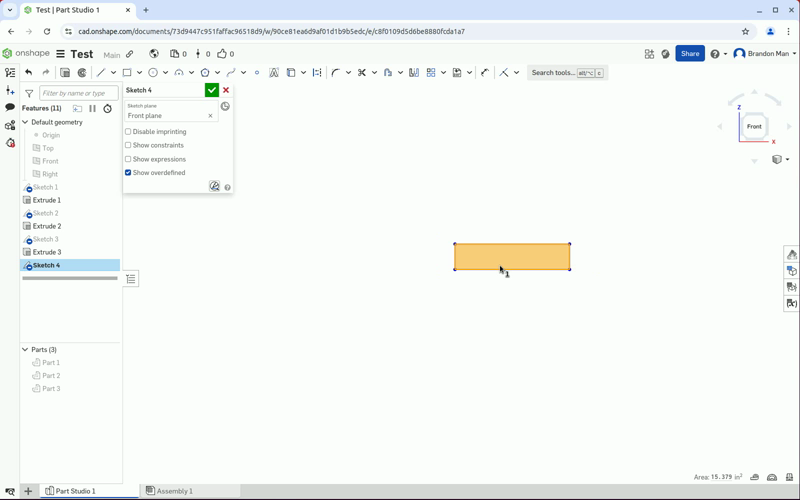
scroll(-6)
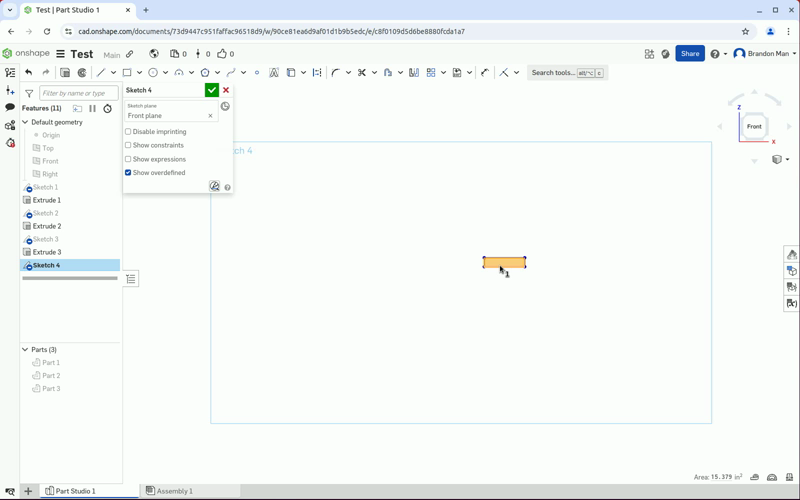
mouse_move(73, 352)
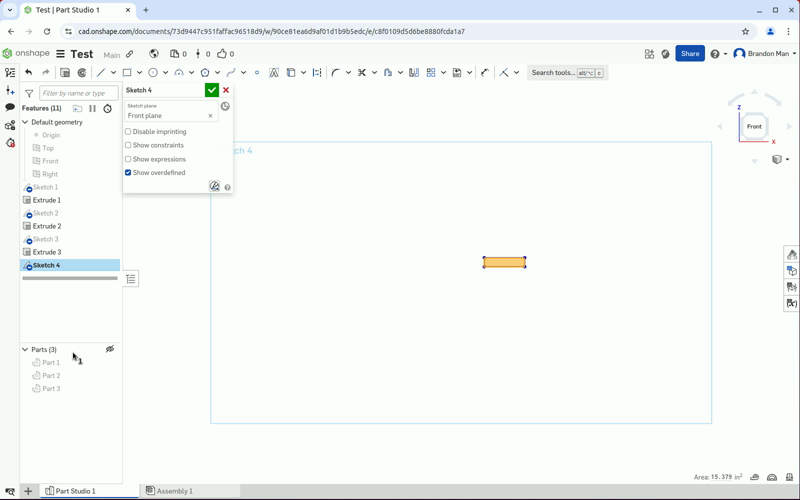
key(shift+y)
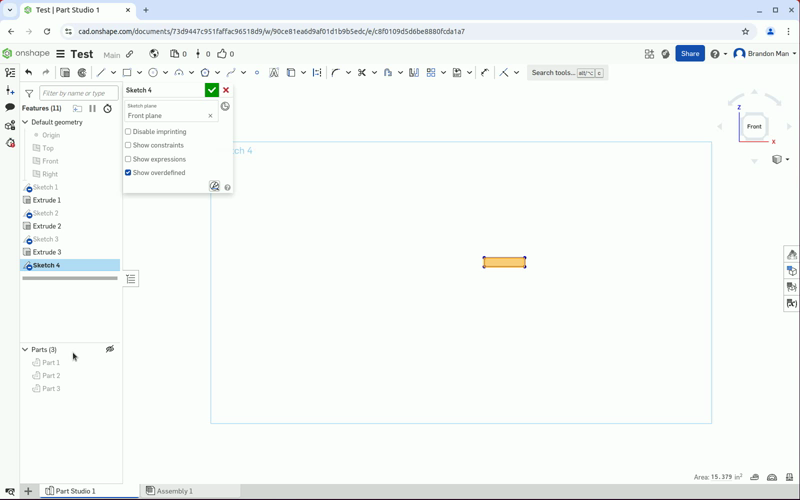
key(shift+e)
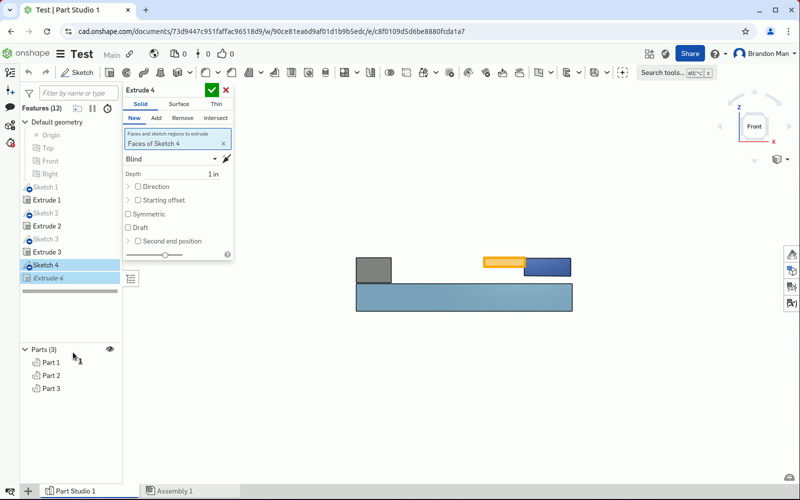
mouse_move(143, 106)
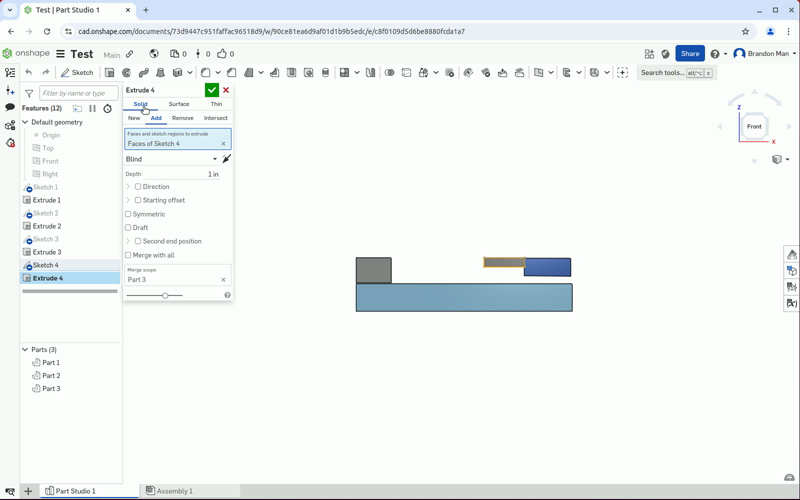
click(143, 106)
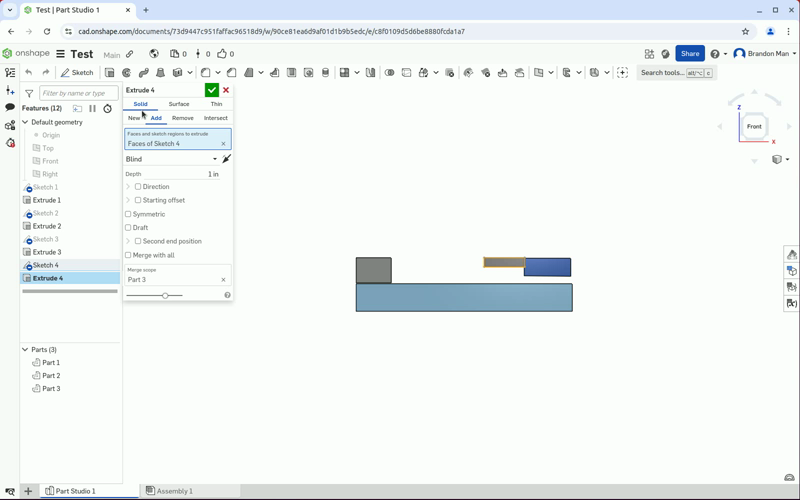
mouse_move(137, 120)
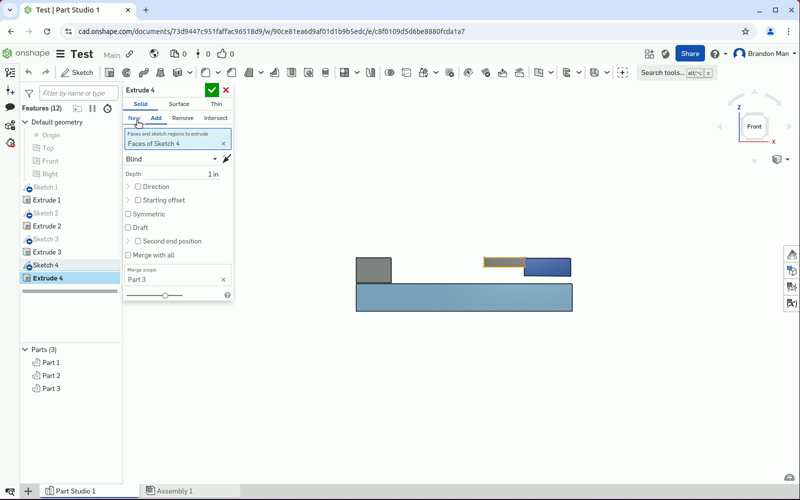
click(137, 120)
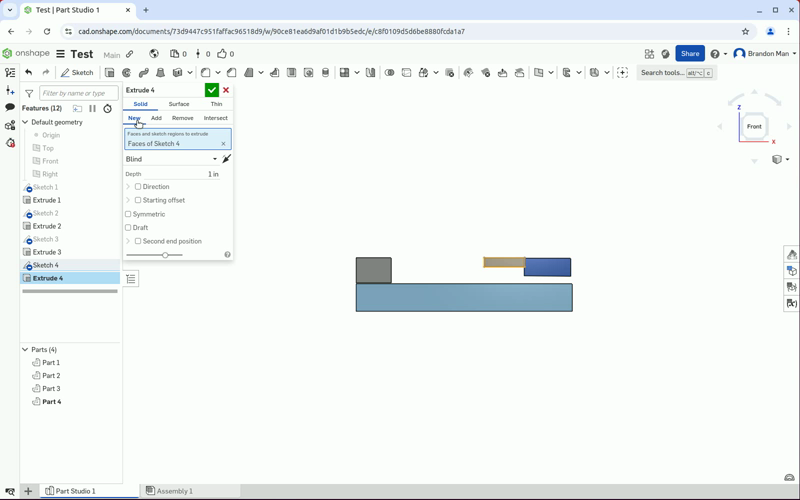
key(tab, 4)
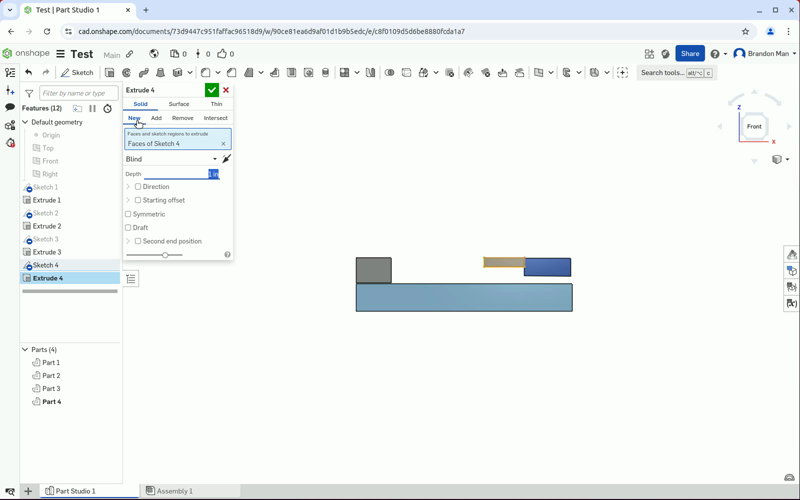
text(7.462)
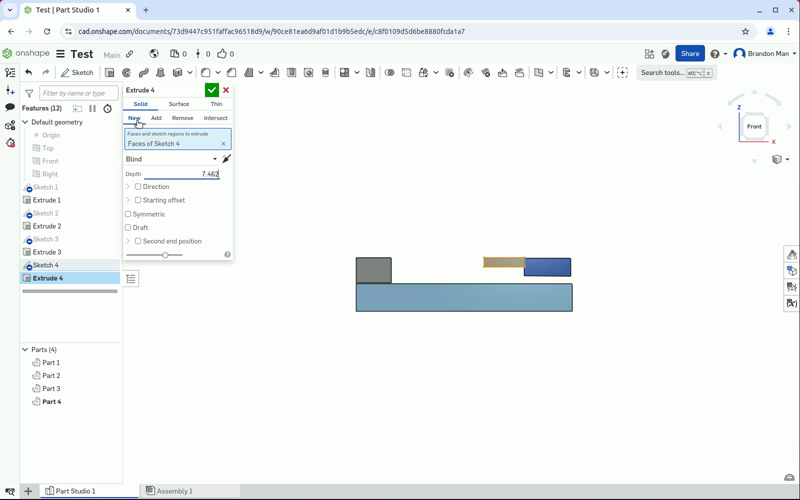
key(enter)
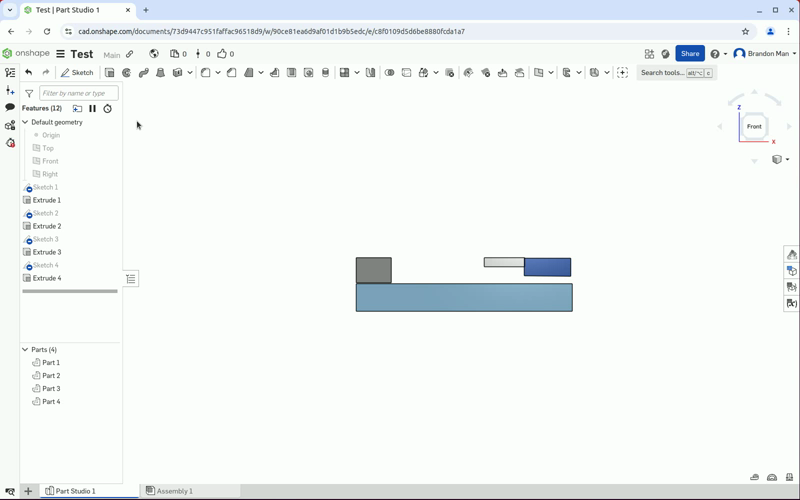
key(shift+h)
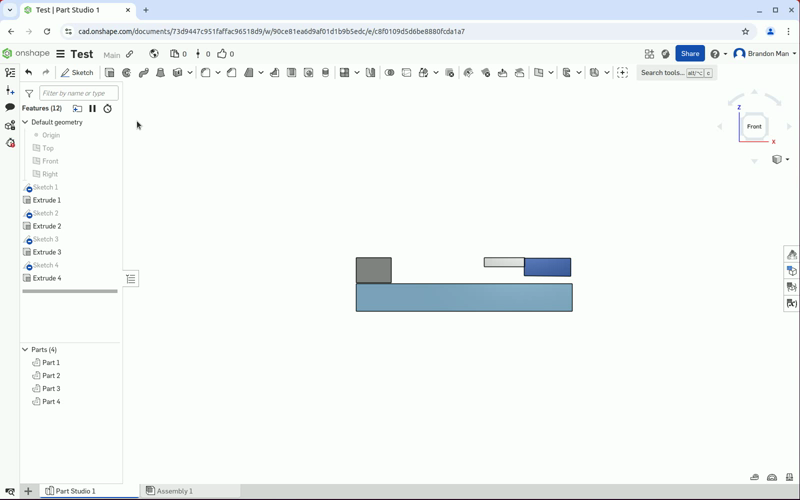
key(shift+h)
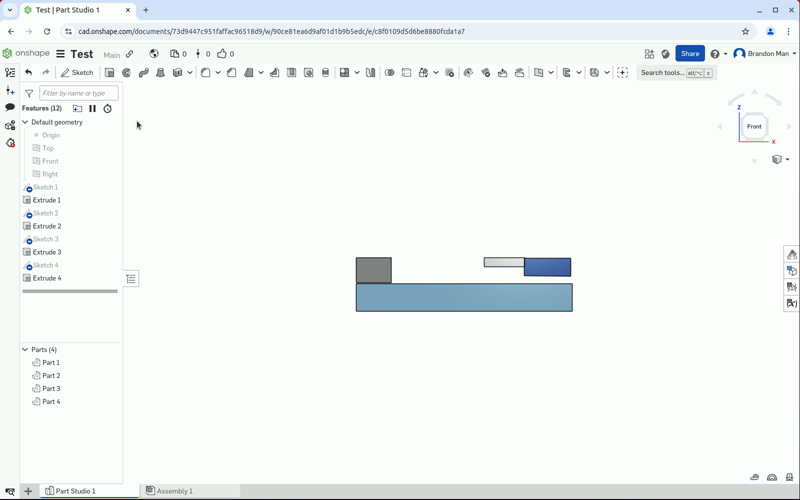
mouse_move(73, 189)
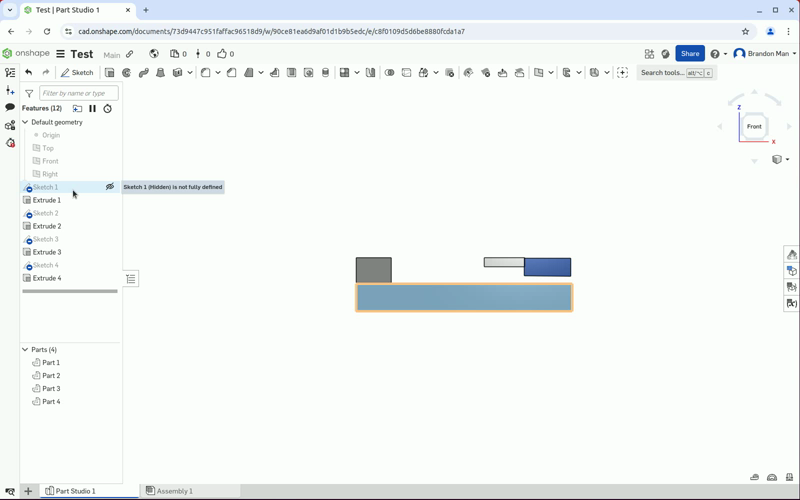
click(73, 189)
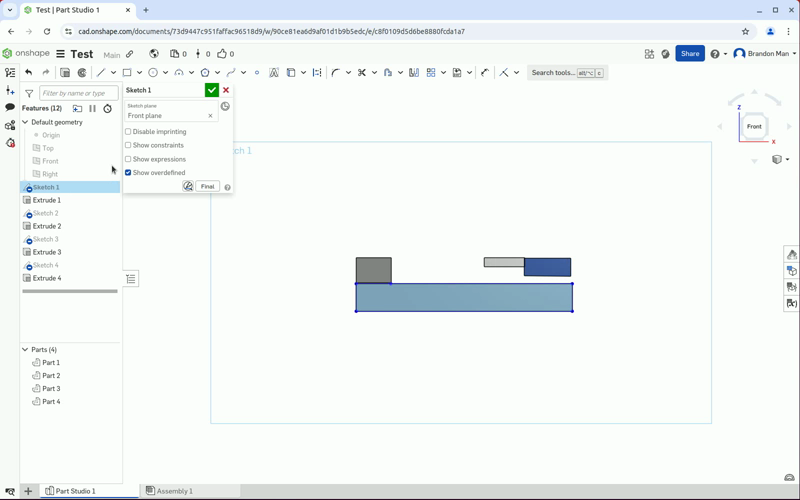
mouse_move(229, 92)
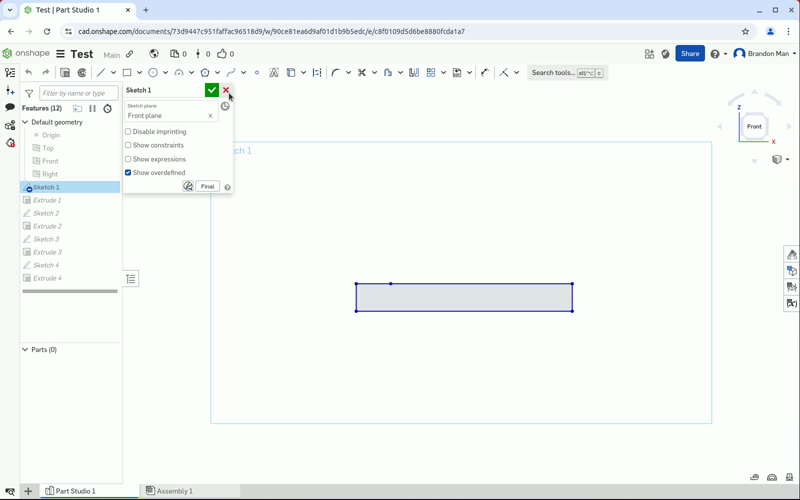
click(229, 92)
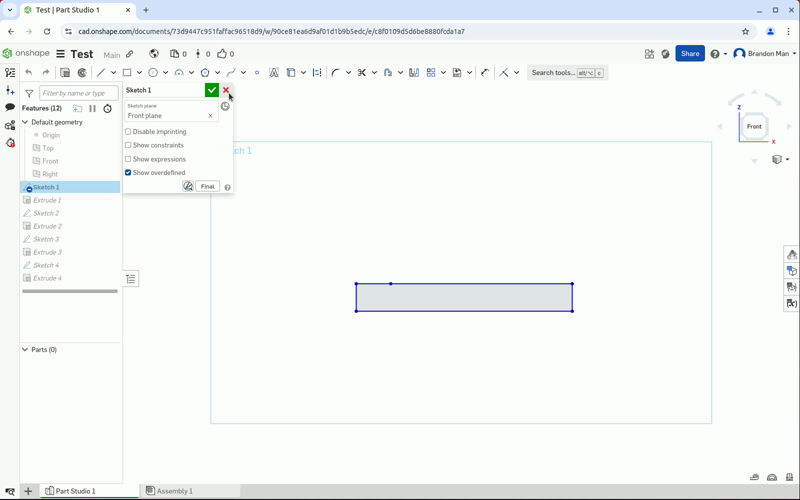
key(shift+s)
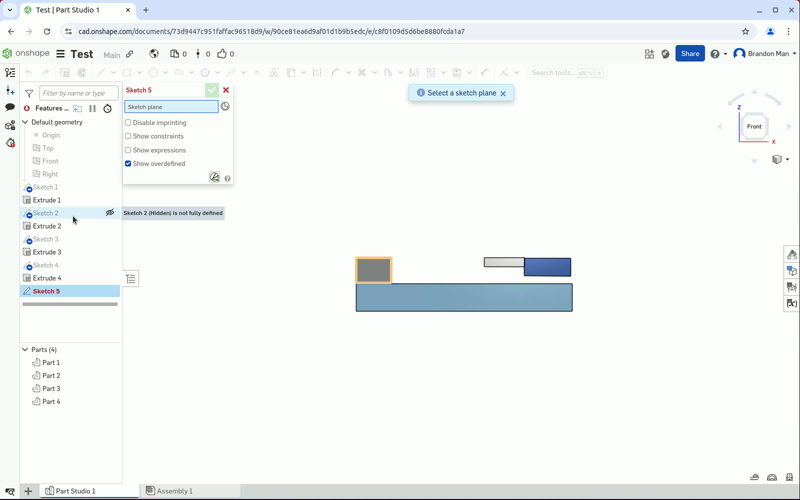
scroll(3)
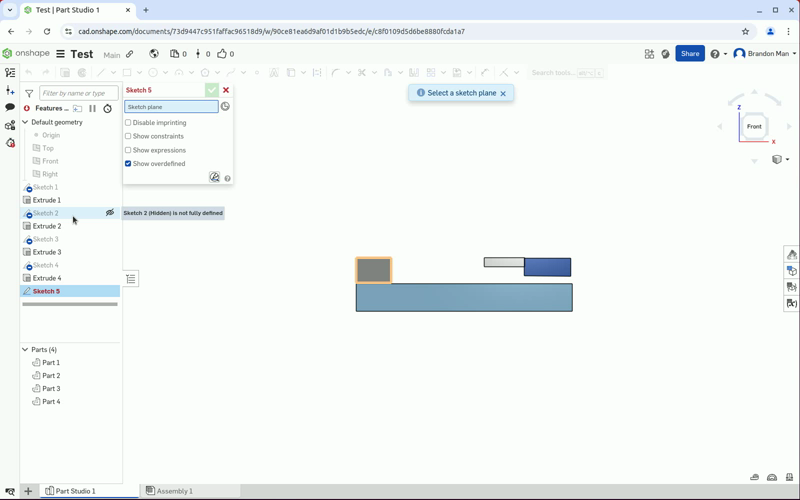
mouse_move(73, 163)
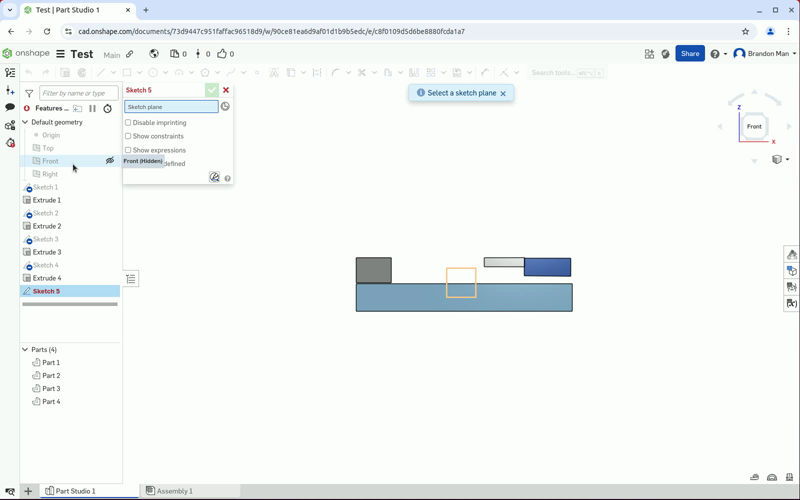
click(73, 163)
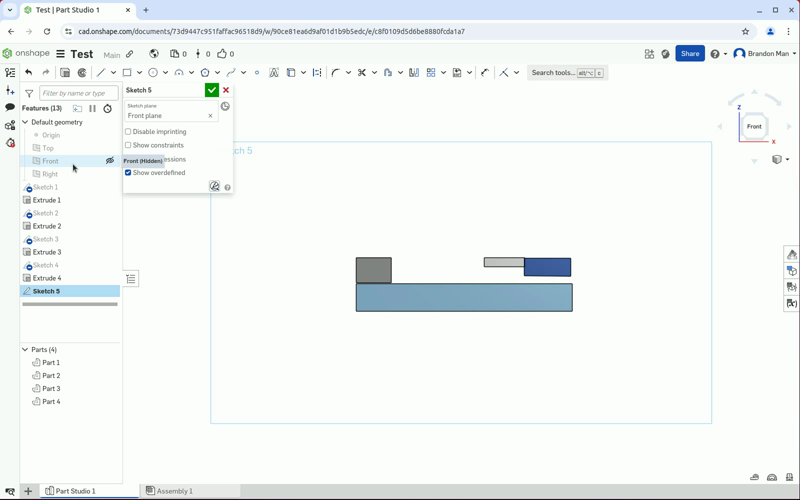
mouse_move(73, 352)
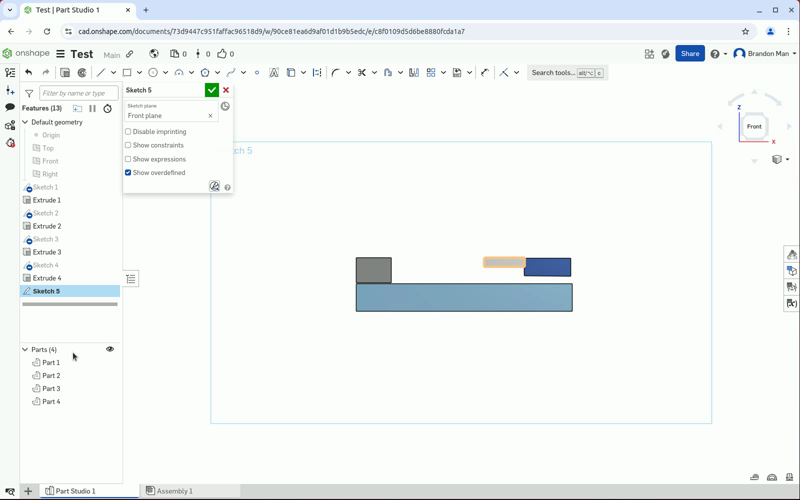
key(y)
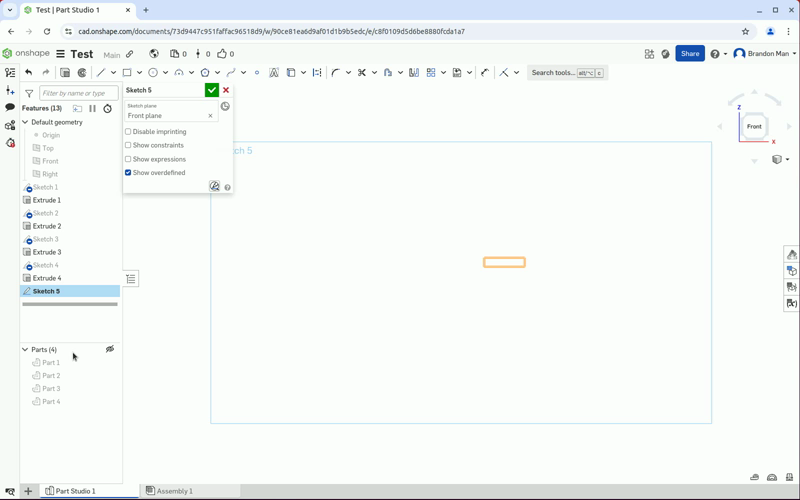
key(l)
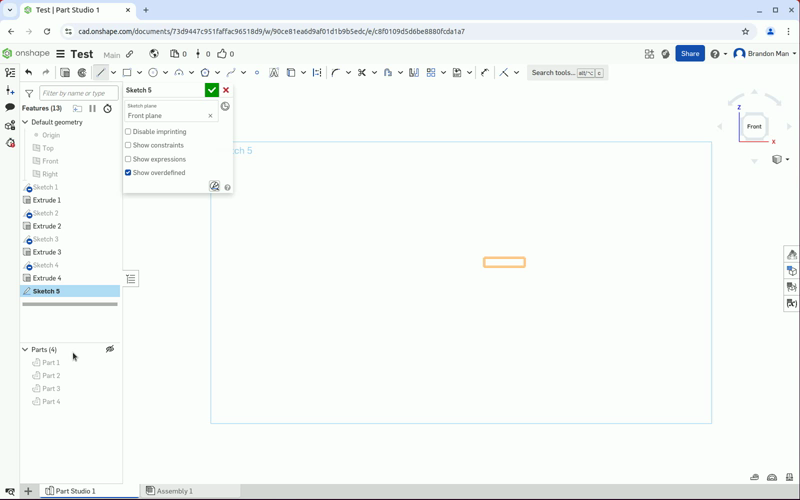
key_down(shift)
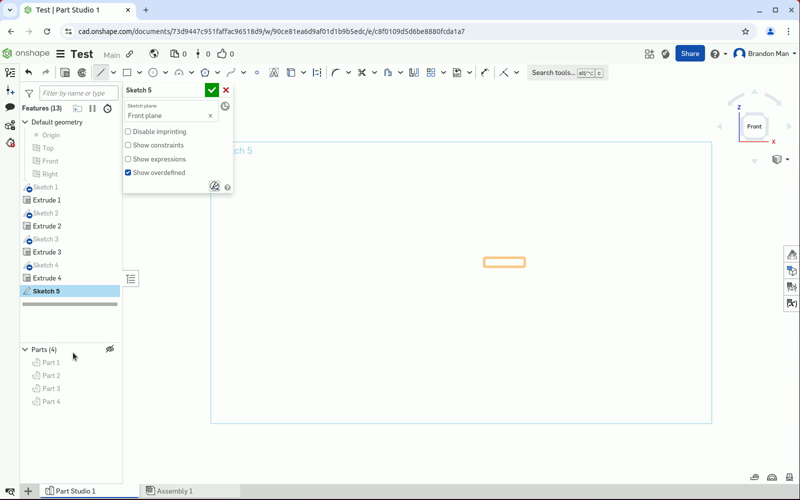
mouse_move(355, 258)
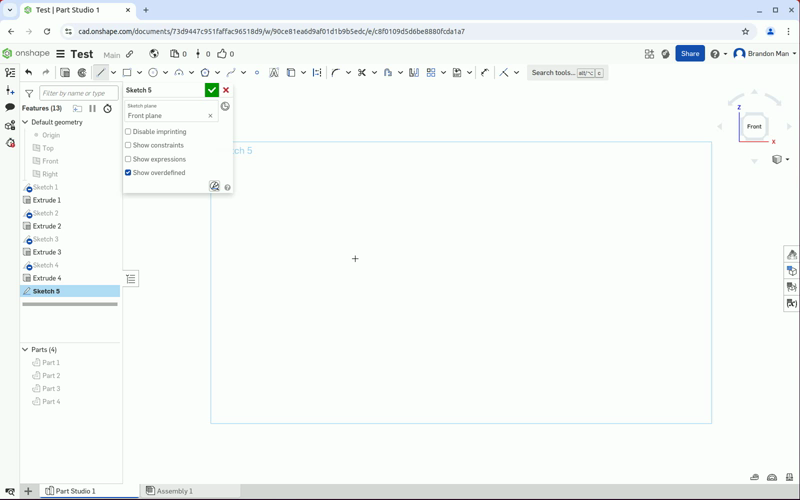
click(355, 258)
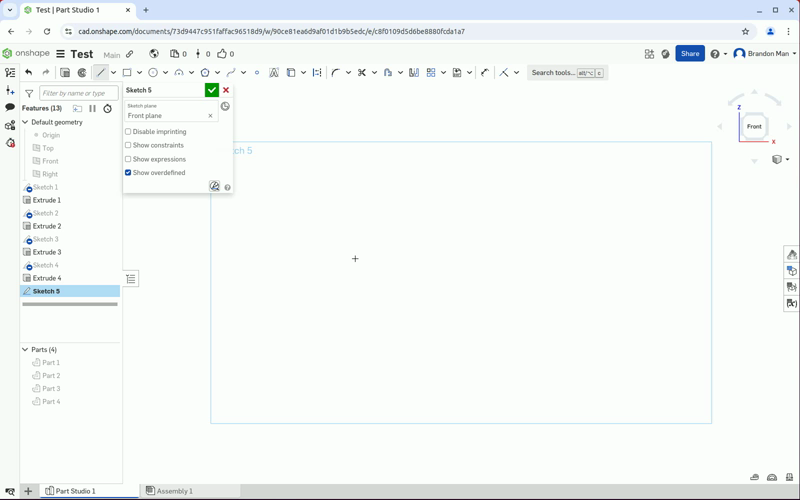
key_up(shift)
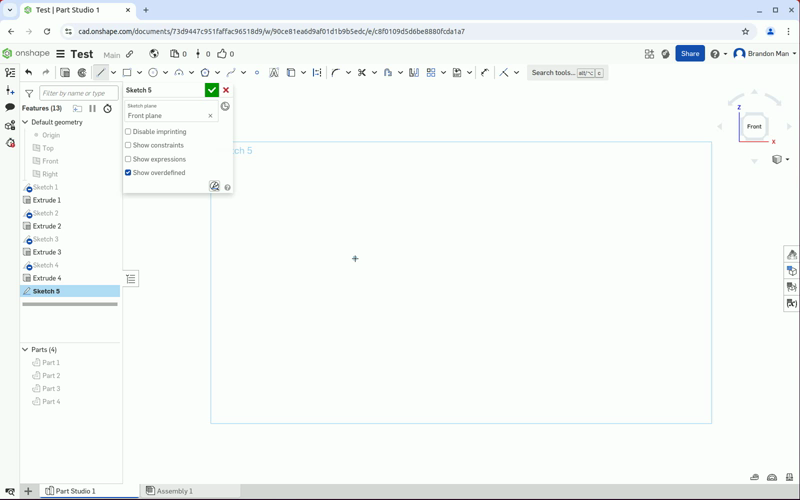
key_down(shift)
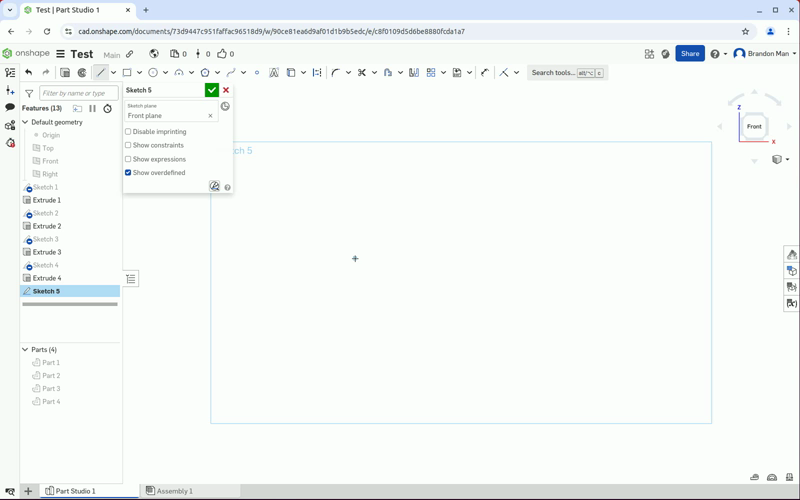
mouse_move(385, 258)
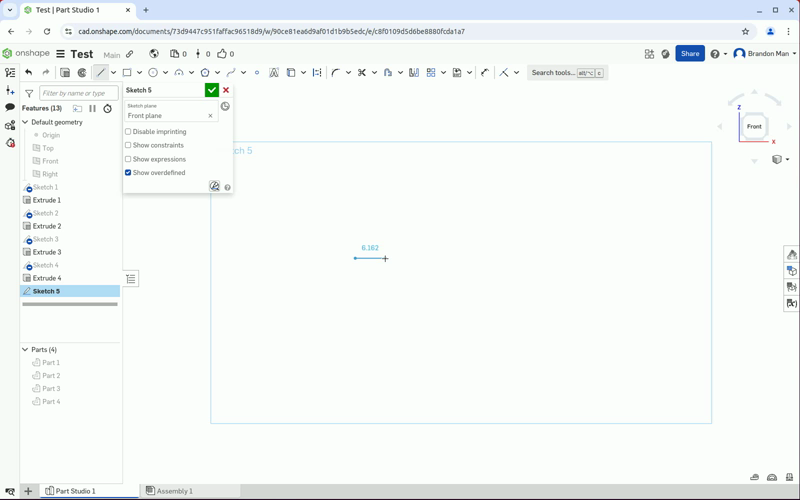
mouse_move(357, 258)
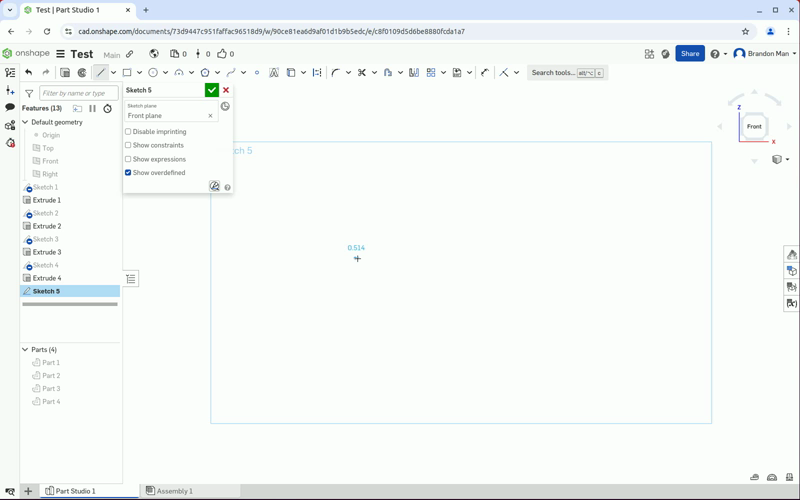
scroll(6)
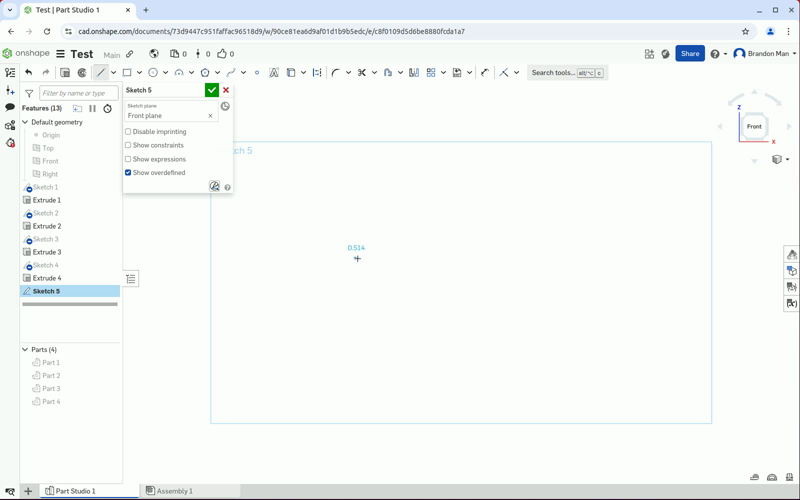
scroll(6)
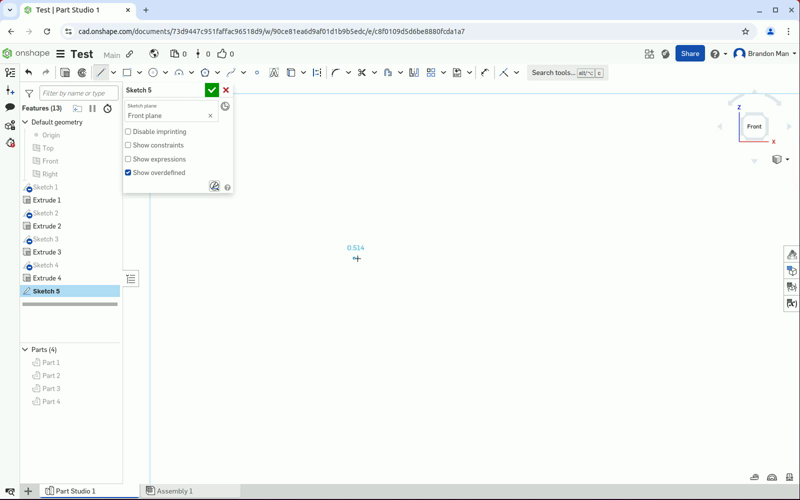
scroll(6)
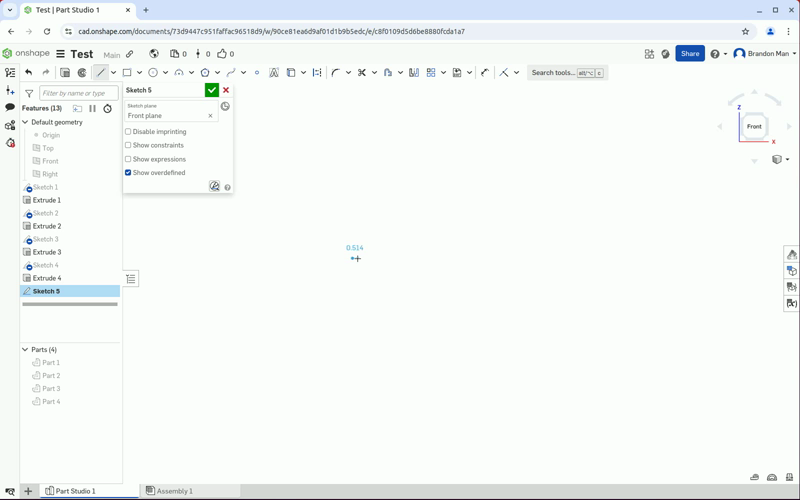
scroll(6)
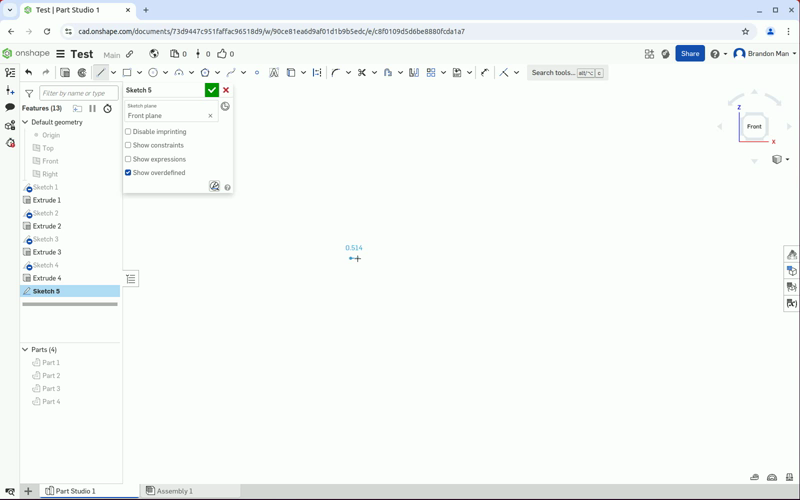
scroll(6)
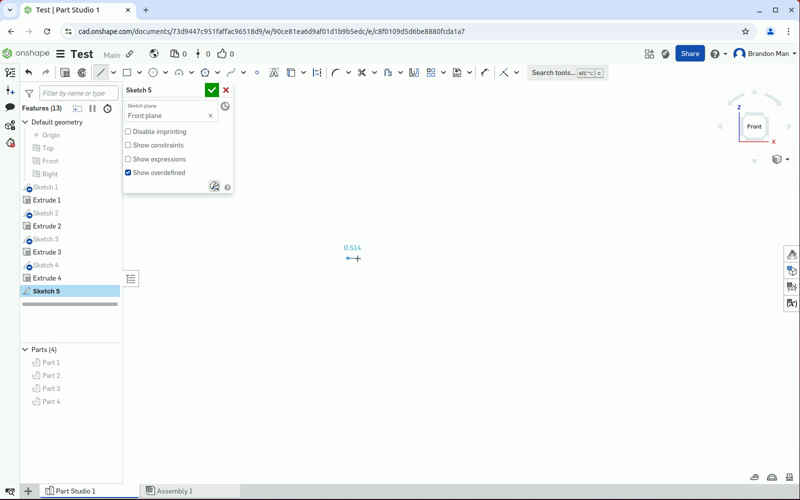
scroll(6)
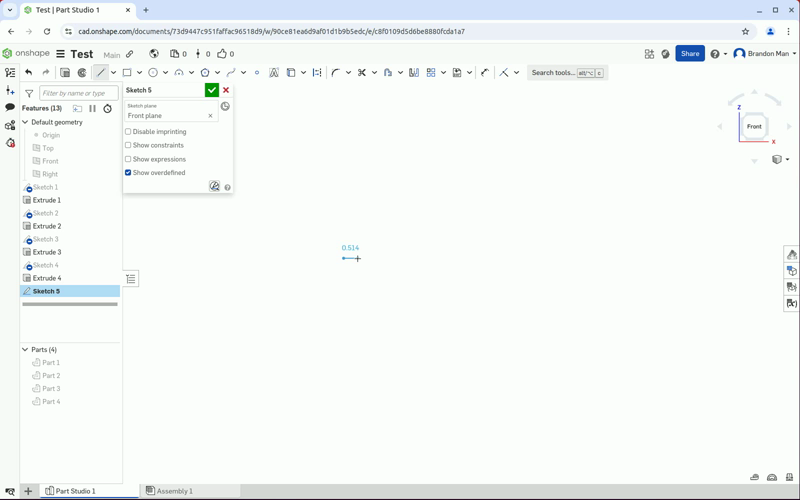
scroll(6)
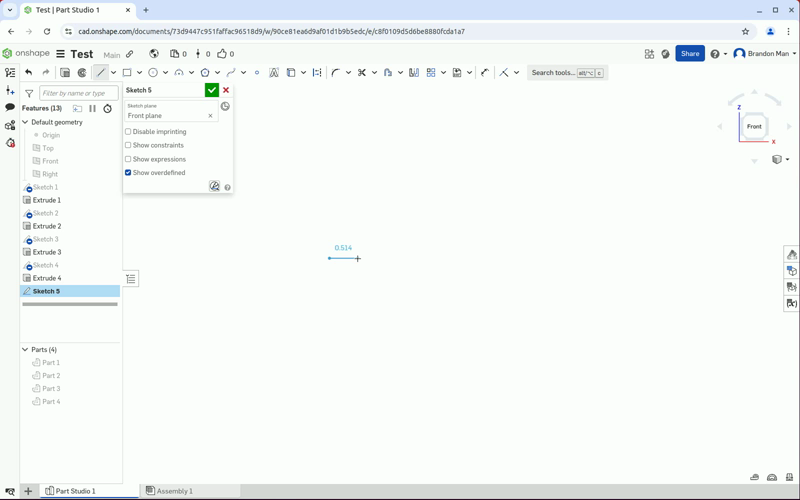
click(357, 258)
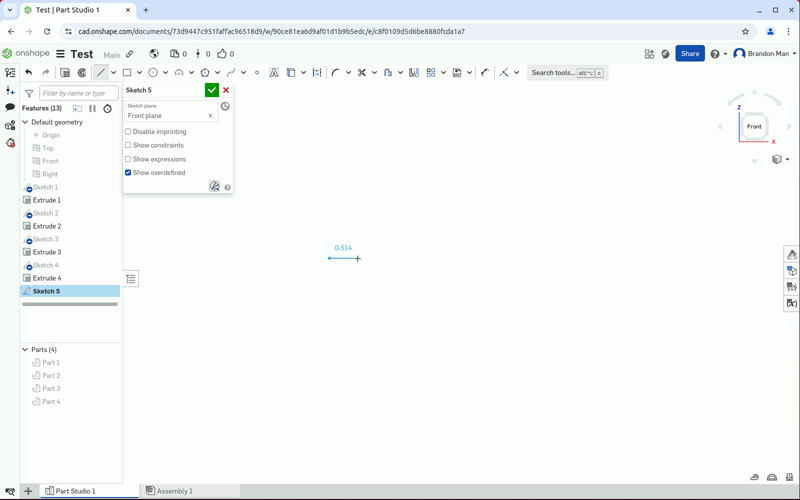
scroll(-6)
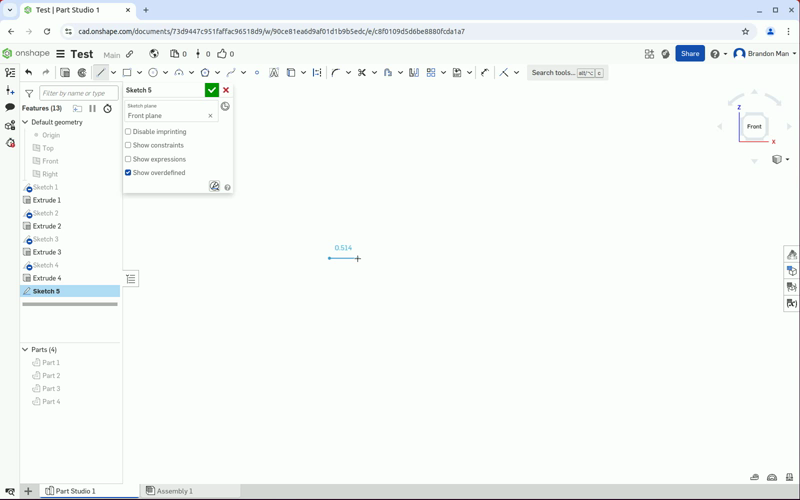
scroll(-6)
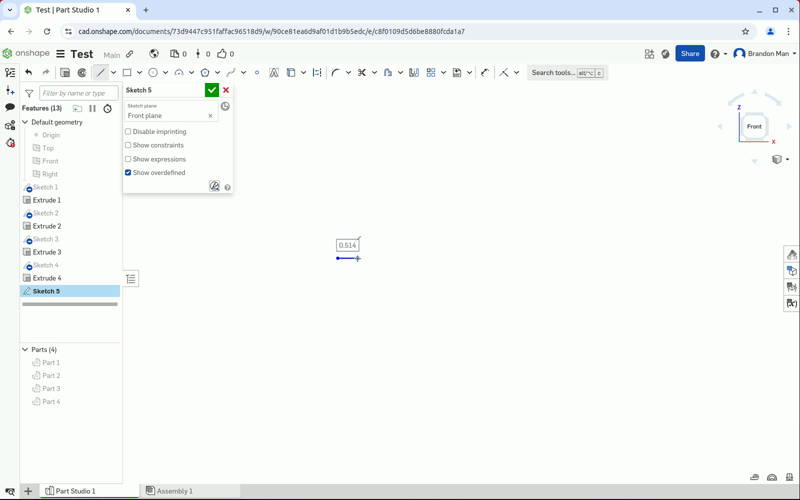
scroll(-6)
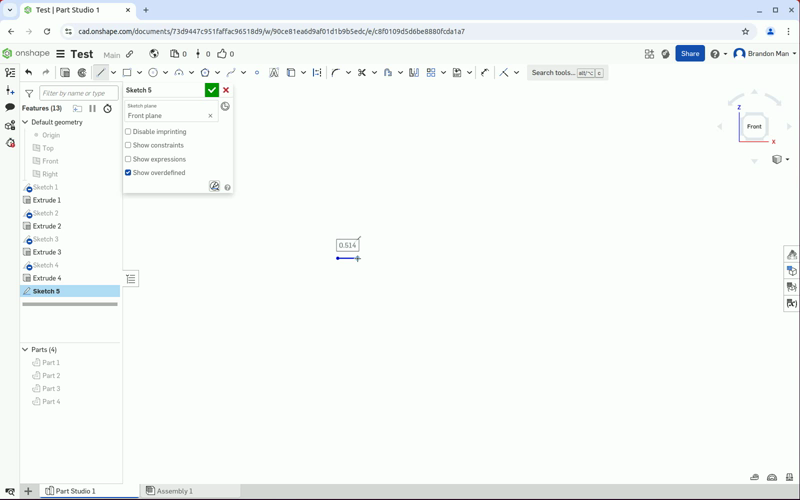
scroll(-6)
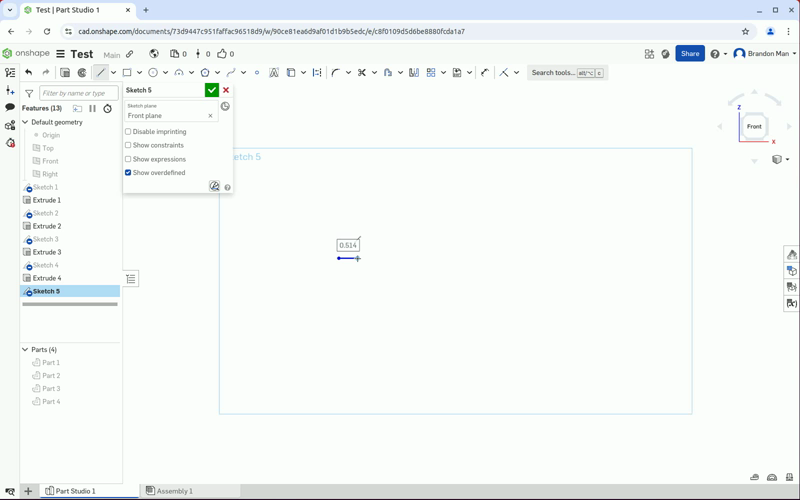
scroll(-6)
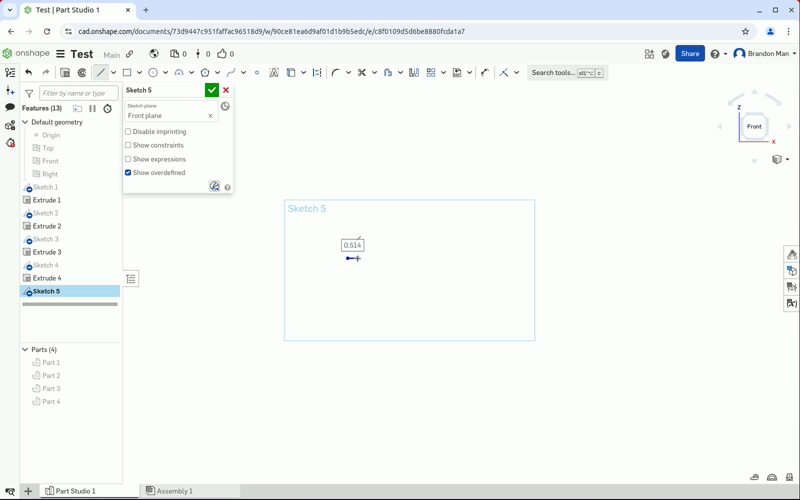
scroll(-6)
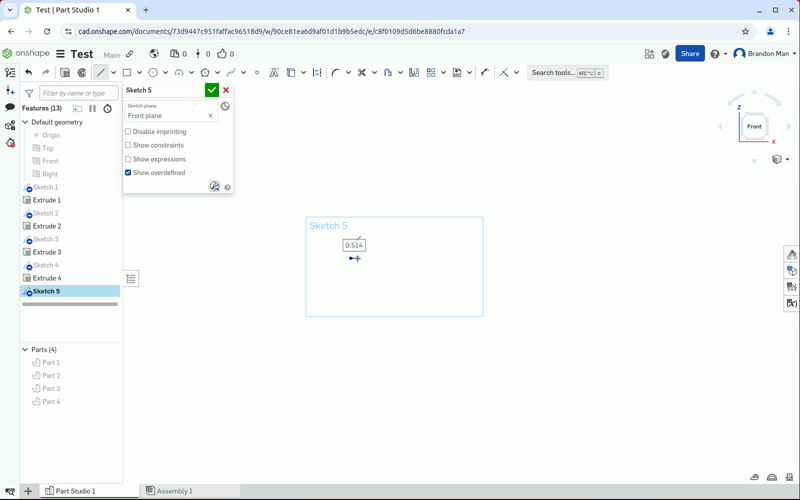
scroll(-6)
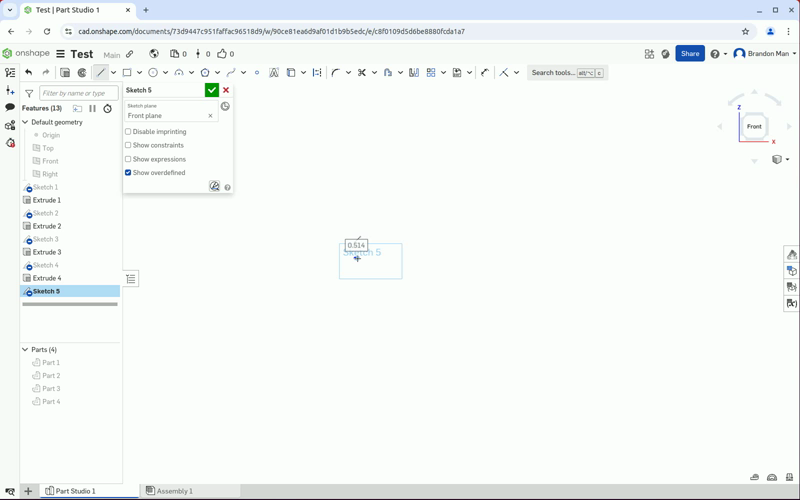
key_up(shift)
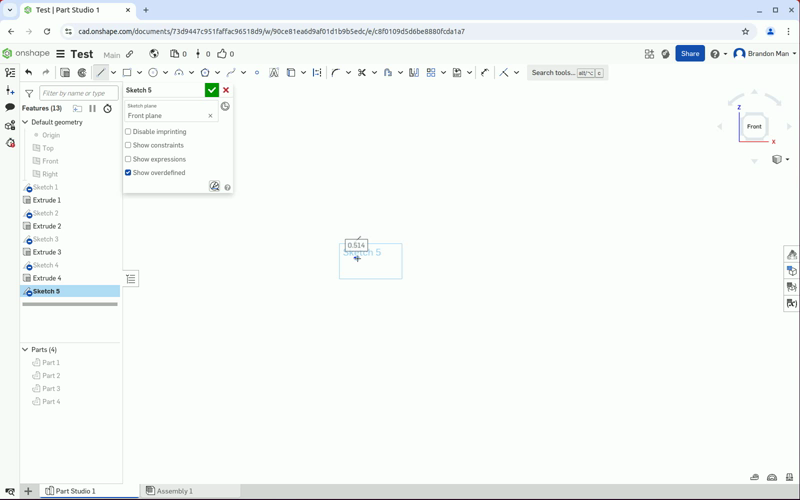
key_down(shift)
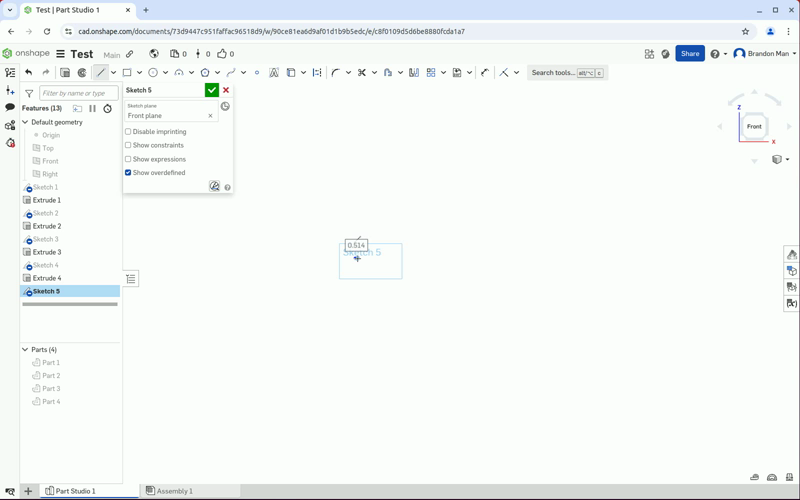
mouse_move(387, 258)
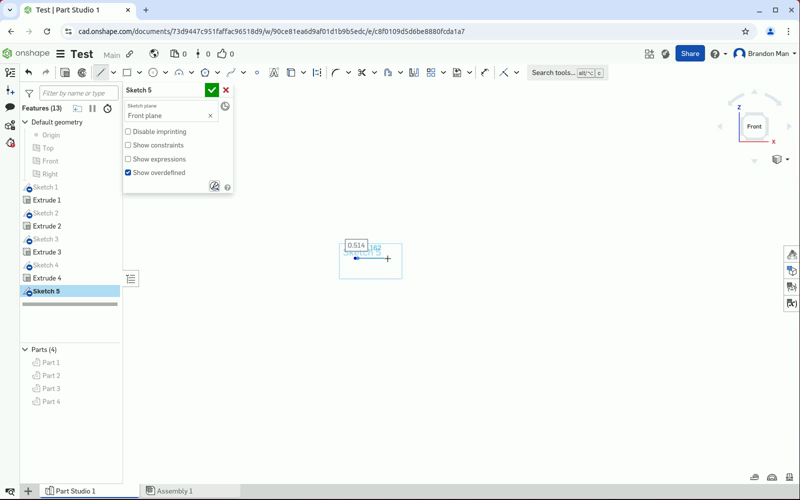
mouse_move(391, 258)
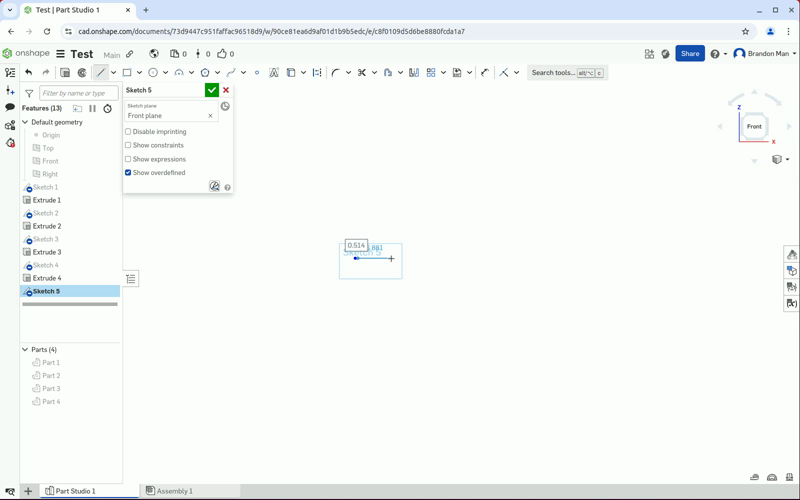
click(391, 258)
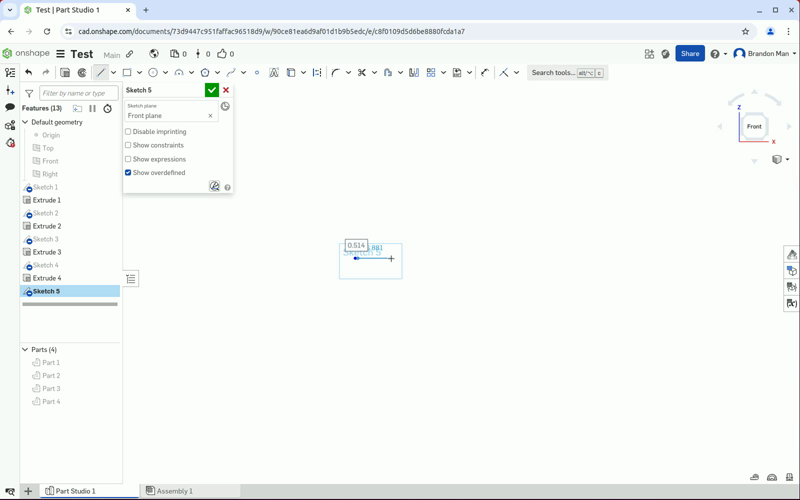
key_up(shift)
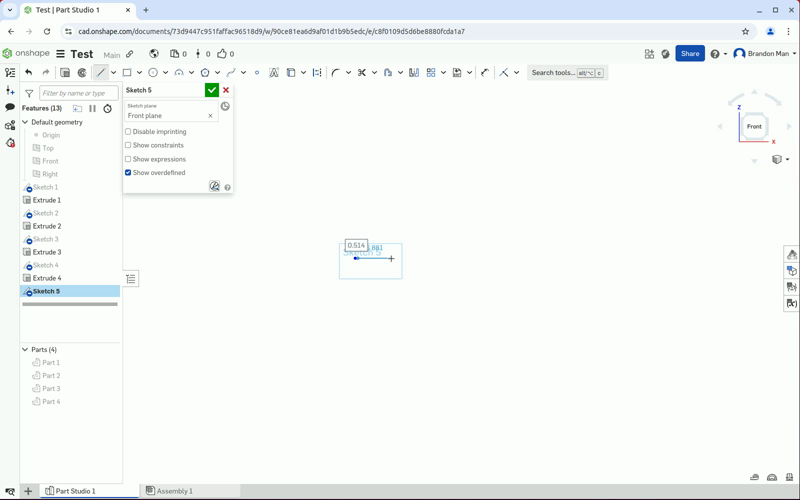
key_down(shift)
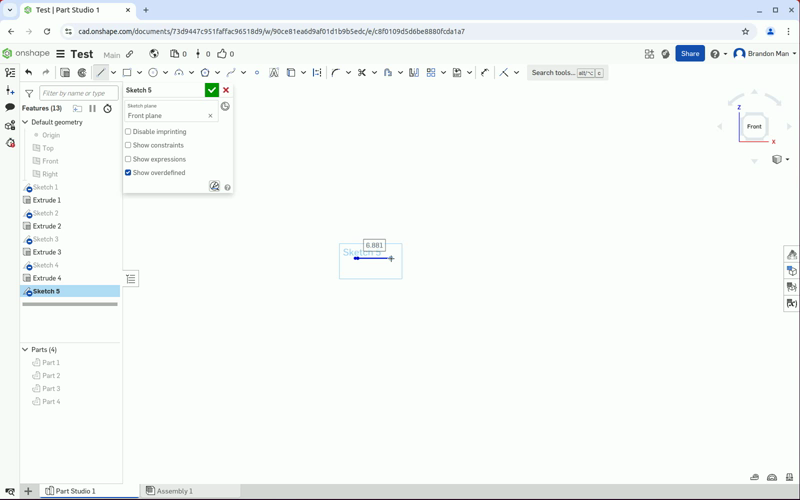
mouse_move(482, 258)
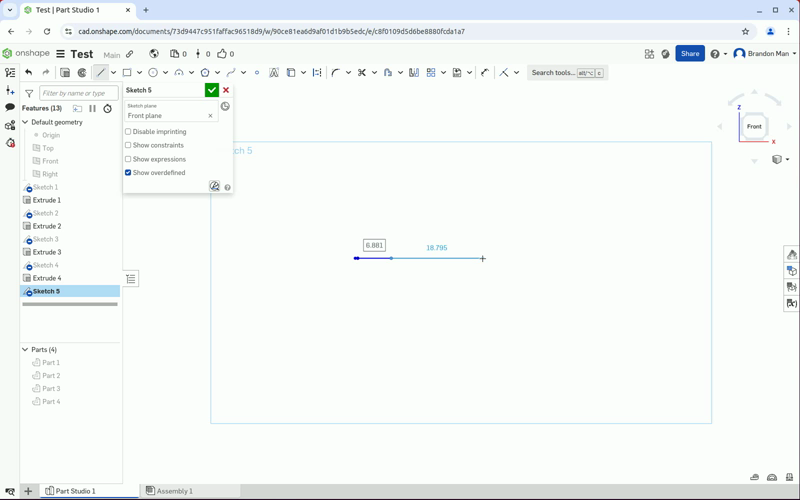
click(482, 258)
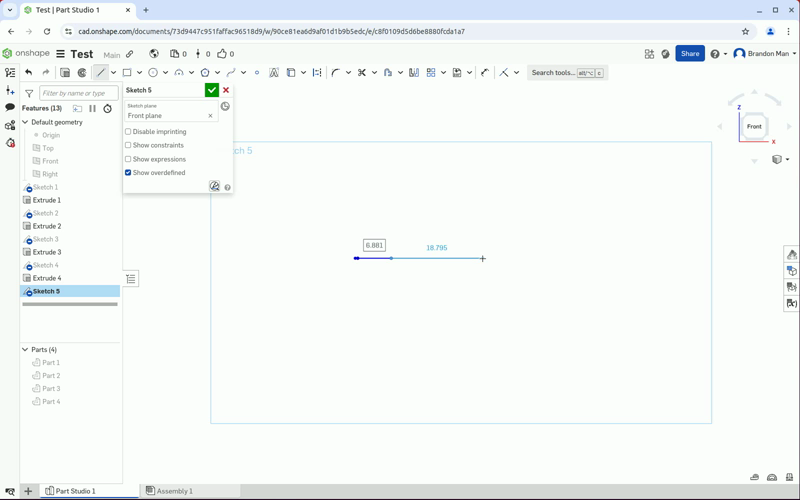
key_up(shift)
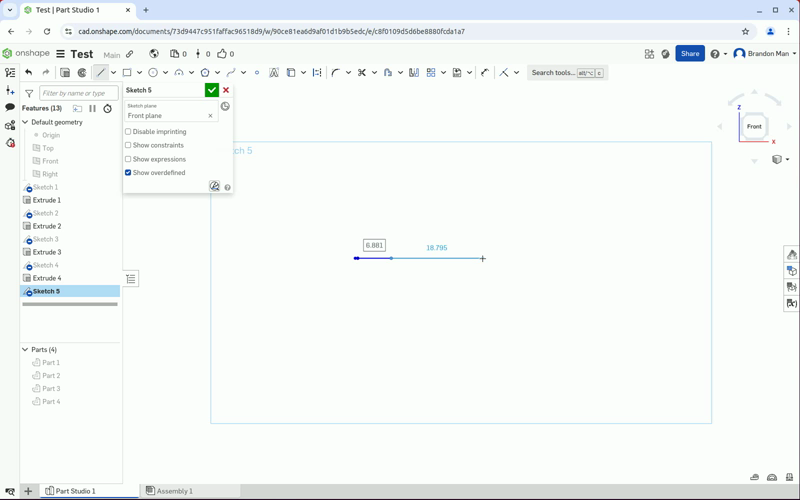
key_down(shift)
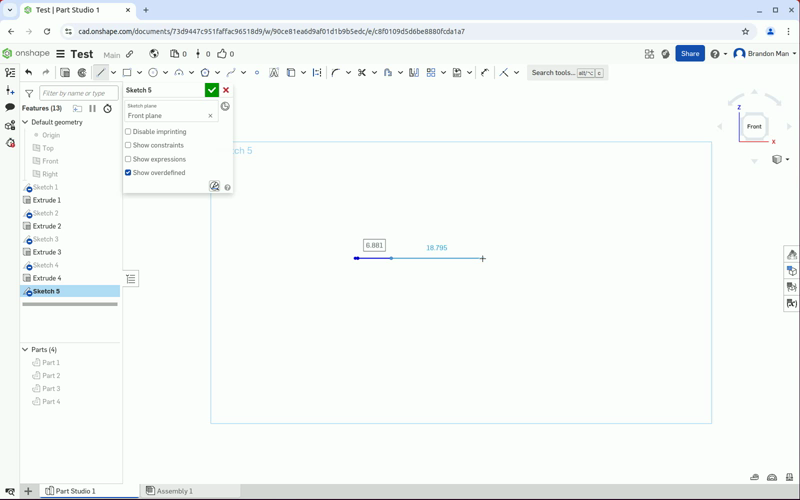
mouse_move(512, 258)
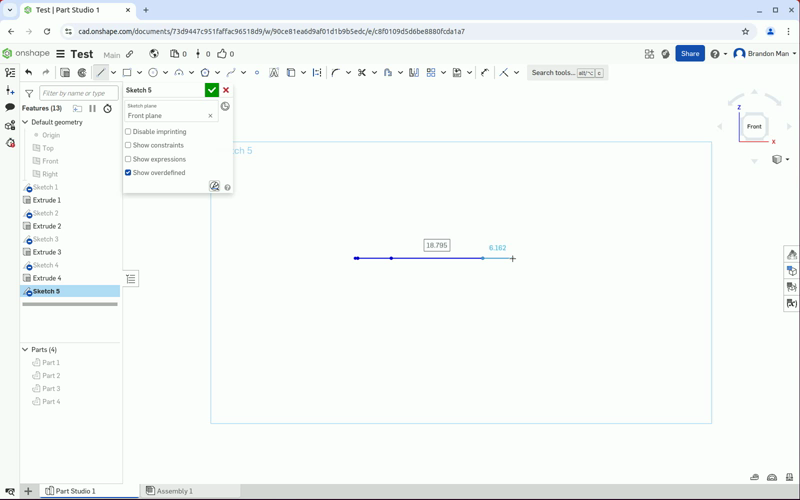
mouse_move(522, 258)
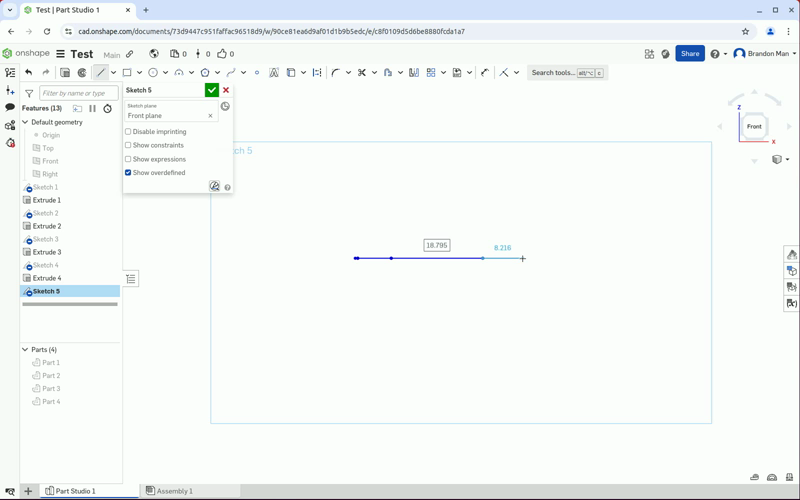
click(522, 258)
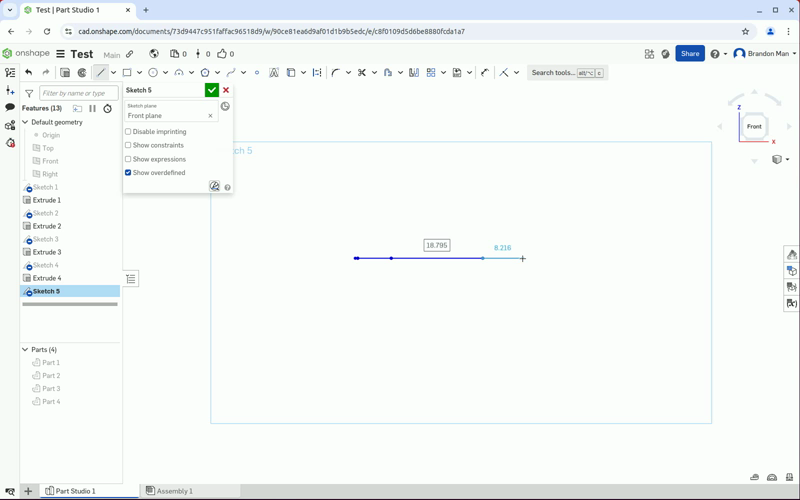
key_up(shift)
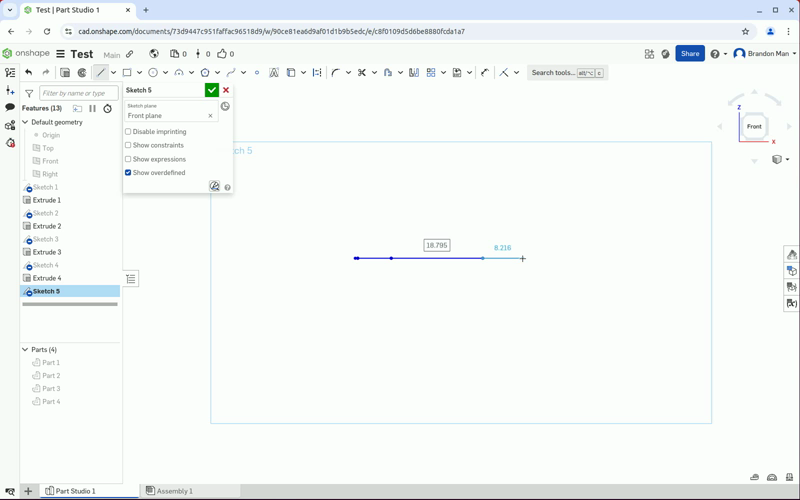
key_down(shift)
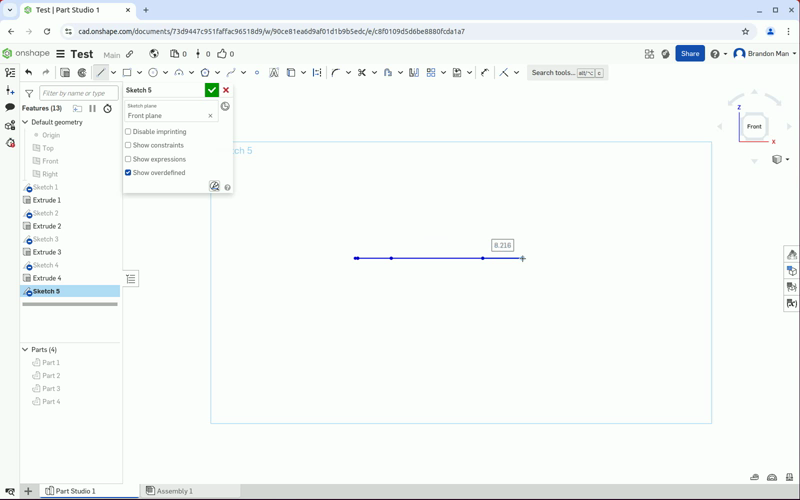
mouse_move(552, 258)
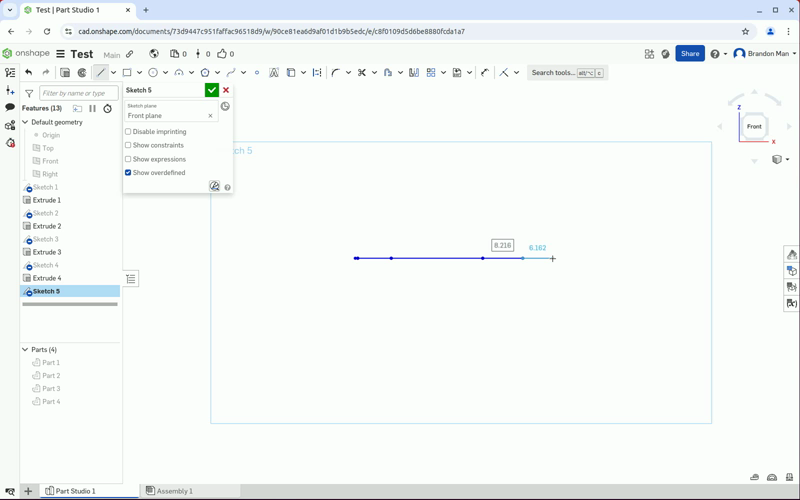
mouse_move(567, 258)
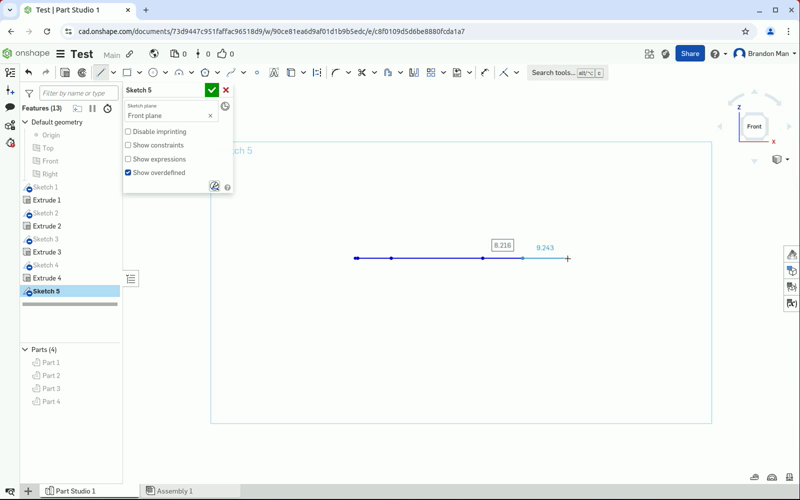
click(567, 258)
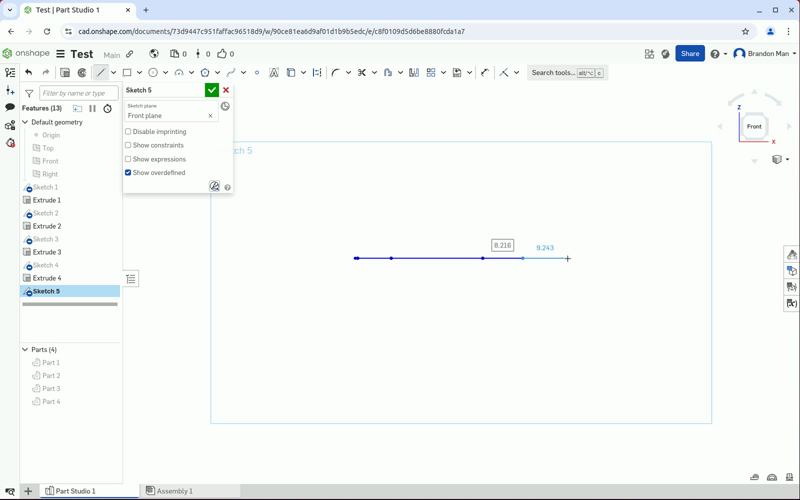
key_up(shift)
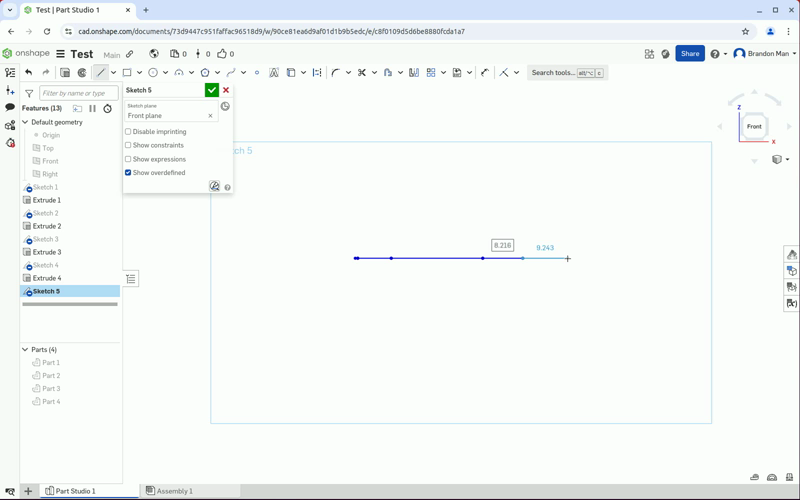
key_down(shift)
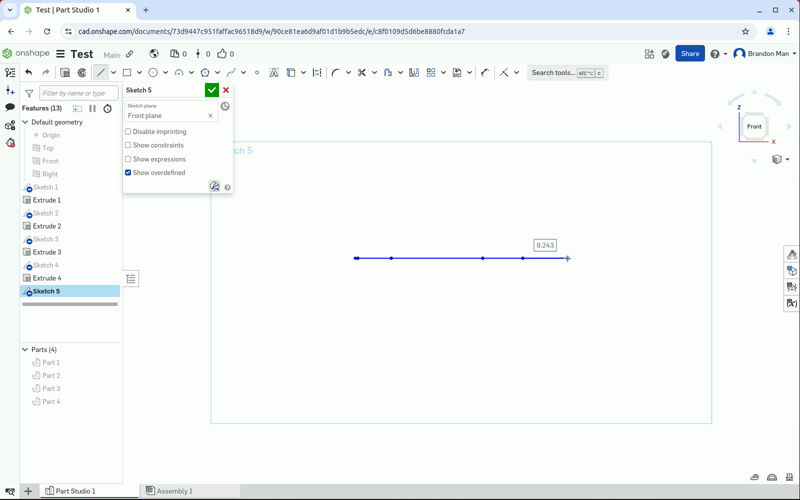
mouse_move(589, 258)
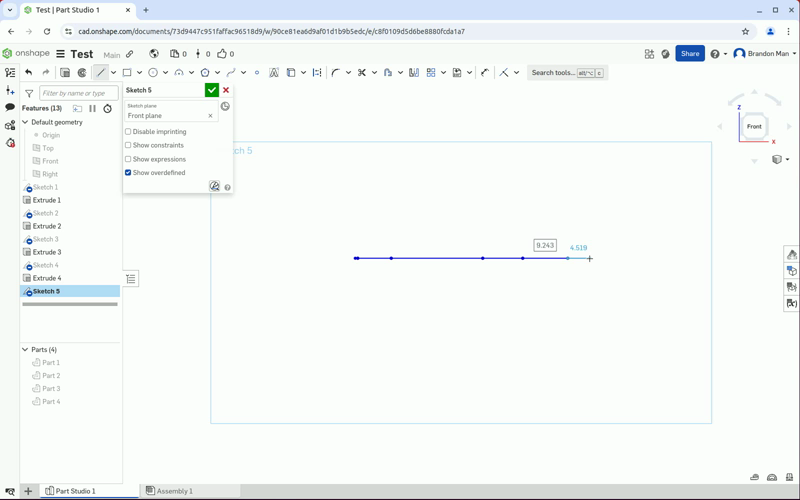
mouse_move(567, 233)
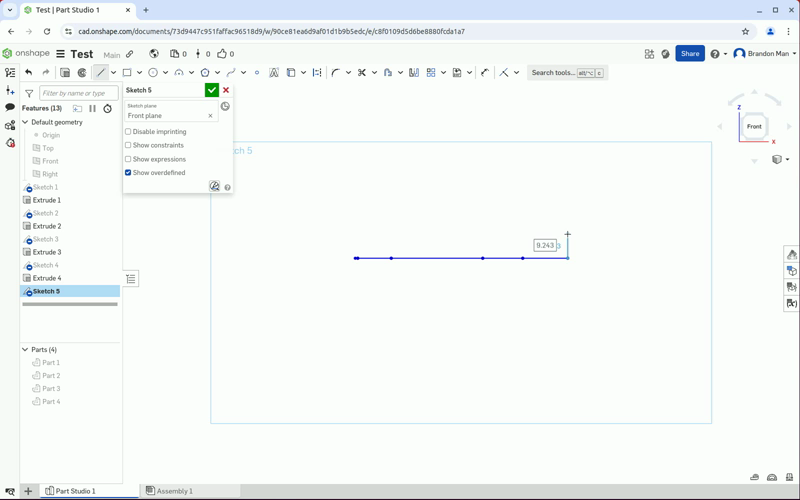
click(567, 233)
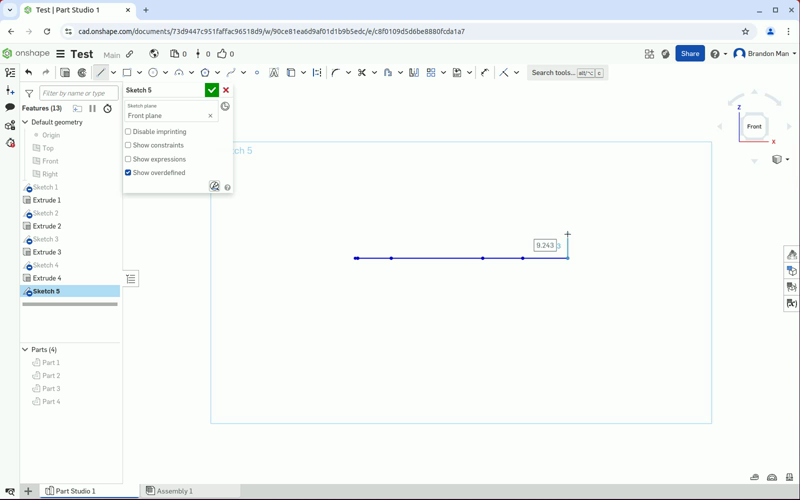
key_up(shift)
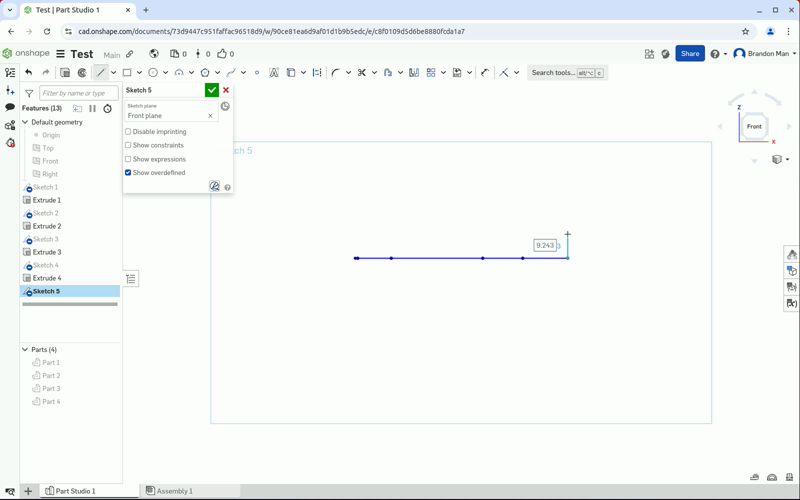
key_down(shift)
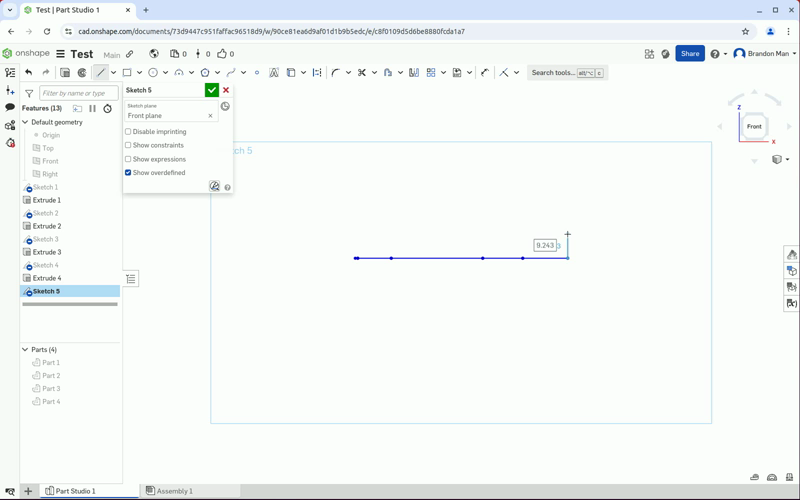
mouse_move(355, 233)
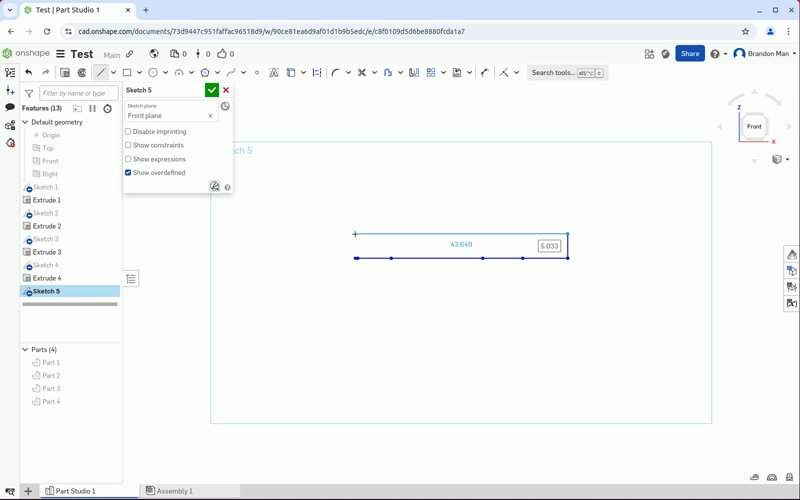
click(355, 233)
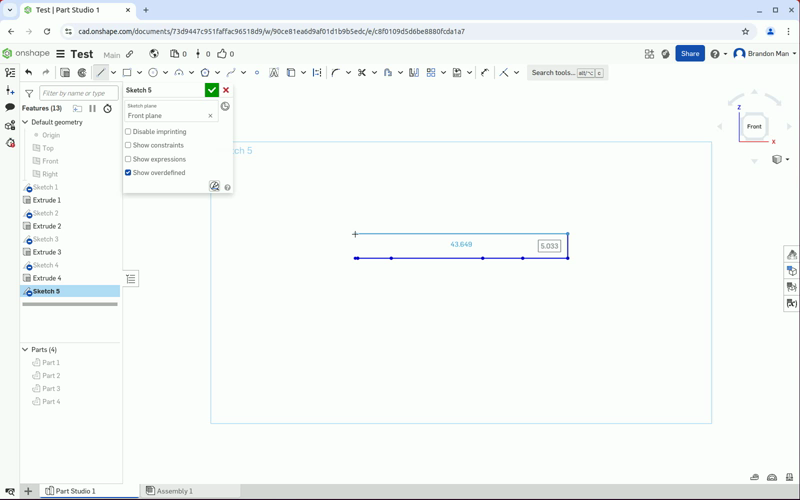
key_up(shift)
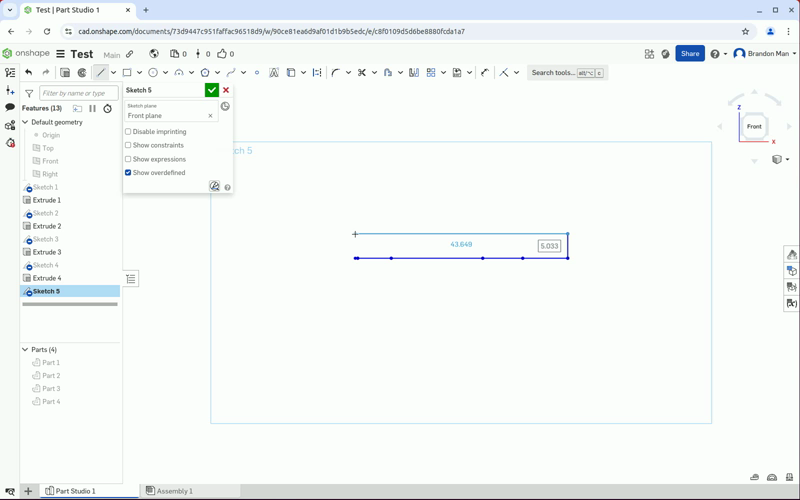
mouse_move(385, 233)
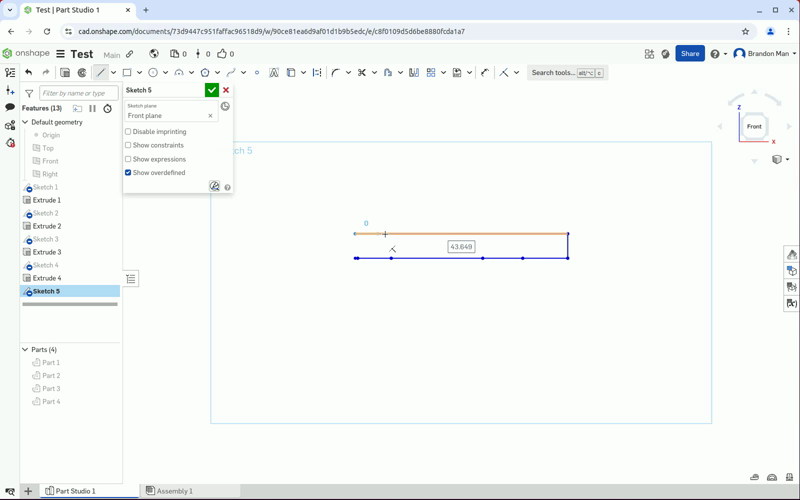
key_down(shift)
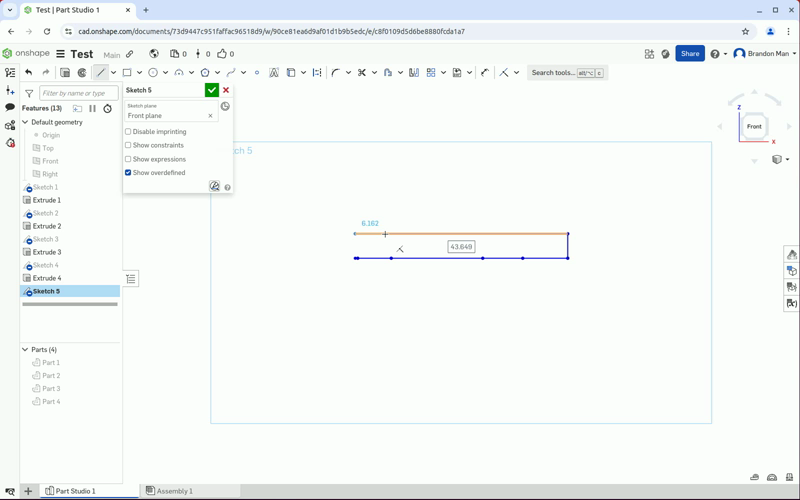
mouse_move(355, 258)
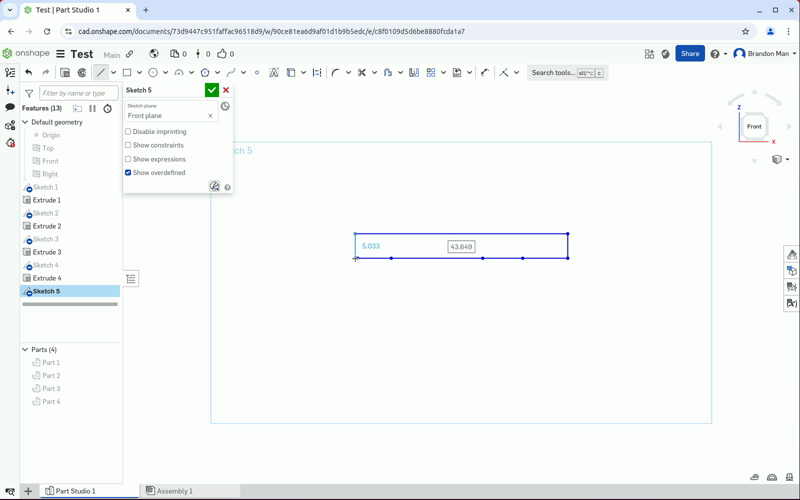
scroll(6)
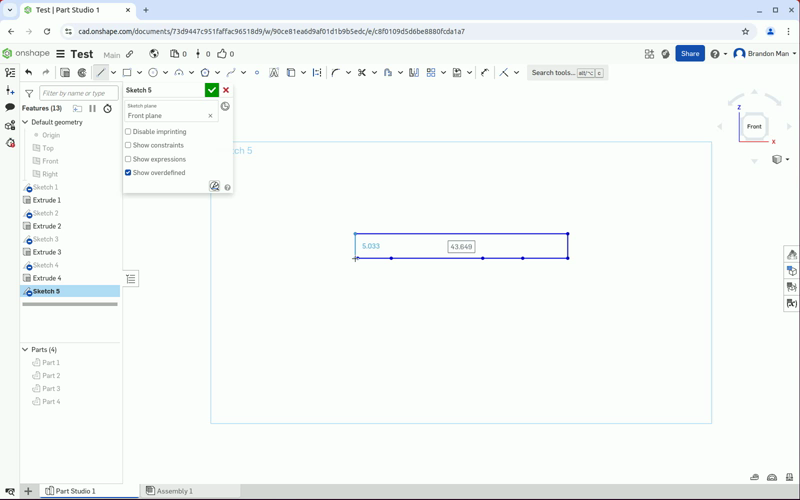
scroll(6)
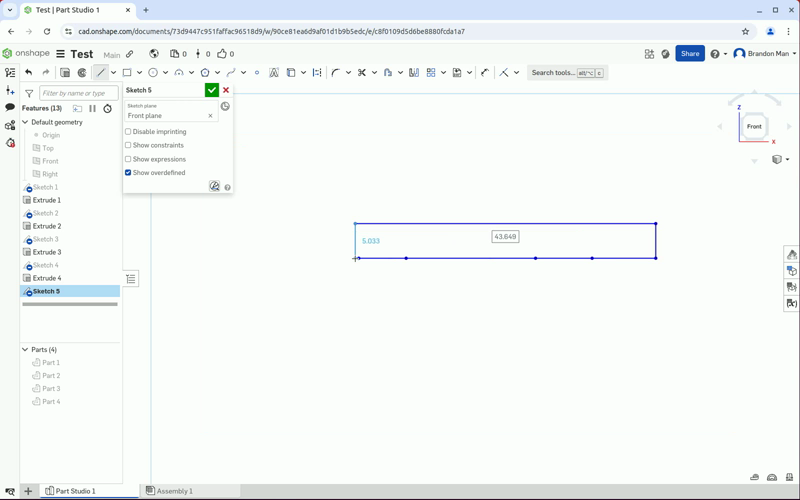
scroll(6)
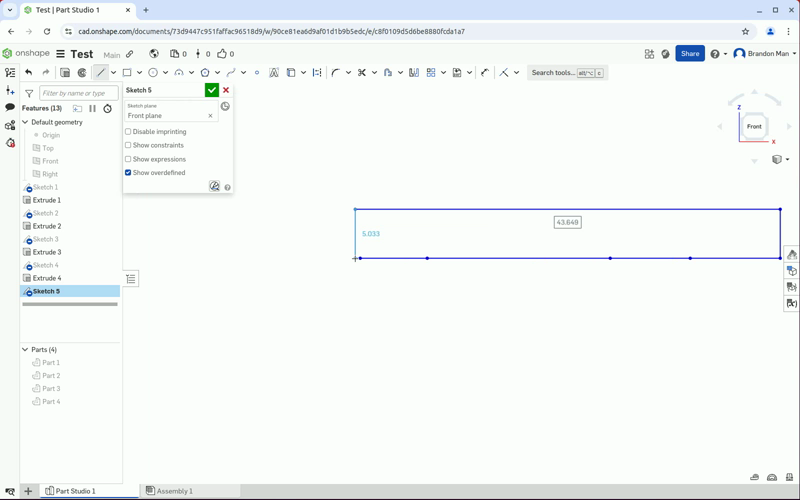
scroll(6)
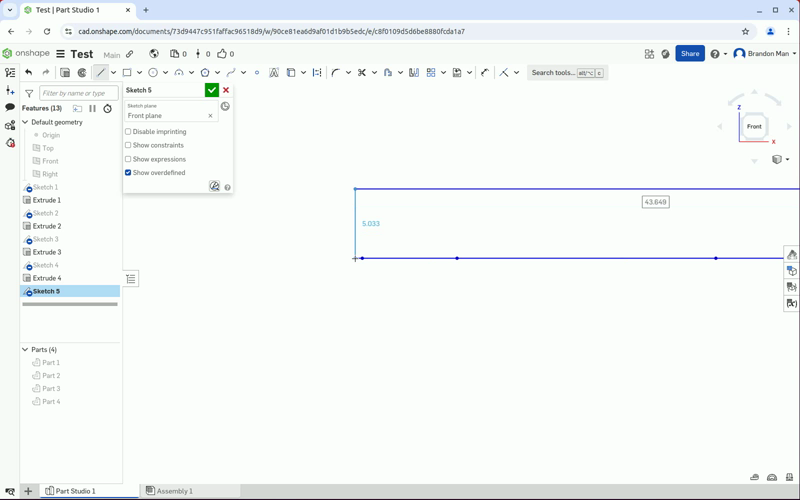
scroll(6)
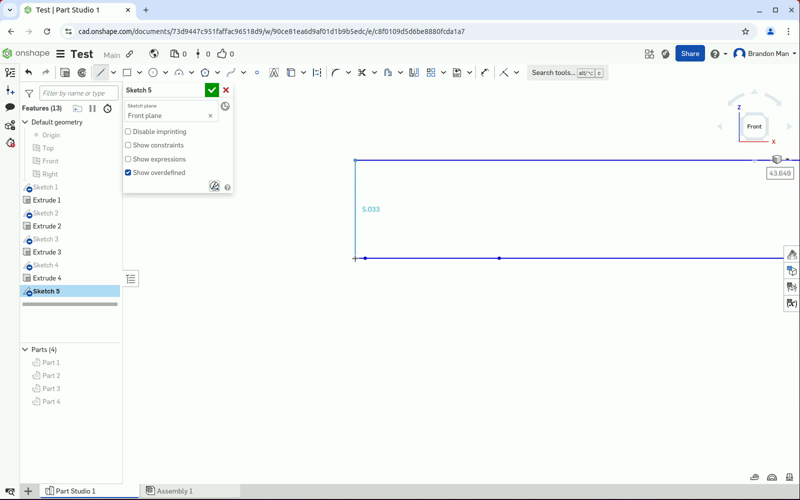
scroll(6)
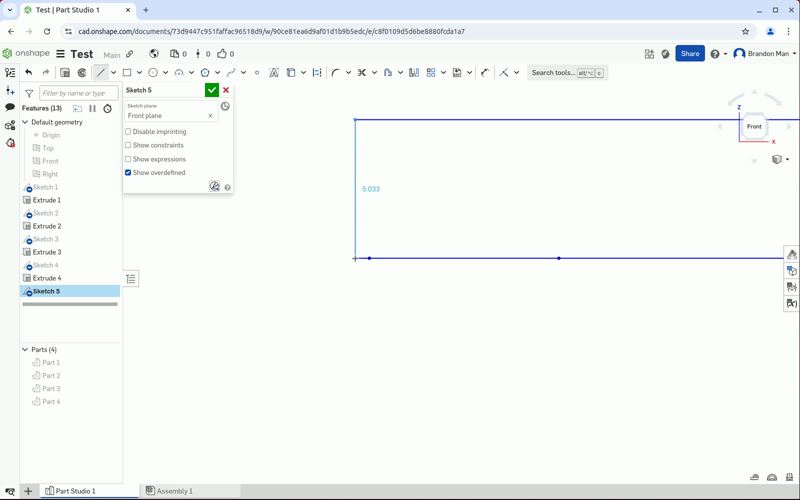
scroll(6)
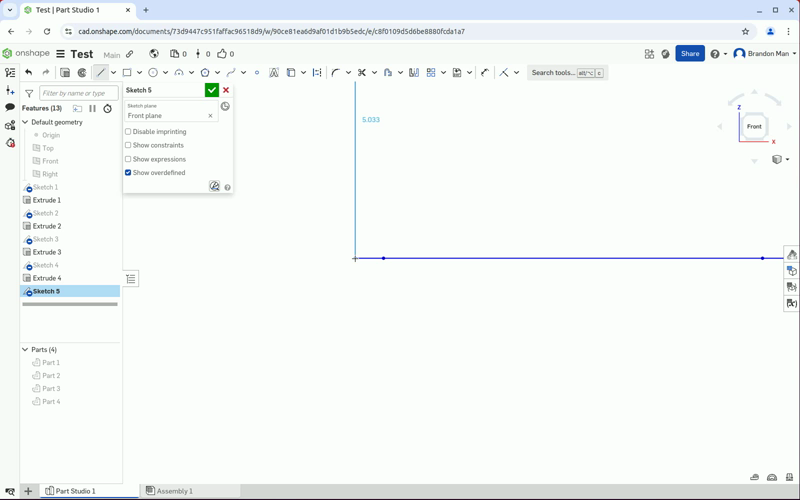
key_up(shift)
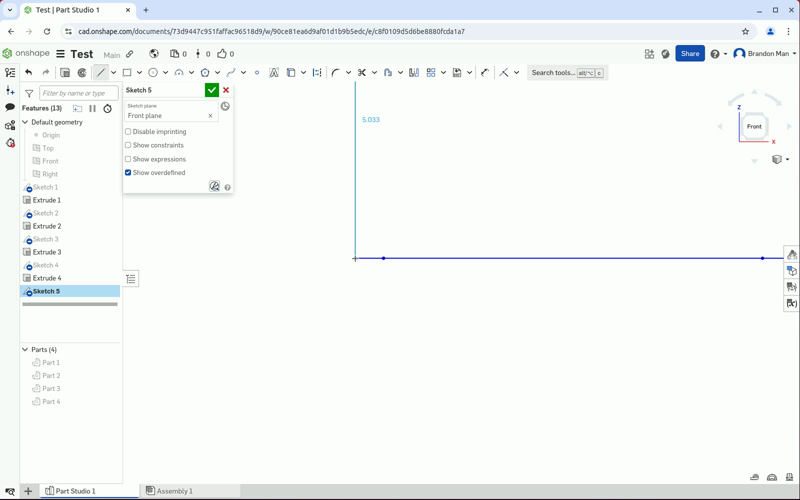
click(355, 258)
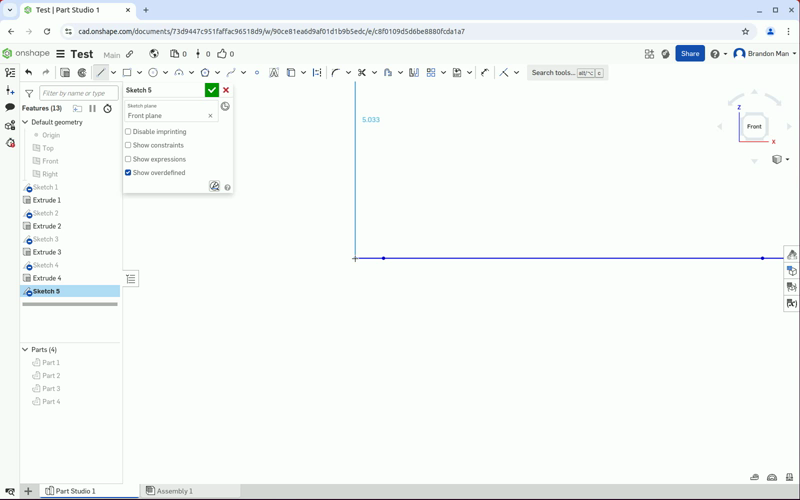
scroll(-6)
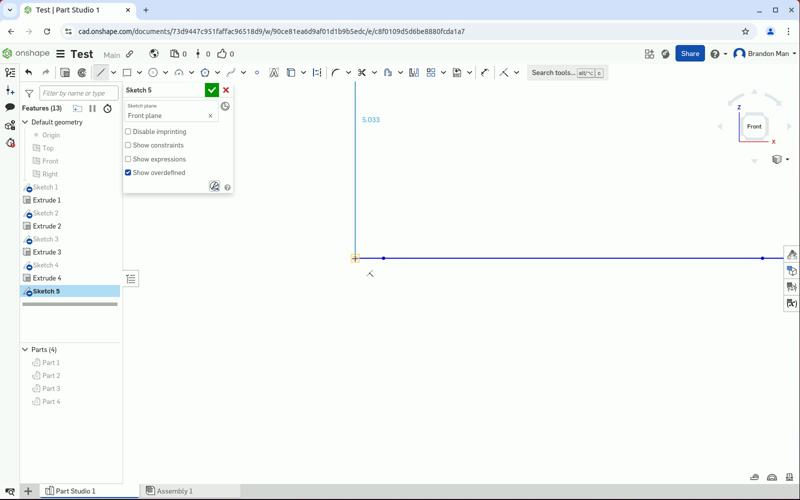
scroll(-6)
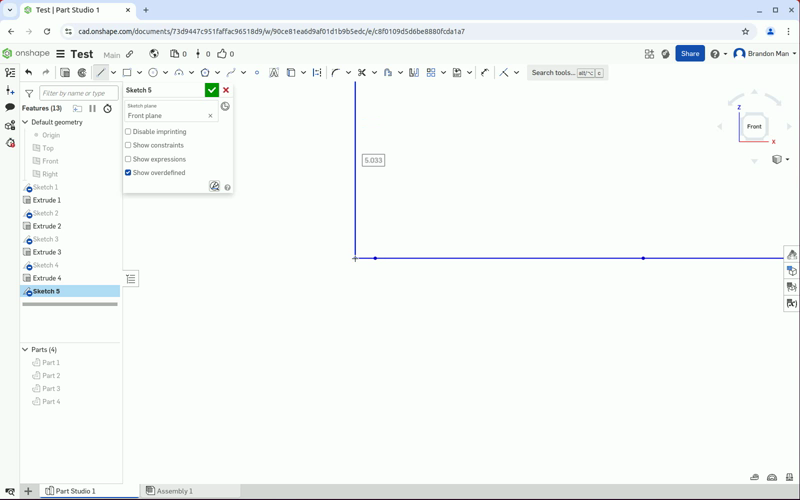
scroll(-6)
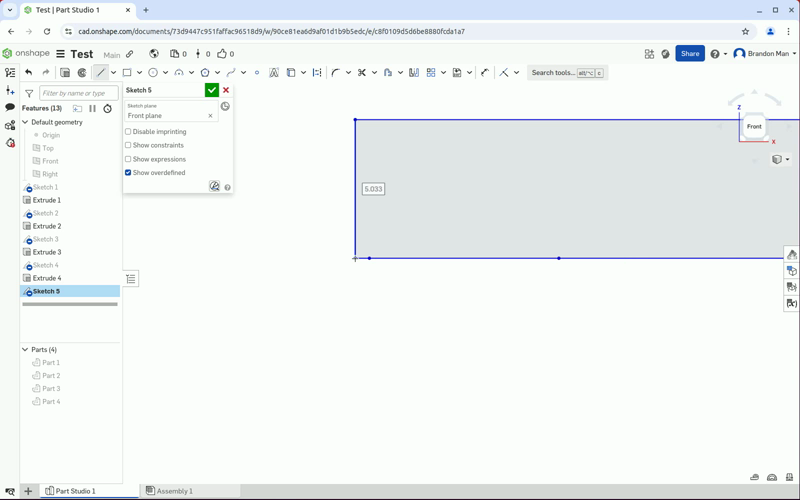
scroll(-6)
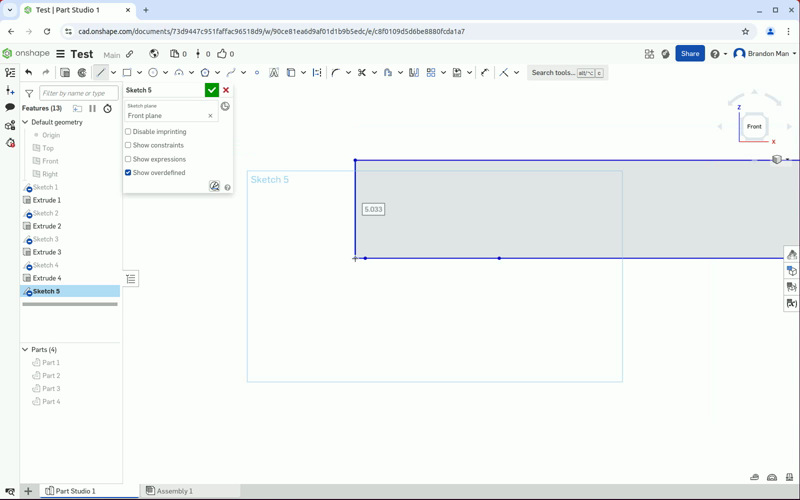
scroll(-6)
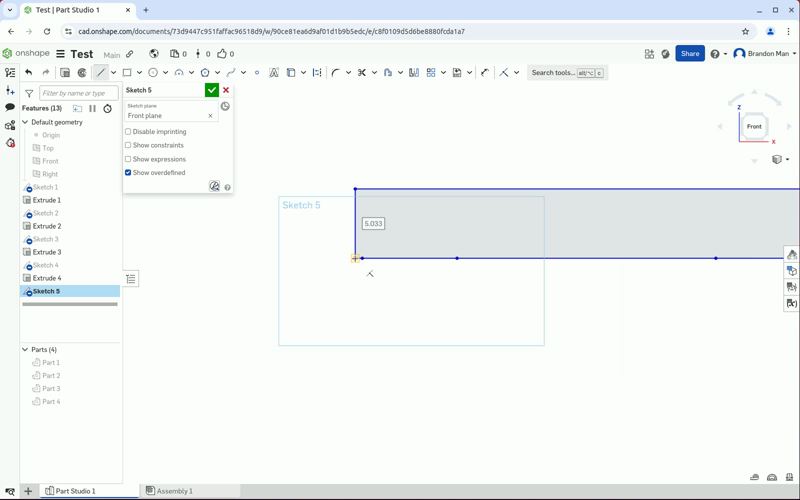
scroll(-6)
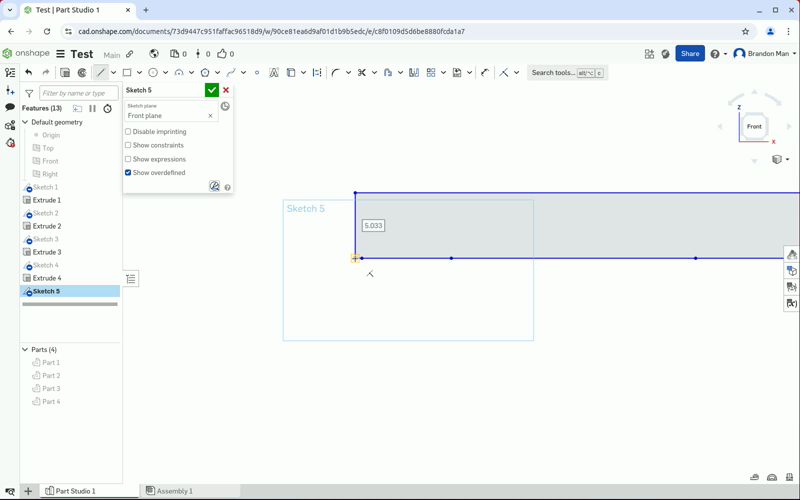
scroll(-6)
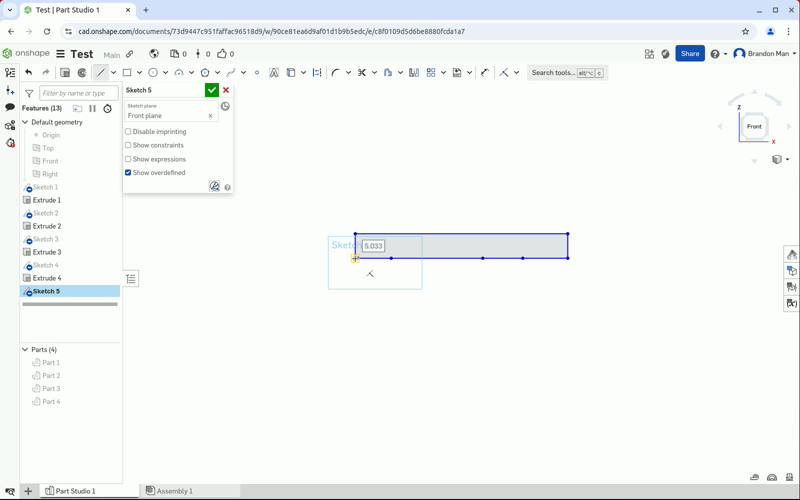
key(esc)
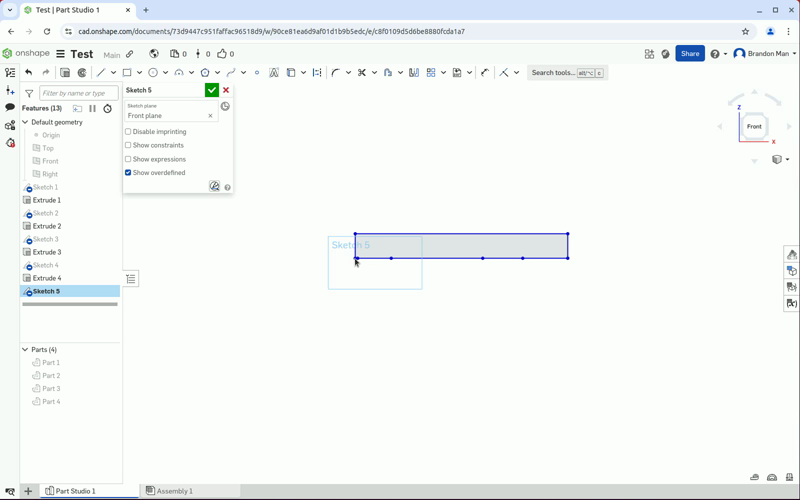
mouse_move(510, 246)
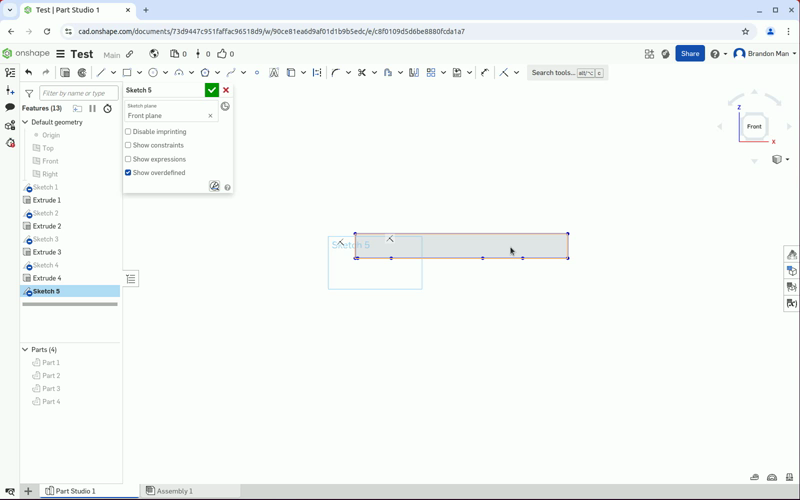
click(510, 246)
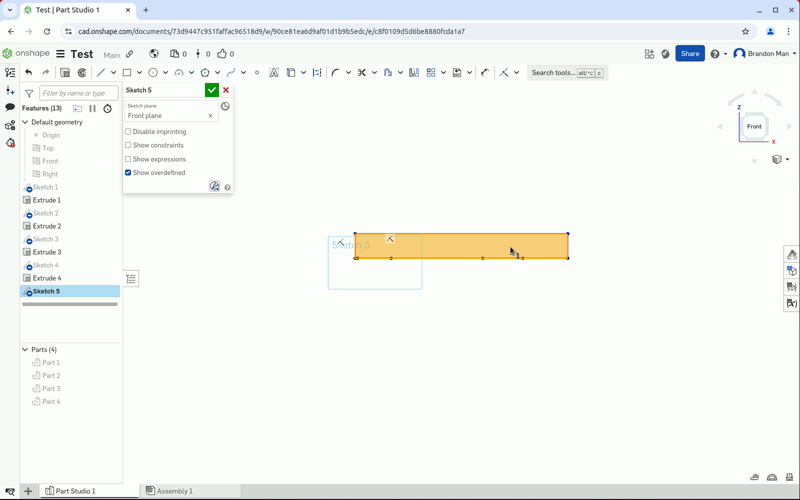
mouse_move(73, 352)
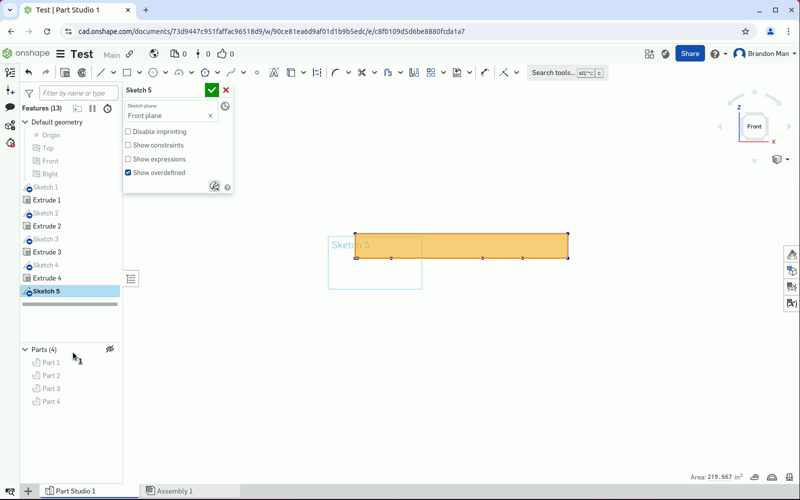
key(shift+y)
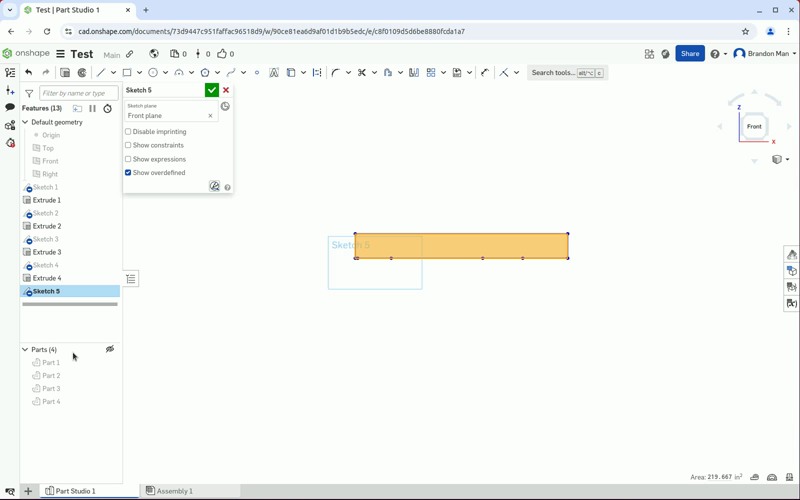
key(shift+e)
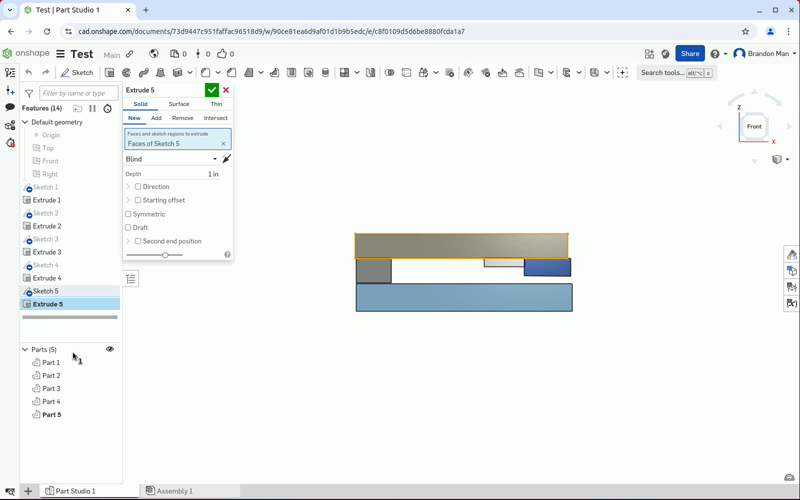
mouse_move(143, 106)
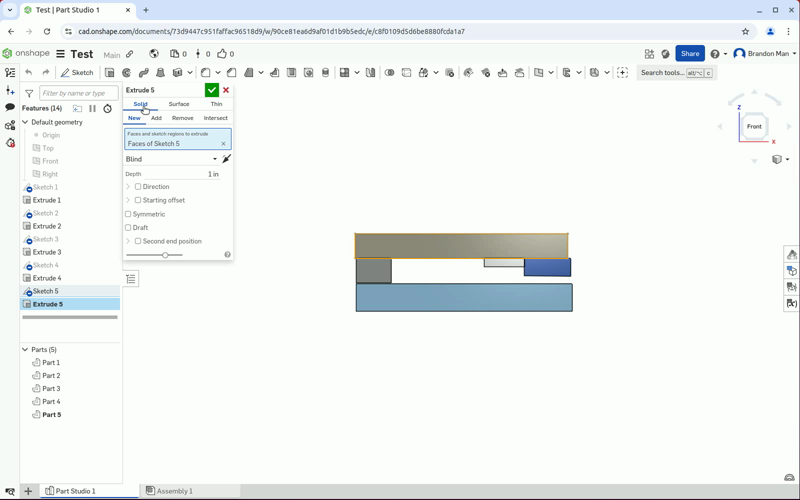
click(143, 106)
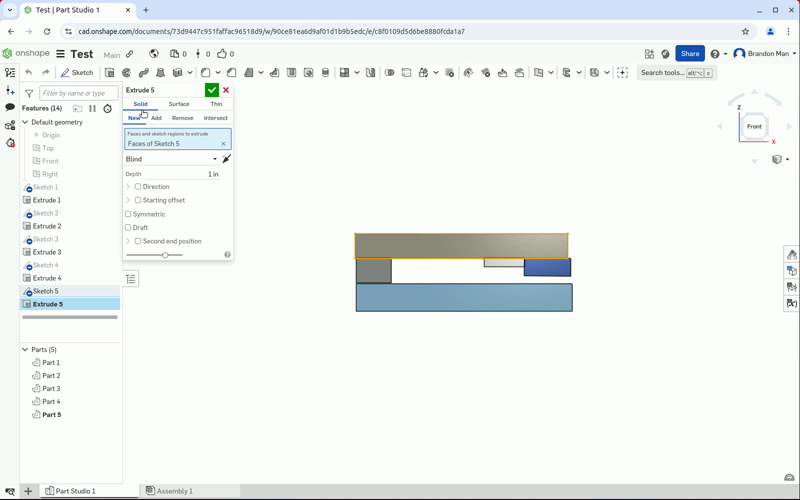
mouse_move(137, 120)
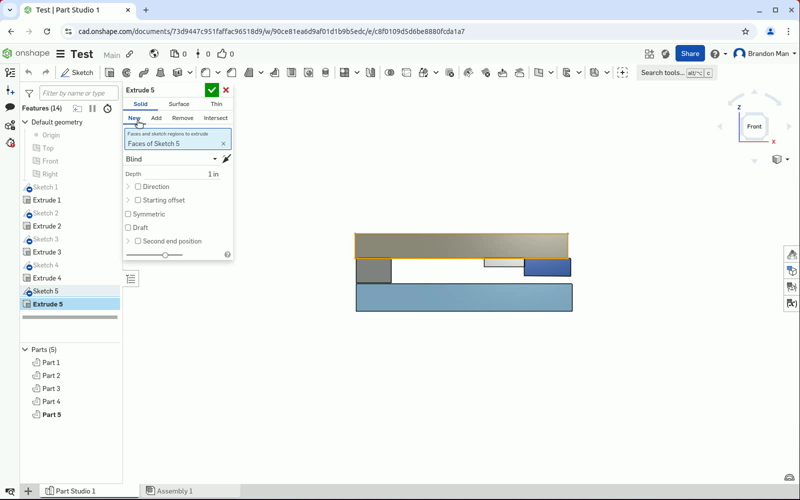
click(137, 120)
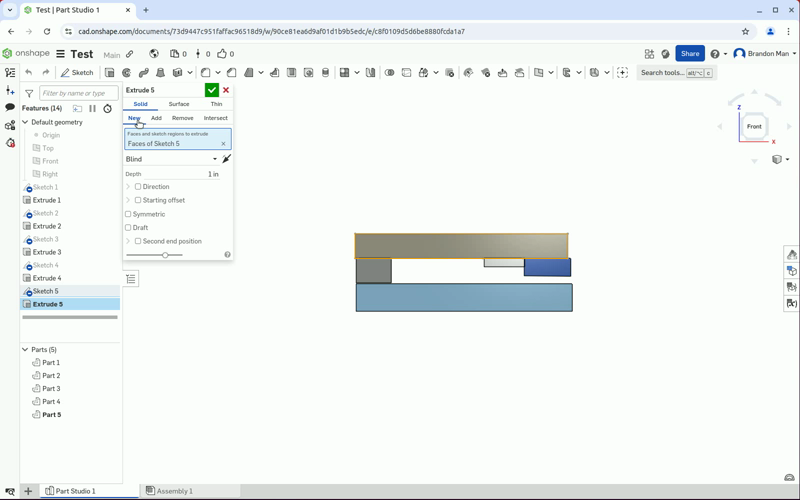
key(tab, 4)
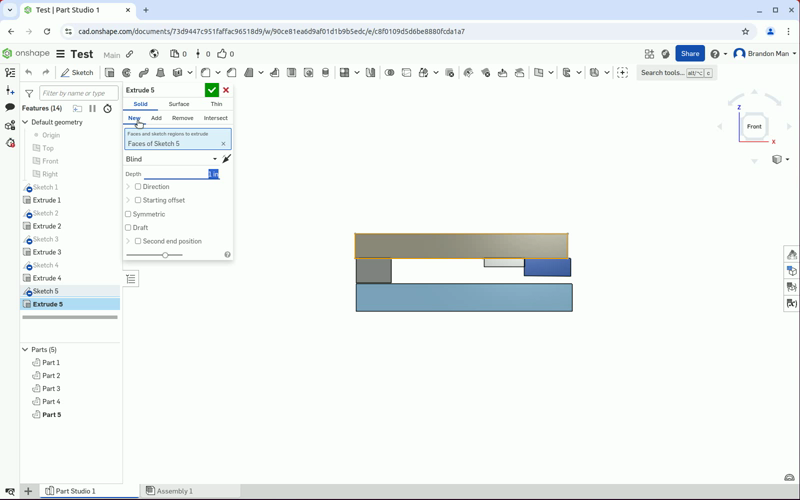
text(7.462)
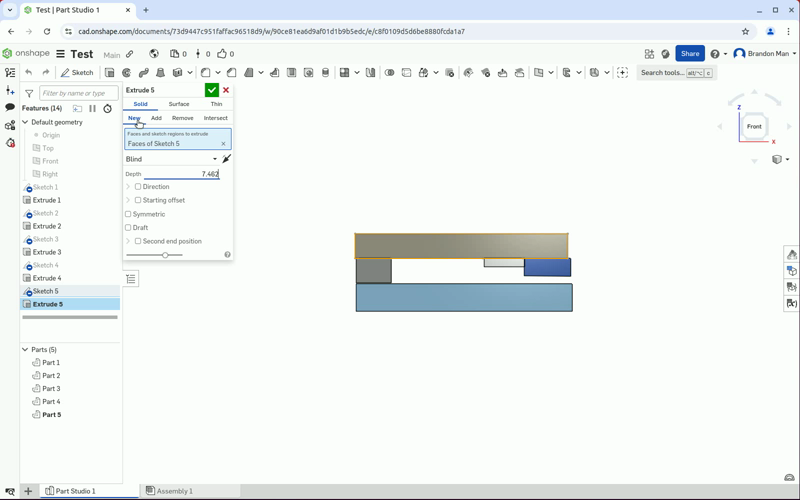
key(enter)
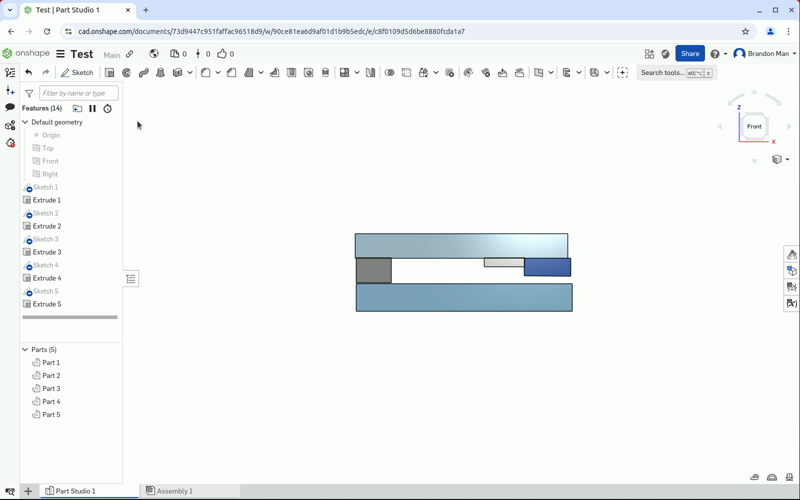
key(shift+h)
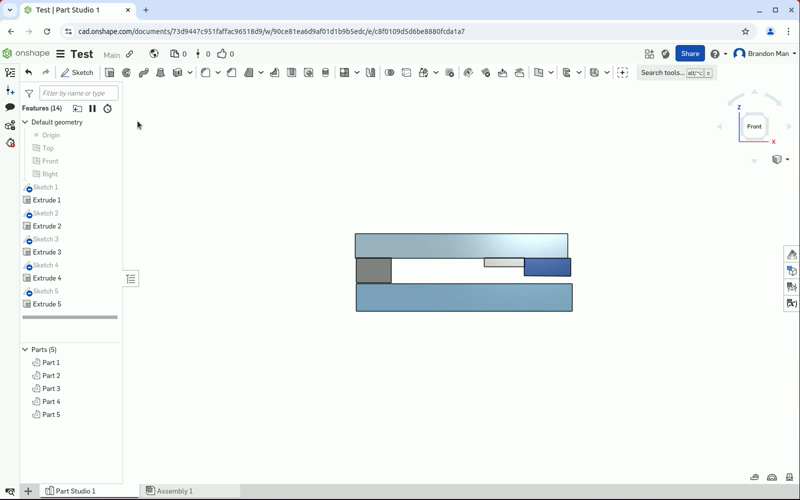
key(shift+h)
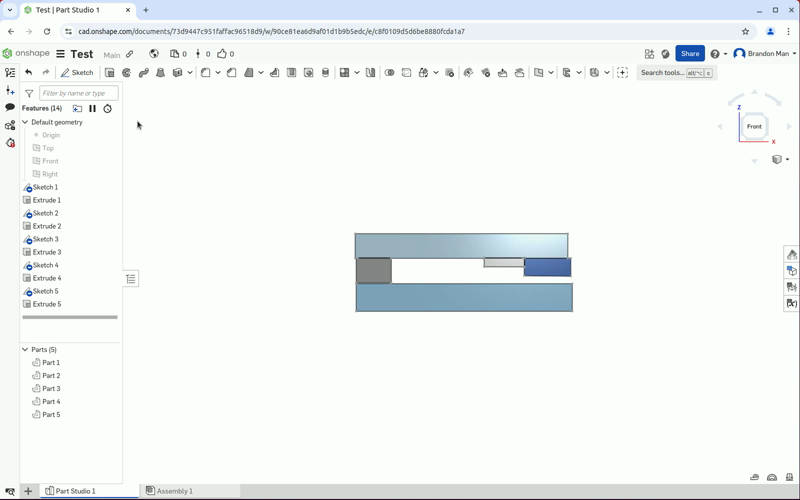
key(shift+7)
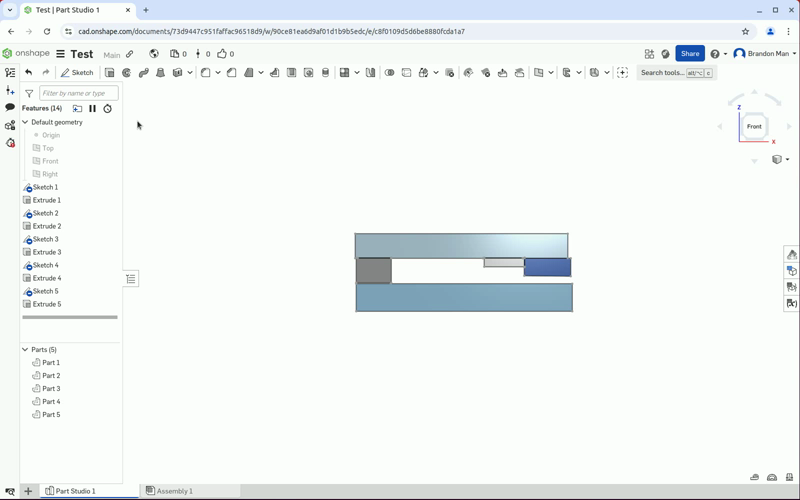
key(left, 2)
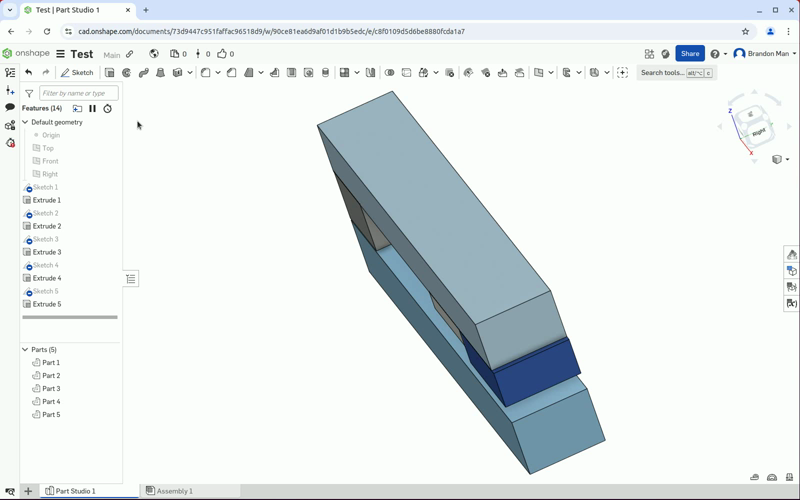
key(down, 2)
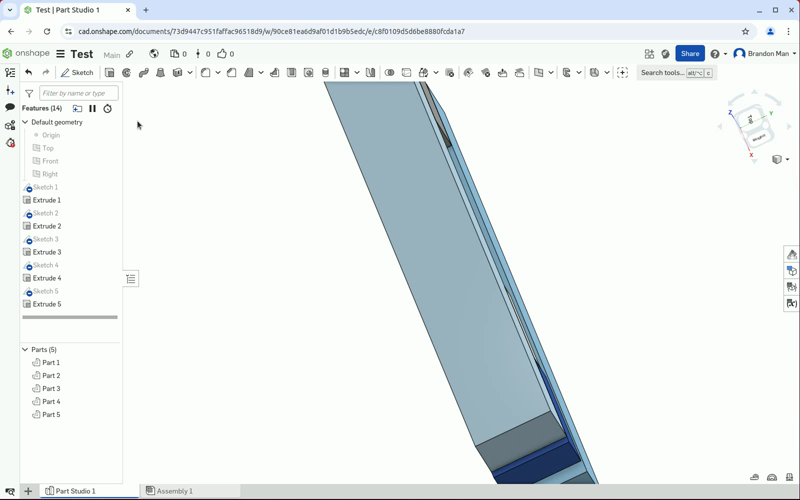
key(up, 2)
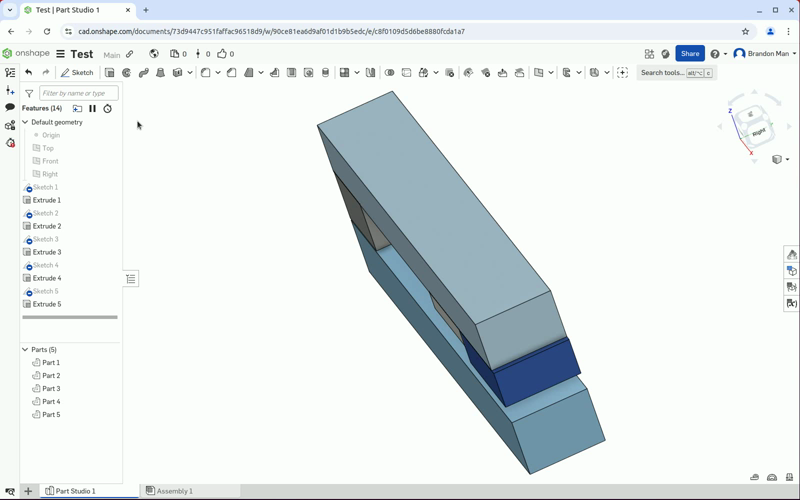
key(right, 2)
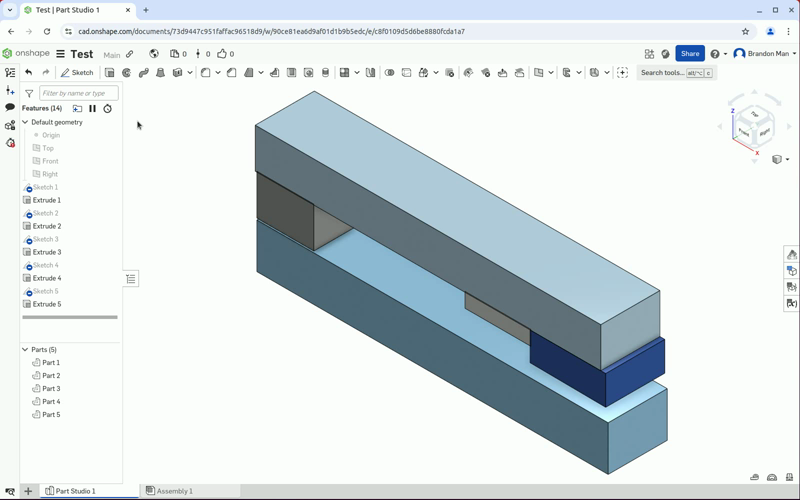
mouse_move(73, 189)
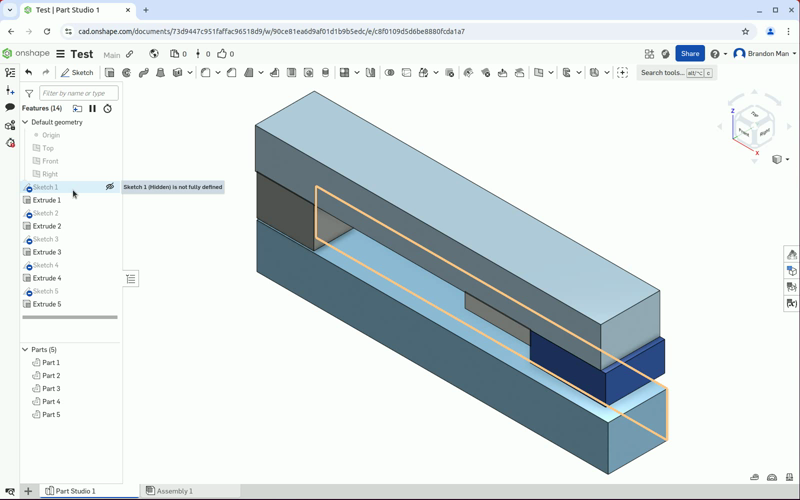
click(73, 189)